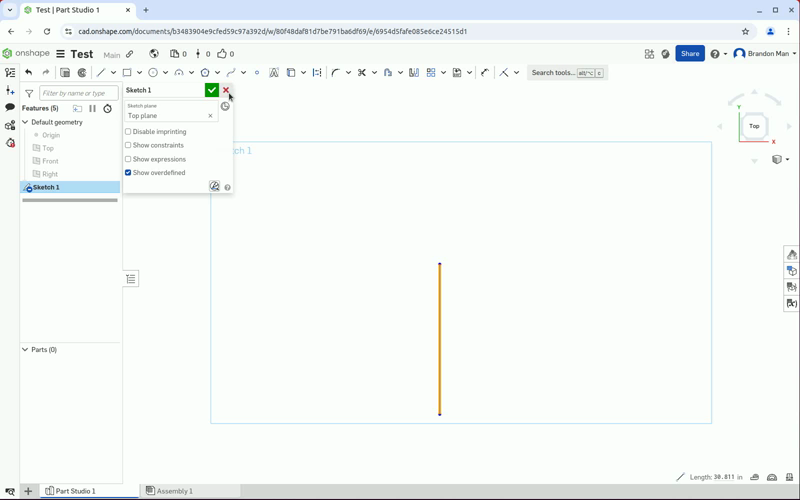
key(shift+h)
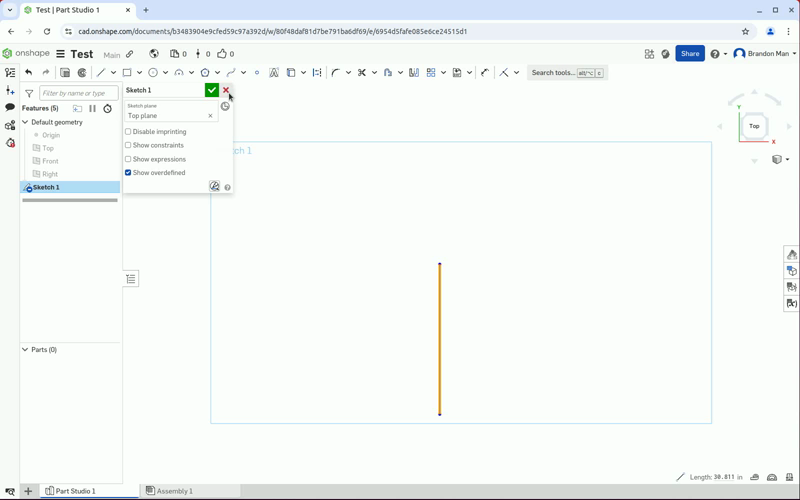
key(shift+s)
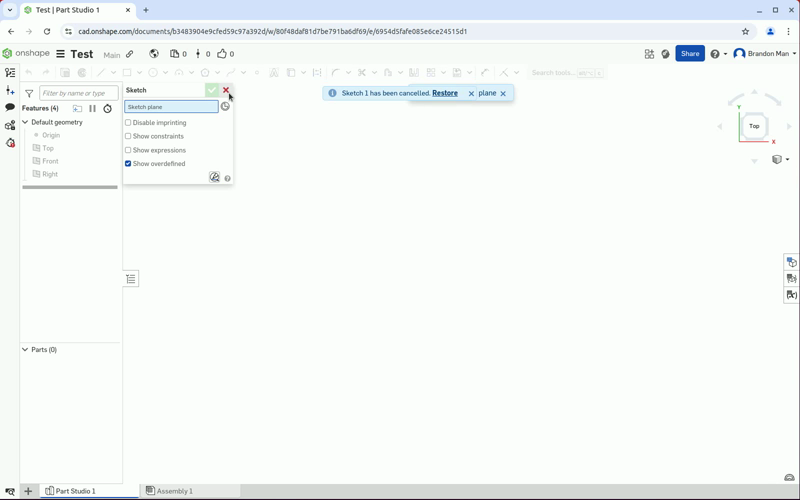
mouse_move(73, 150)
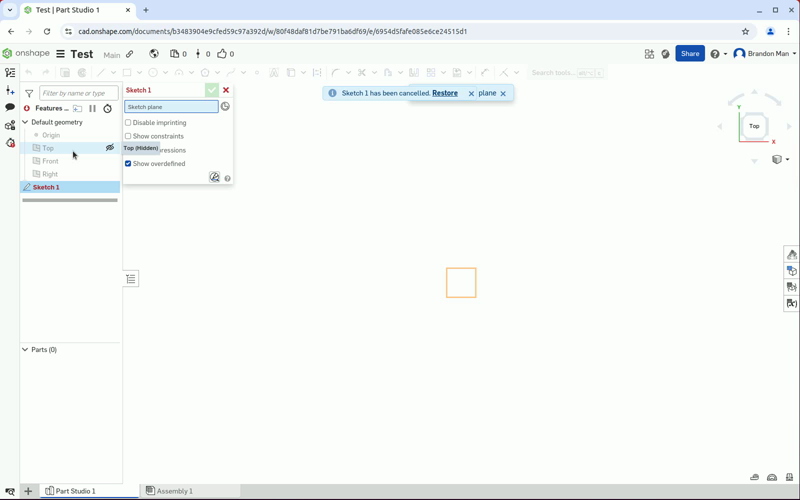
click(73, 150)
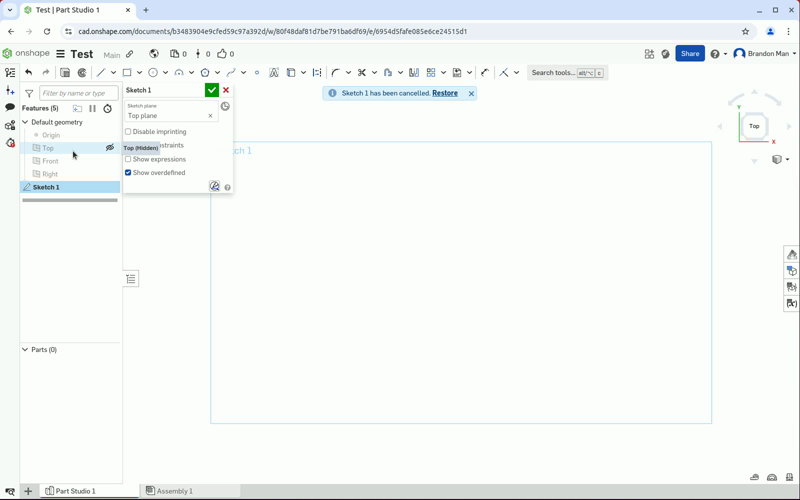
mouse_move(73, 352)
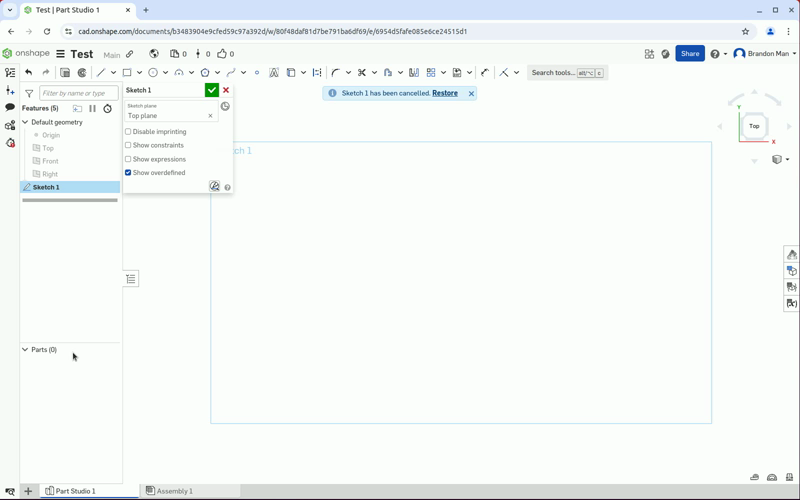
key(y)
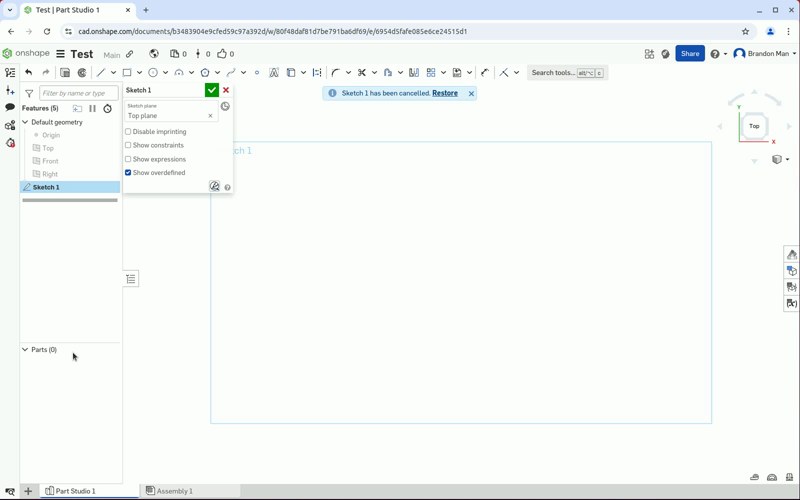
key(l)
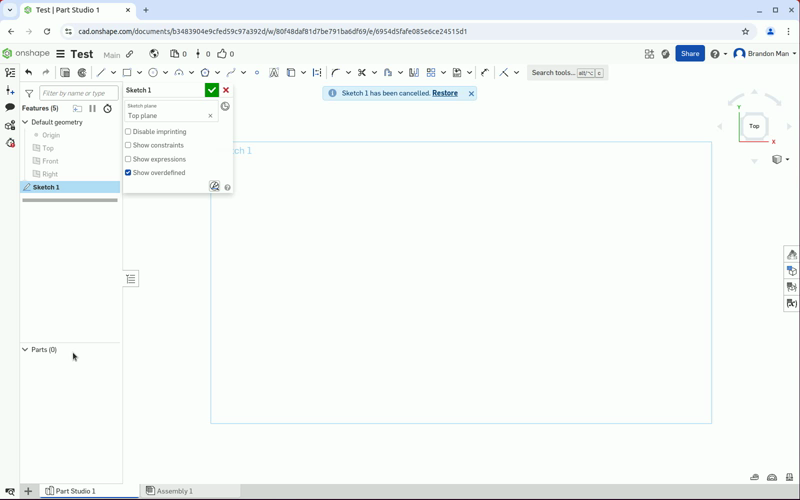
key_down(shift)
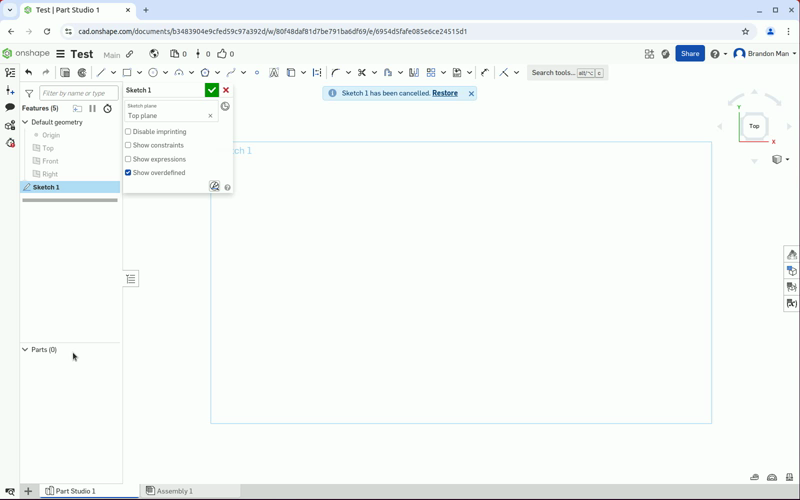
mouse_move(410, 282)
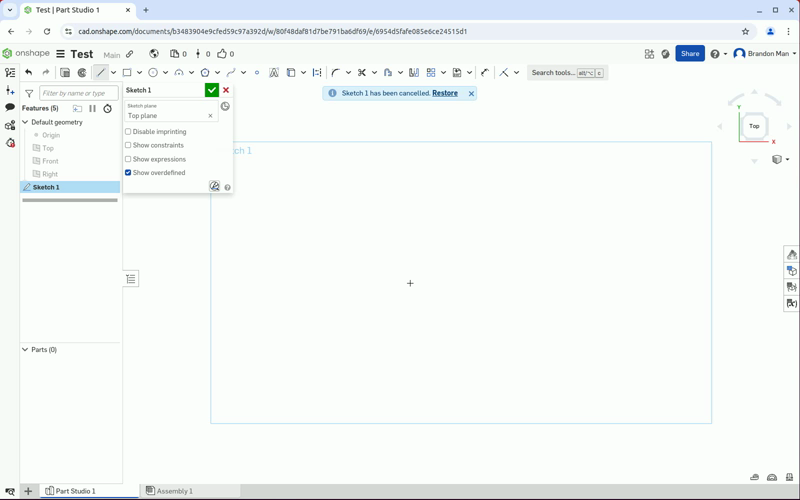
click(410, 282)
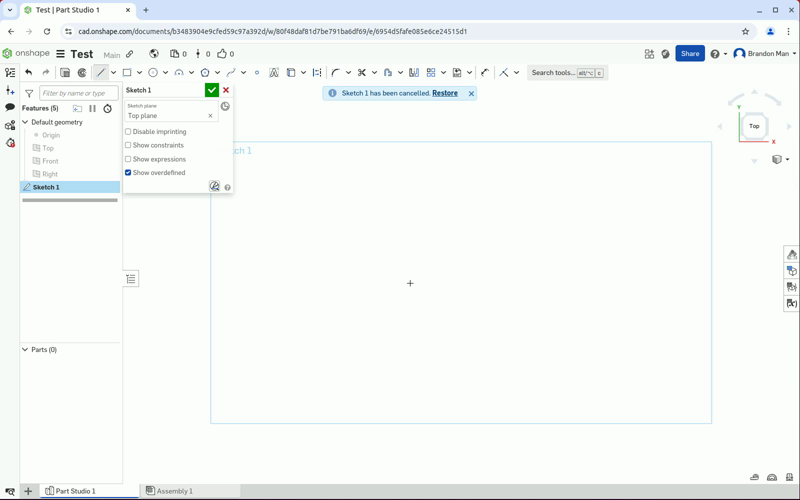
key_up(shift)
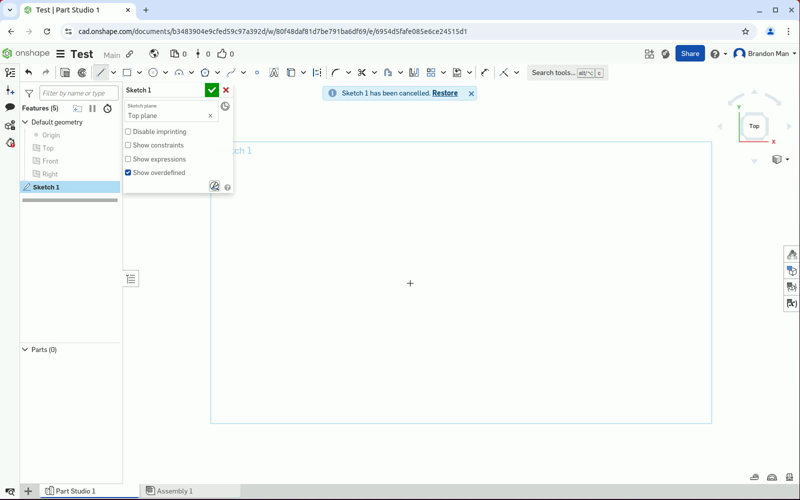
key_down(shift)
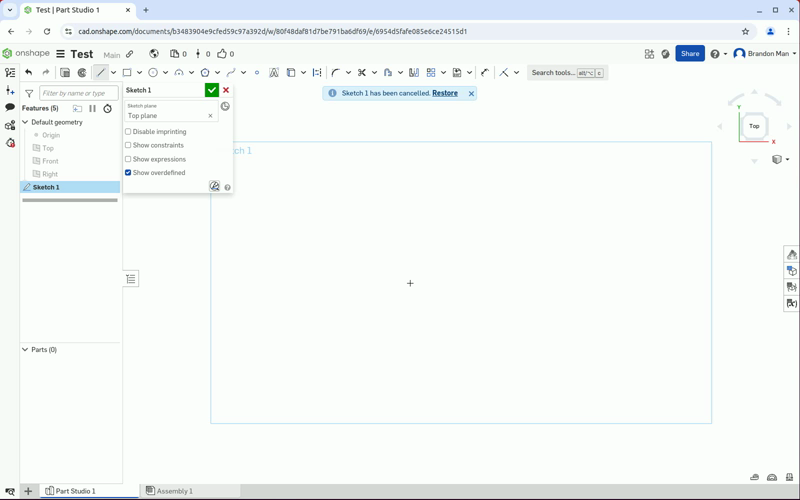
mouse_move(425, 388)
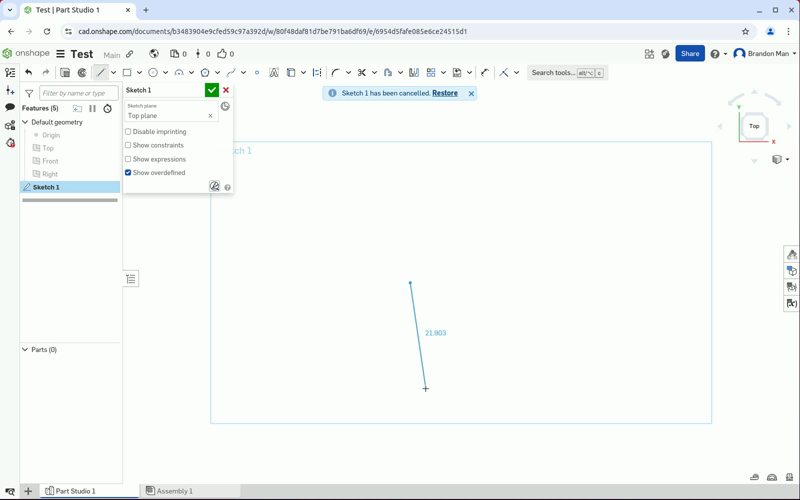
click(425, 388)
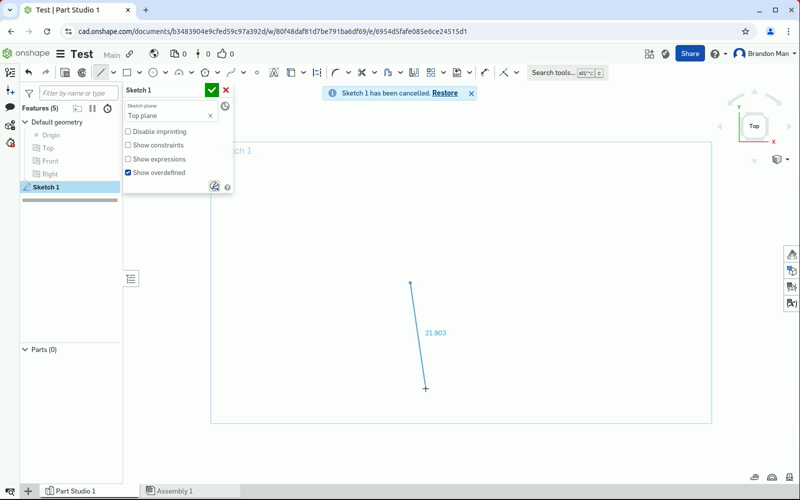
key_up(shift)
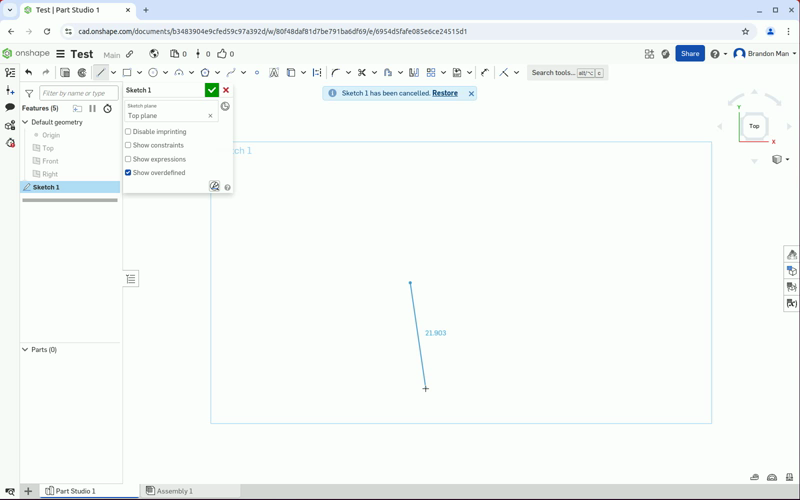
key(esc)
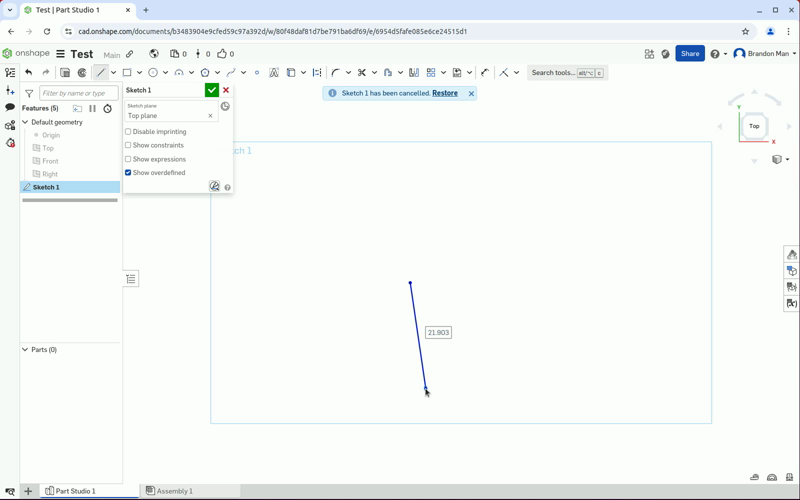
key(a)
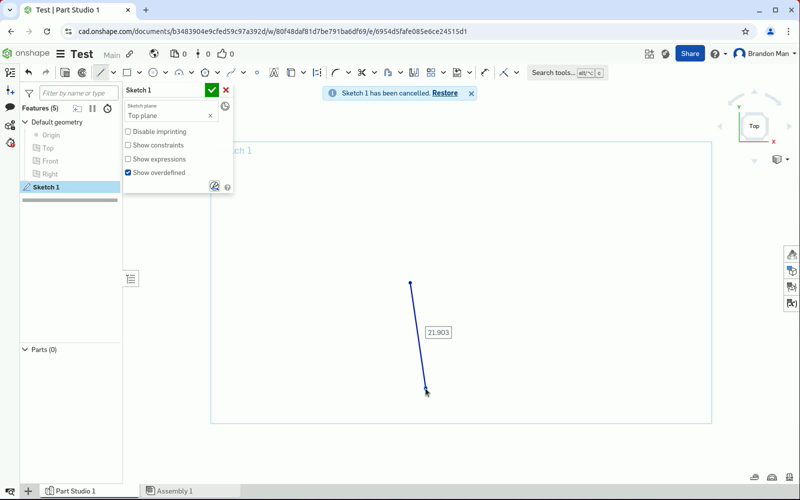
mouse_move(425, 388)
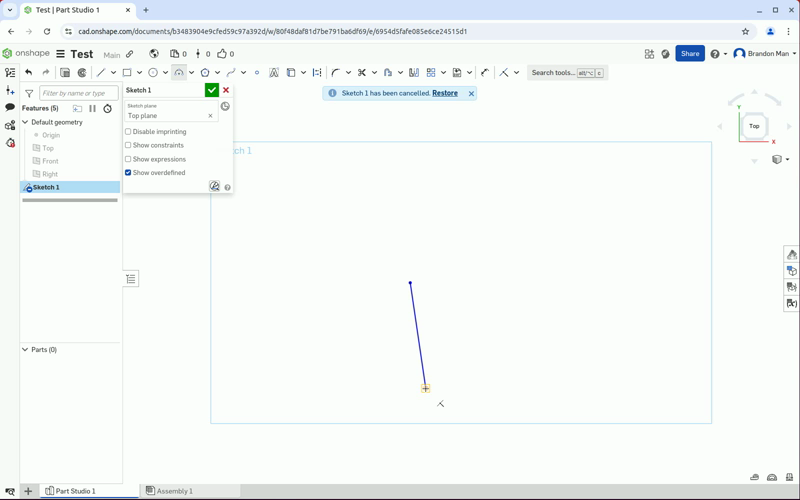
click(425, 388)
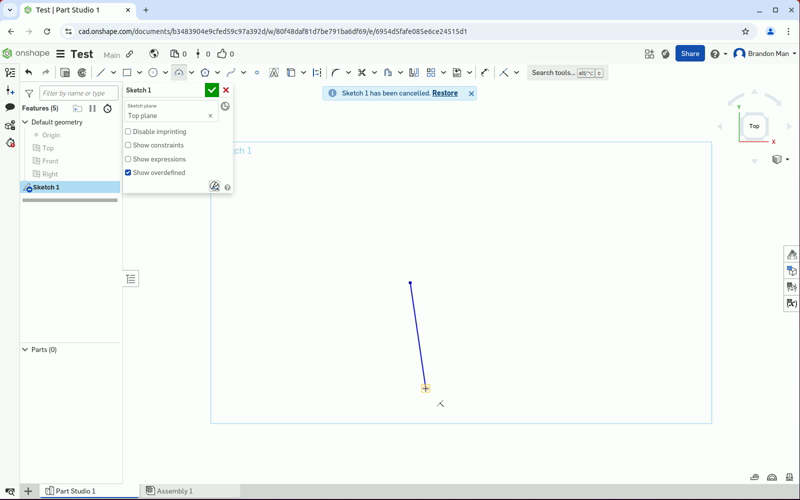
key_down(shift)
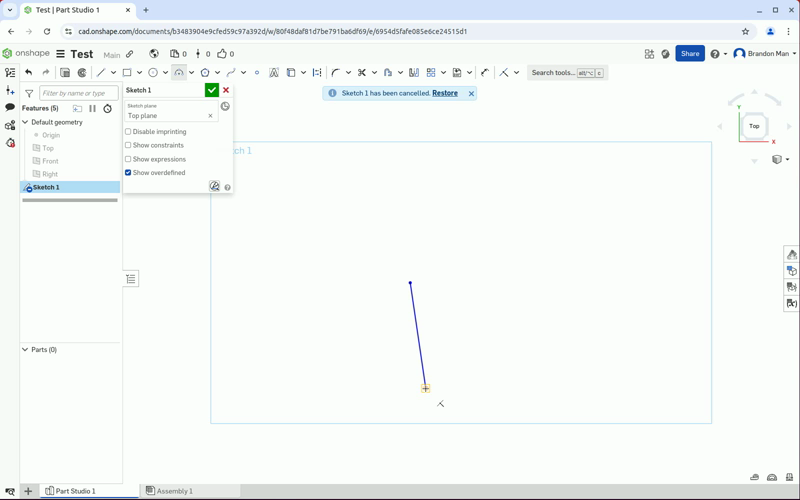
mouse_move(434, 395)
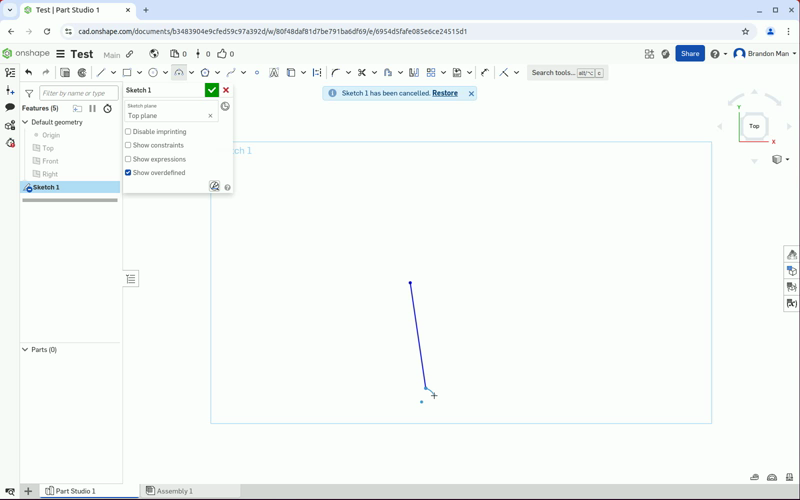
click(434, 395)
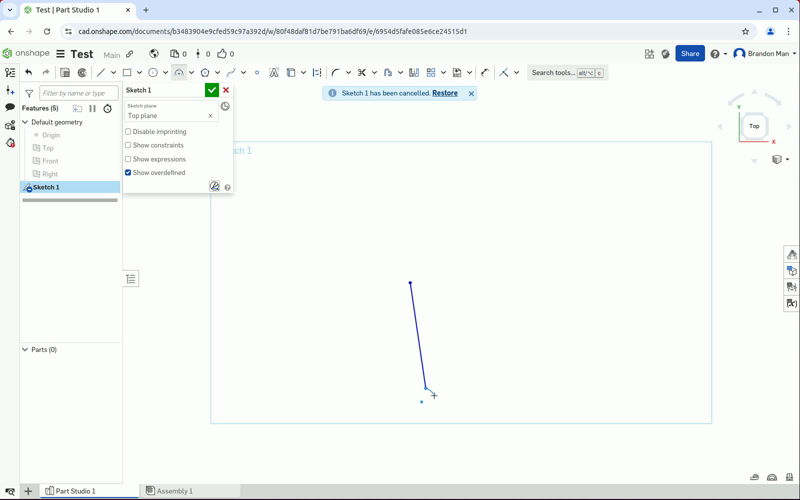
mouse_move(428, 393)
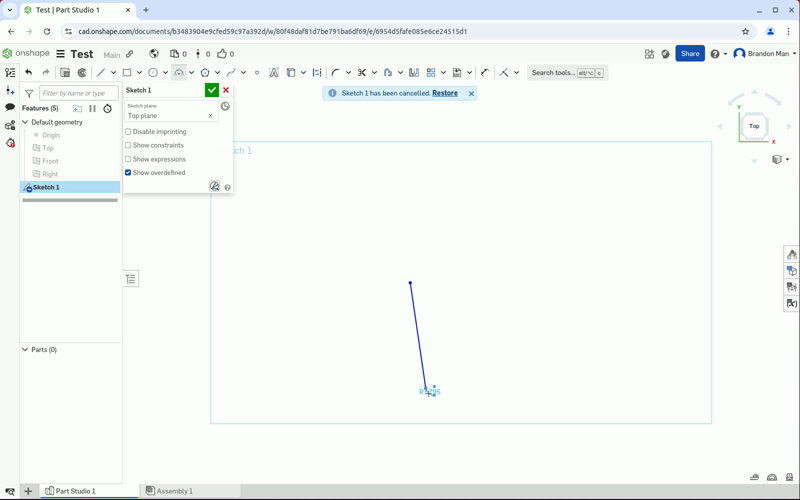
click(428, 393)
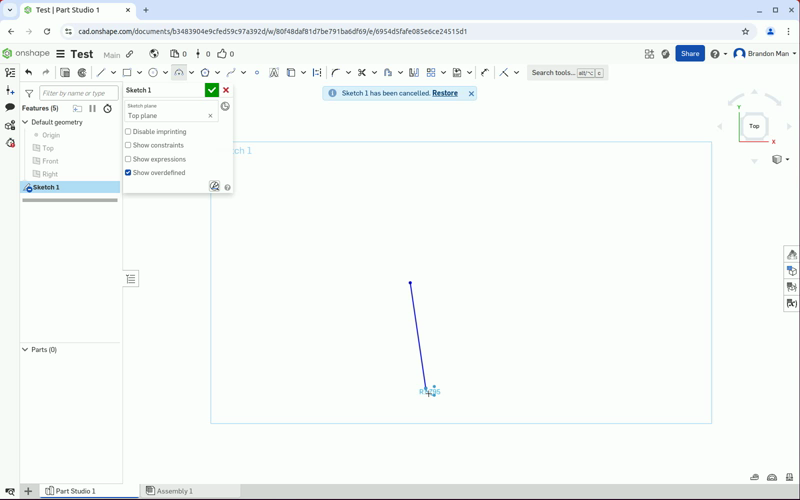
key_up(shift)
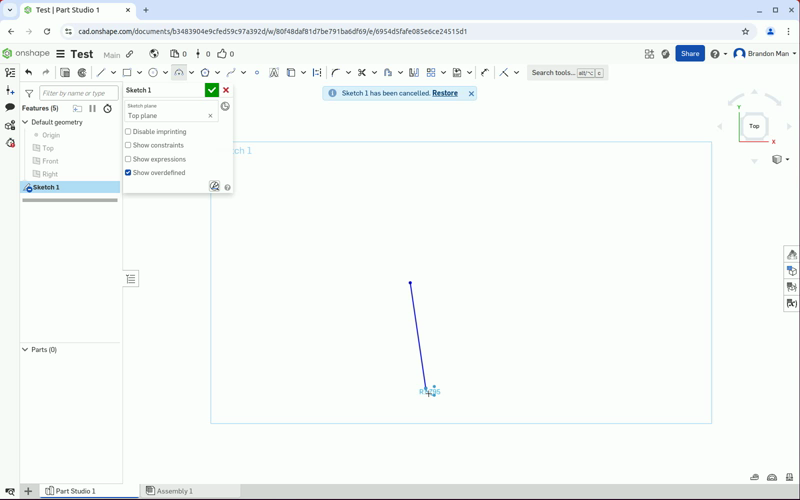
key(esc)
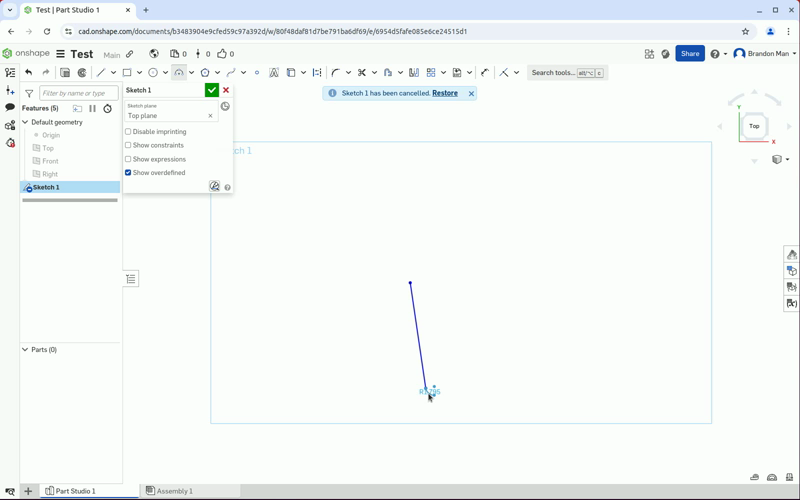
key(l)
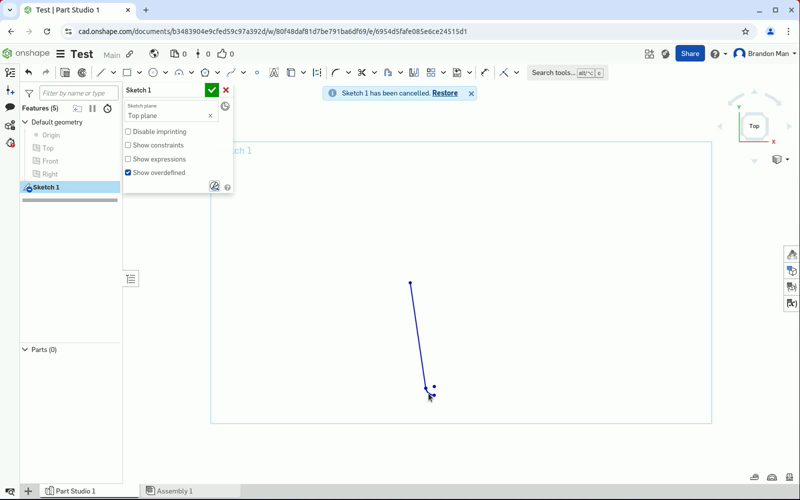
mouse_move(434, 395)
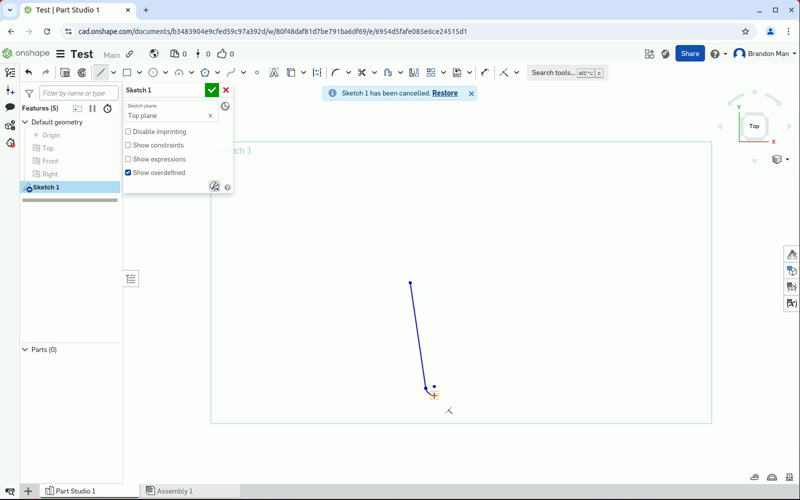
click(434, 395)
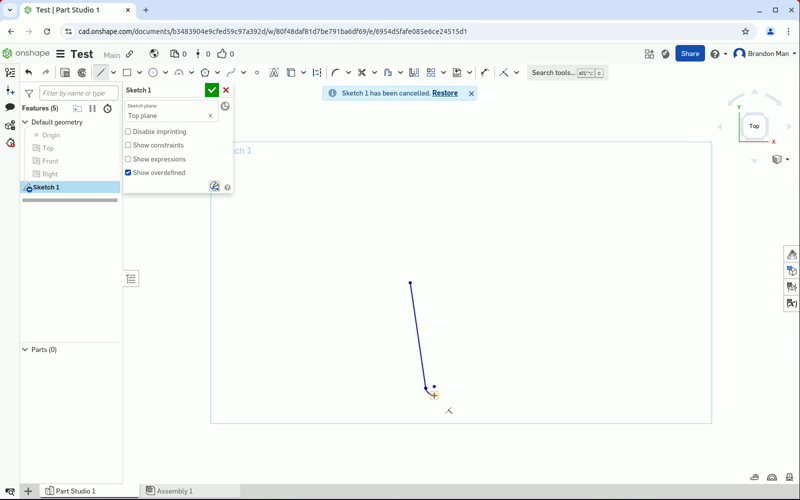
key_down(shift)
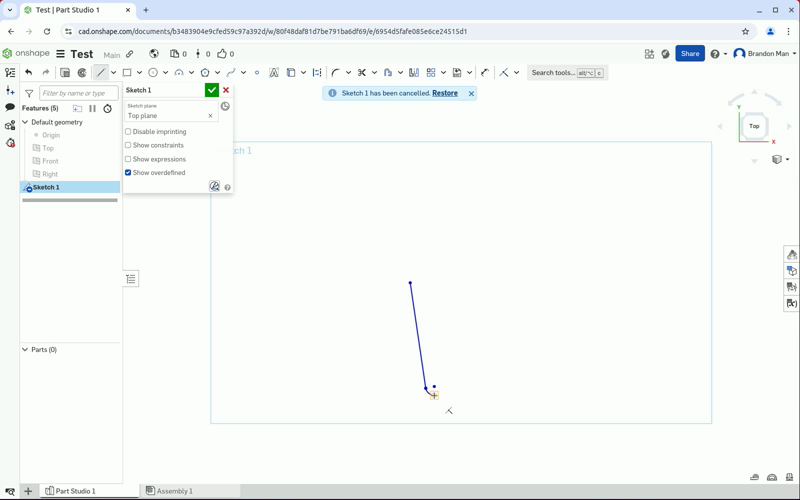
mouse_move(464, 395)
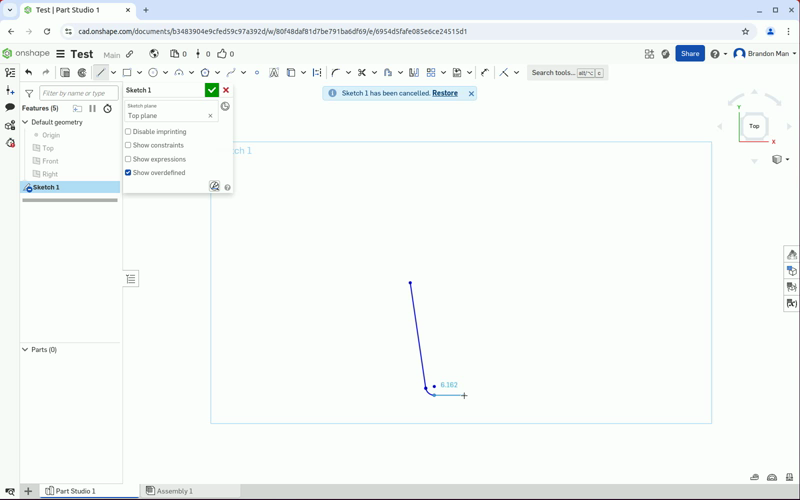
mouse_move(487, 395)
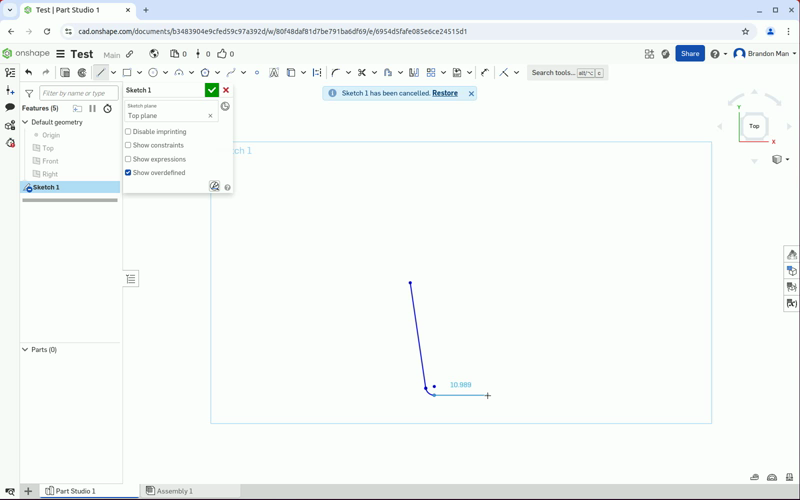
click(487, 395)
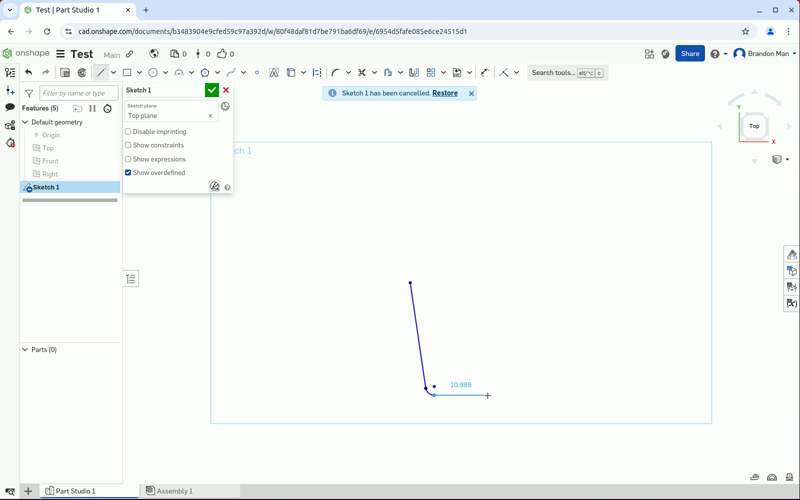
key_up(shift)
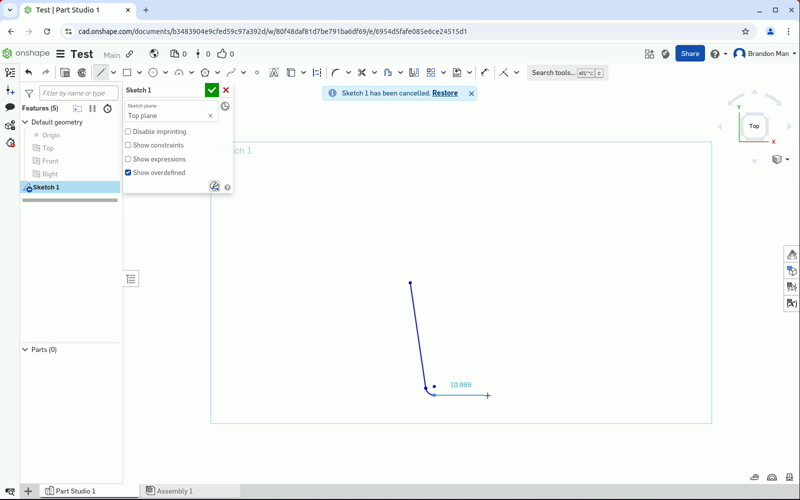
key(esc)
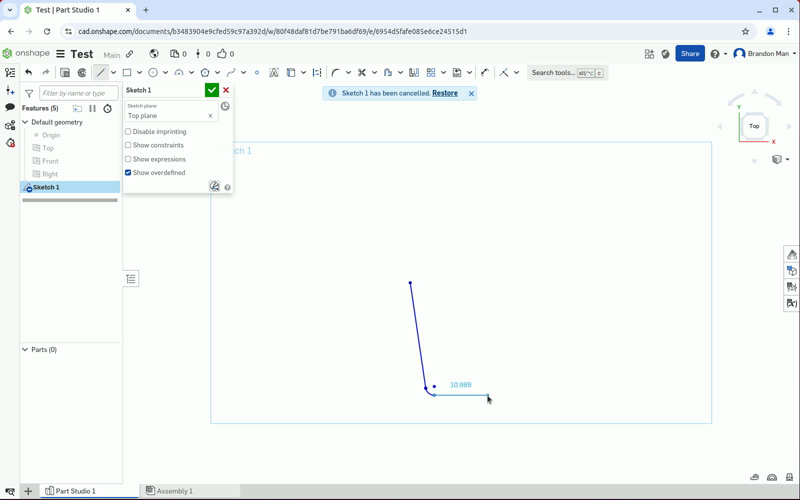
key(a)
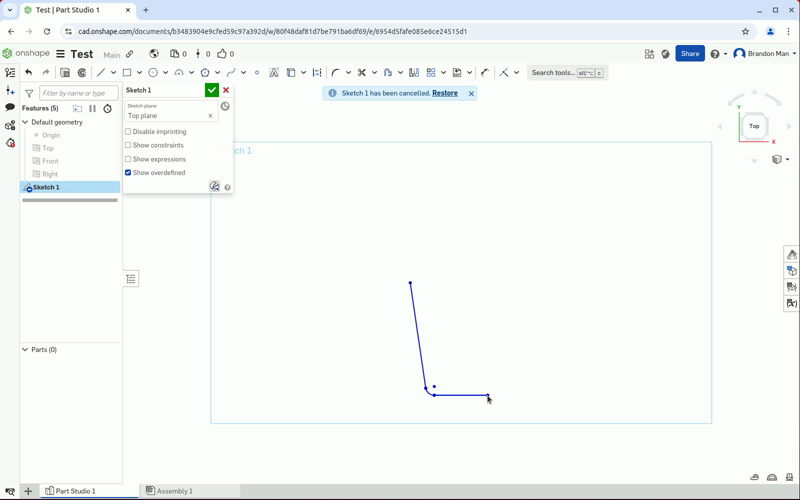
mouse_move(487, 395)
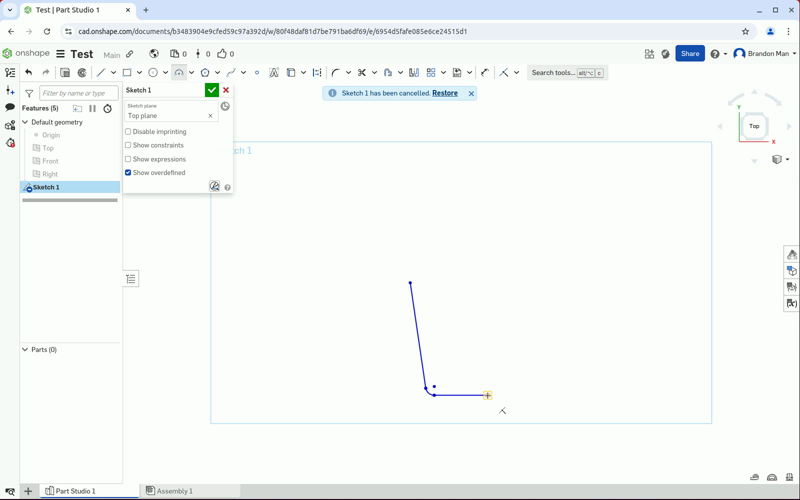
click(487, 395)
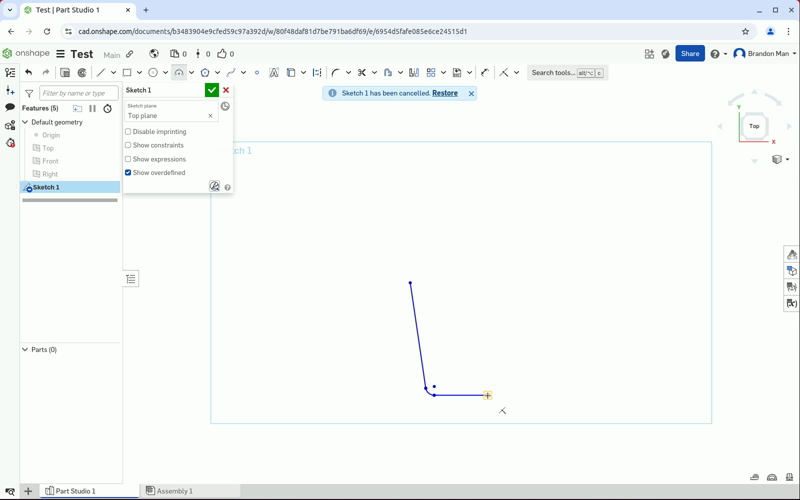
key_down(shift)
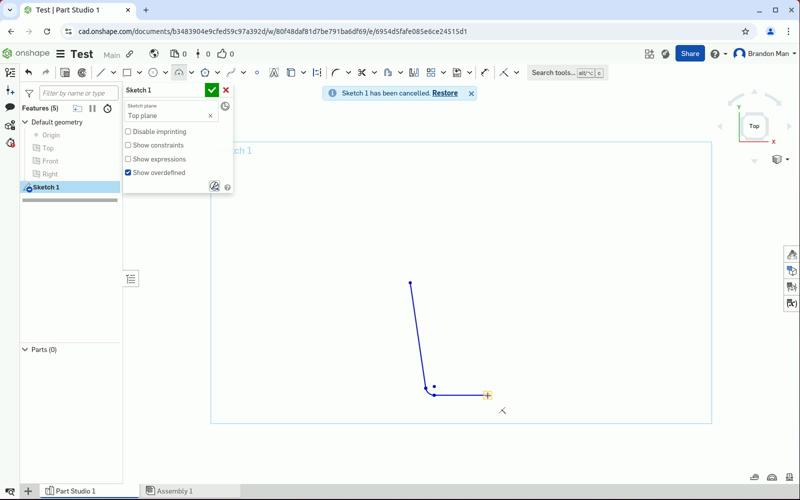
mouse_move(494, 388)
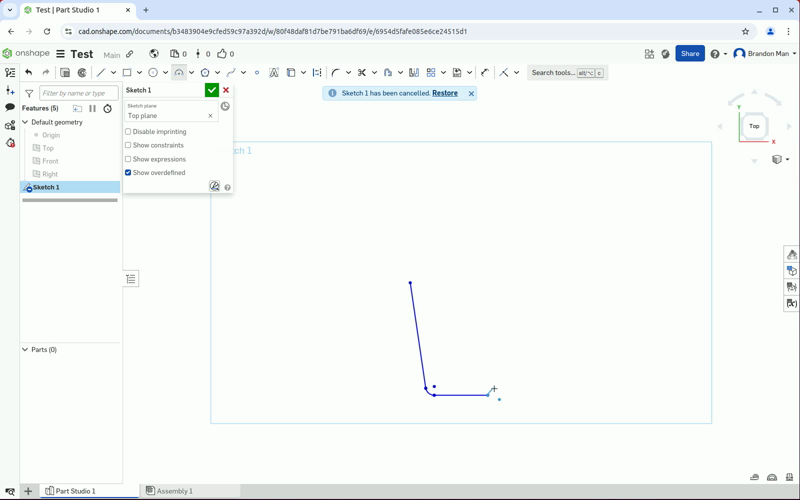
click(494, 388)
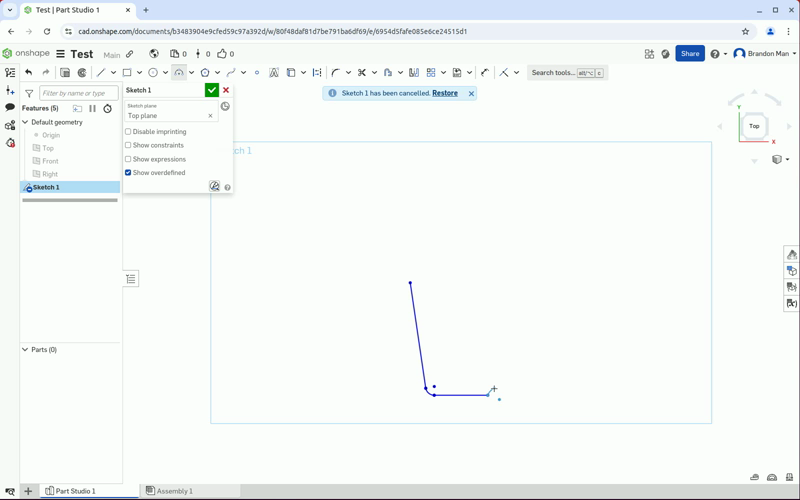
mouse_move(492, 393)
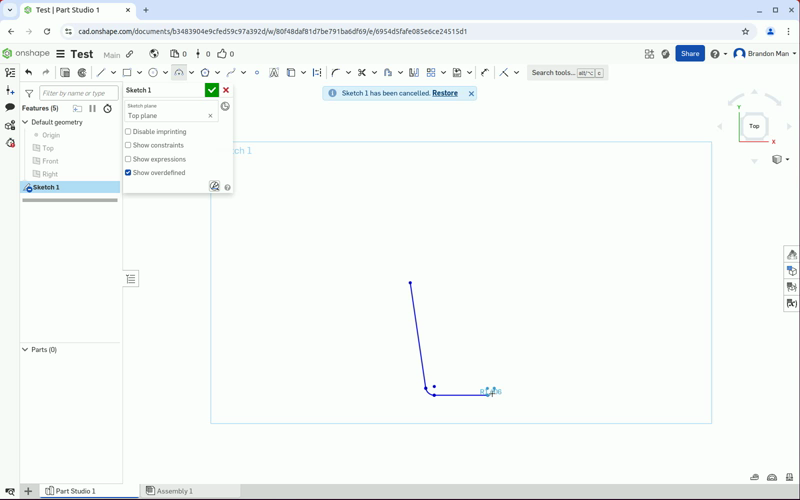
click(492, 393)
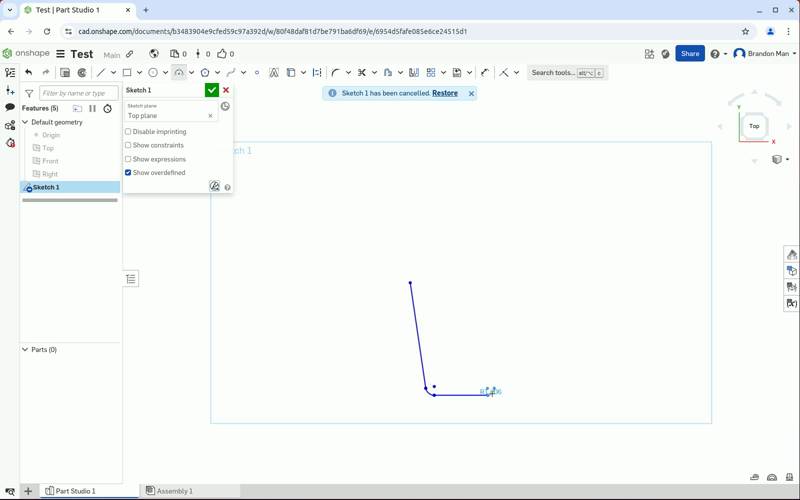
key_up(shift)
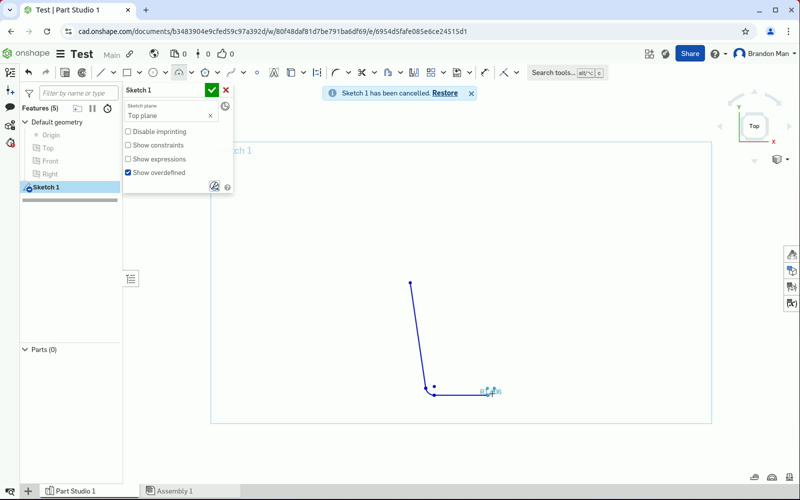
key(esc)
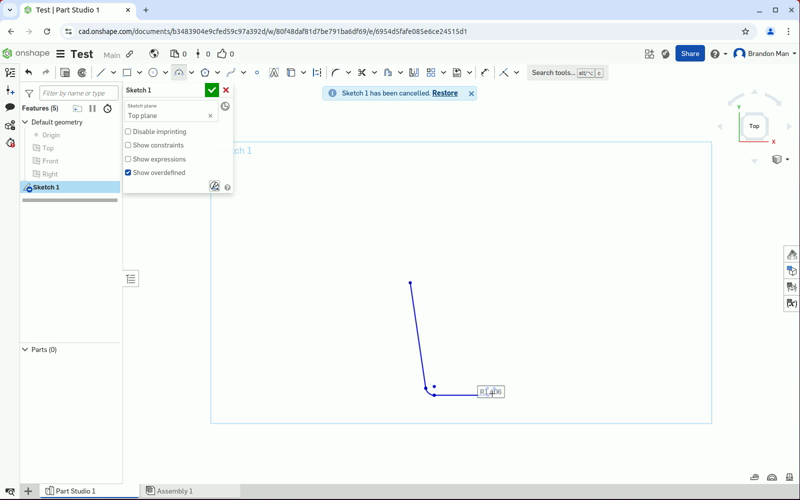
key(l)
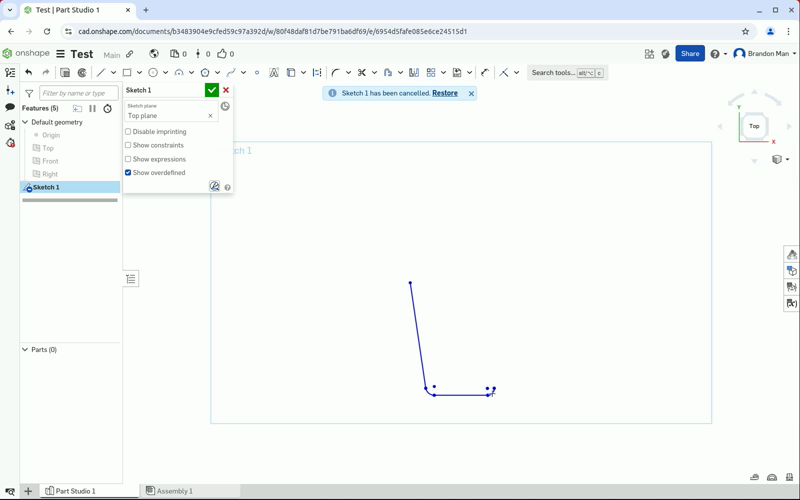
mouse_move(494, 388)
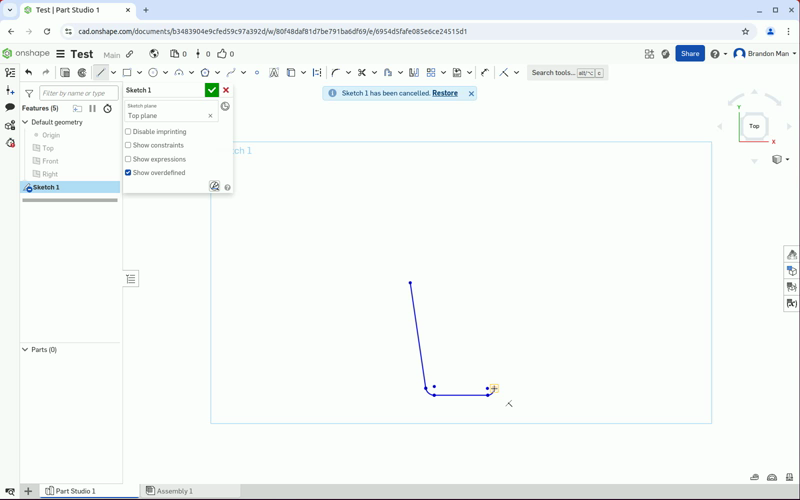
click(494, 388)
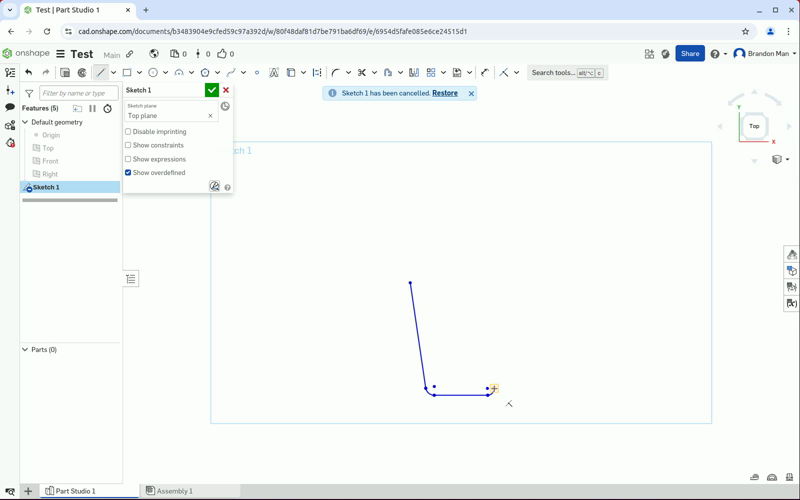
key_down(shift)
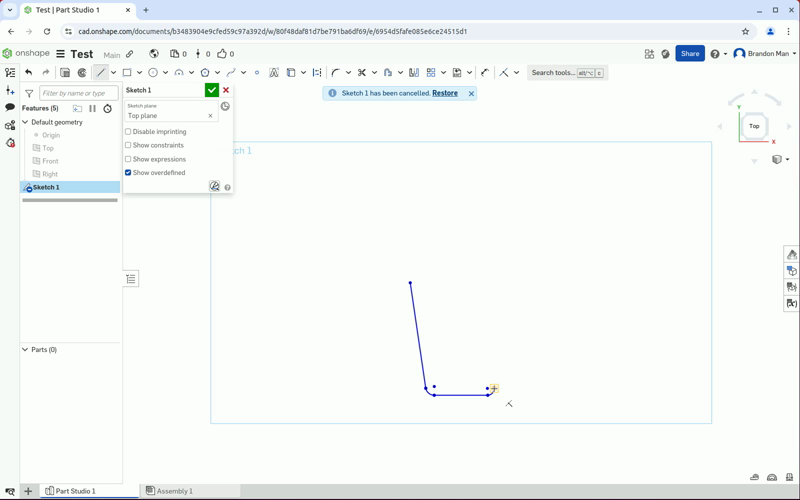
mouse_move(510, 282)
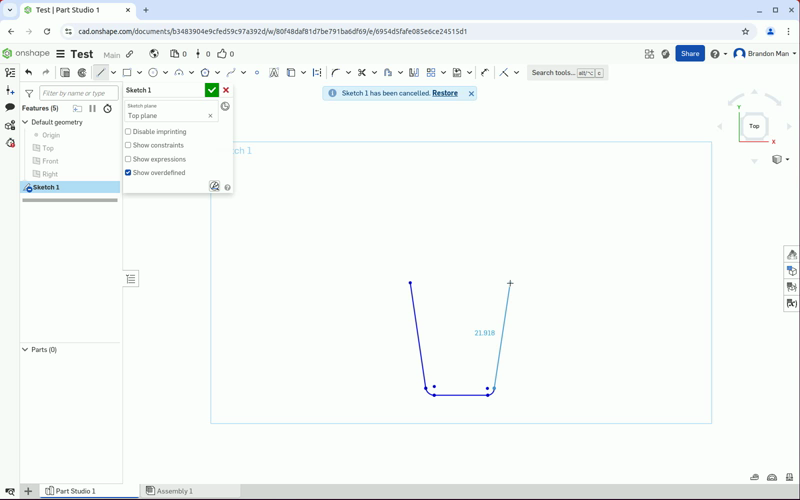
click(510, 282)
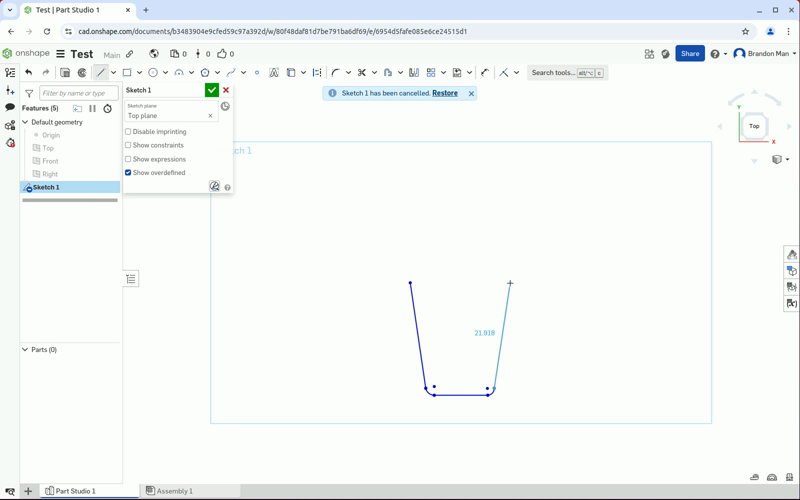
key_up(shift)
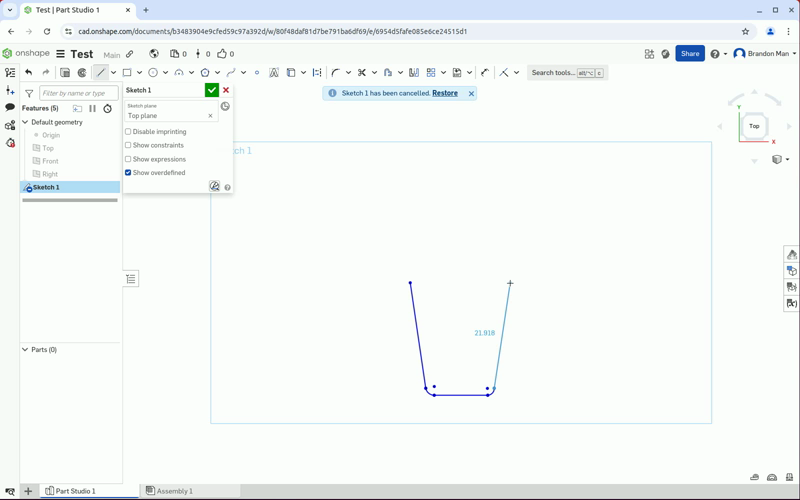
key_down(shift)
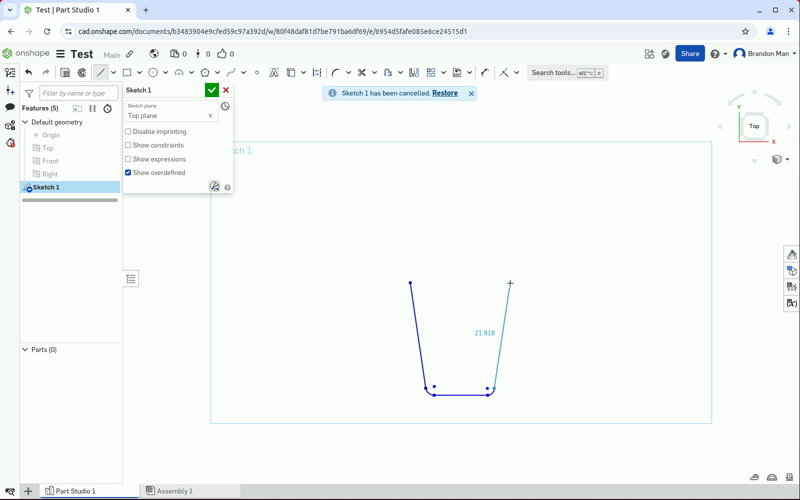
mouse_move(510, 219)
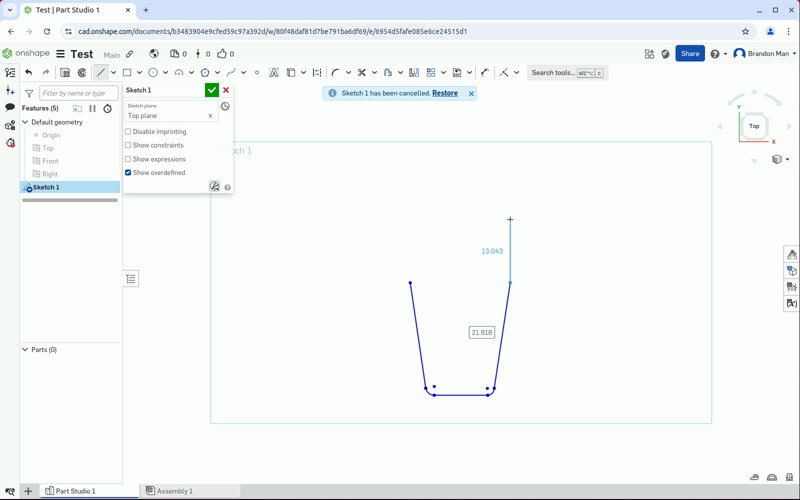
click(510, 219)
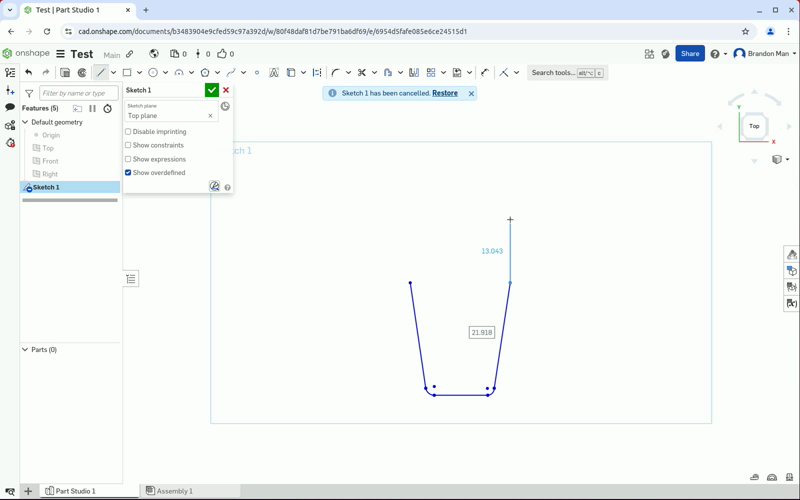
key_up(shift)
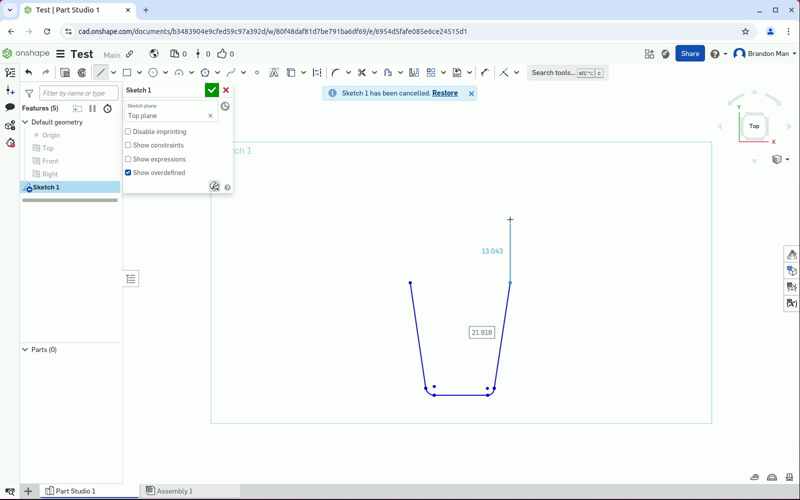
key(esc)
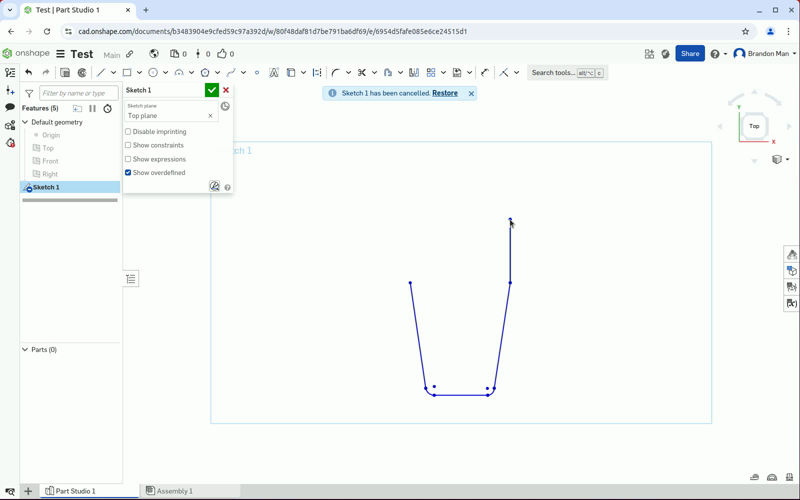
key(a)
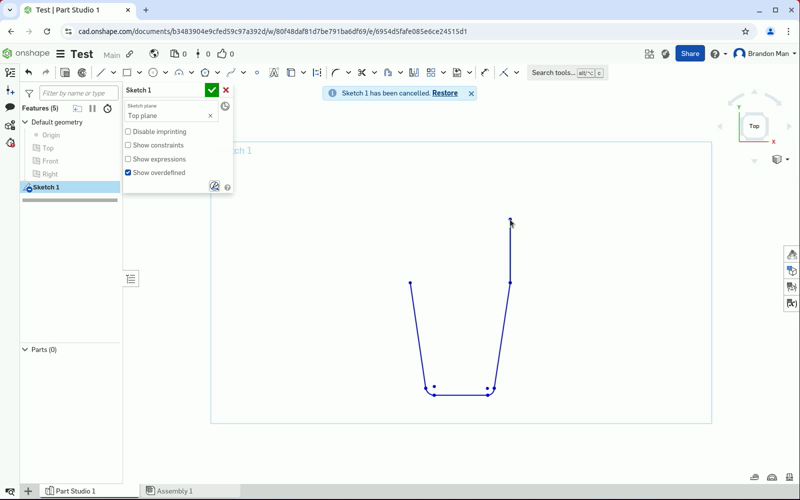
mouse_move(510, 219)
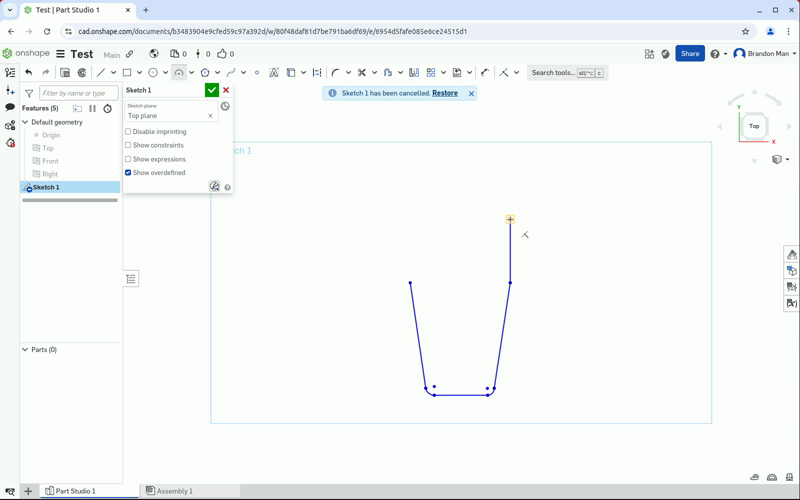
click(510, 219)
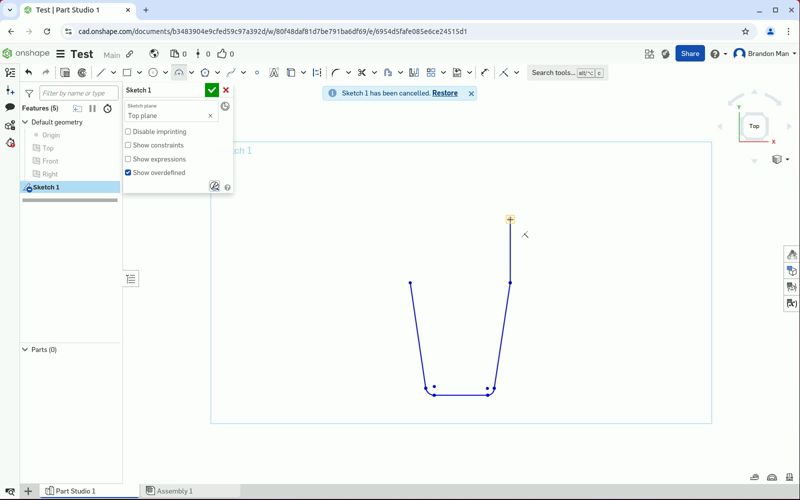
key_down(shift)
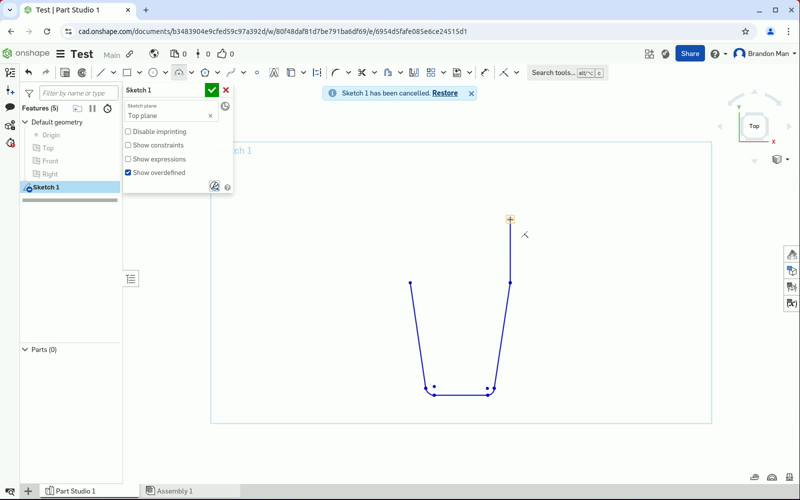
mouse_move(410, 219)
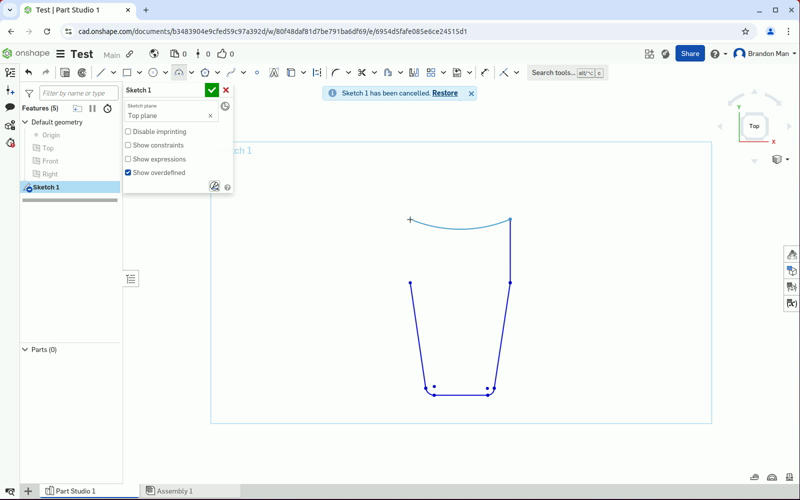
click(410, 219)
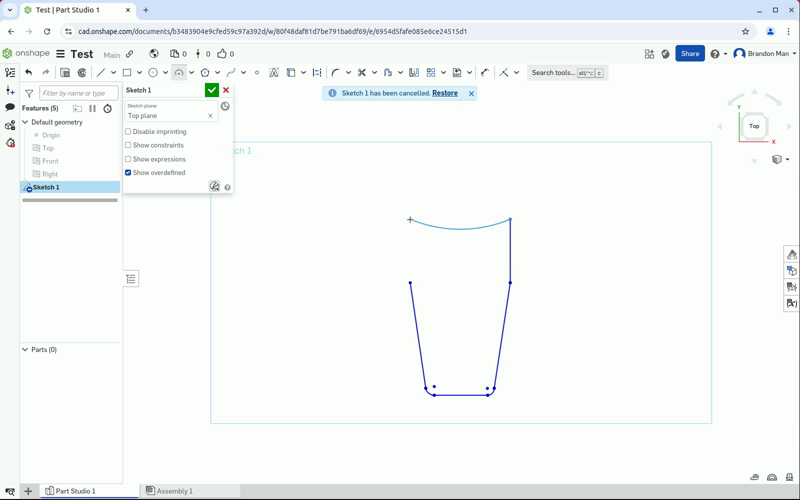
mouse_move(460, 170)
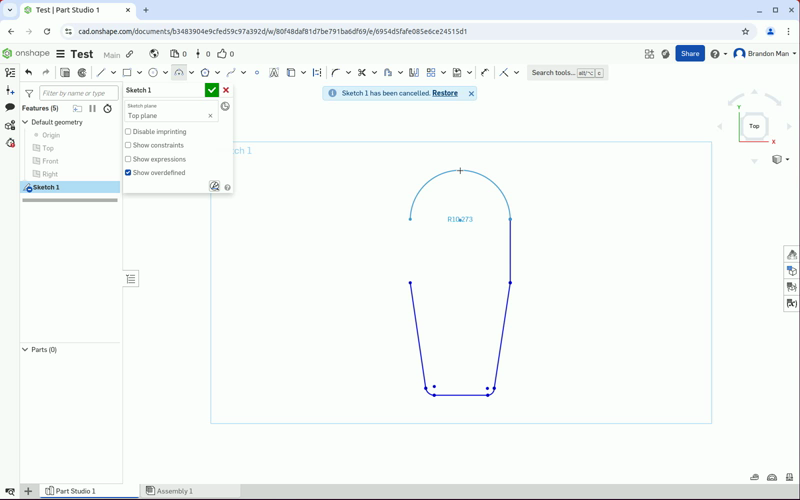
click(460, 170)
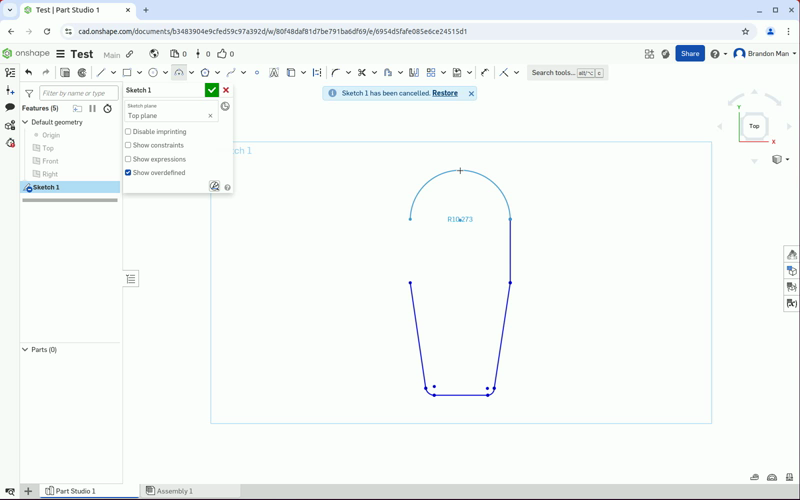
key_up(shift)
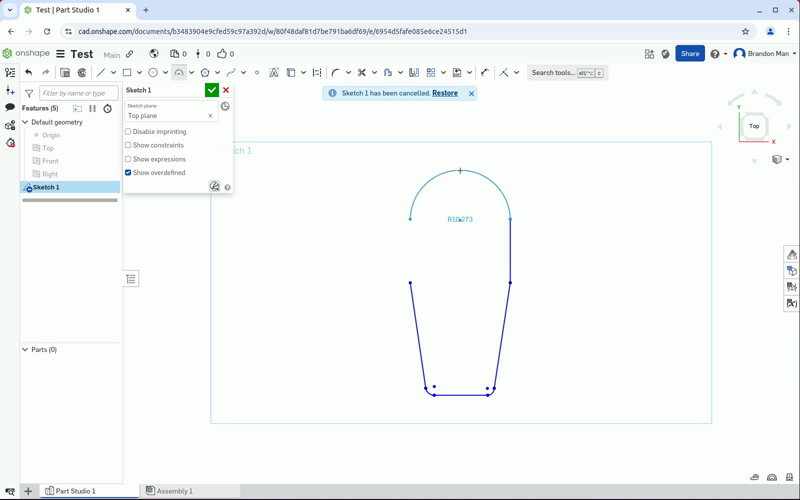
key(esc)
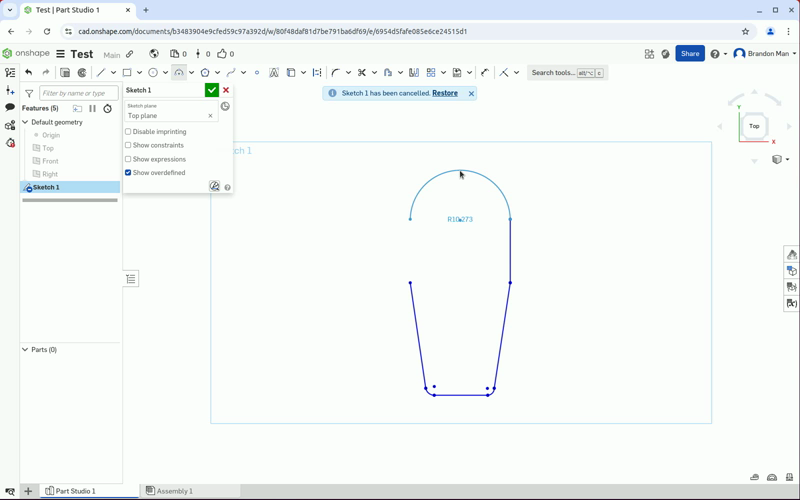
key(l)
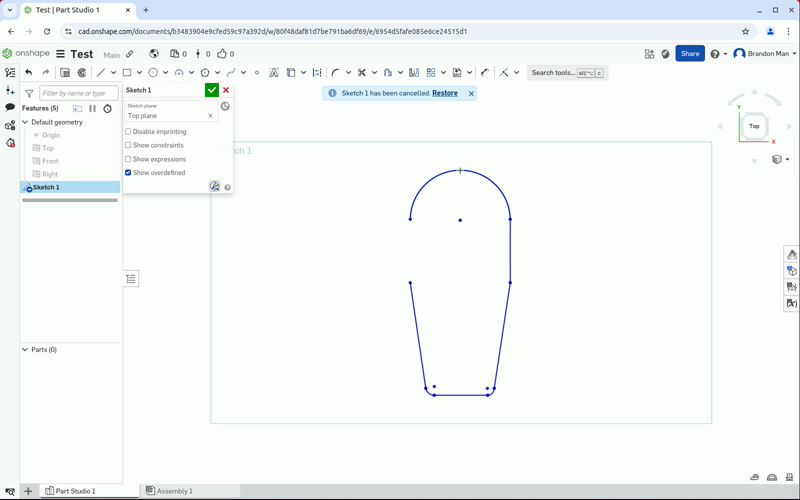
mouse_move(410, 219)
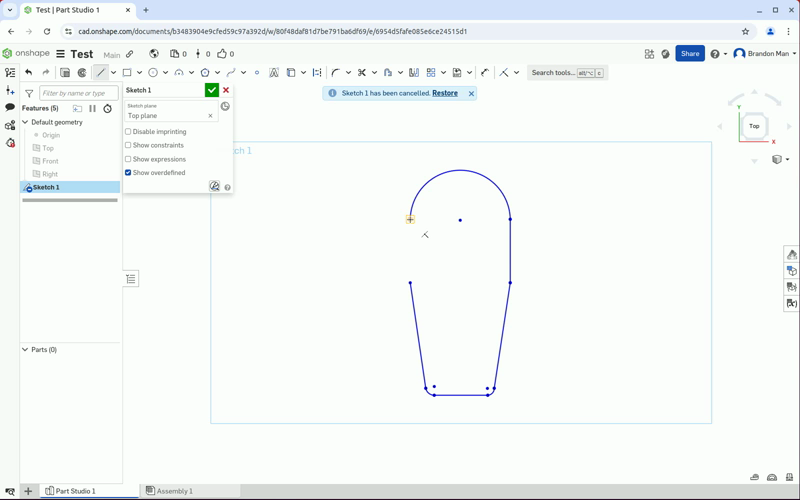
click(410, 219)
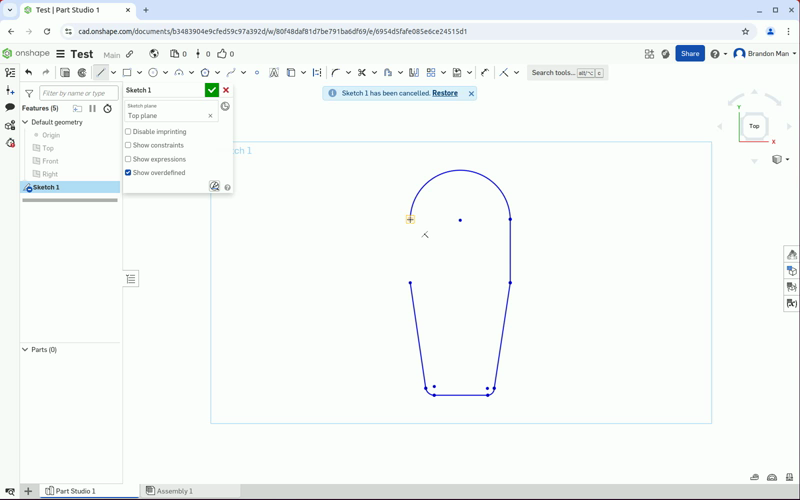
key_down(shift)
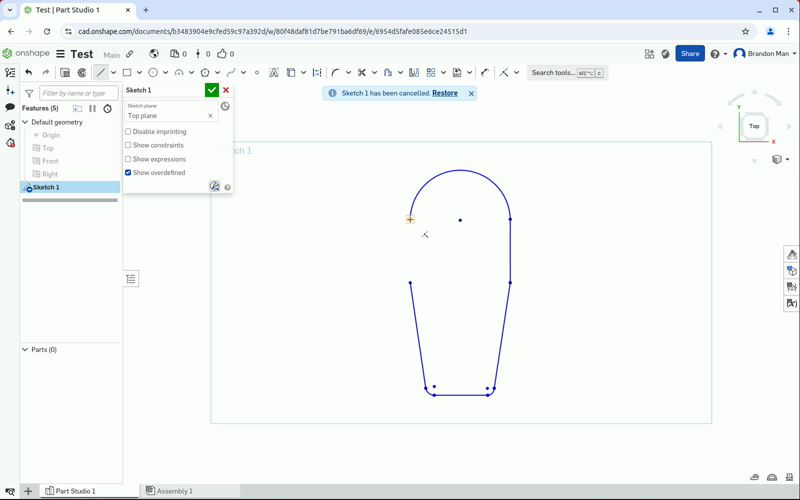
mouse_move(410, 282)
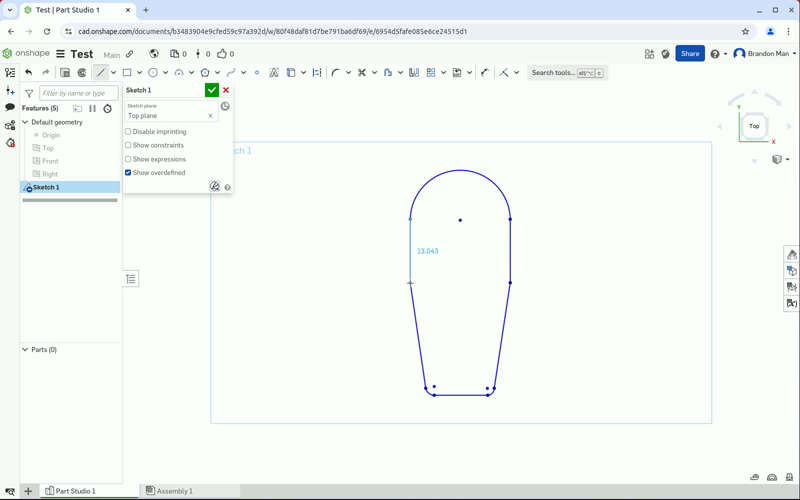
key_up(shift)
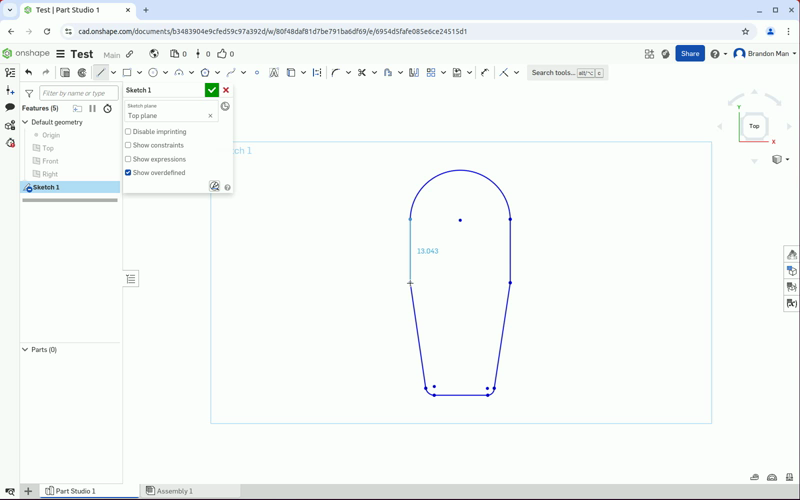
click(410, 282)
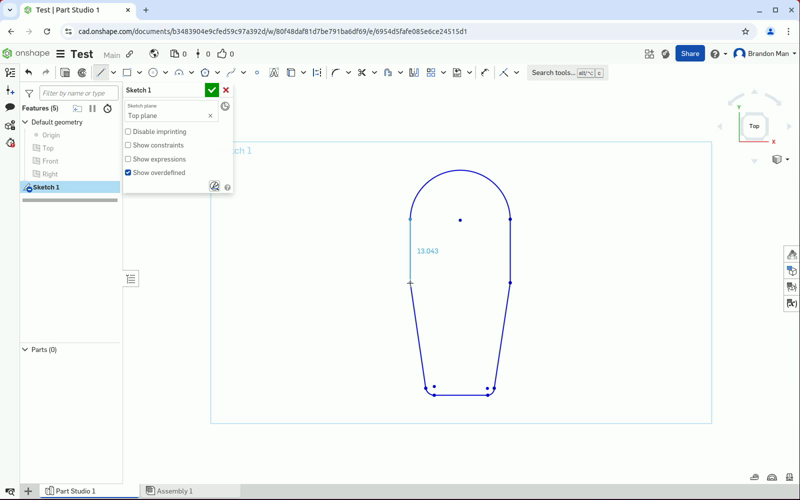
key(esc)
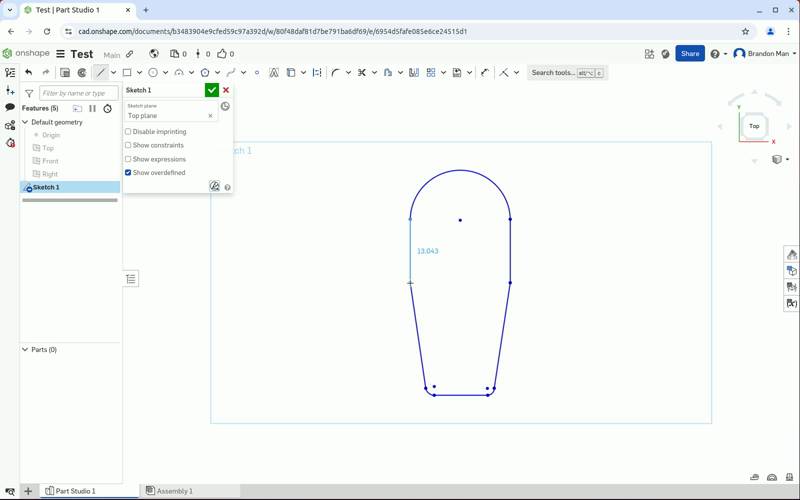
key(c)
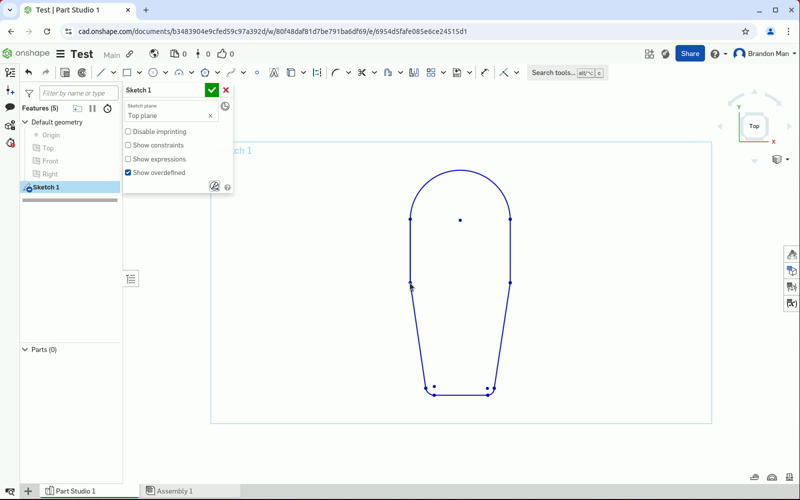
key_down(shift)
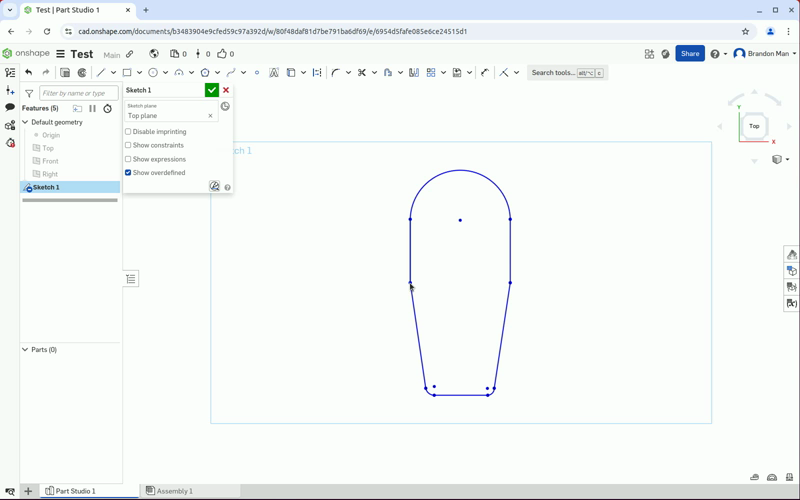
mouse_move(460, 219)
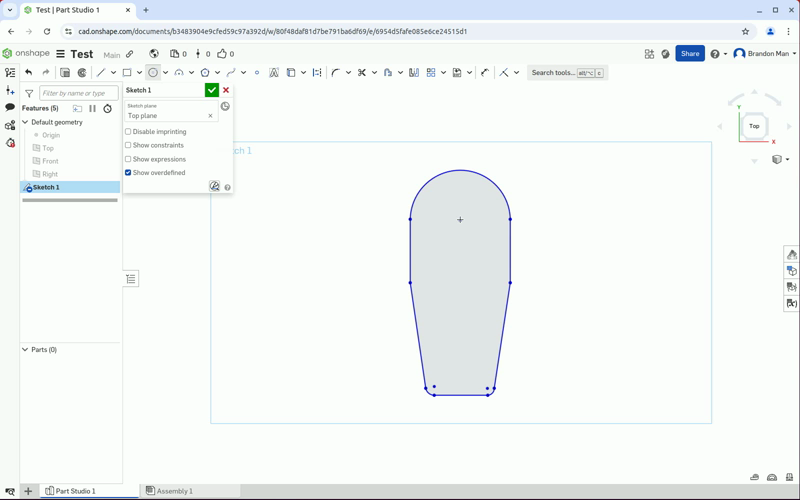
scroll(6)
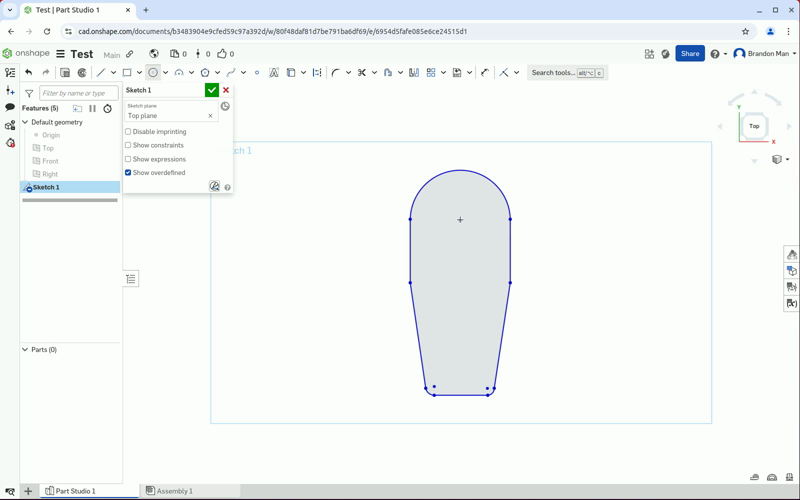
scroll(6)
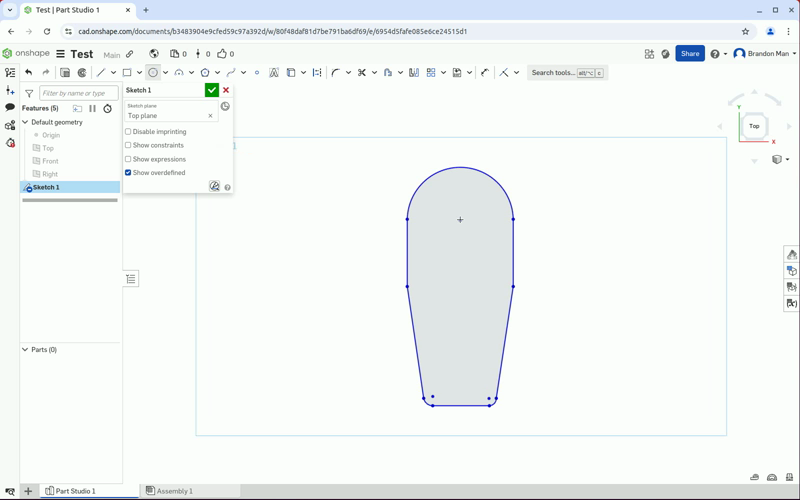
scroll(6)
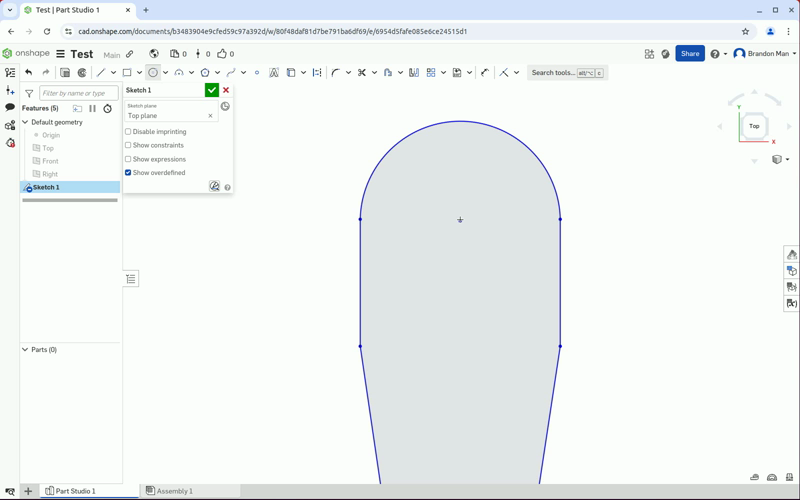
scroll(6)
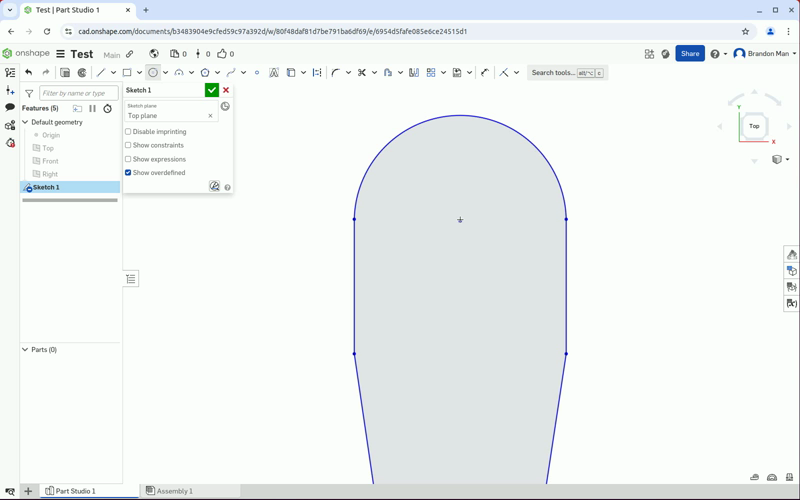
scroll(6)
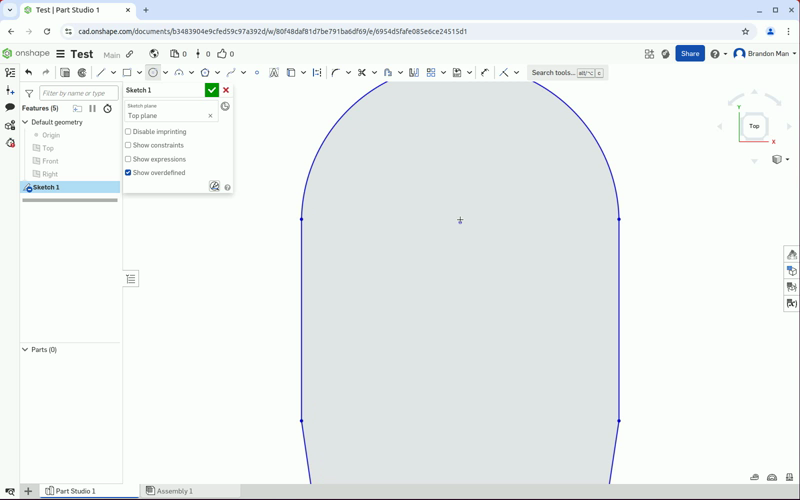
scroll(6)
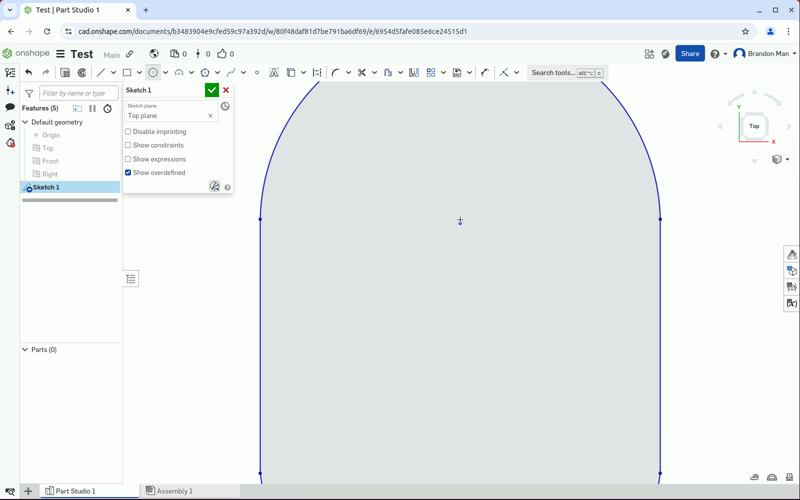
scroll(6)
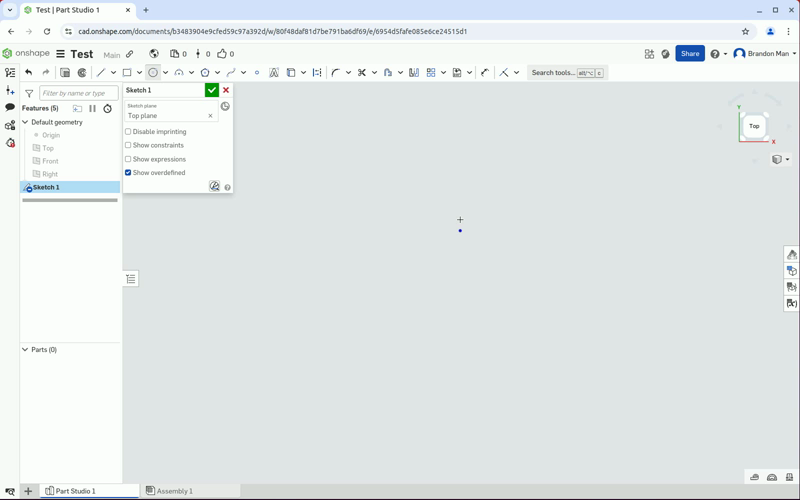
click(460, 219)
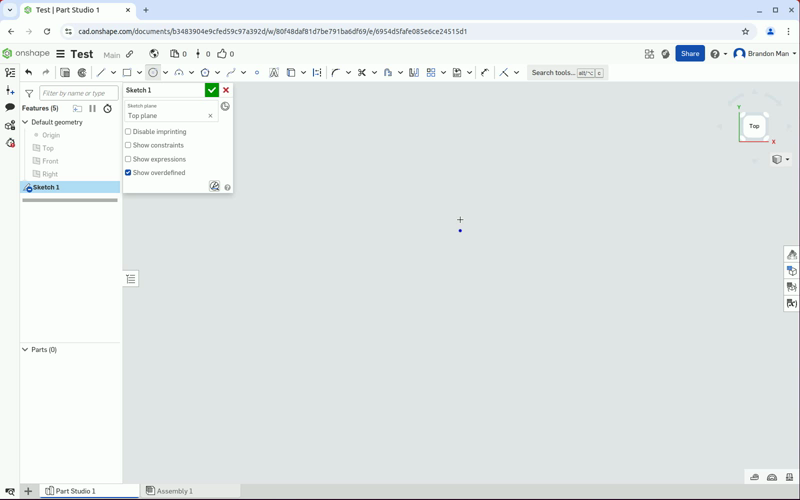
scroll(-6)
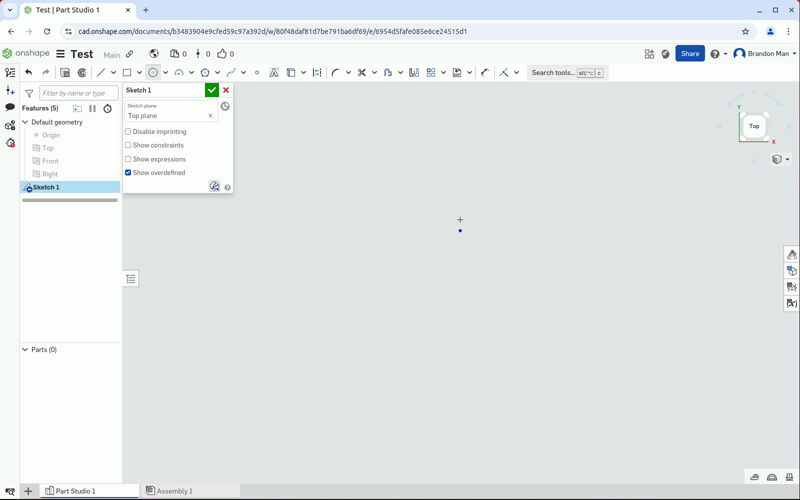
scroll(-6)
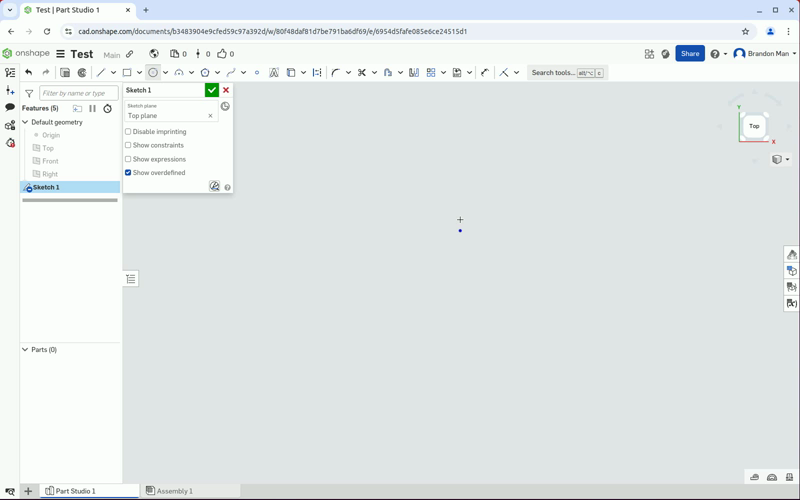
scroll(-6)
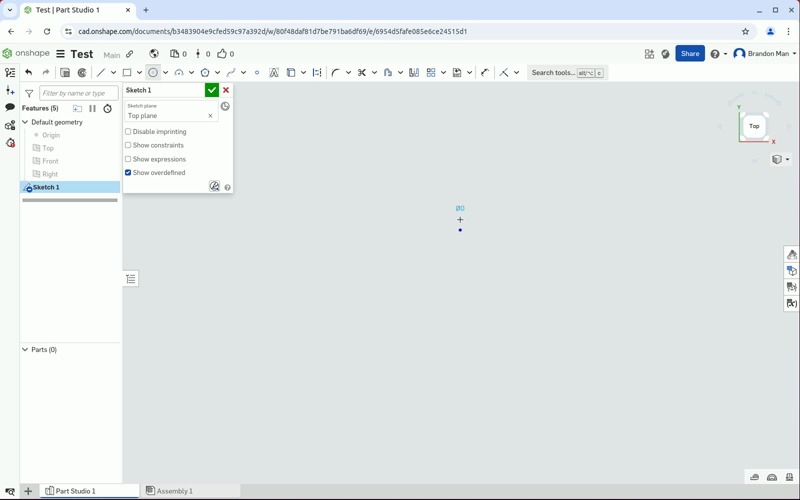
scroll(-6)
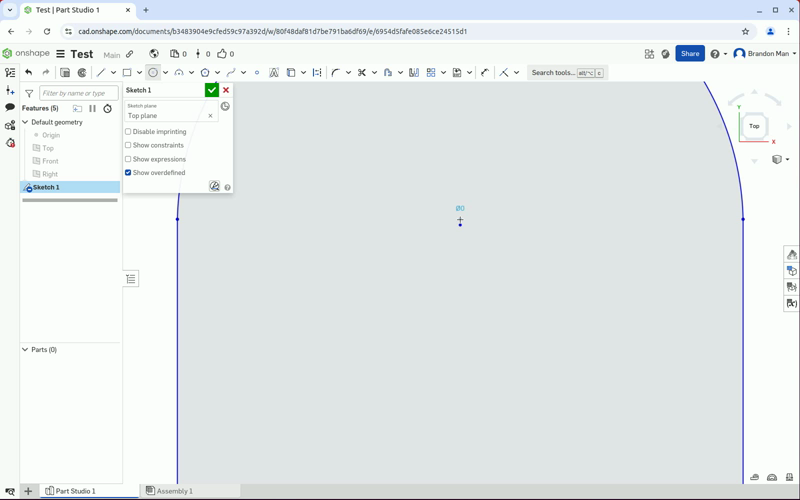
scroll(-6)
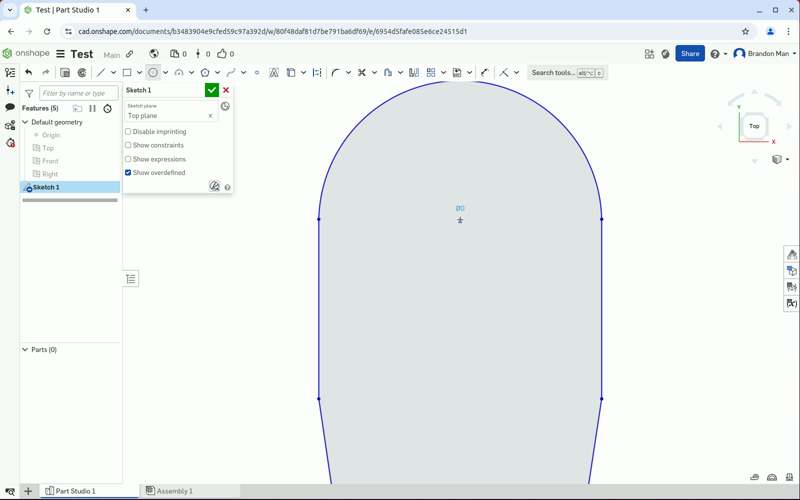
scroll(-6)
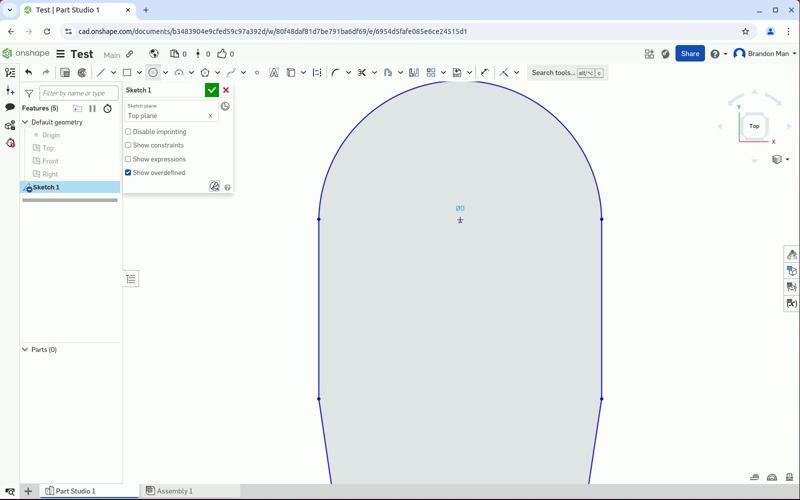
scroll(-6)
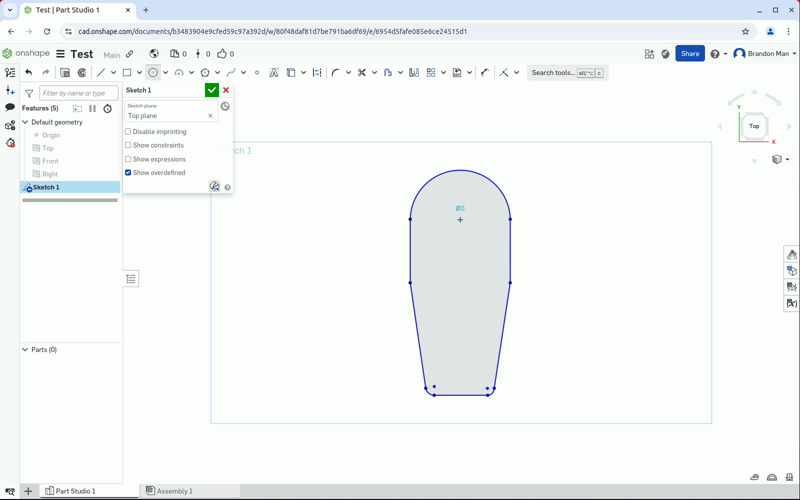
key_up(shift)
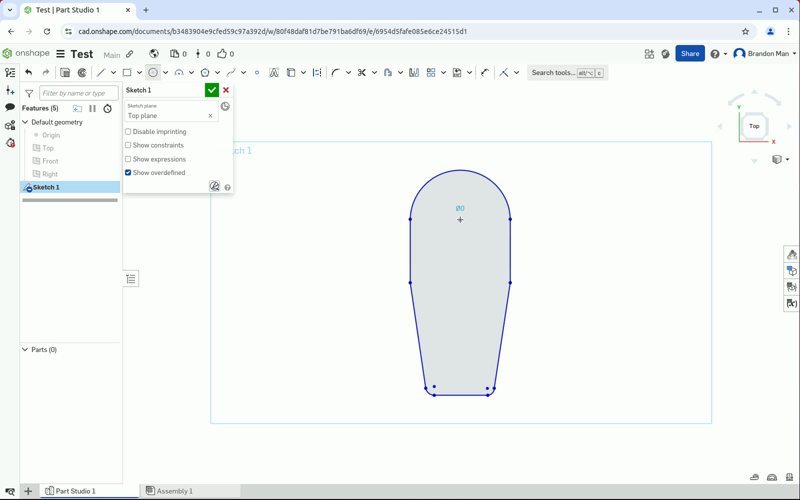
mouse_move(495, 219)
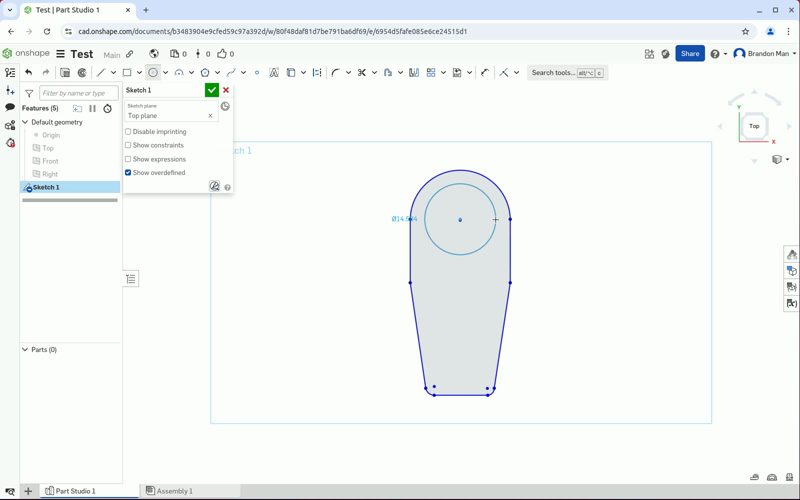
click(495, 219)
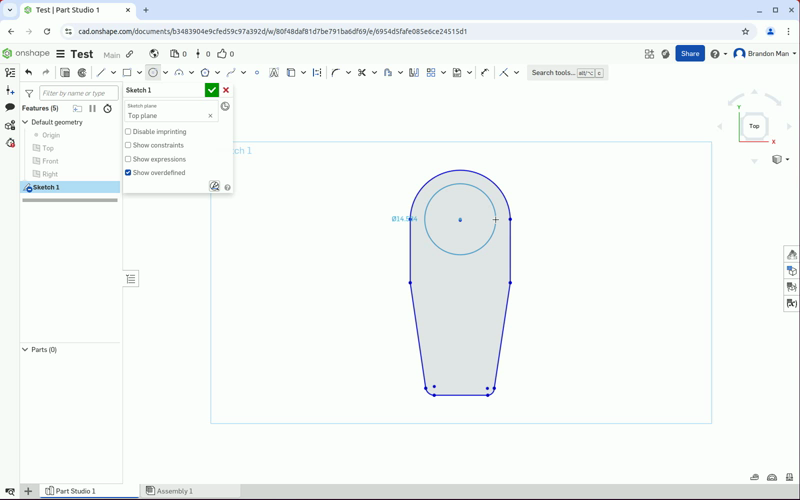
key(esc)
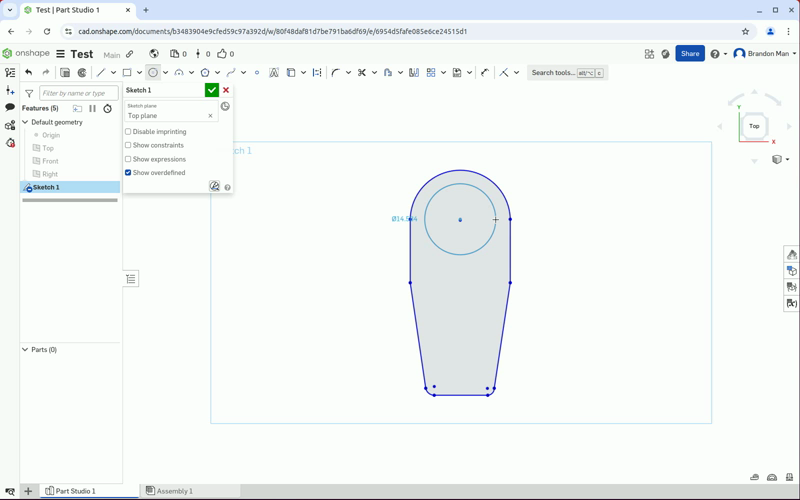
key(a)
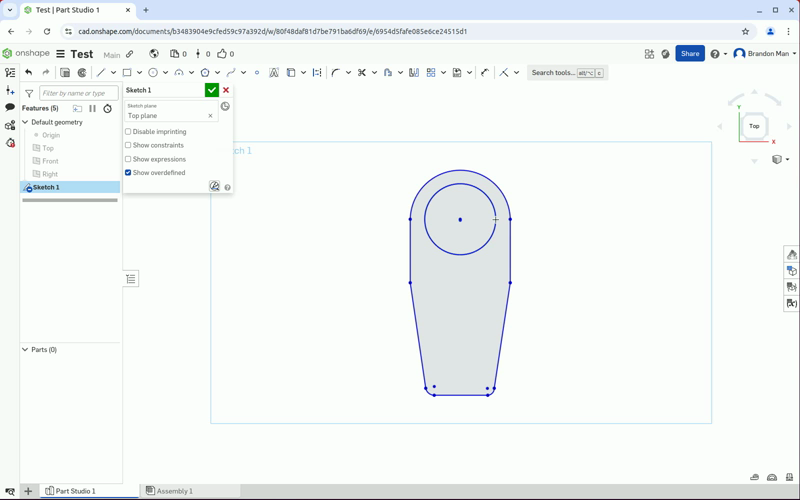
key_down(shift)
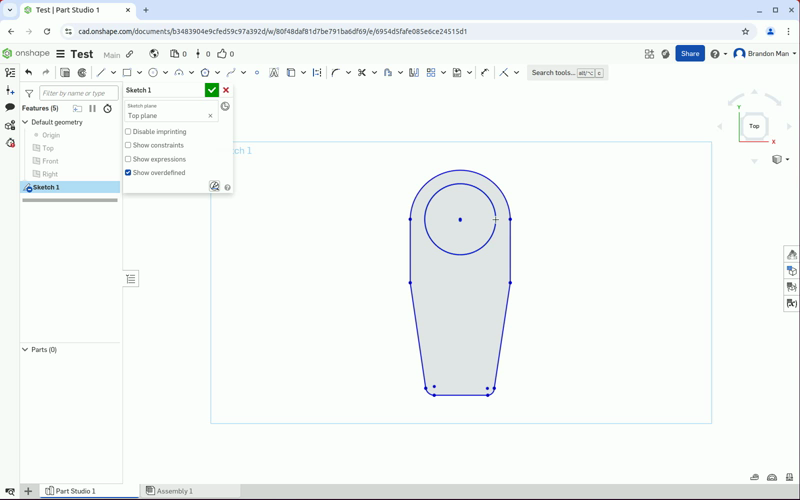
mouse_move(441, 366)
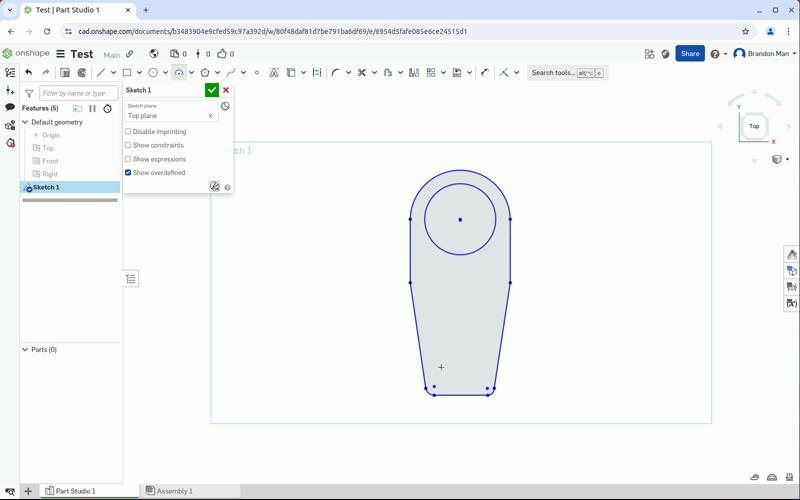
click(441, 366)
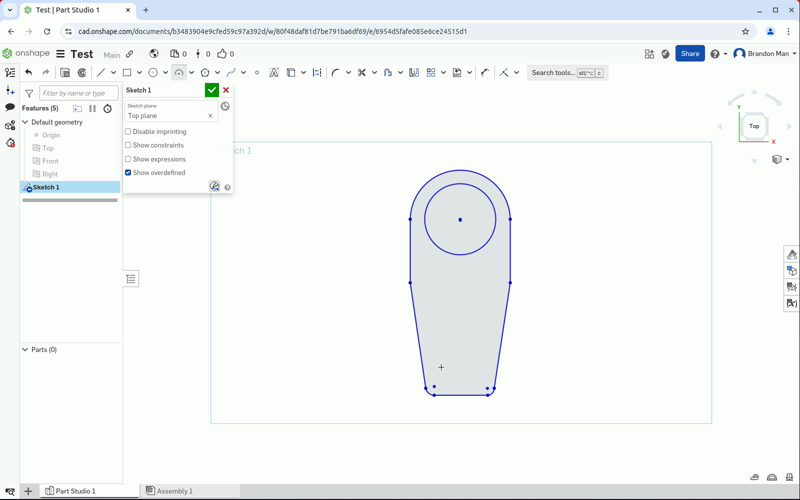
key_up(shift)
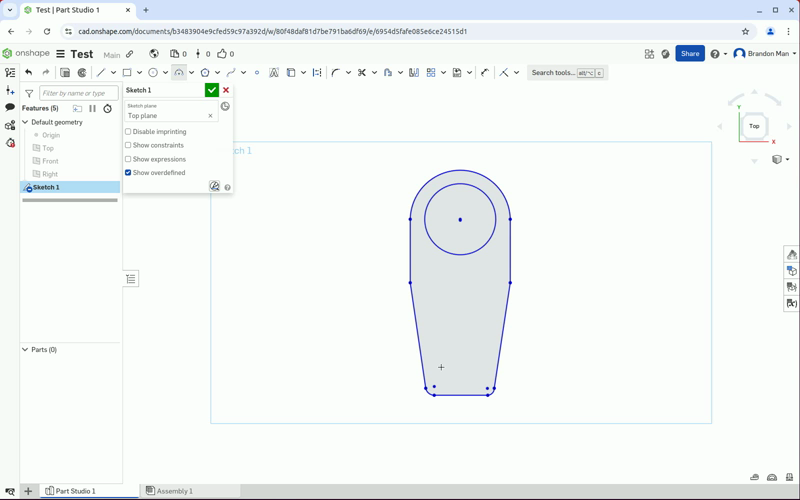
key_down(shift)
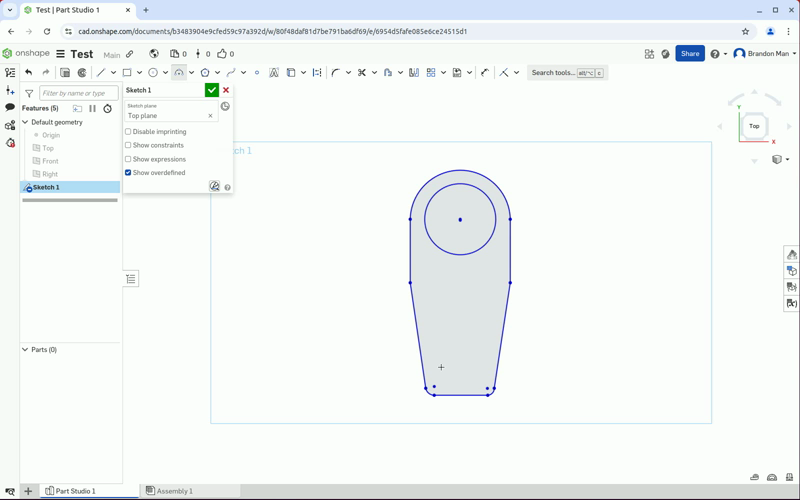
mouse_move(479, 366)
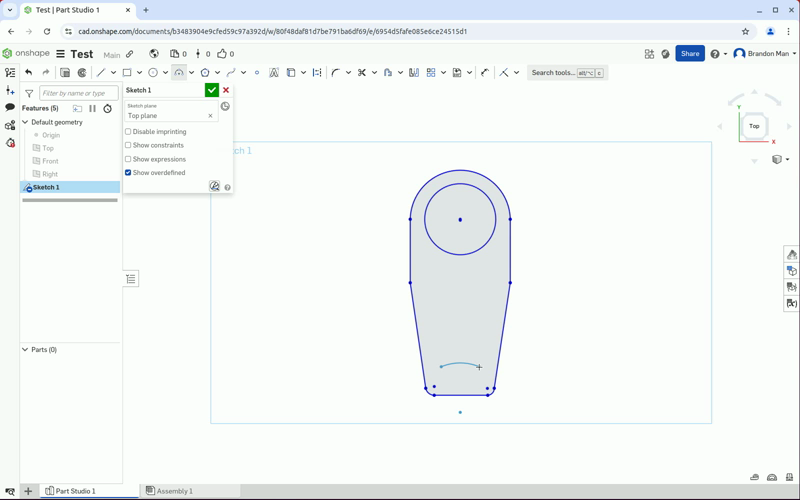
click(479, 366)
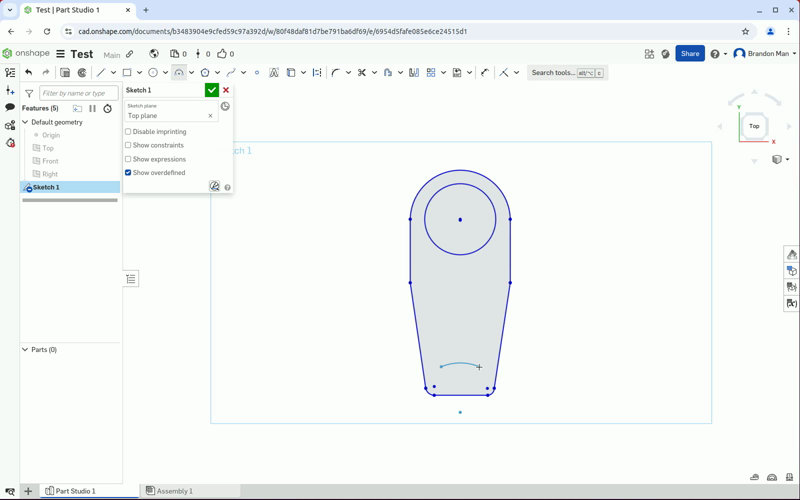
mouse_move(460, 385)
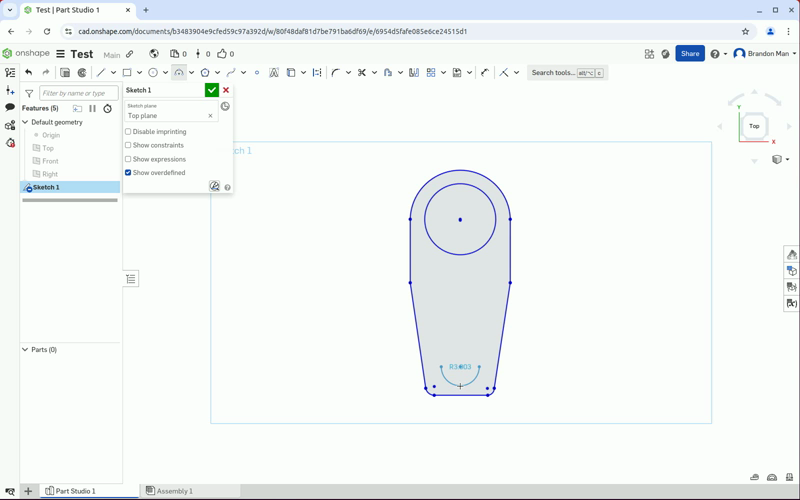
click(460, 385)
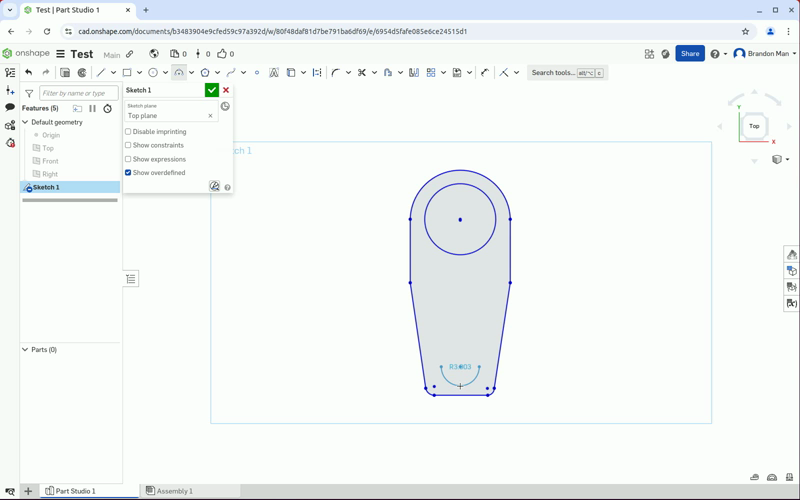
key_up(shift)
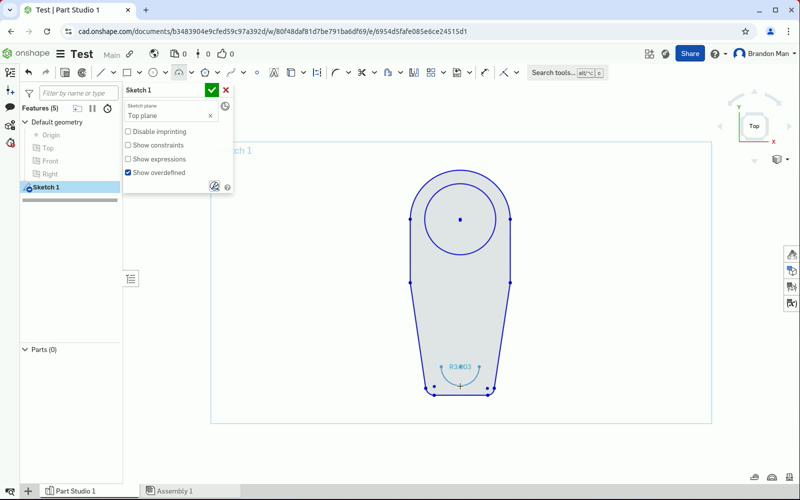
key(esc)
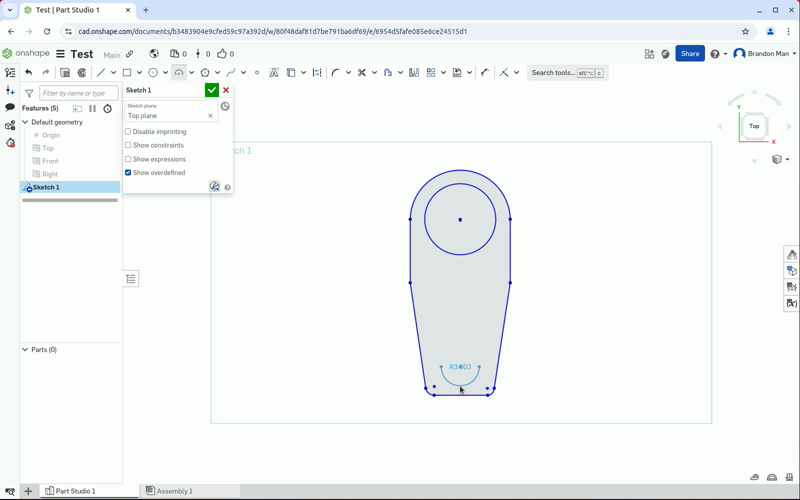
key(l)
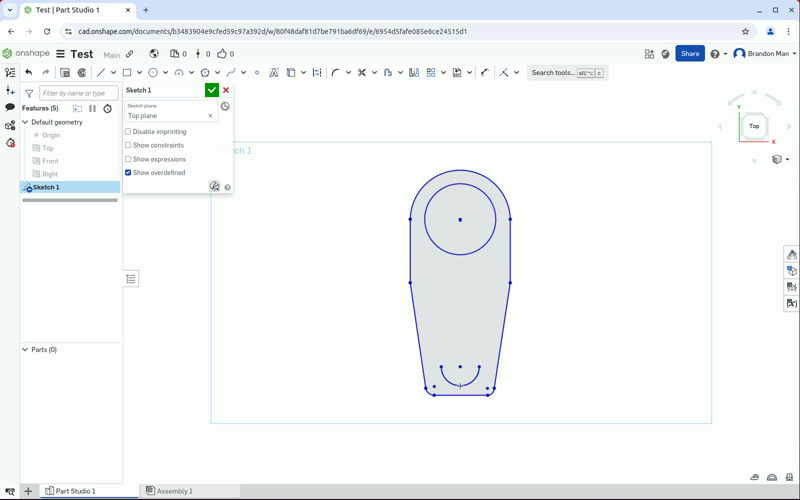
mouse_move(479, 366)
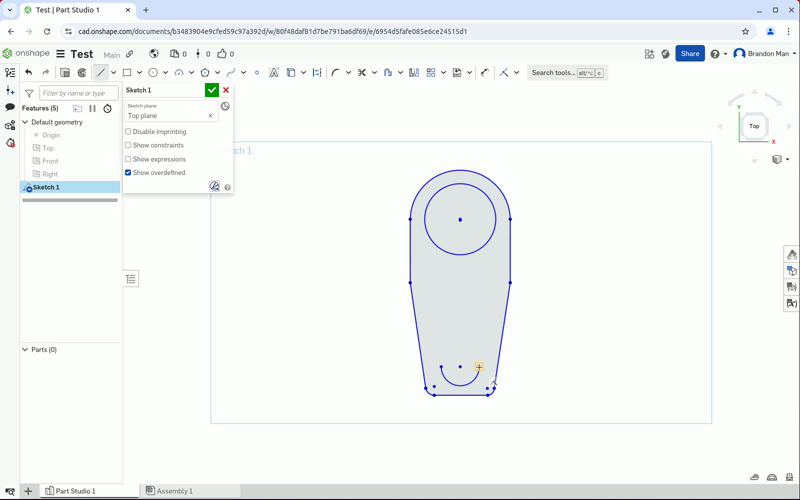
click(479, 366)
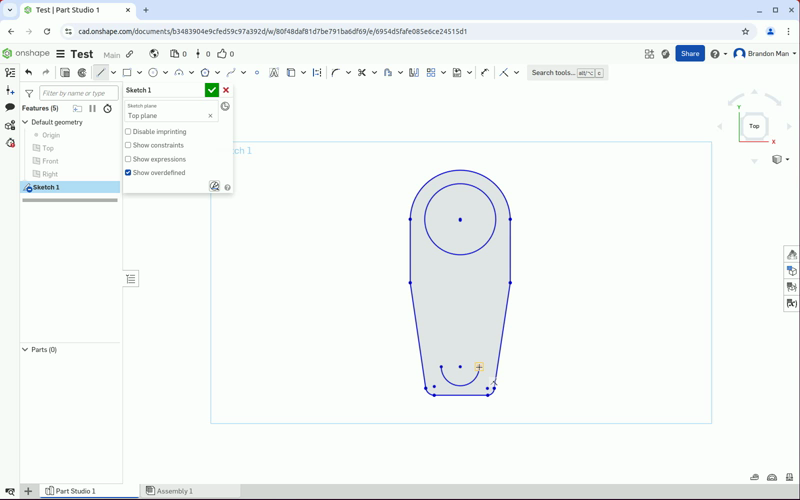
key_down(shift)
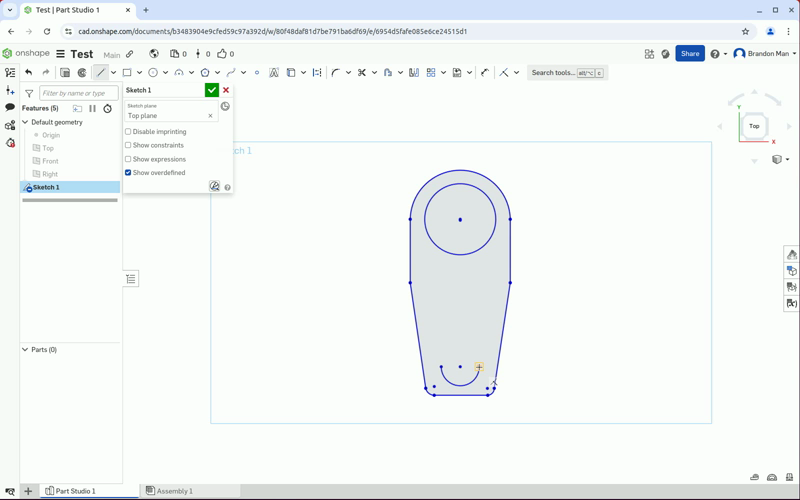
mouse_move(509, 366)
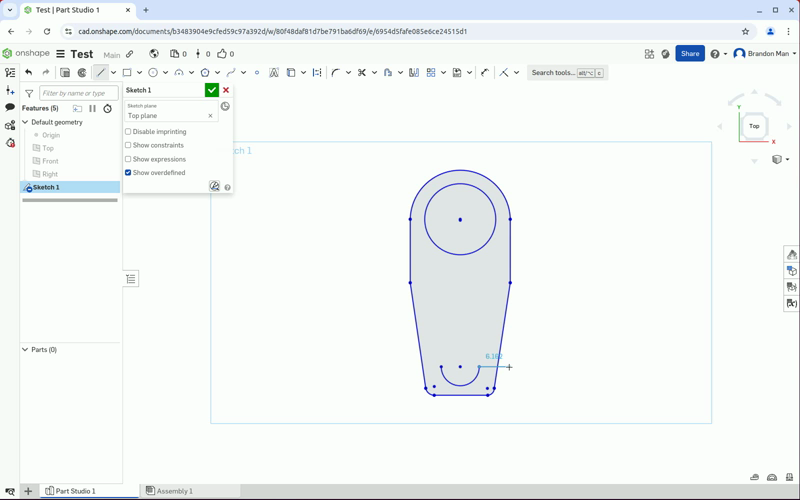
mouse_move(479, 330)
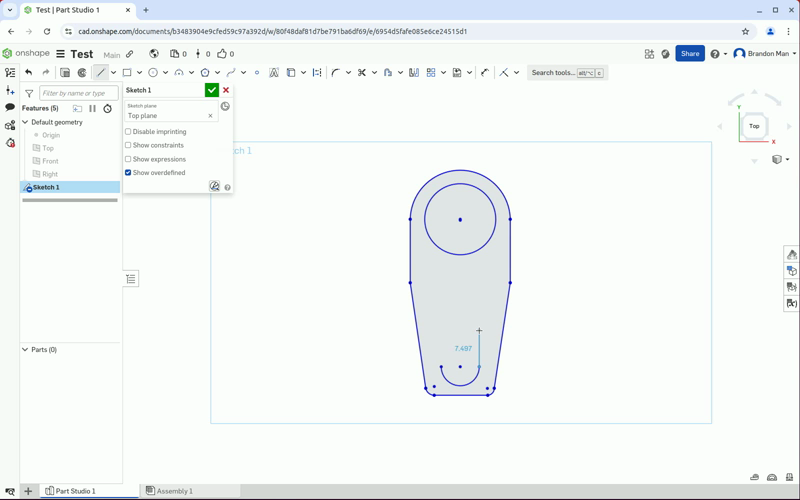
click(479, 330)
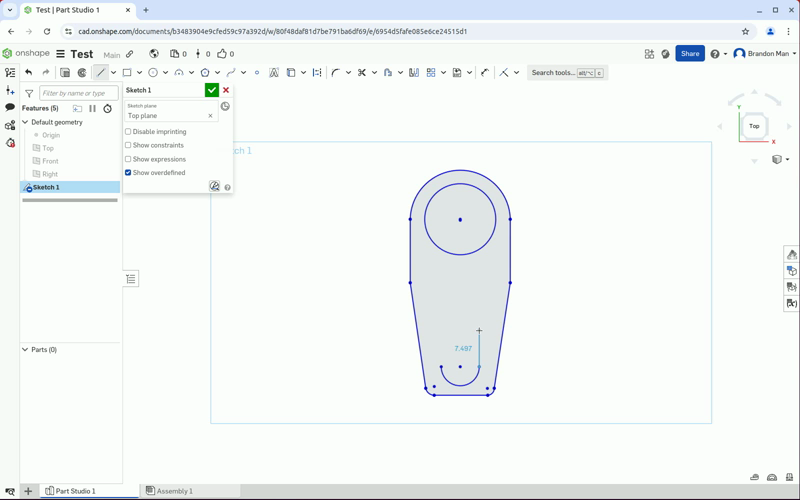
key_up(shift)
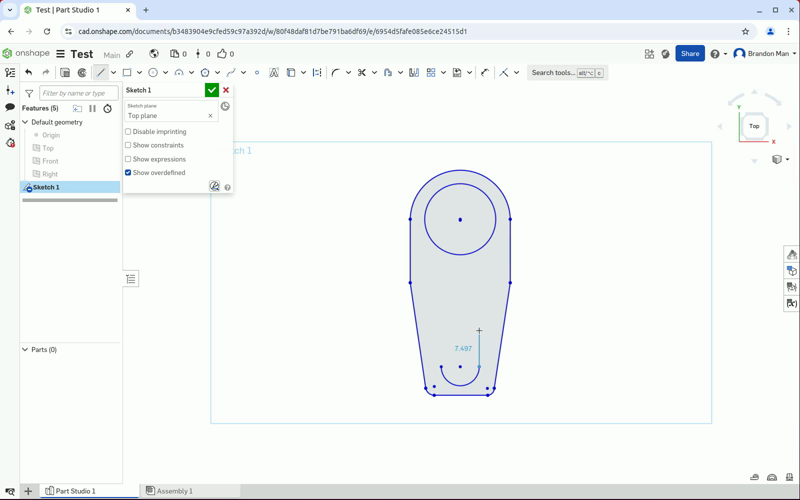
key(esc)
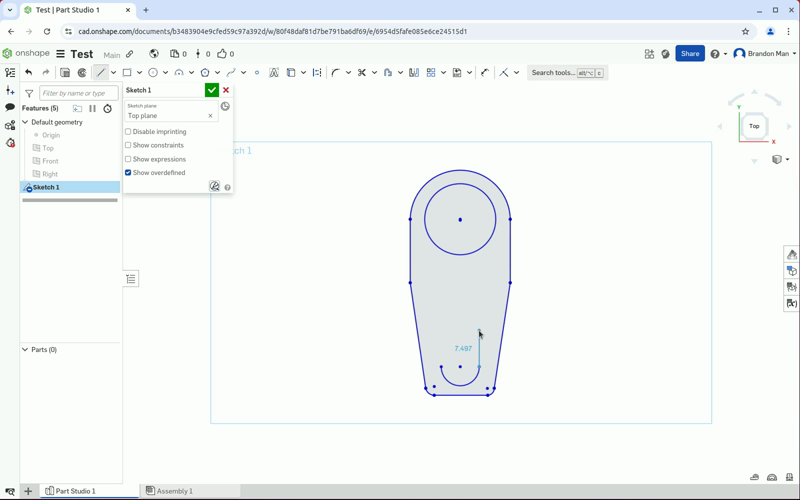
key(a)
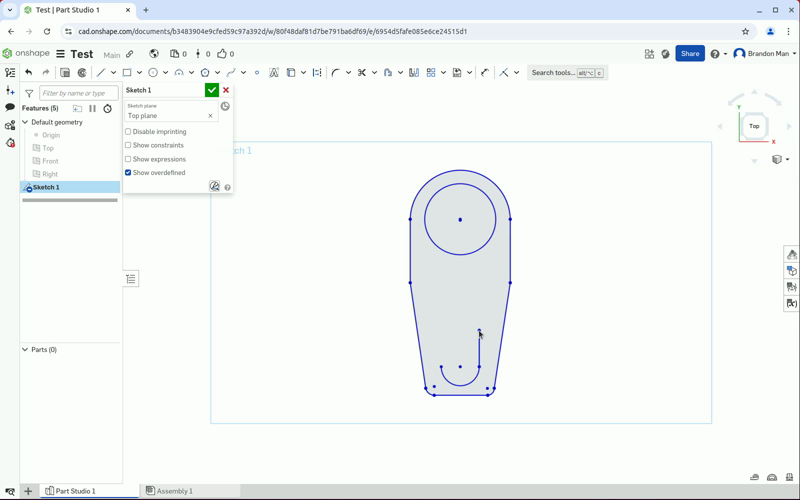
mouse_move(479, 330)
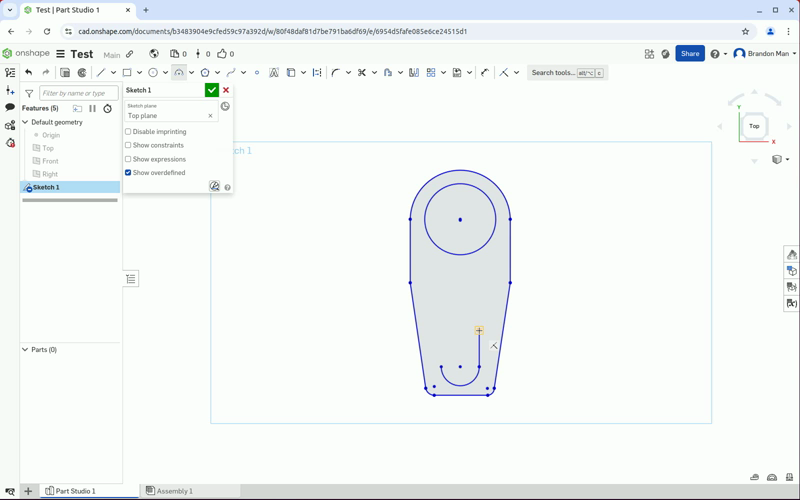
click(479, 330)
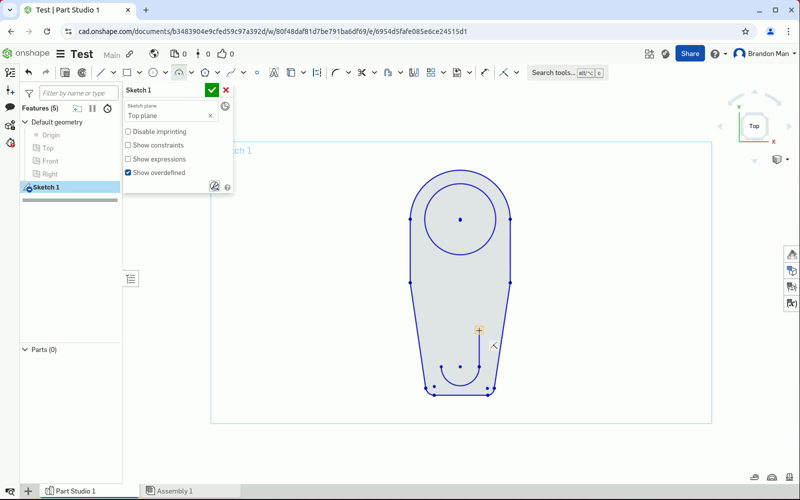
key_down(shift)
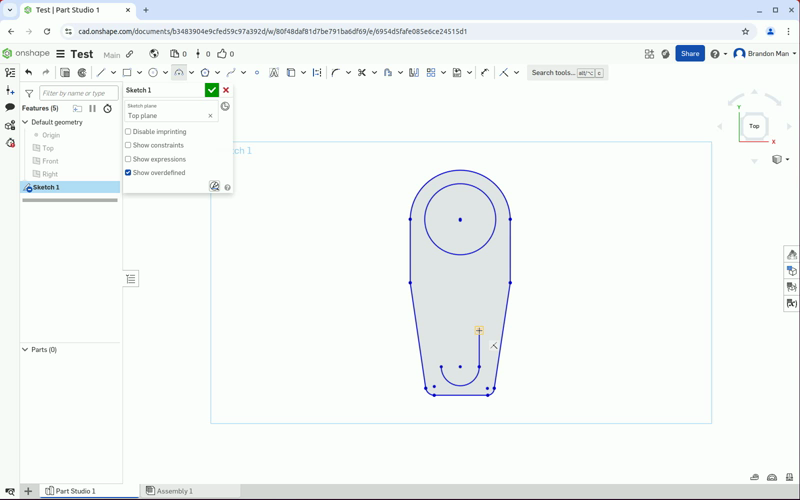
mouse_move(441, 330)
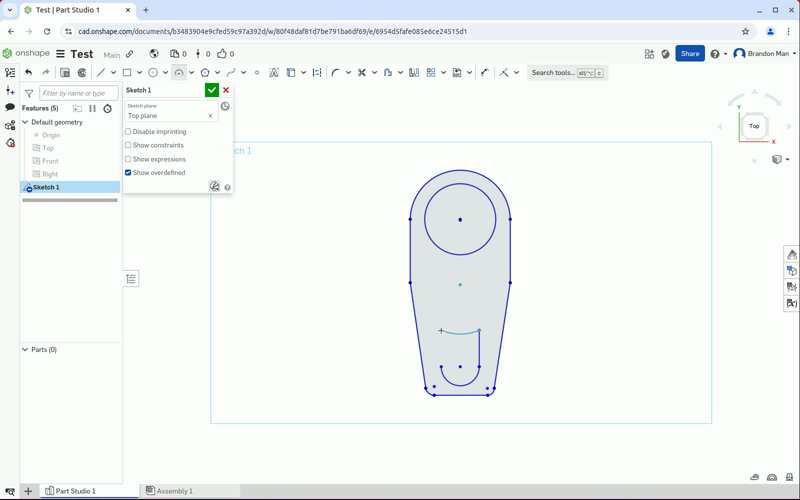
click(441, 330)
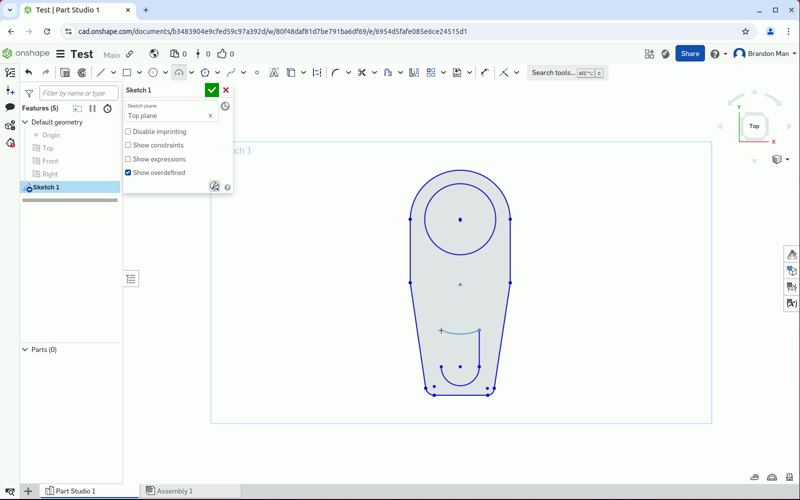
mouse_move(460, 311)
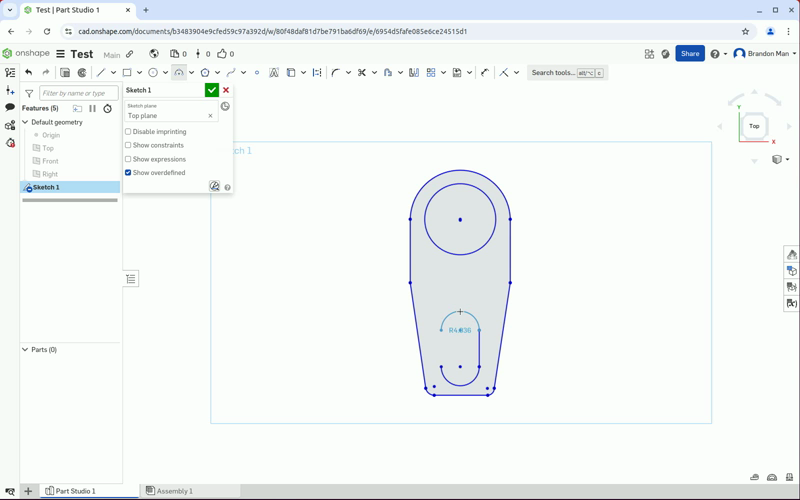
click(460, 311)
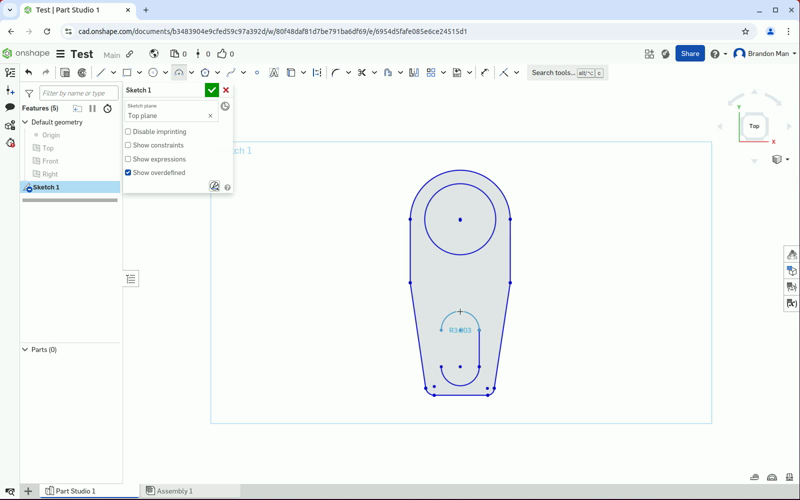
key_up(shift)
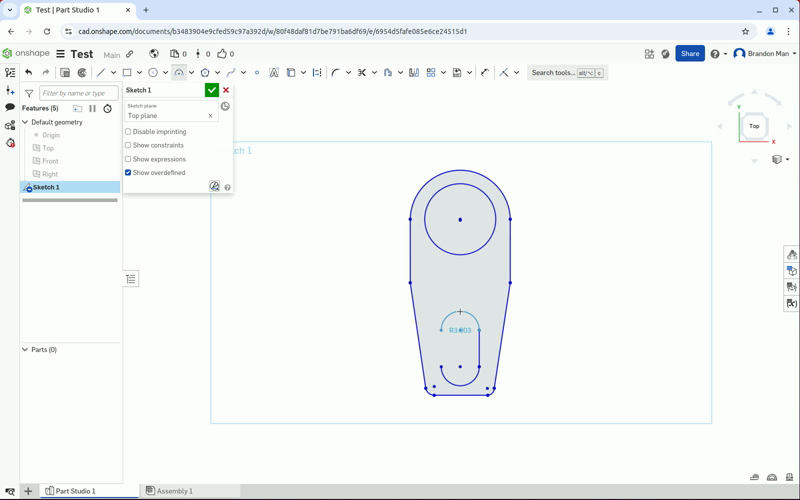
key(esc)
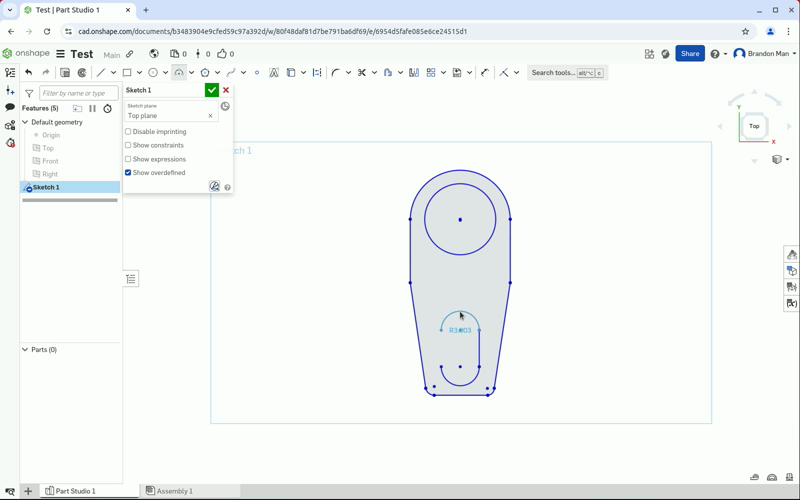
key(l)
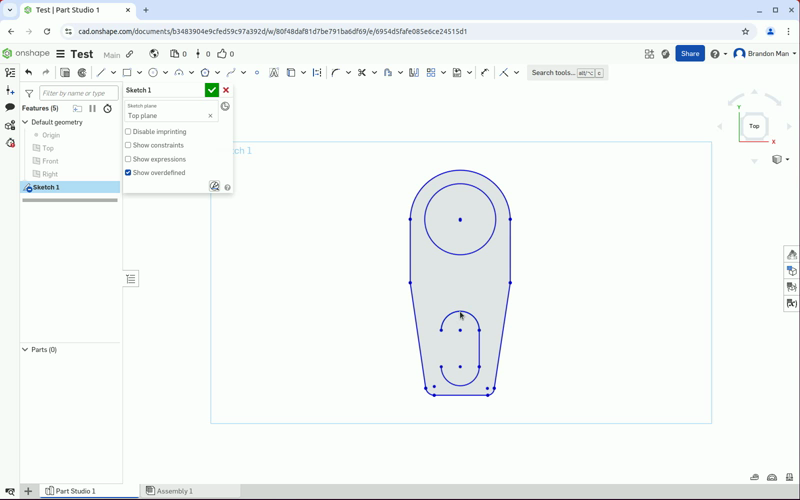
mouse_move(441, 330)
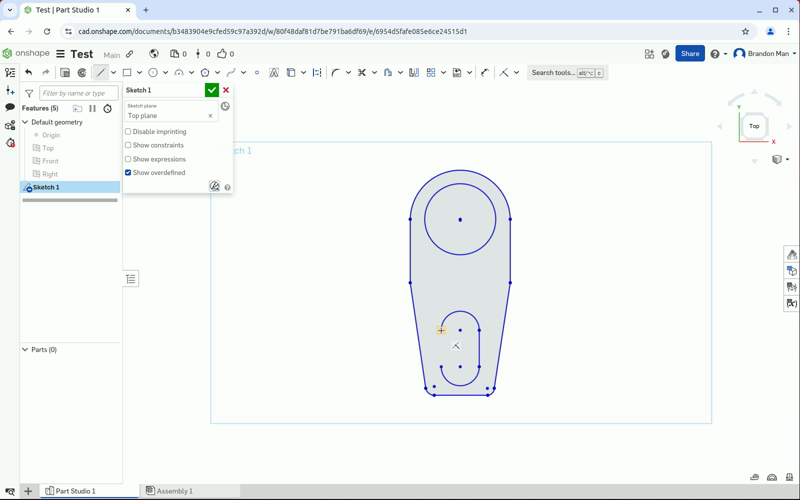
click(441, 330)
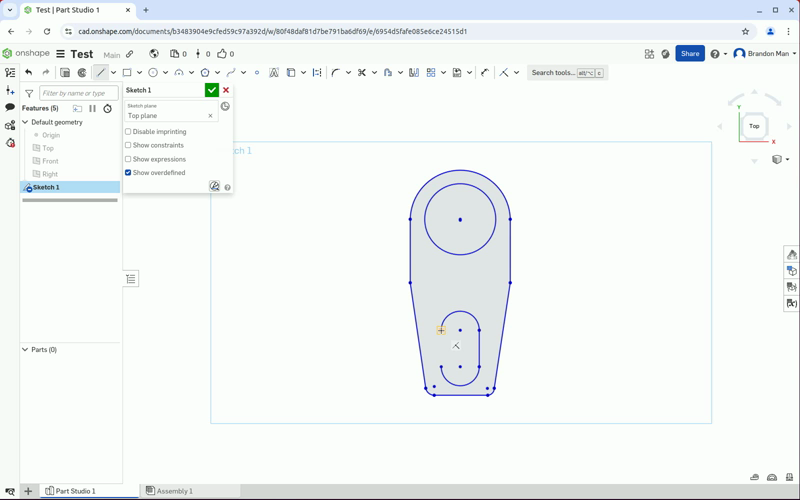
mouse_move(471, 330)
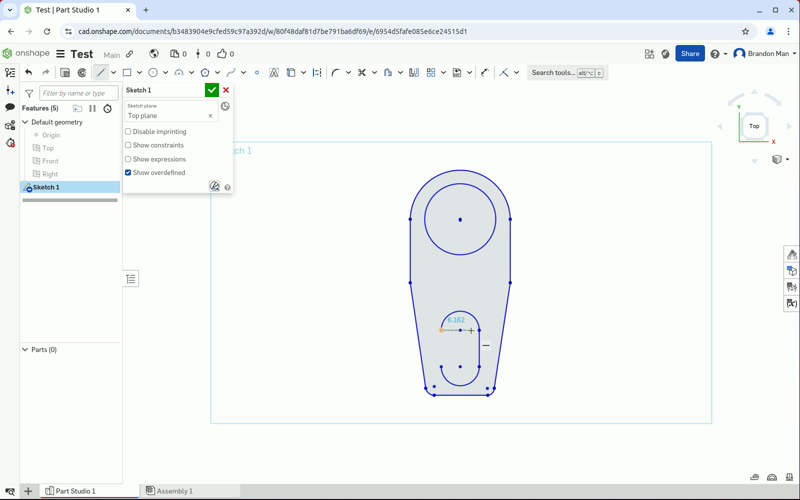
key_down(shift)
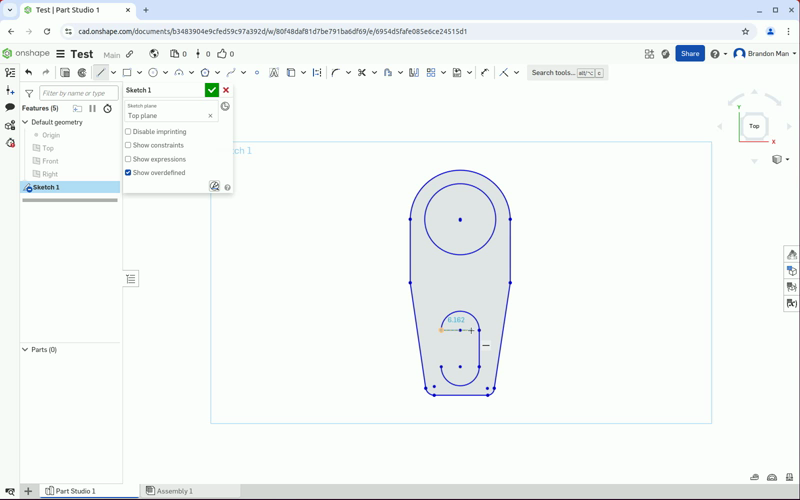
mouse_move(441, 366)
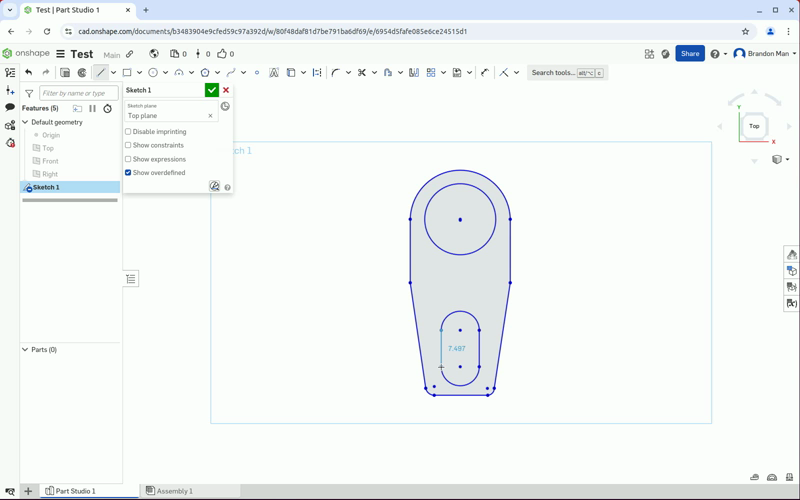
key_up(shift)
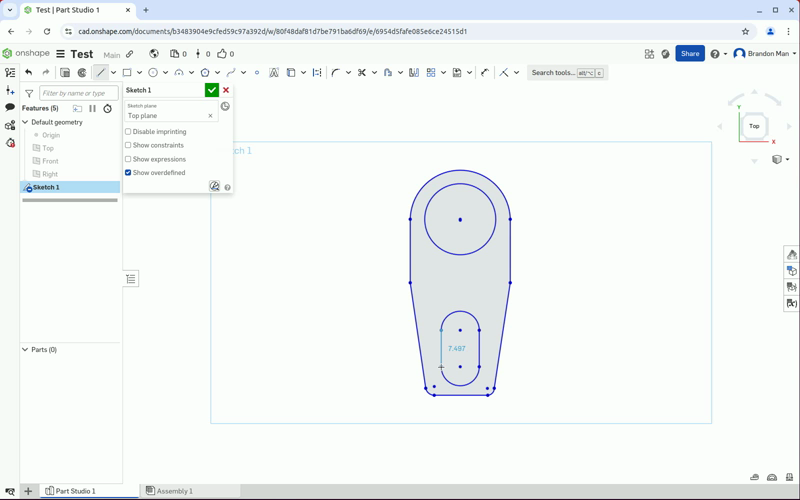
click(441, 366)
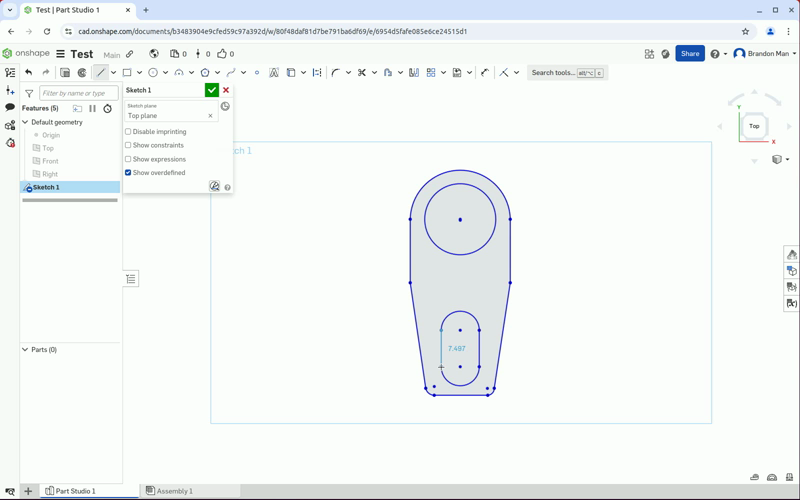
key(esc)
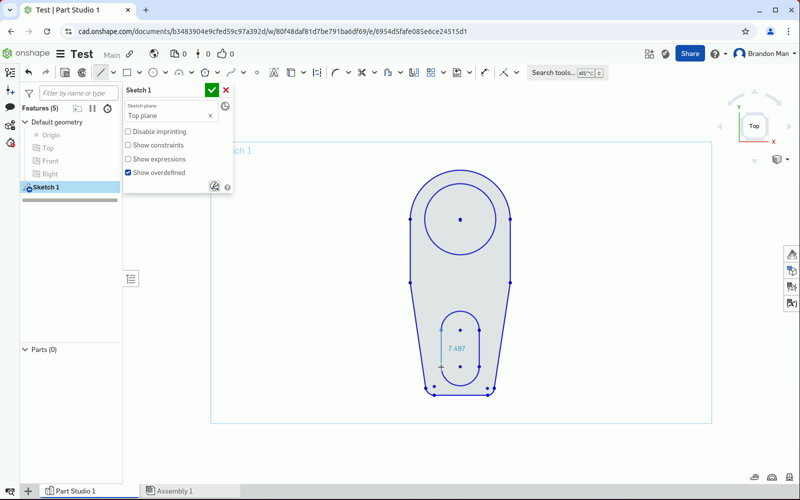
mouse_move(462, 276)
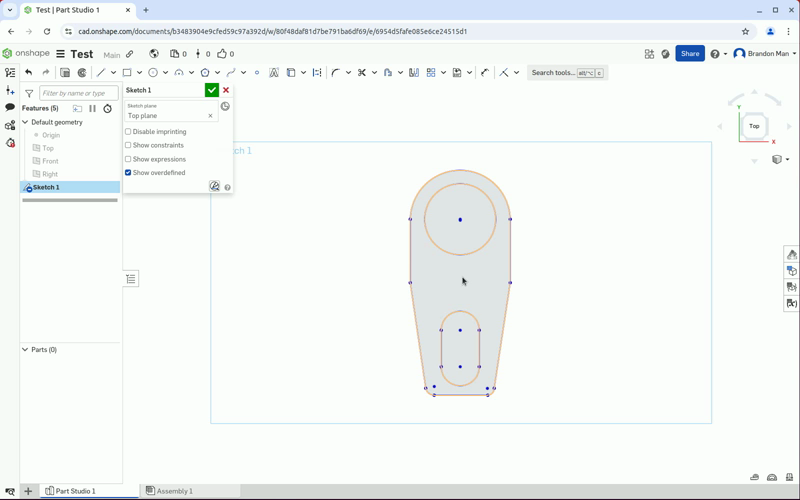
click(462, 276)
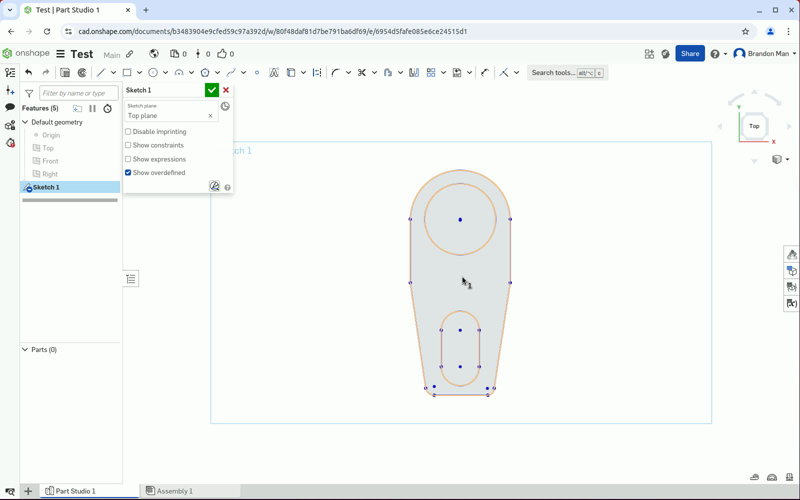
mouse_move(73, 352)
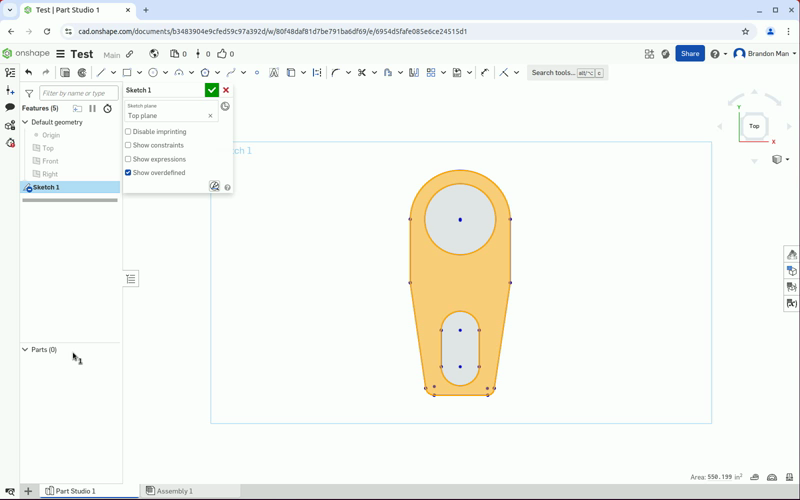
key(shift+y)
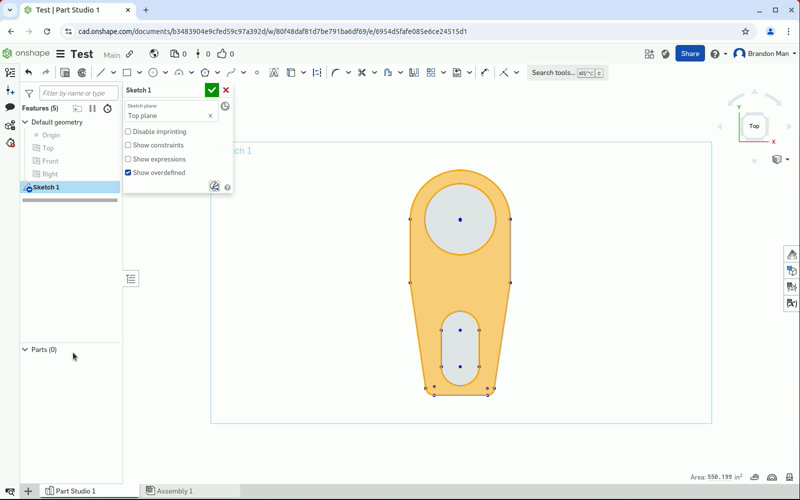
key(shift+e)
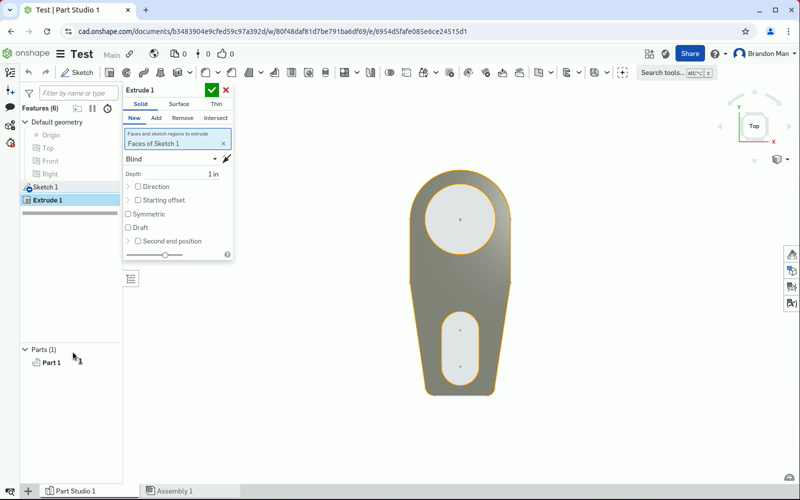
mouse_move(143, 106)
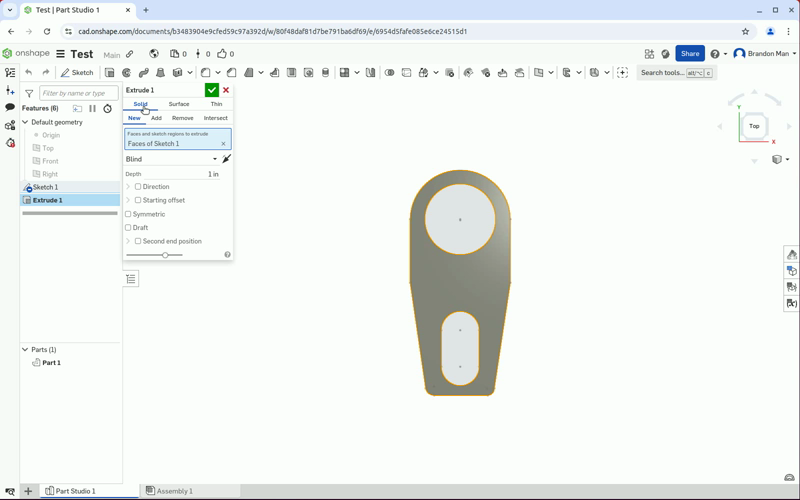
click(143, 106)
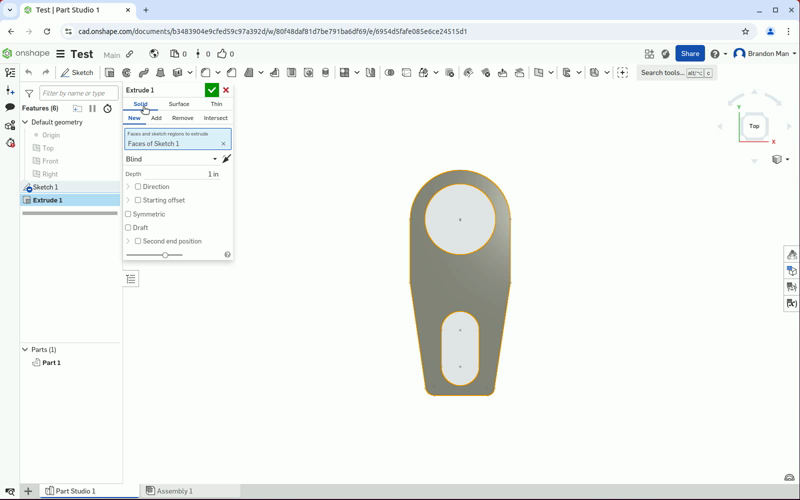
mouse_move(137, 120)
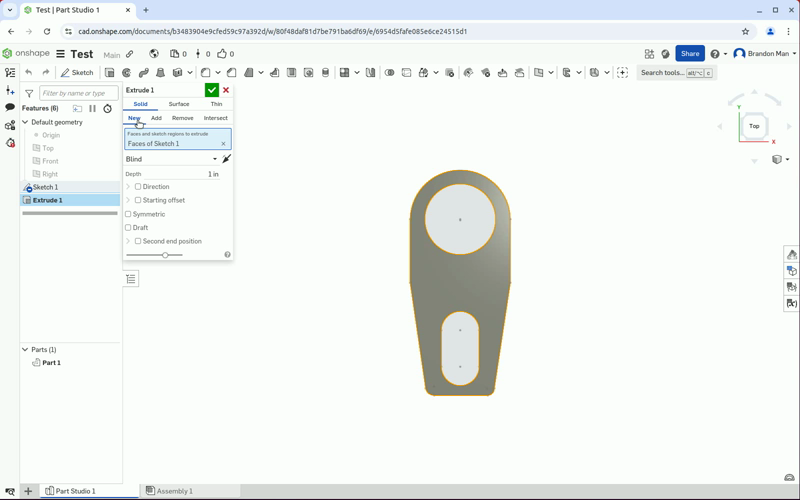
click(137, 120)
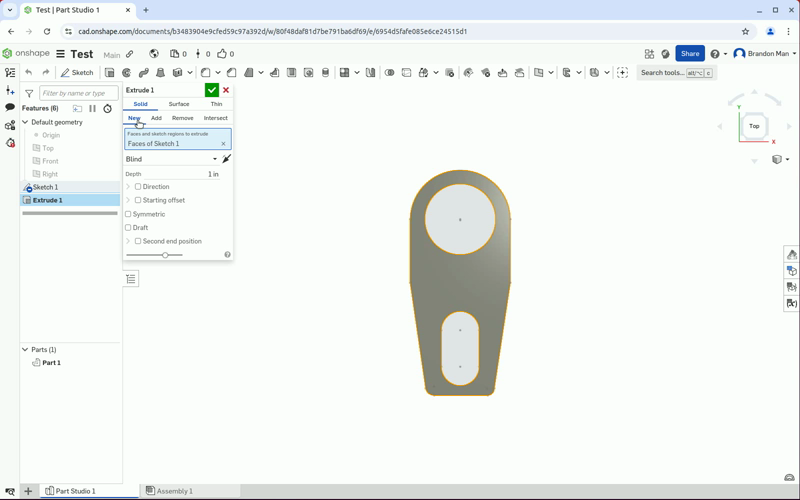
key(tab, 4)
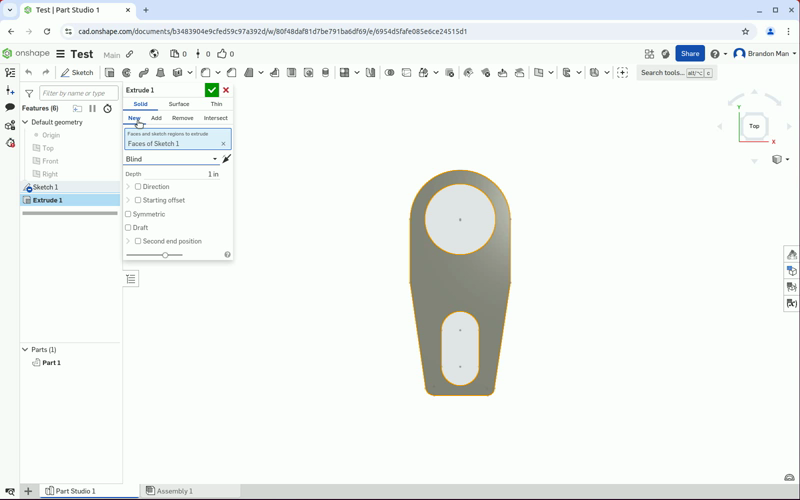
text(2.889)
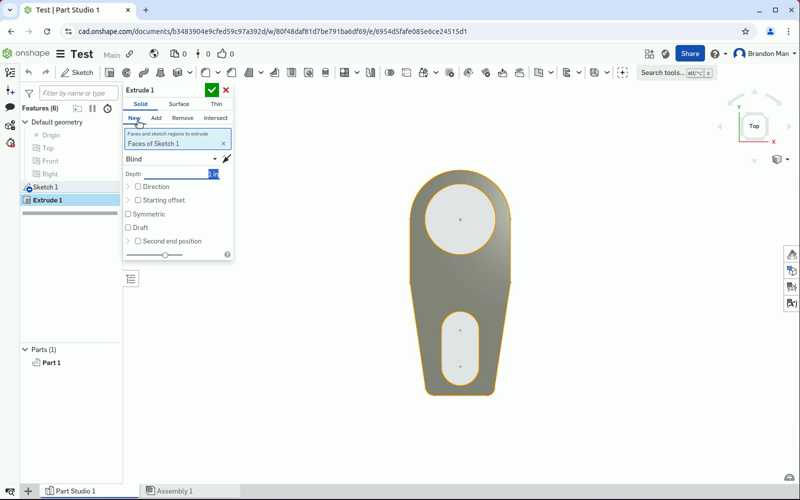
key(enter)
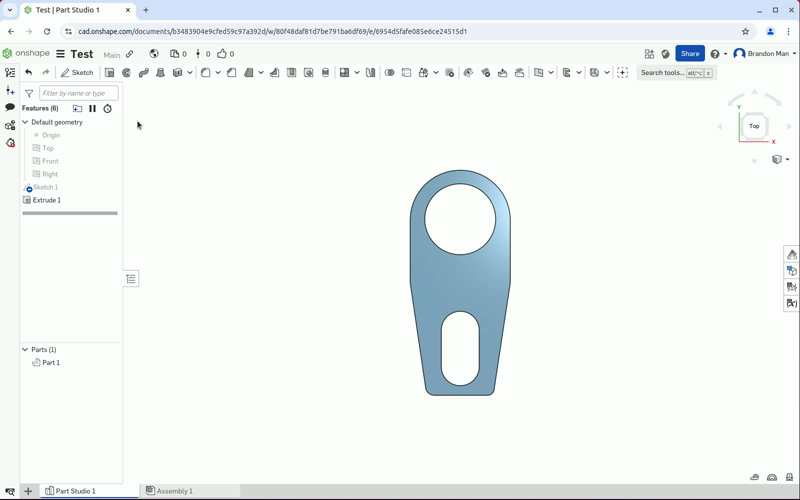
key(shift+h)
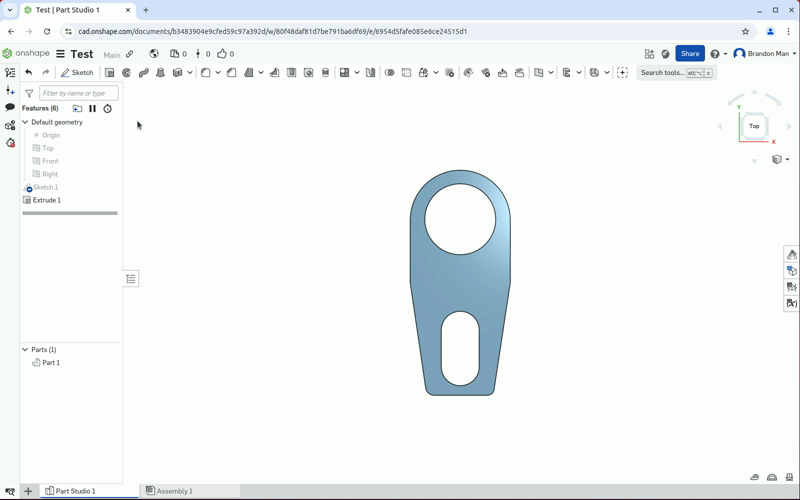
key(shift+h)
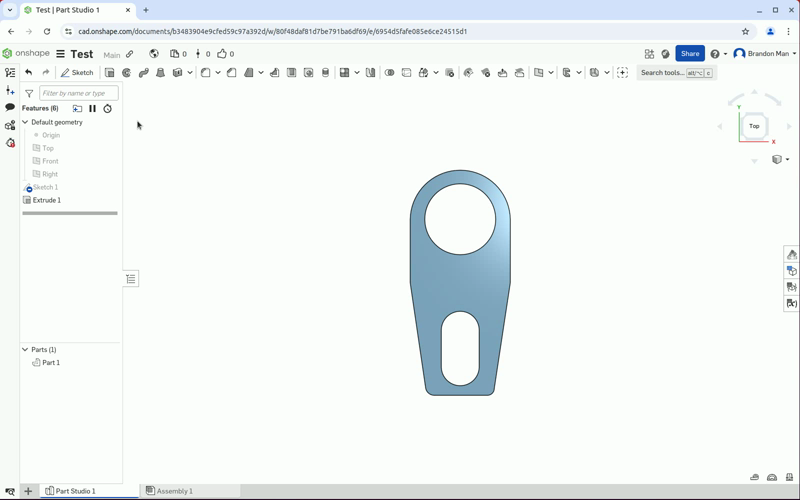
mouse_move(73, 189)
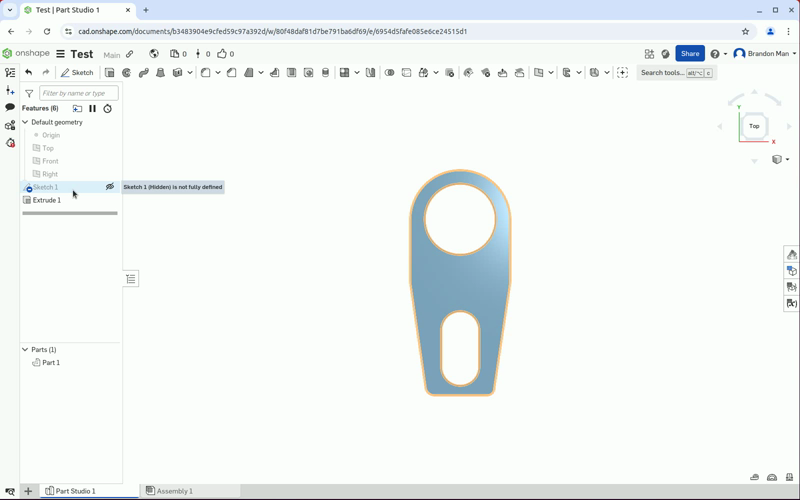
click(73, 189)
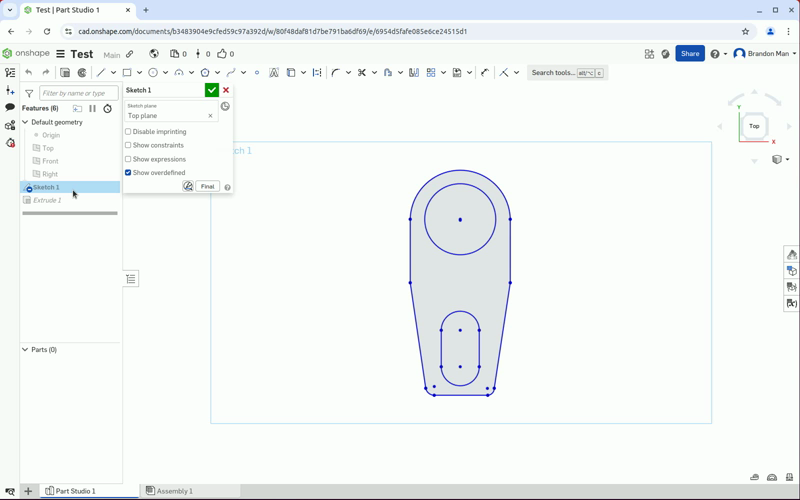
mouse_move(229, 92)
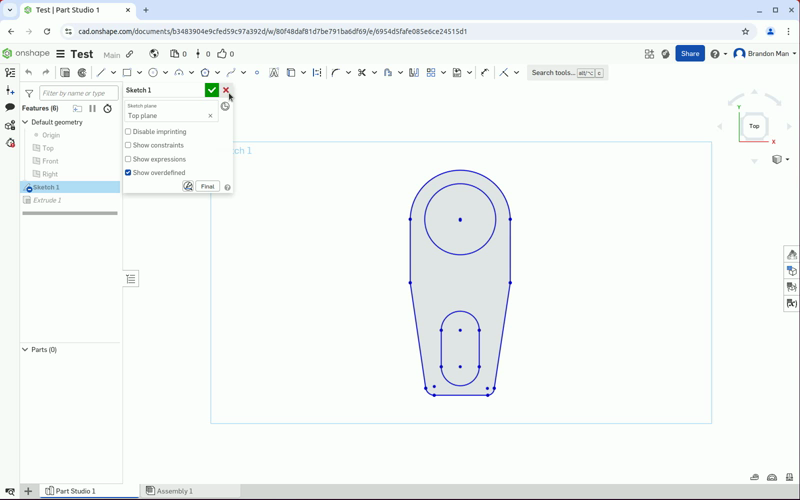
click(229, 92)
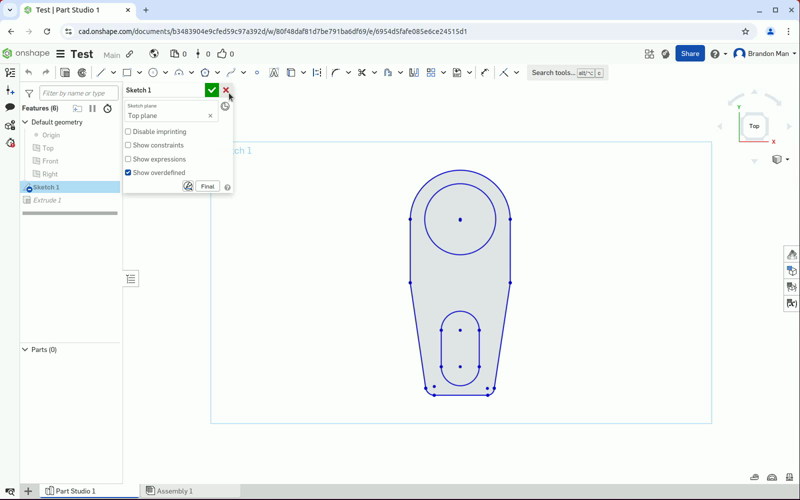
key(shift+s)
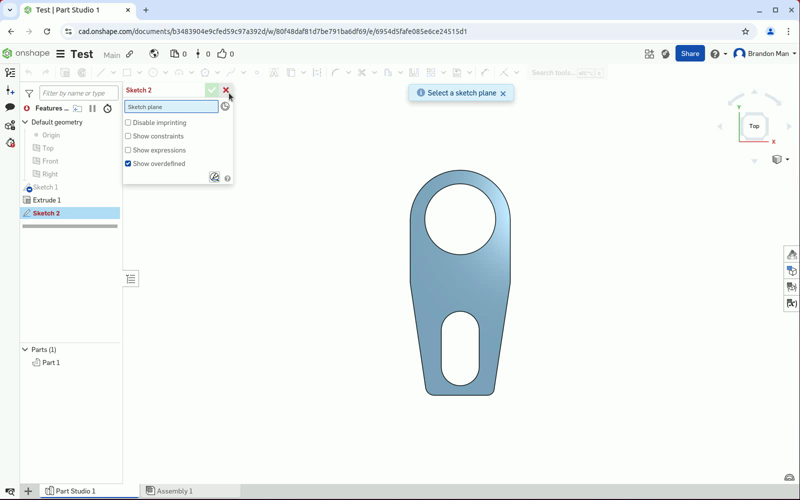
mouse_move(73, 150)
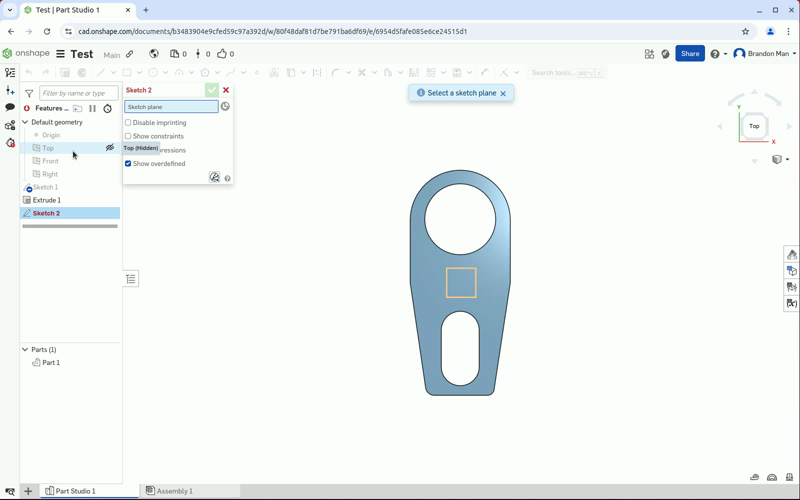
click(73, 150)
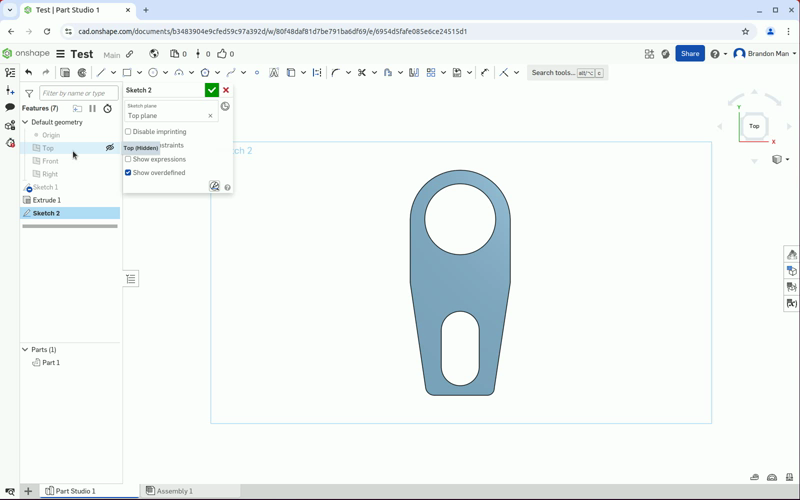
mouse_move(73, 352)
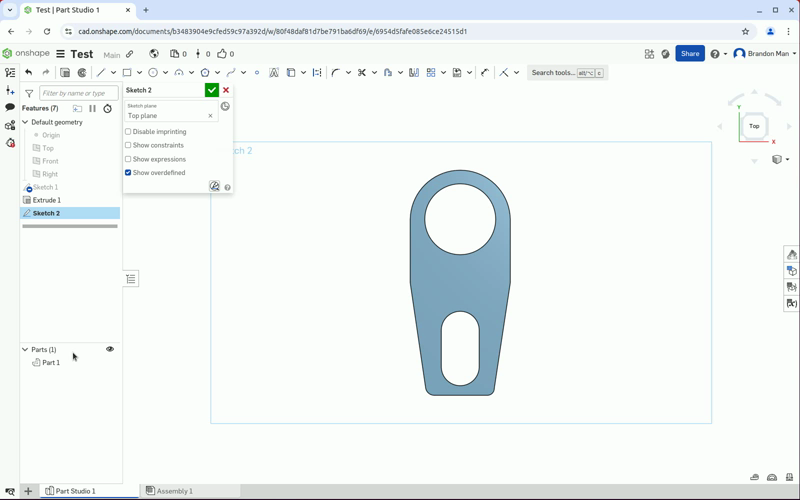
key(y)
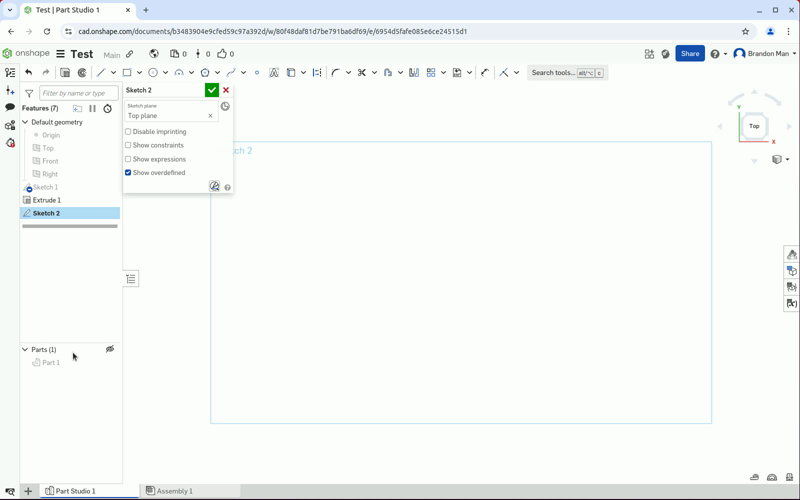
key(l)
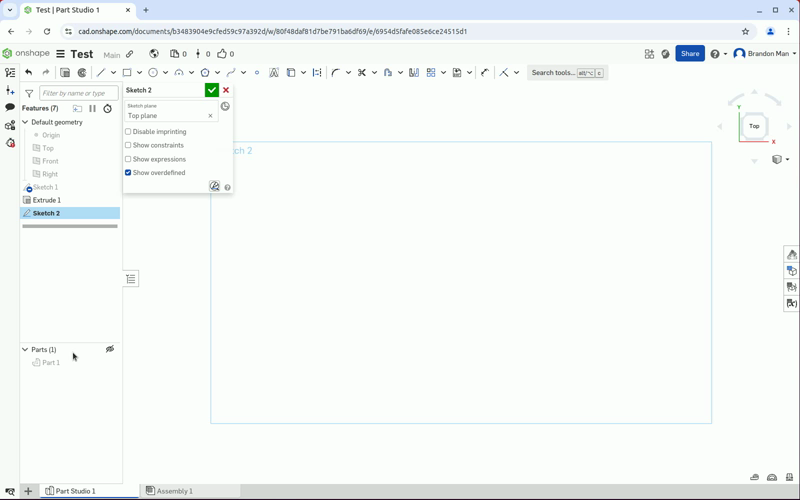
key_down(shift)
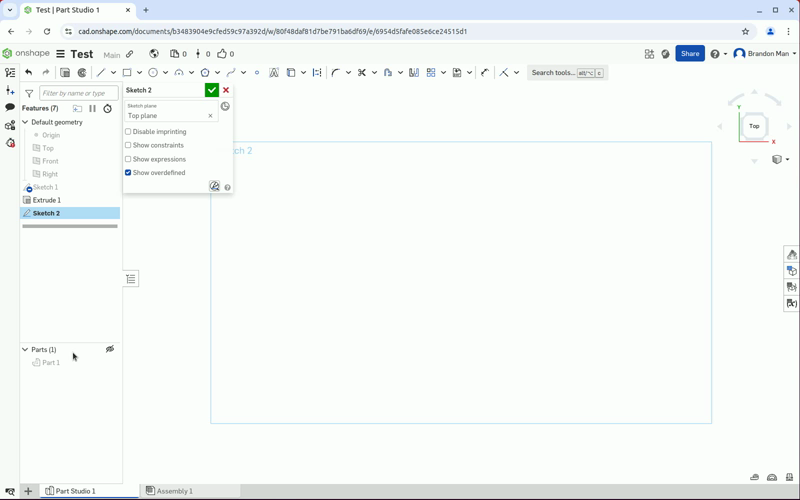
mouse_move(410, 282)
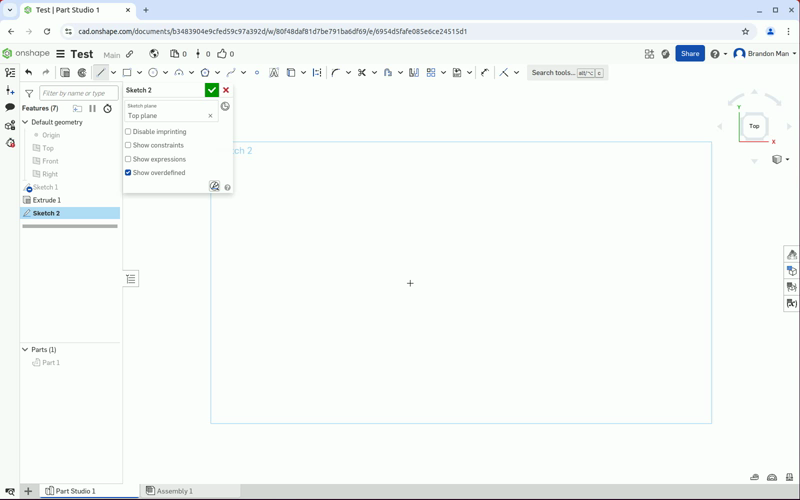
click(410, 282)
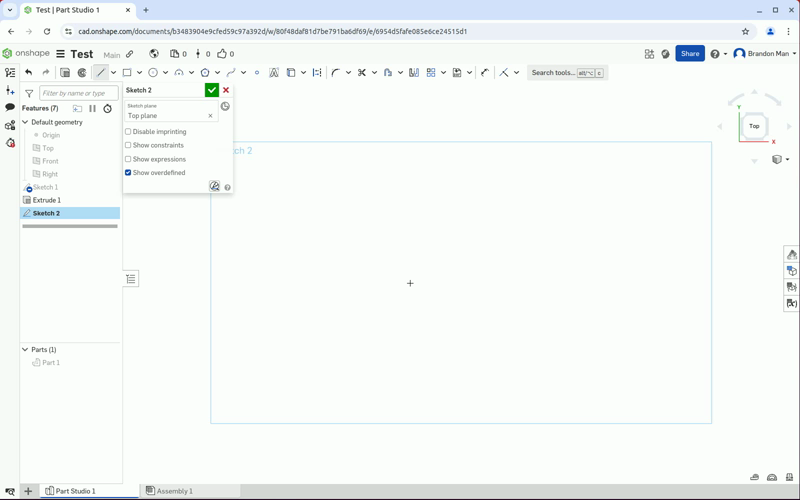
key_up(shift)
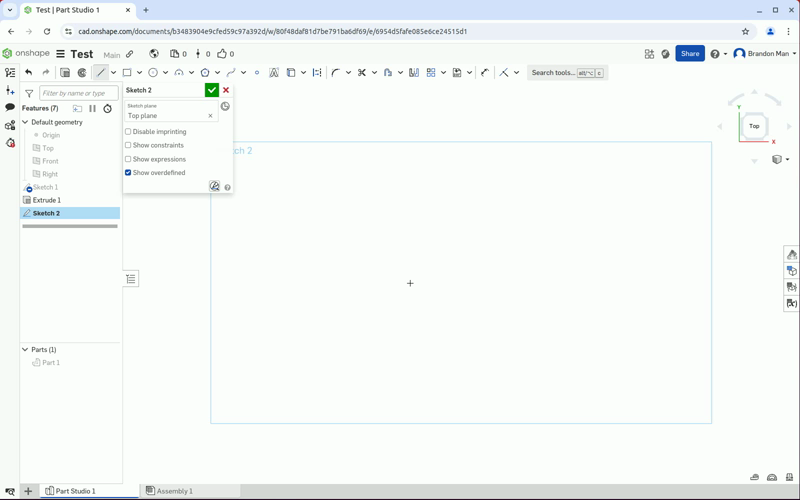
key_down(shift)
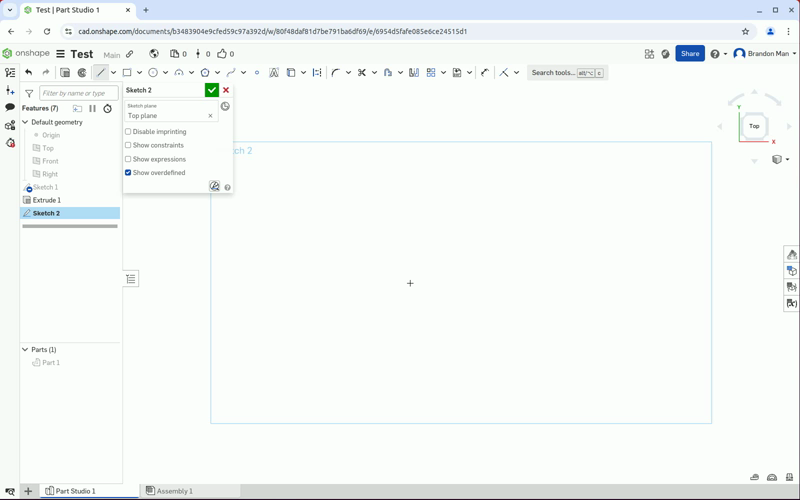
mouse_move(425, 388)
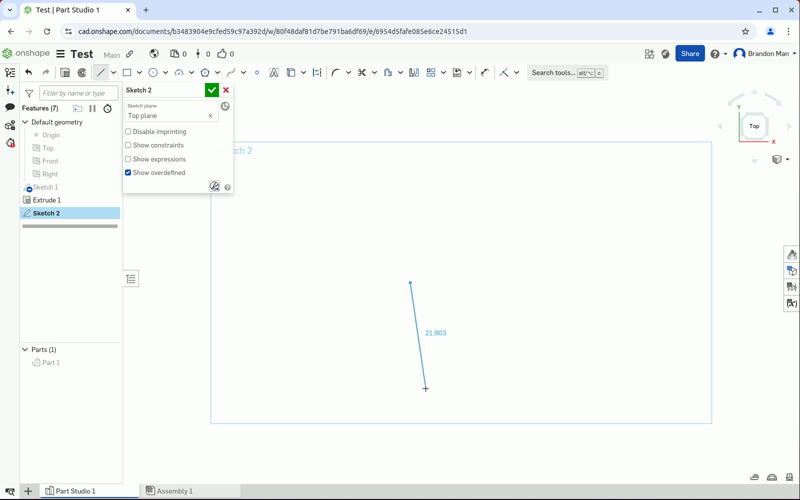
click(425, 388)
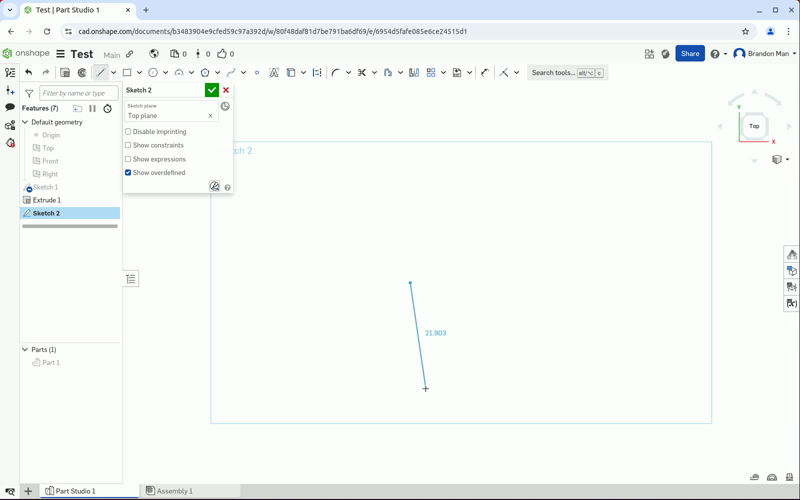
key_up(shift)
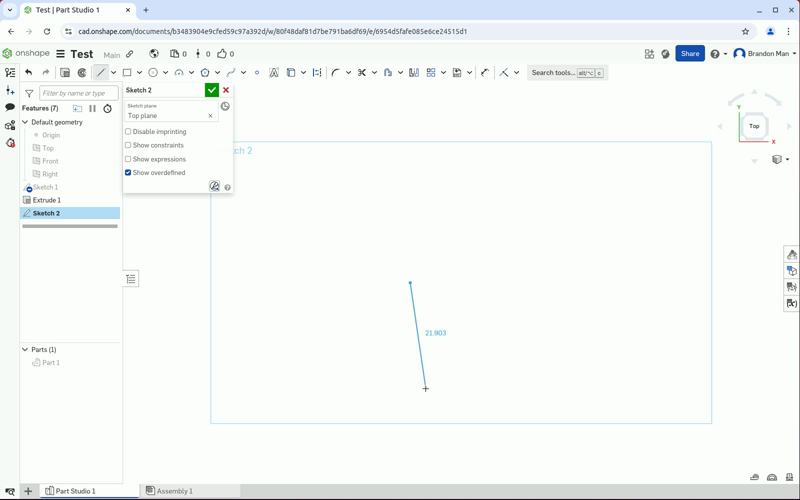
key(esc)
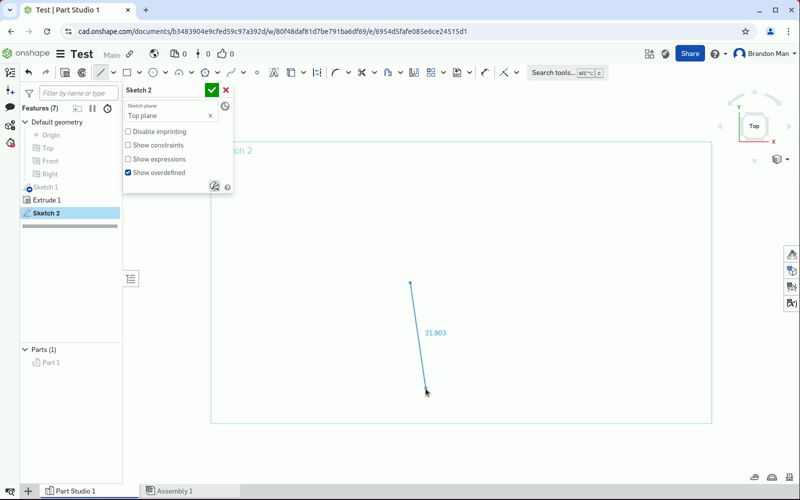
key(a)
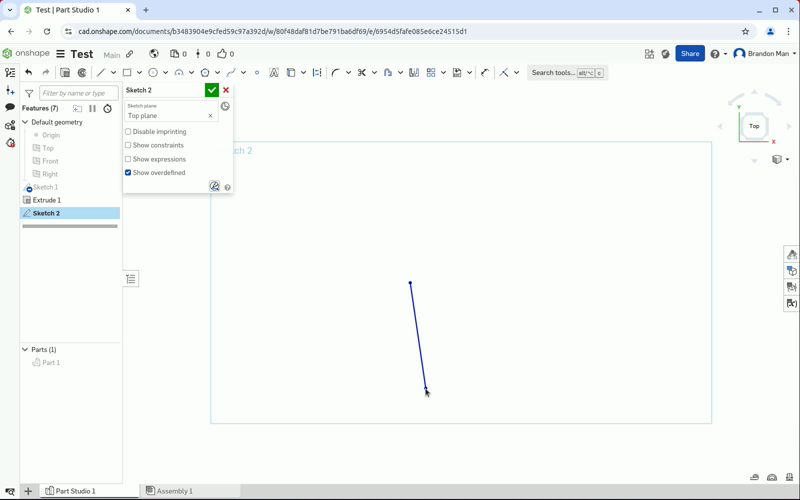
mouse_move(425, 388)
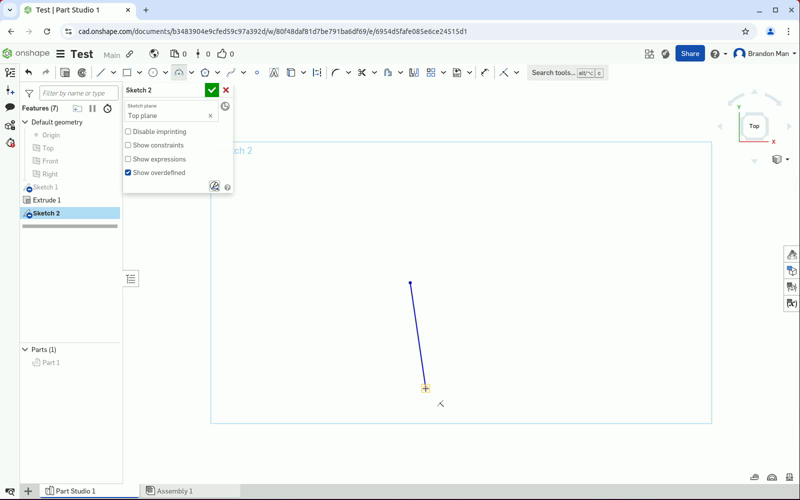
click(425, 388)
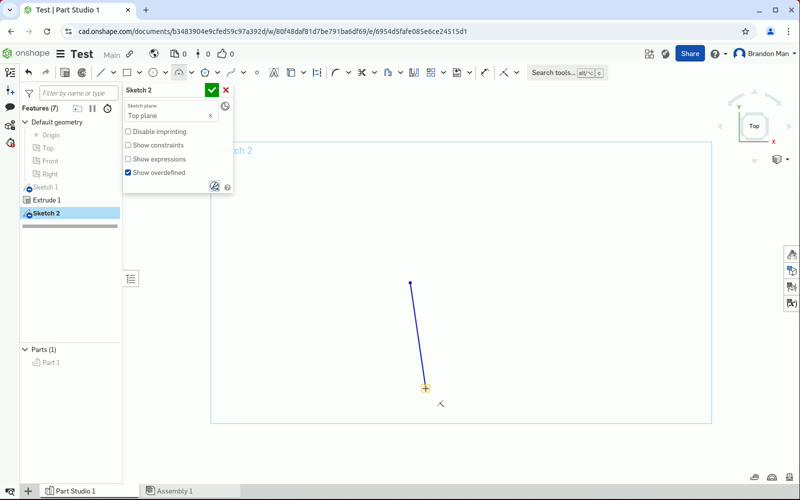
key_down(shift)
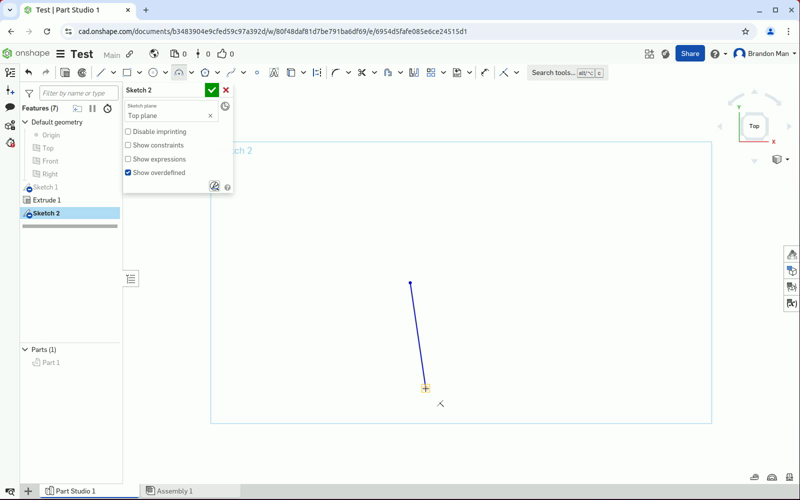
mouse_move(434, 395)
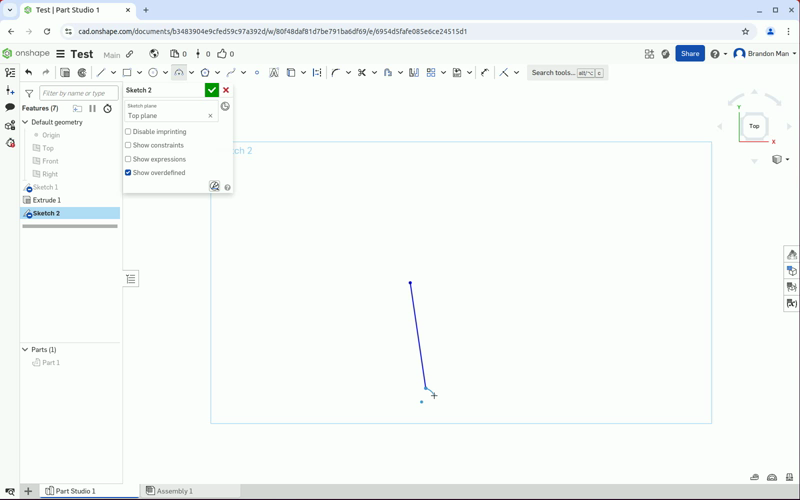
click(434, 395)
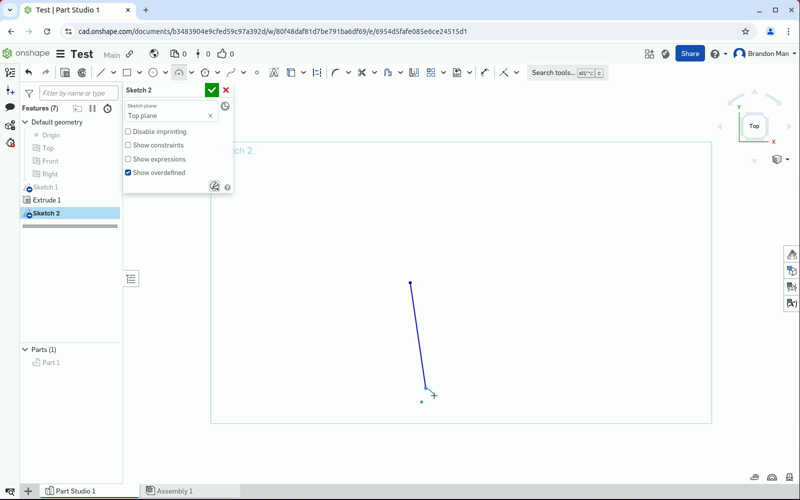
mouse_move(428, 393)
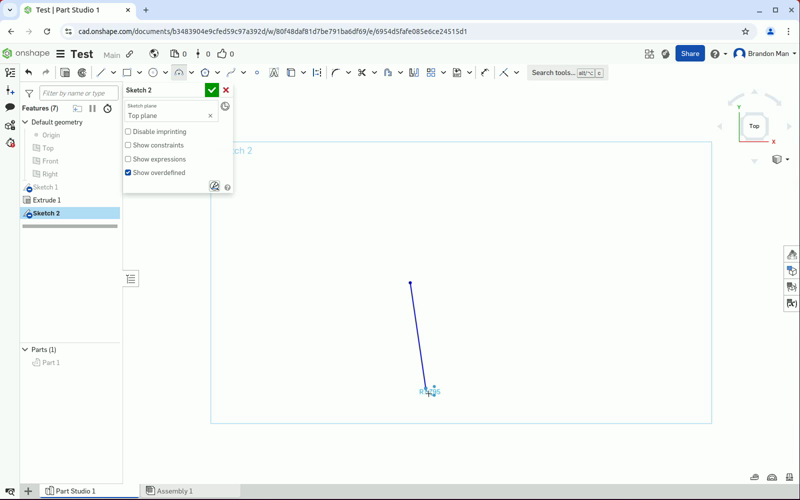
click(428, 393)
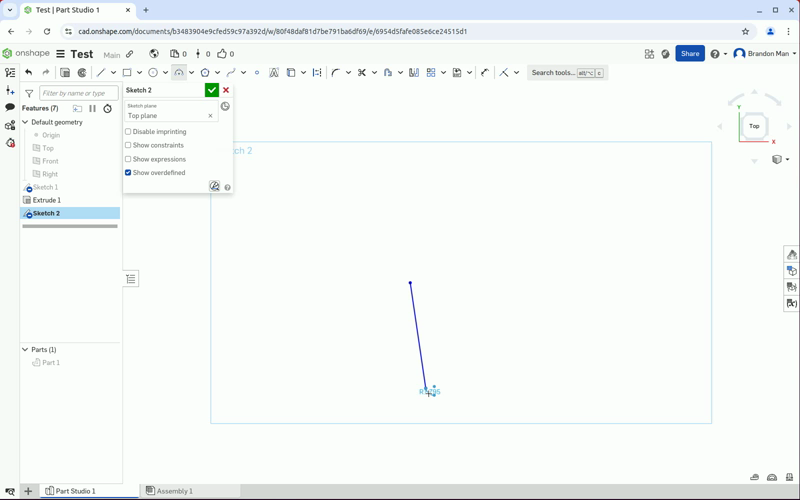
key_up(shift)
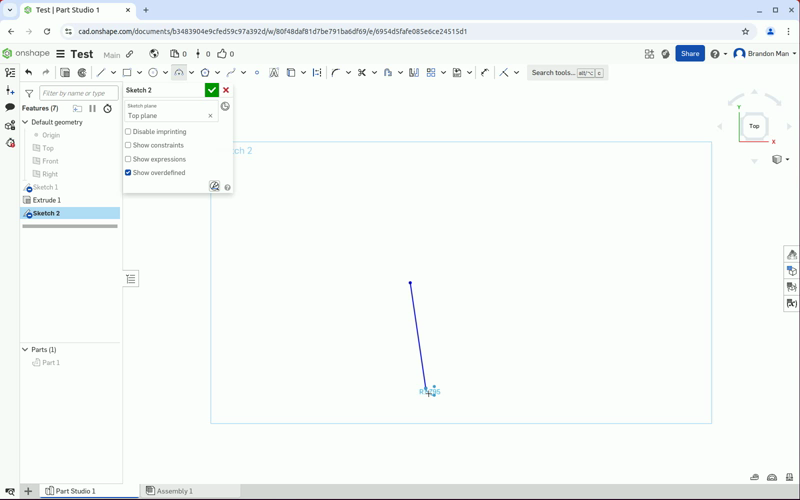
key(esc)
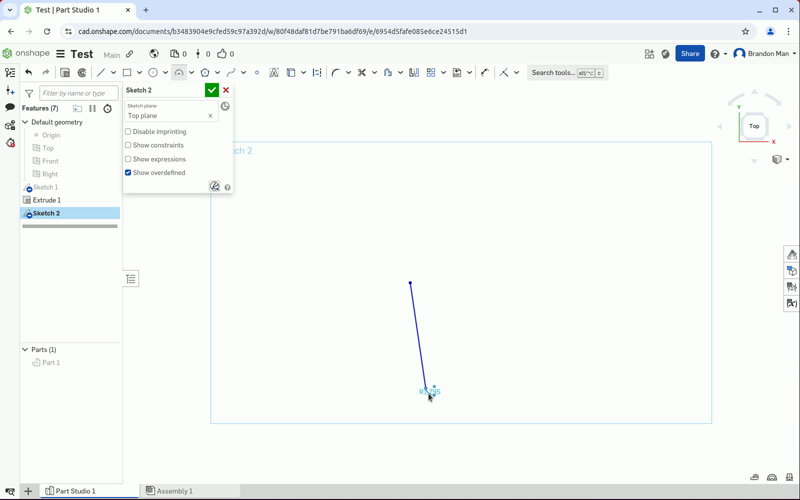
key(l)
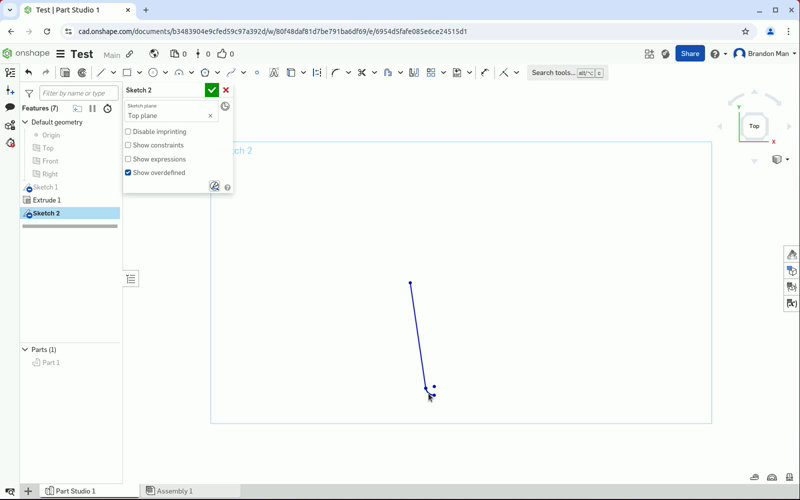
mouse_move(434, 395)
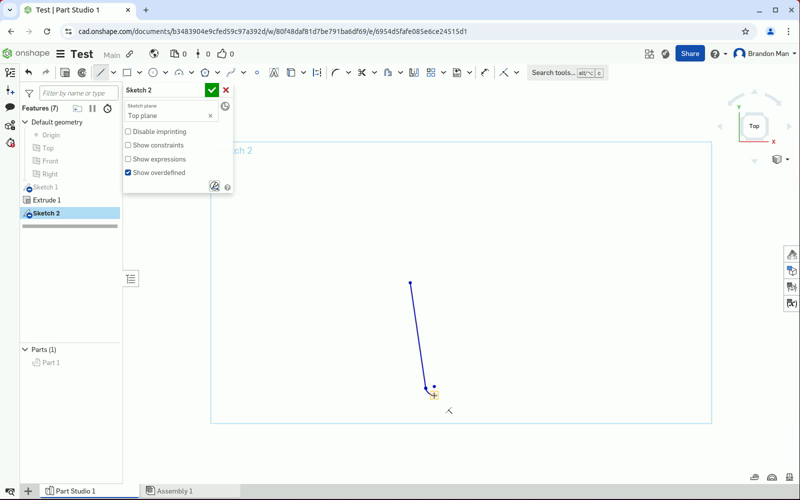
click(434, 395)
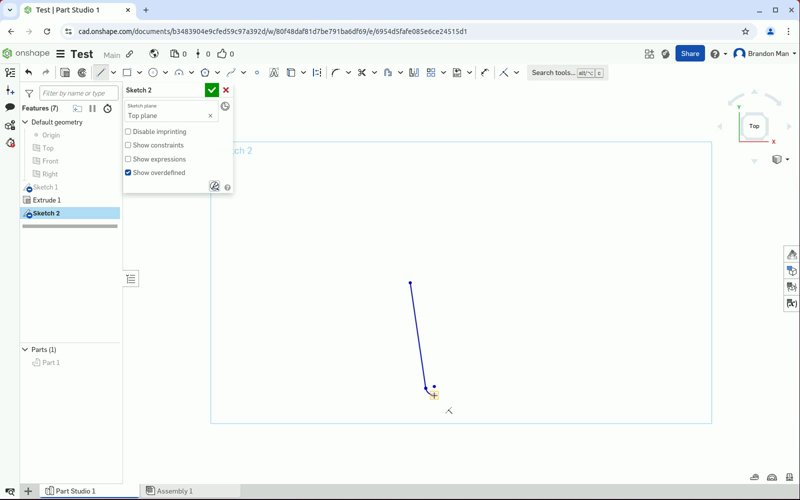
key_down(shift)
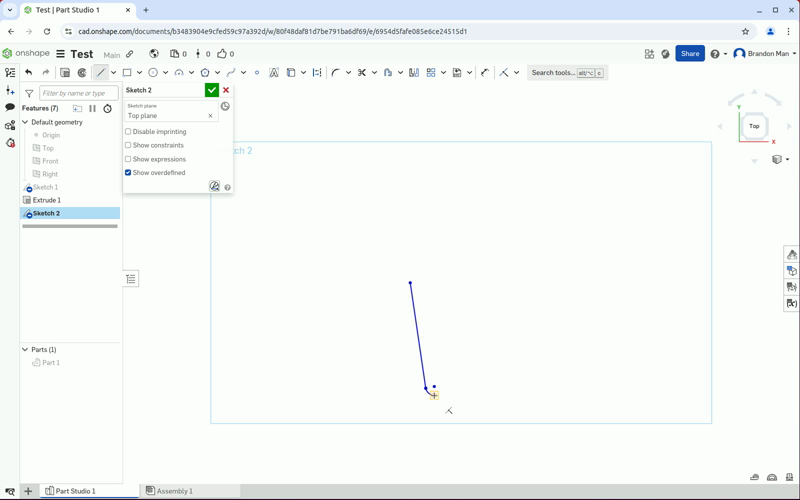
mouse_move(464, 395)
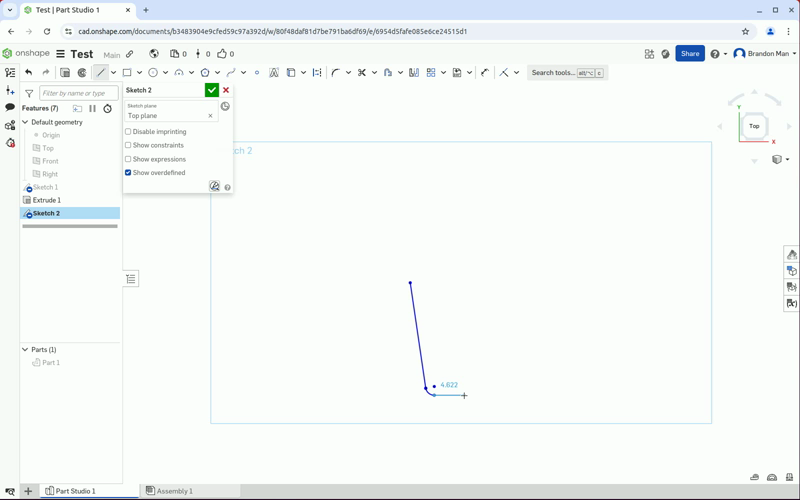
mouse_move(487, 395)
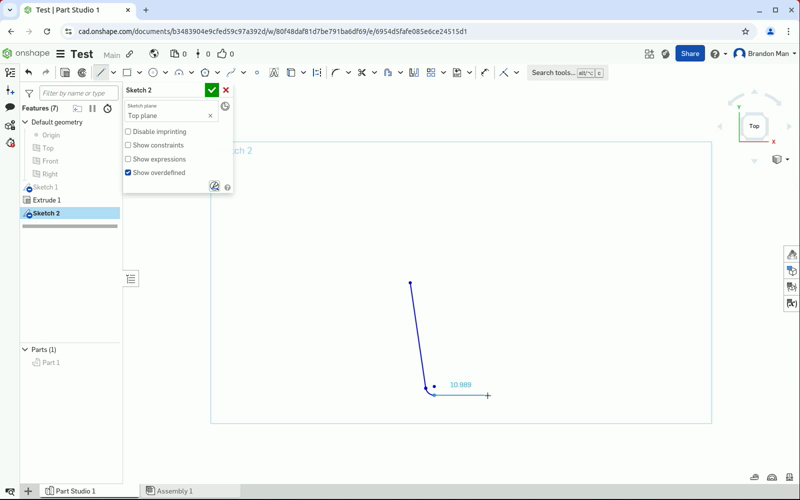
click(487, 395)
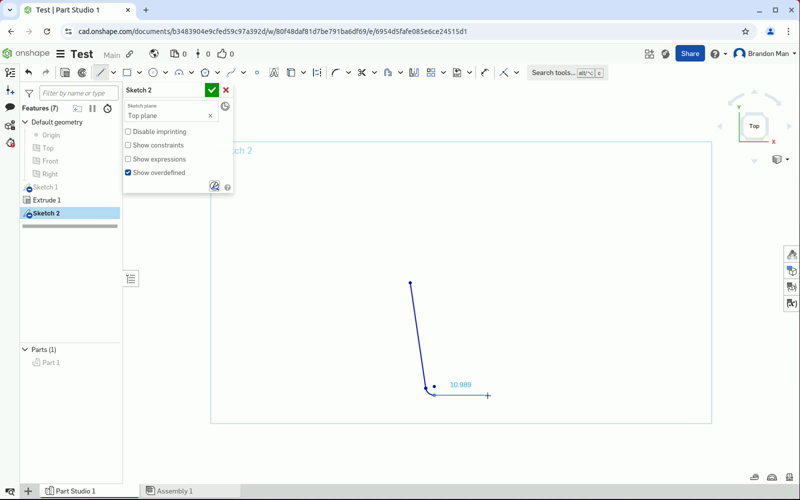
key_up(shift)
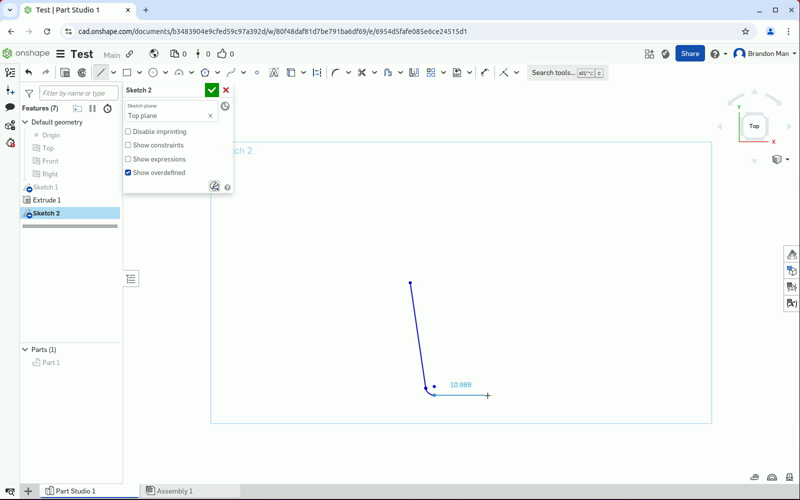
key(esc)
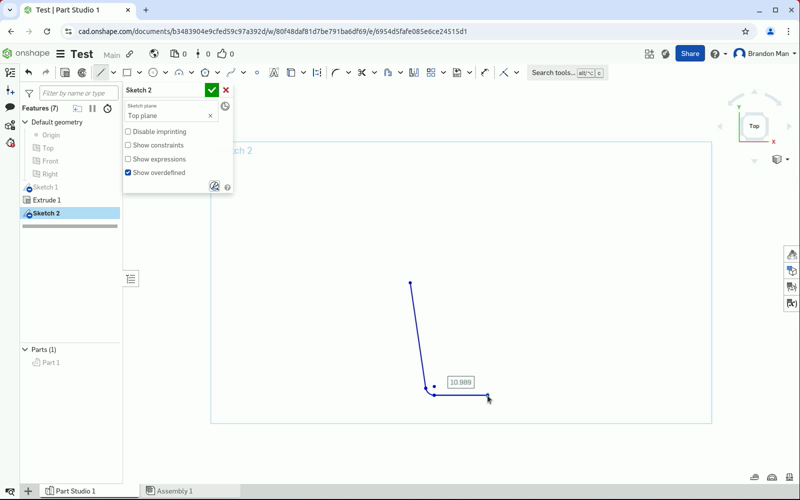
key(a)
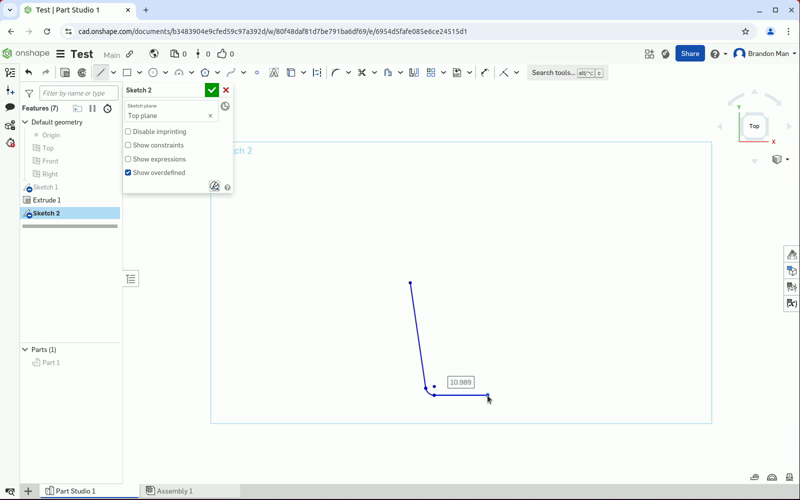
mouse_move(487, 395)
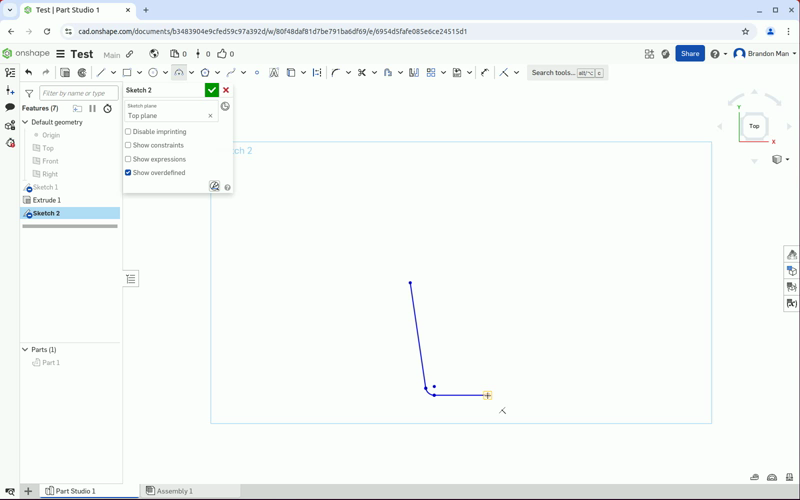
click(487, 395)
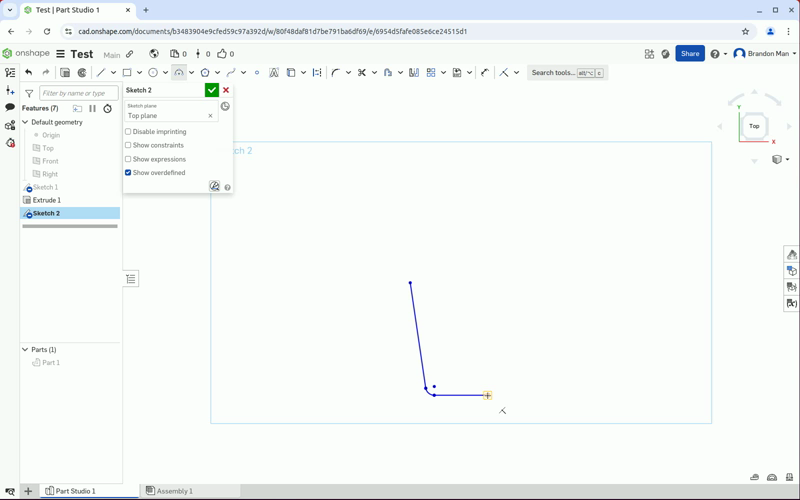
key_down(shift)
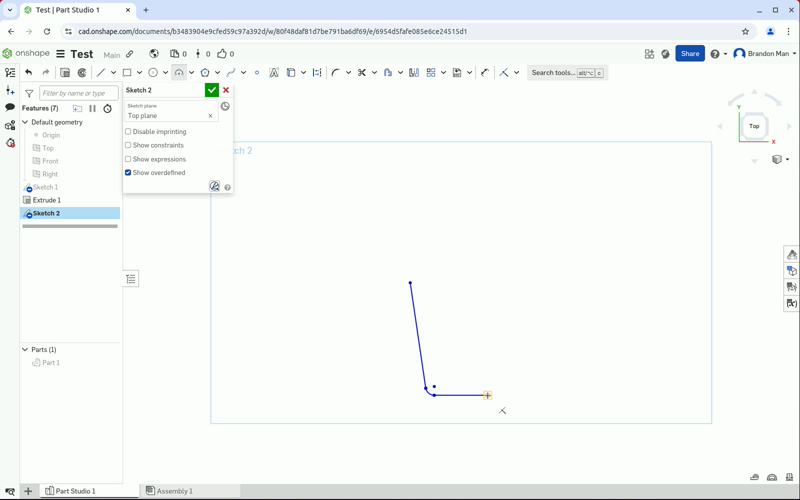
mouse_move(494, 388)
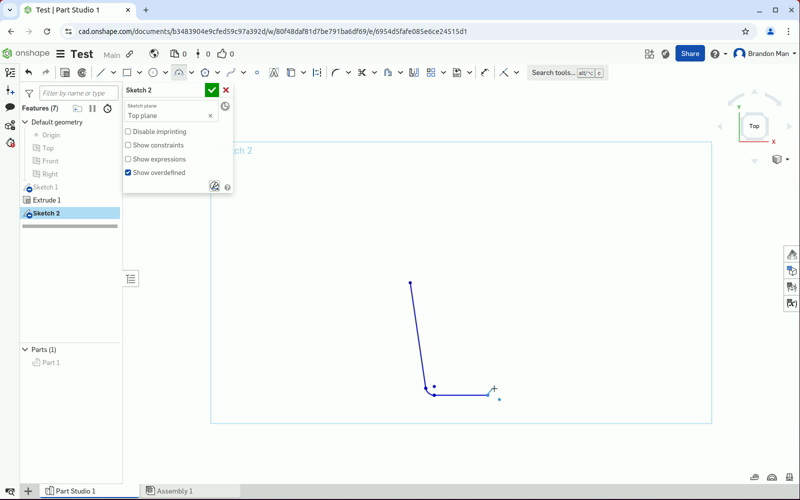
click(494, 388)
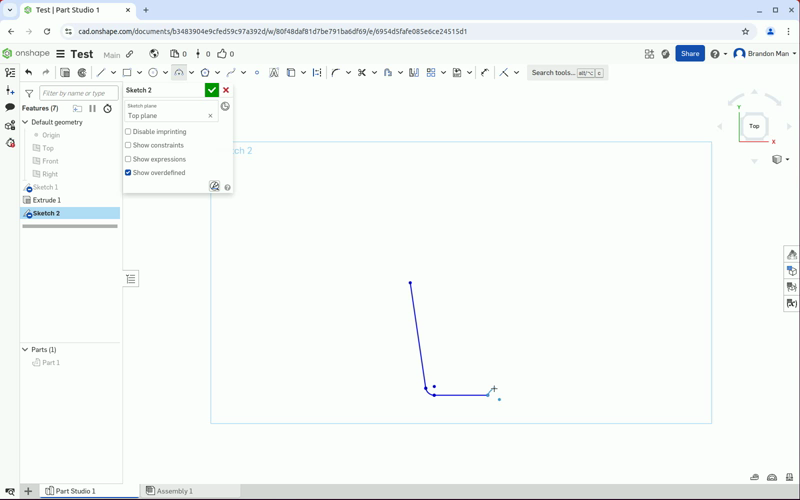
mouse_move(492, 393)
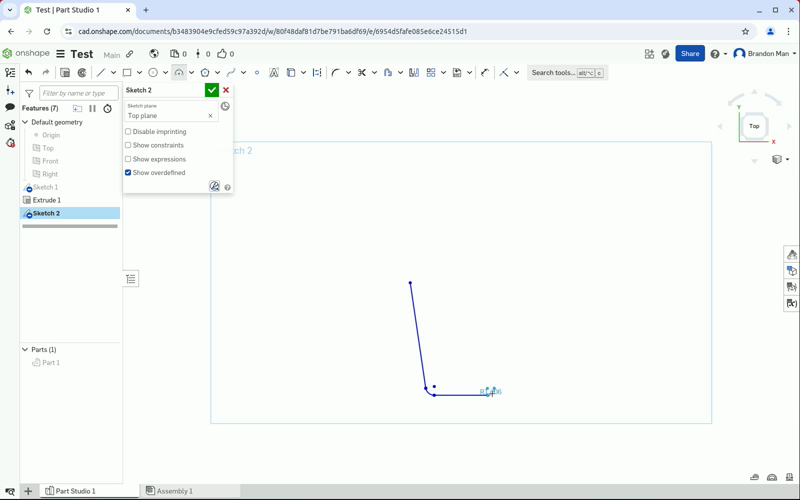
click(492, 393)
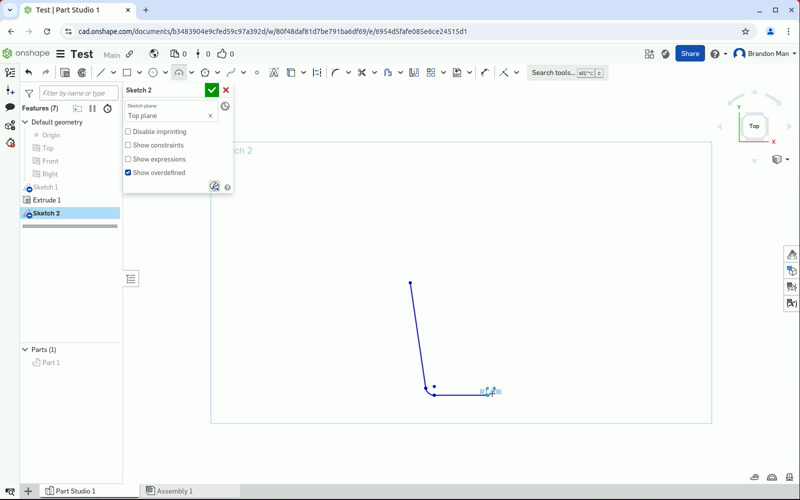
key_up(shift)
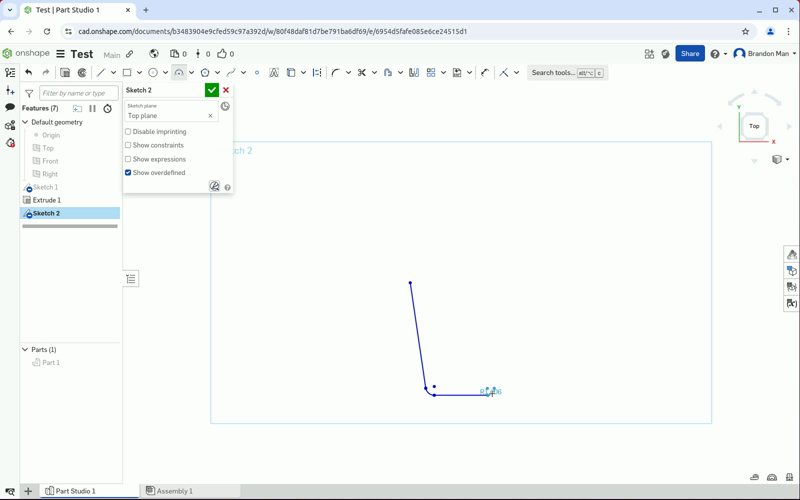
key(esc)
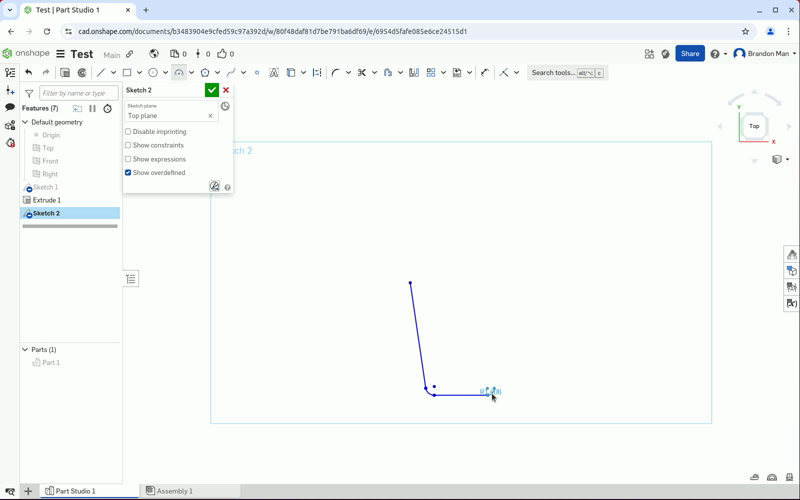
key(l)
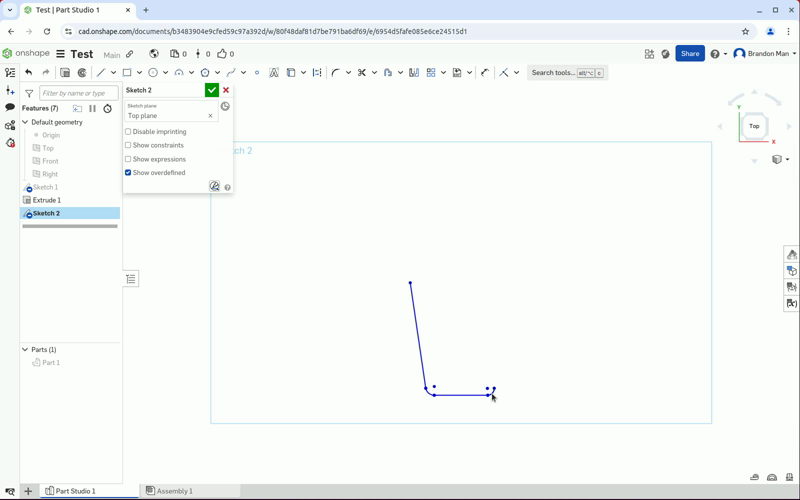
mouse_move(494, 388)
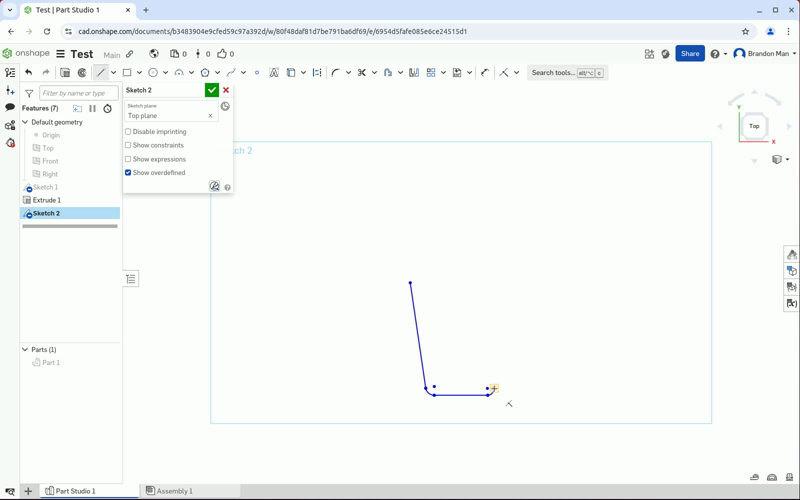
click(494, 388)
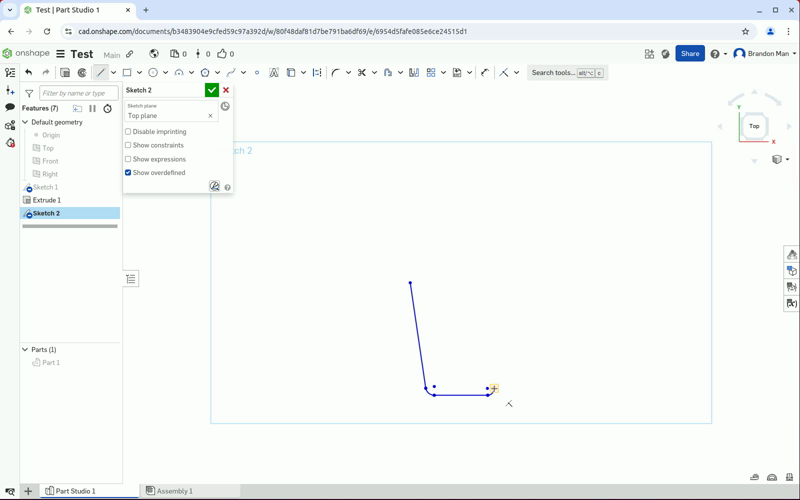
key_down(shift)
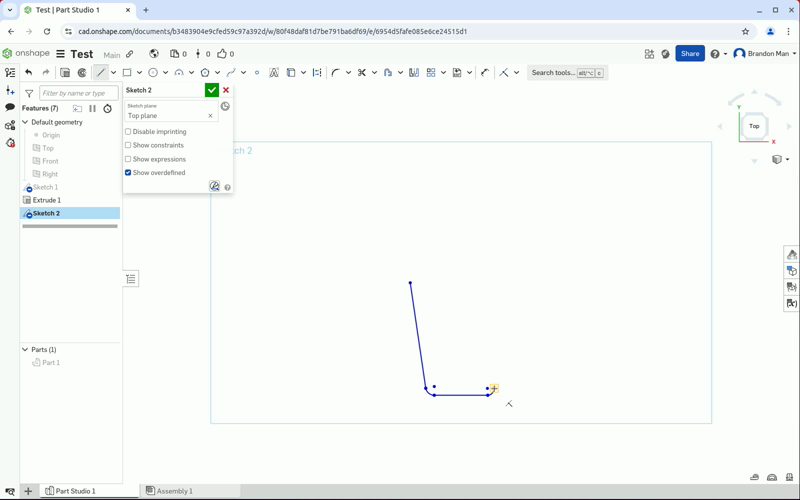
mouse_move(510, 282)
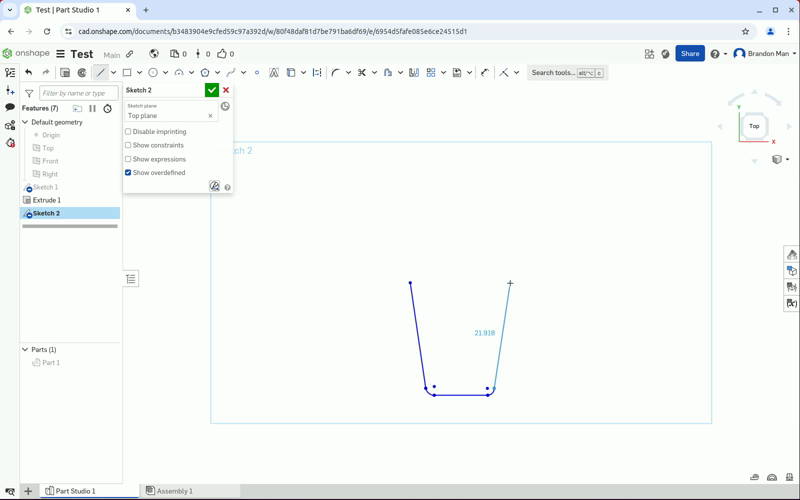
click(510, 282)
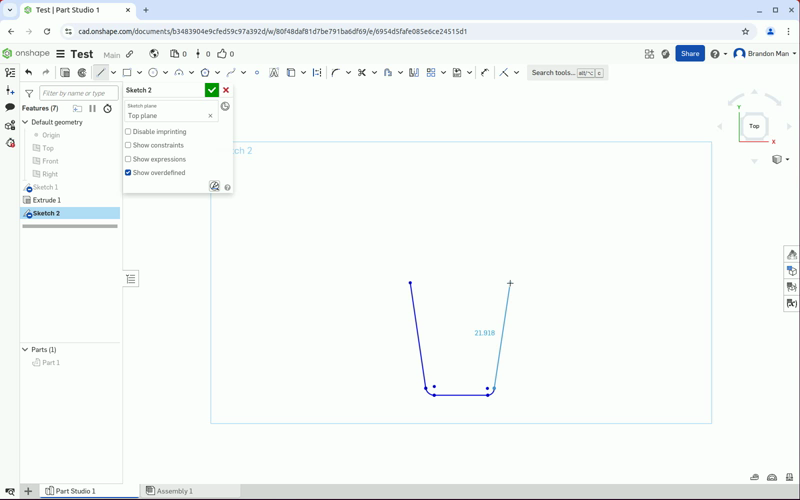
key_up(shift)
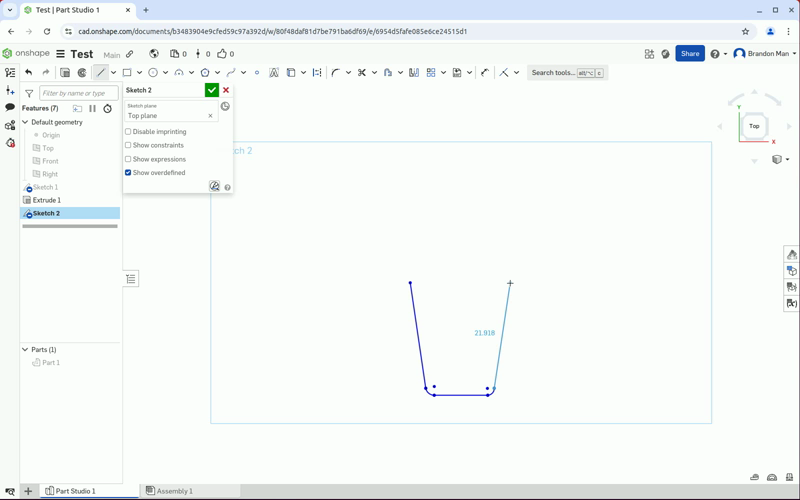
key_down(shift)
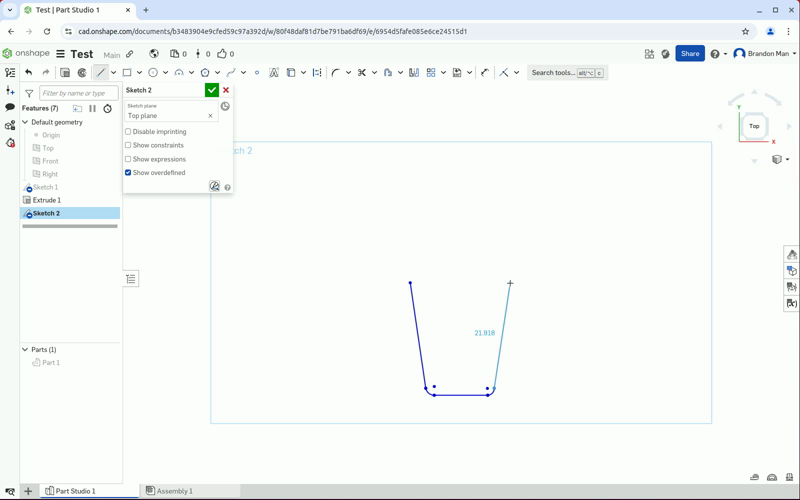
mouse_move(510, 219)
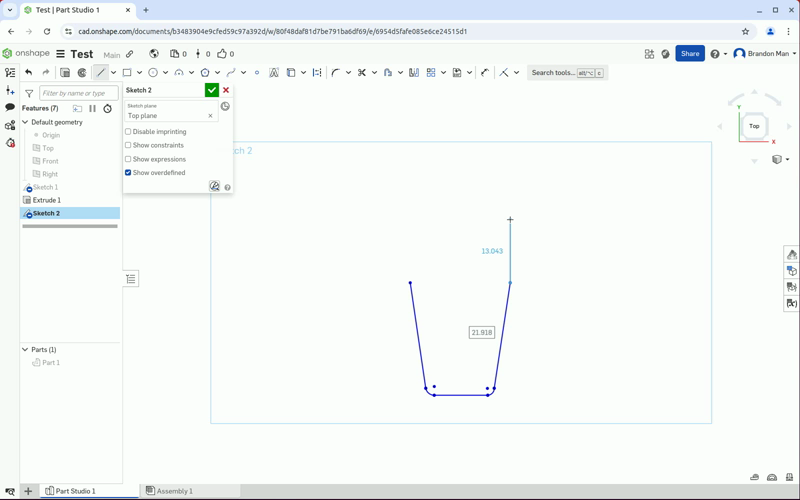
click(510, 219)
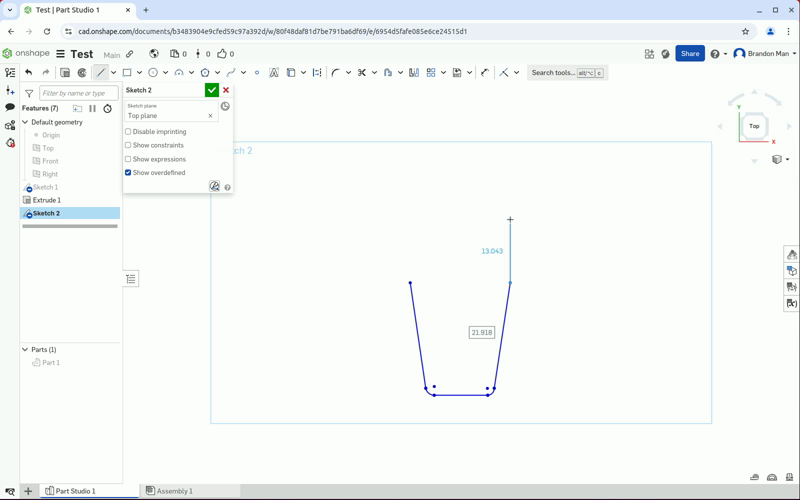
key_up(shift)
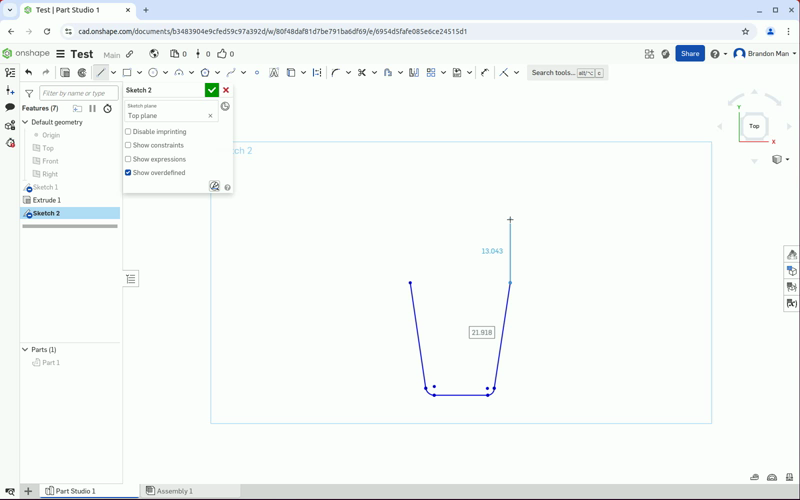
key(esc)
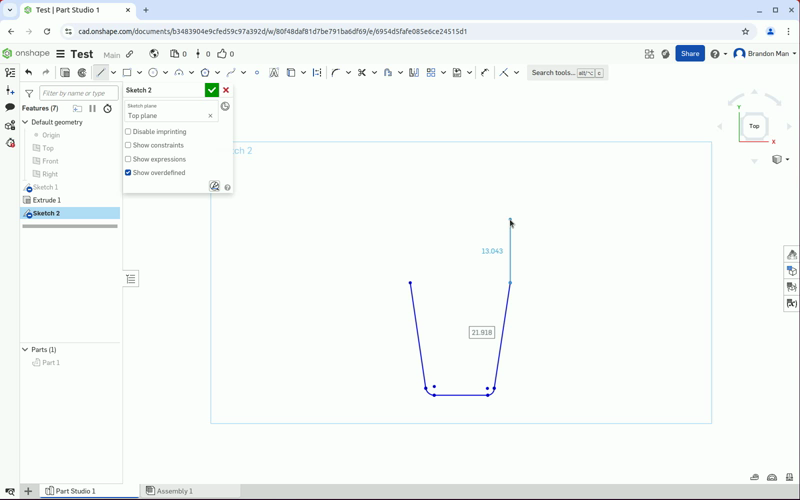
key(a)
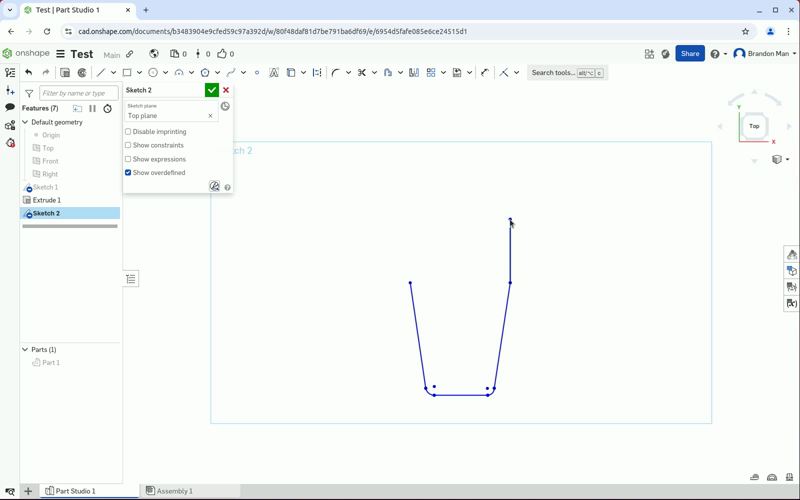
mouse_move(510, 219)
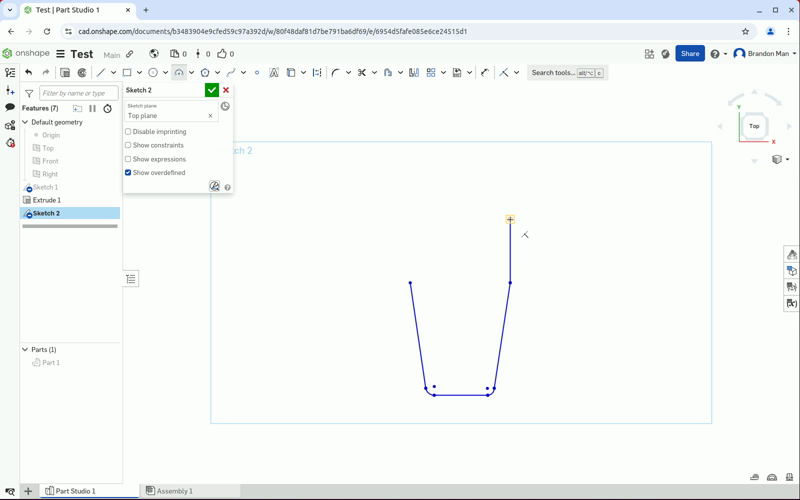
click(510, 219)
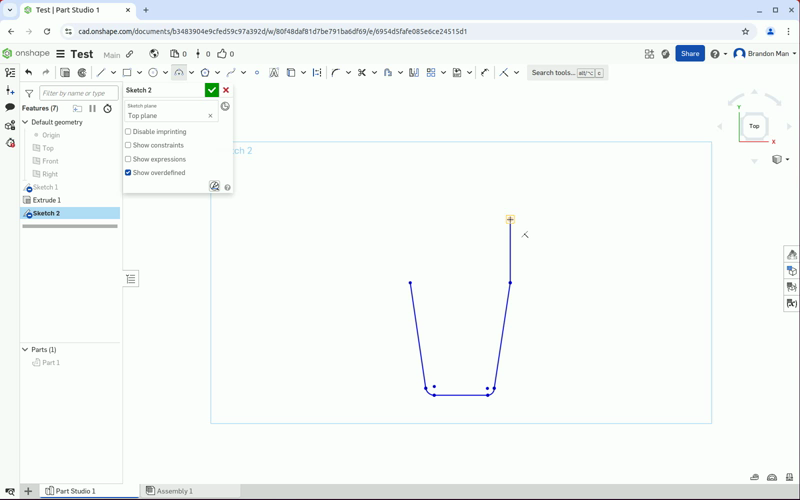
key_down(shift)
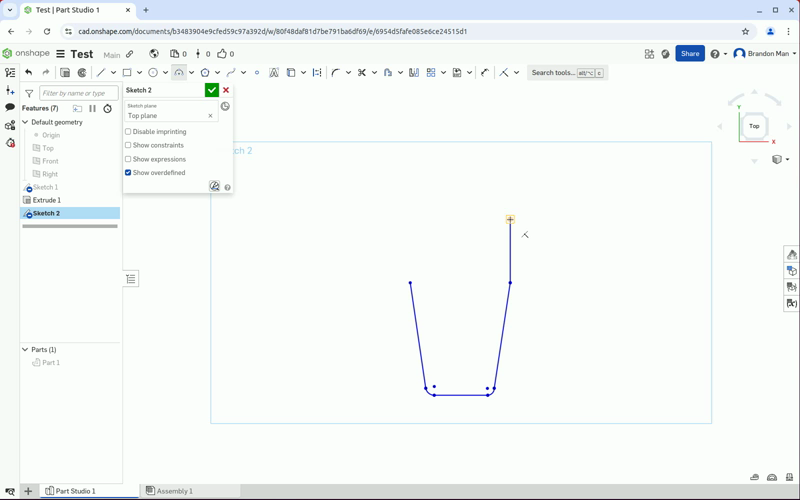
mouse_move(410, 219)
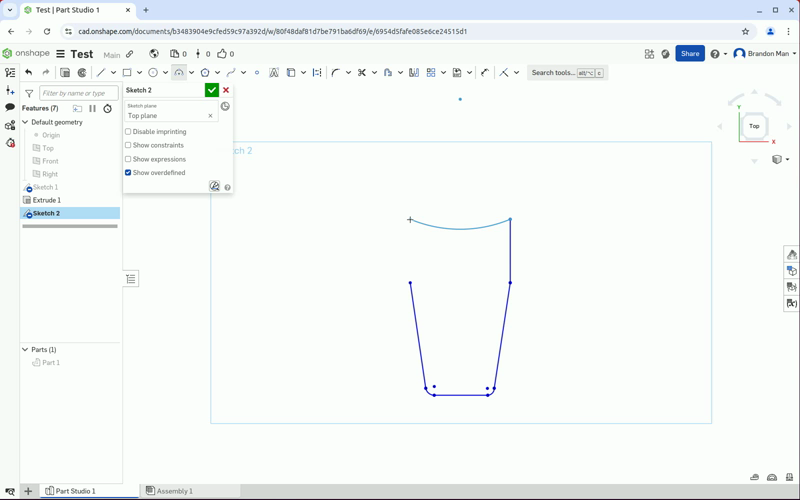
click(410, 219)
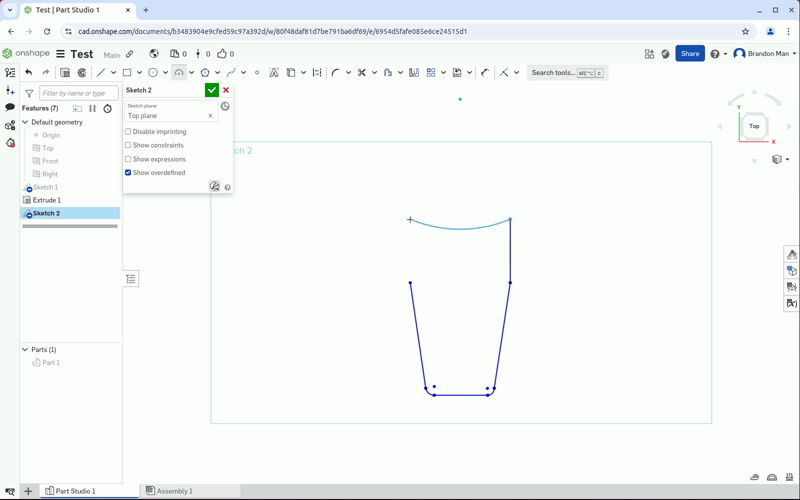
mouse_move(460, 170)
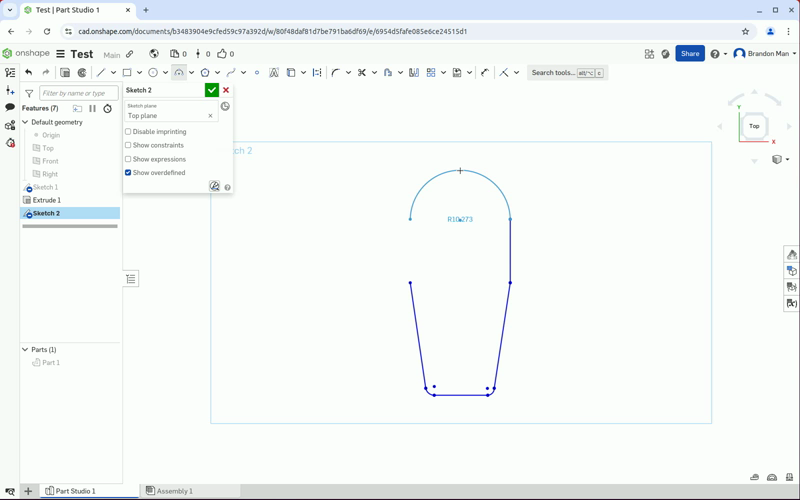
click(460, 170)
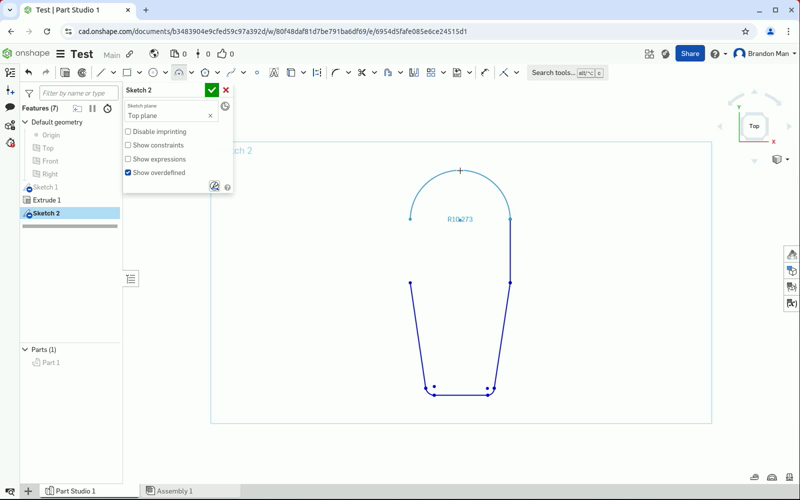
key_up(shift)
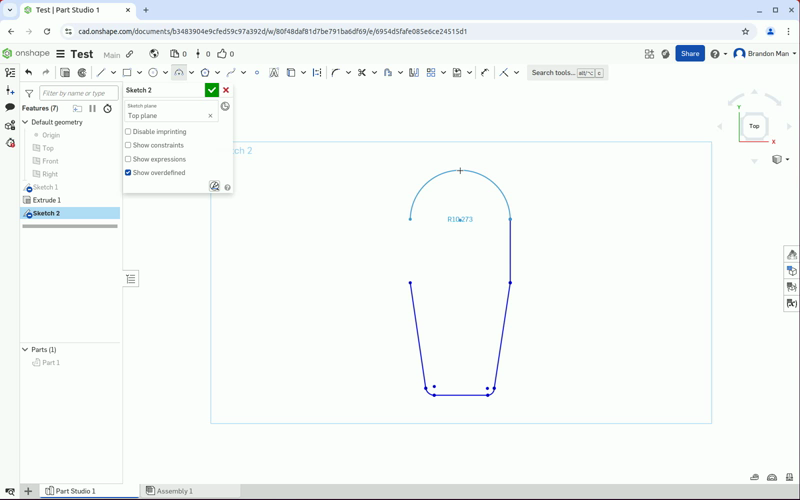
key(esc)
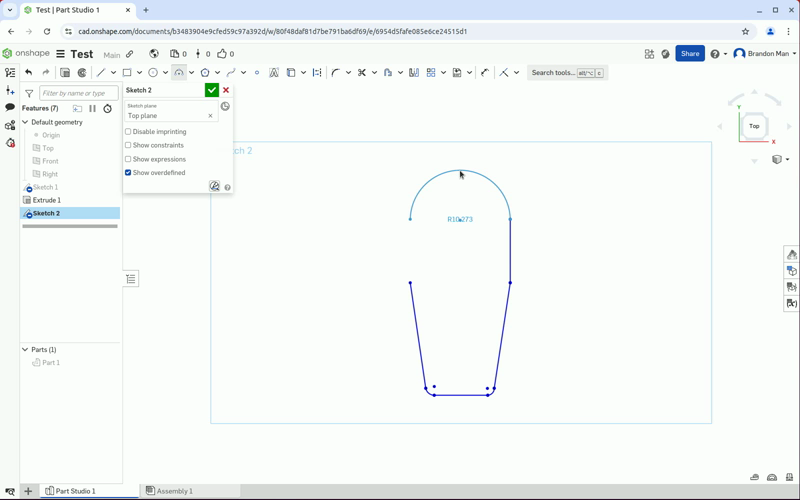
key(l)
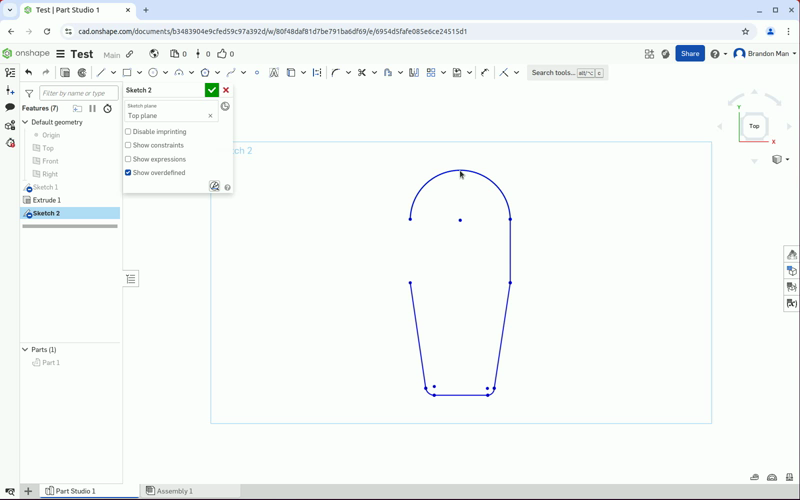
mouse_move(410, 219)
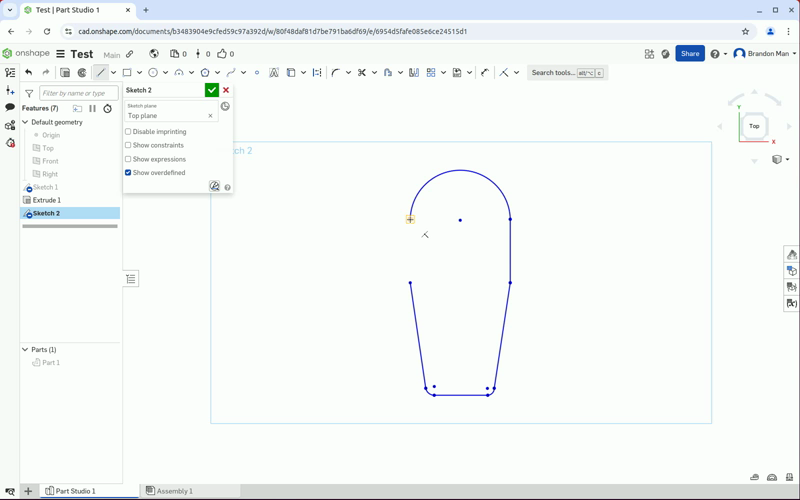
click(410, 219)
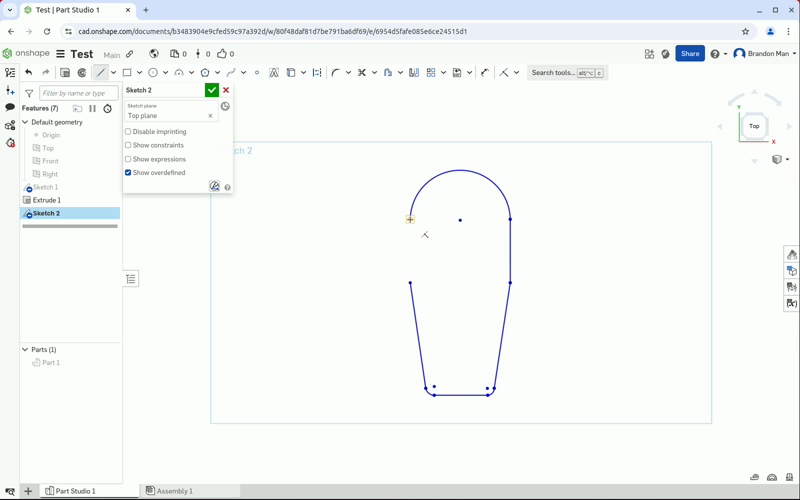
key_down(shift)
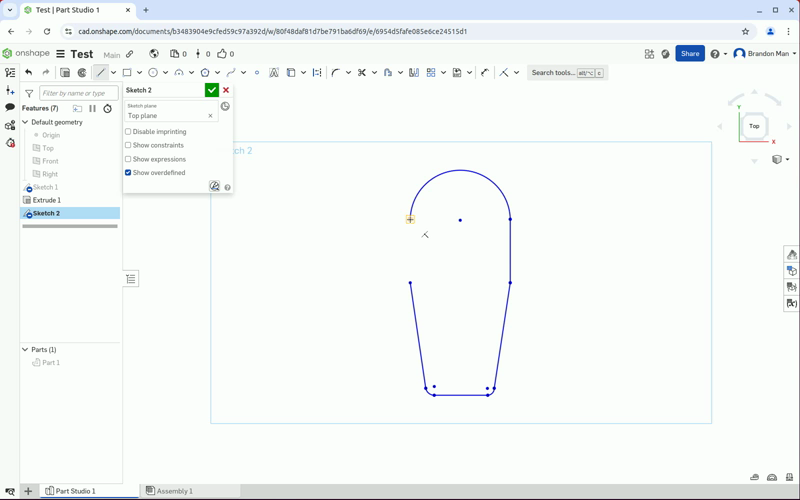
mouse_move(410, 282)
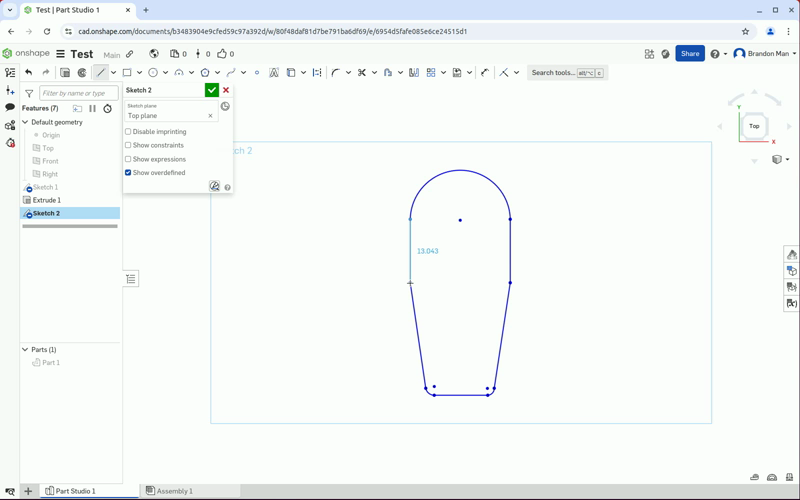
key_up(shift)
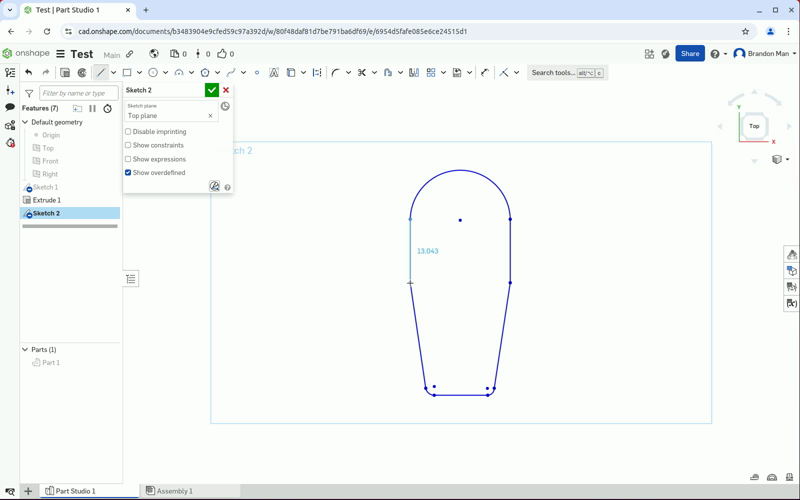
click(410, 282)
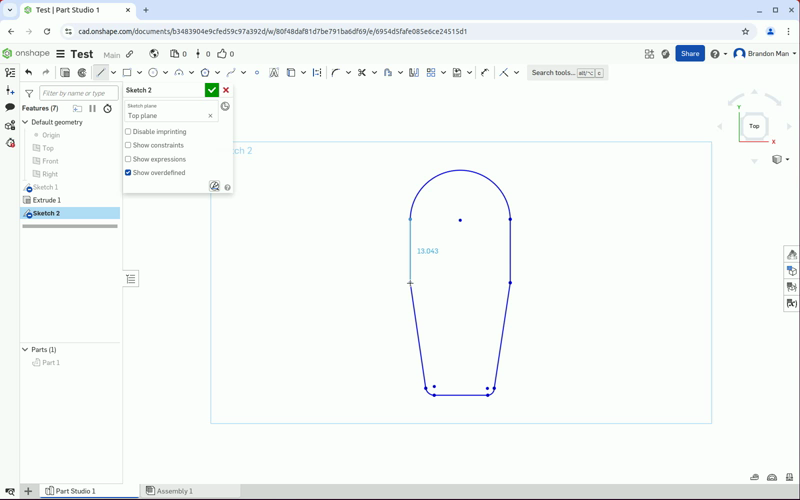
key(esc)
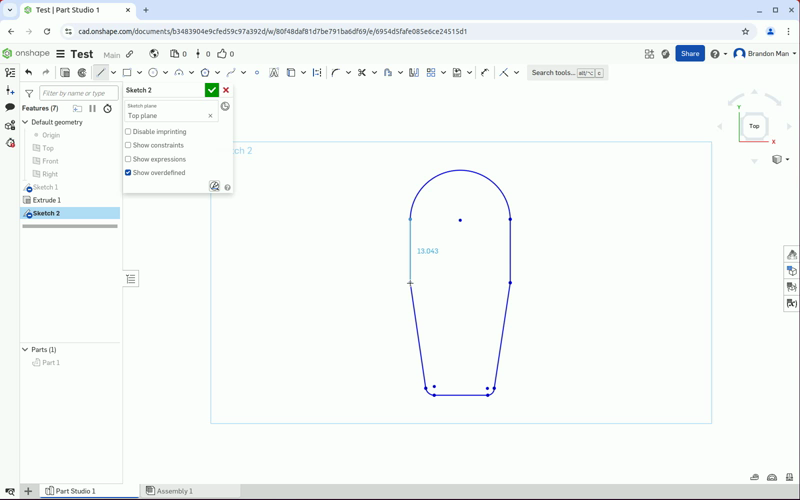
key(c)
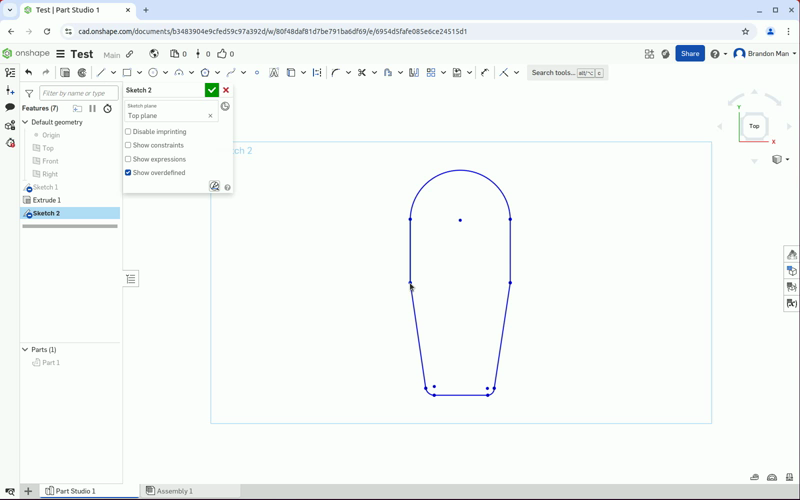
key_down(shift)
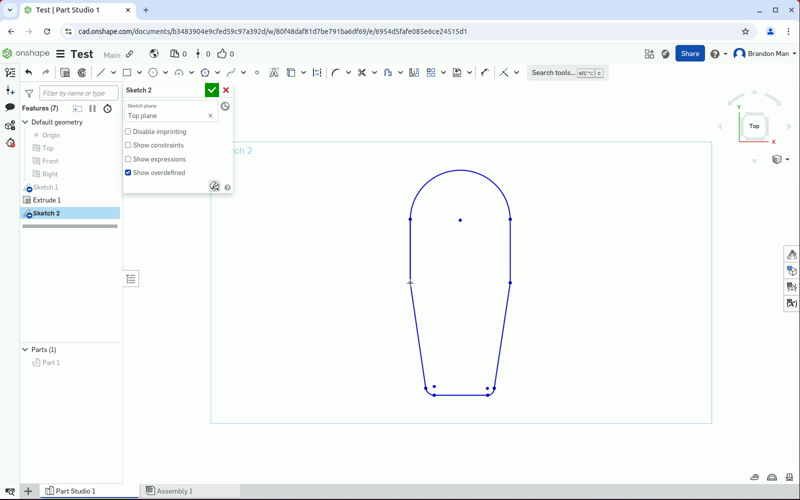
mouse_move(460, 219)
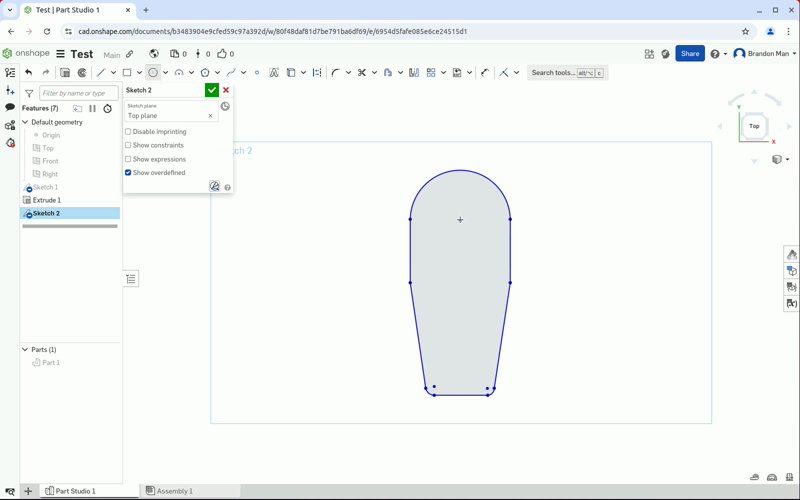
scroll(6)
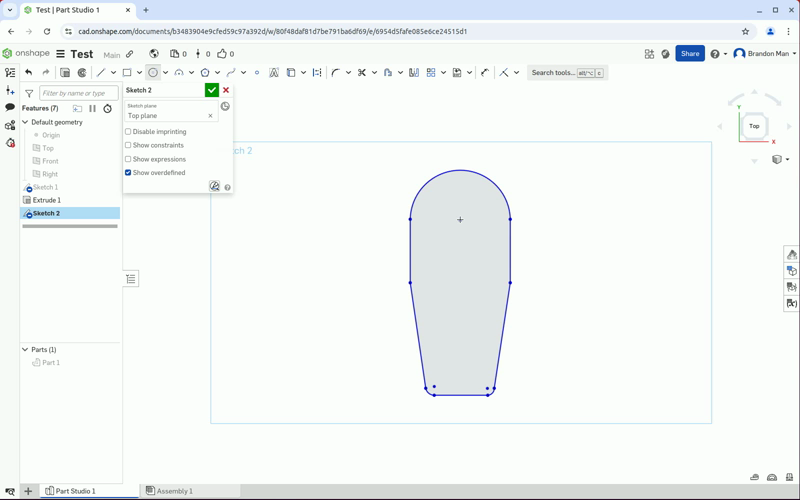
scroll(6)
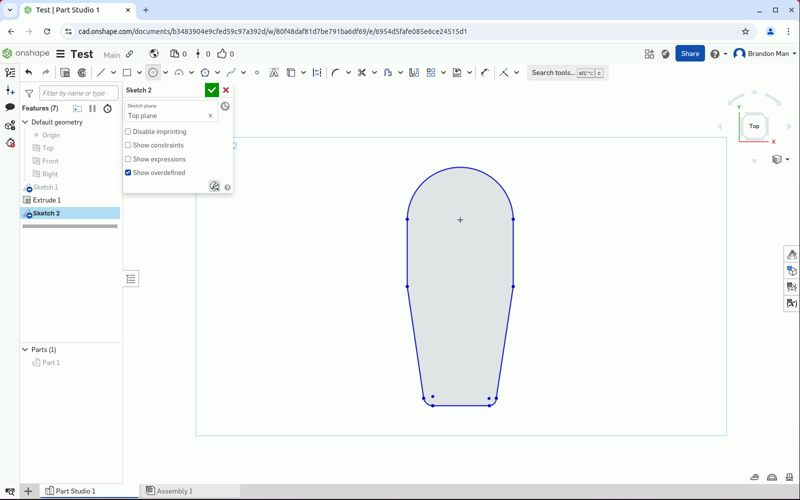
scroll(6)
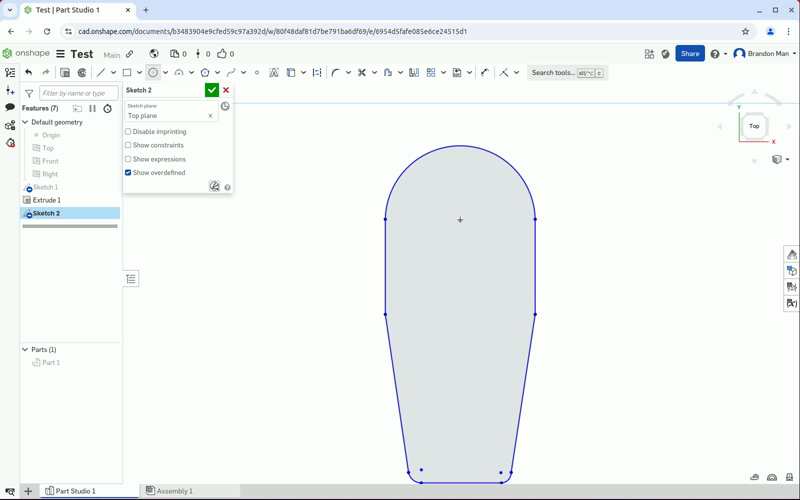
scroll(6)
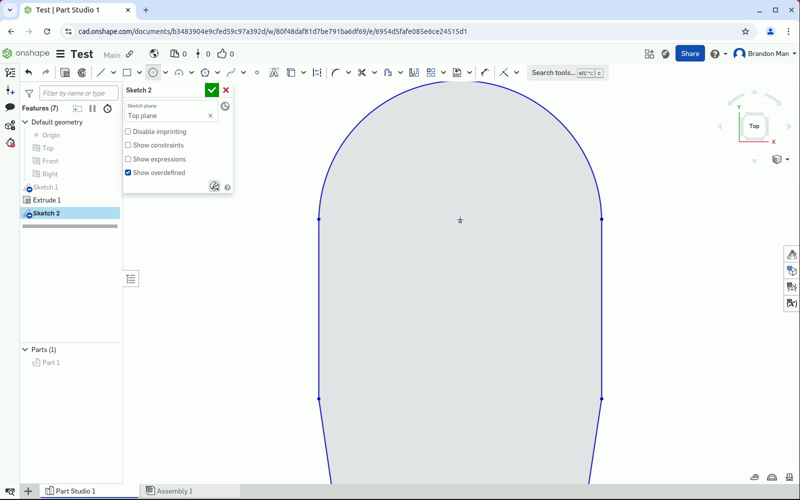
scroll(6)
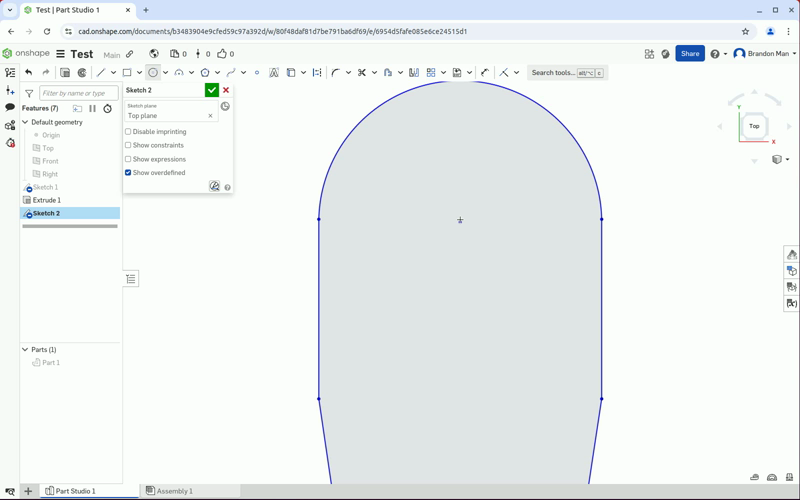
scroll(6)
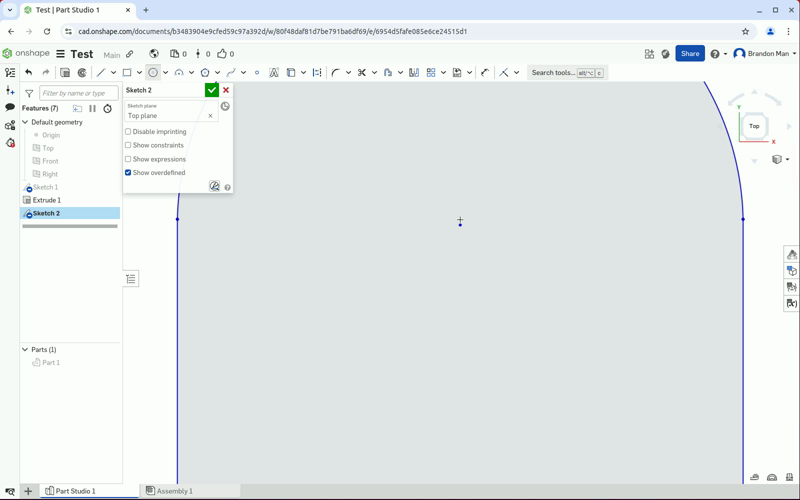
scroll(6)
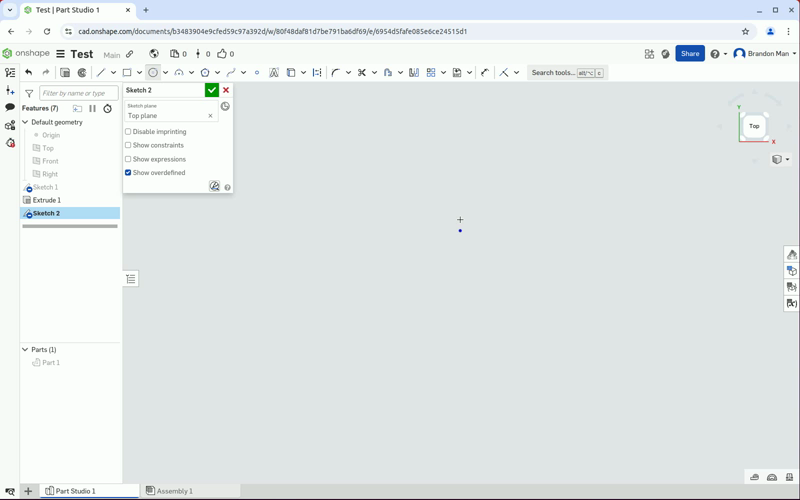
click(460, 219)
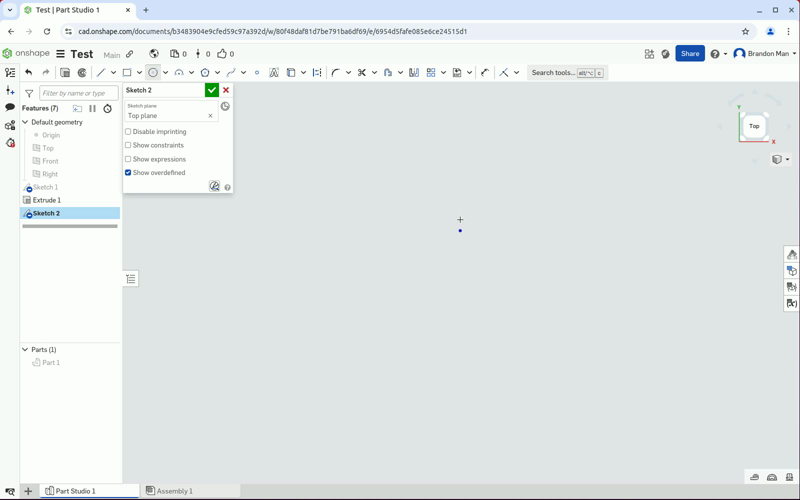
scroll(-6)
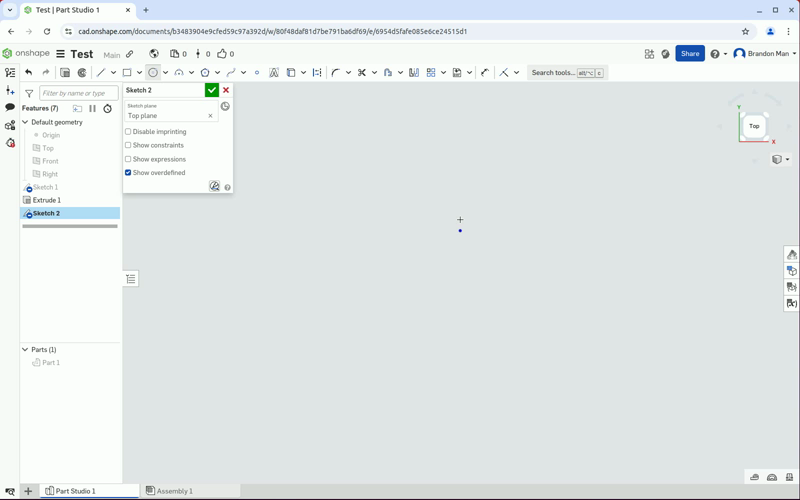
scroll(-6)
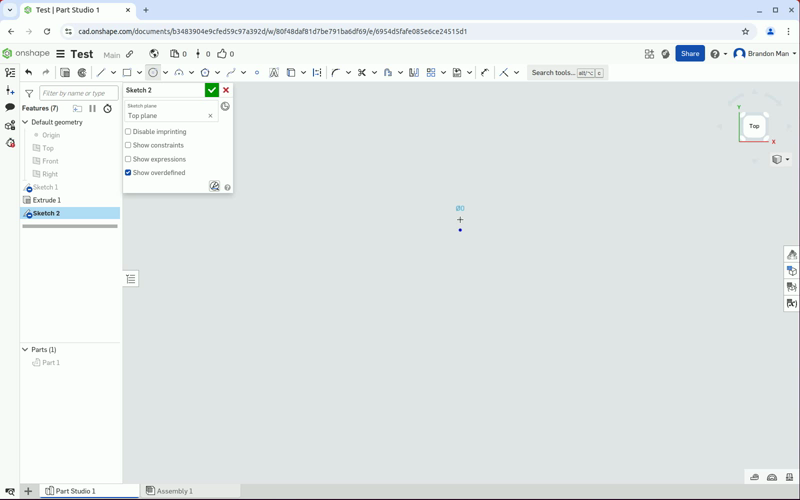
scroll(-6)
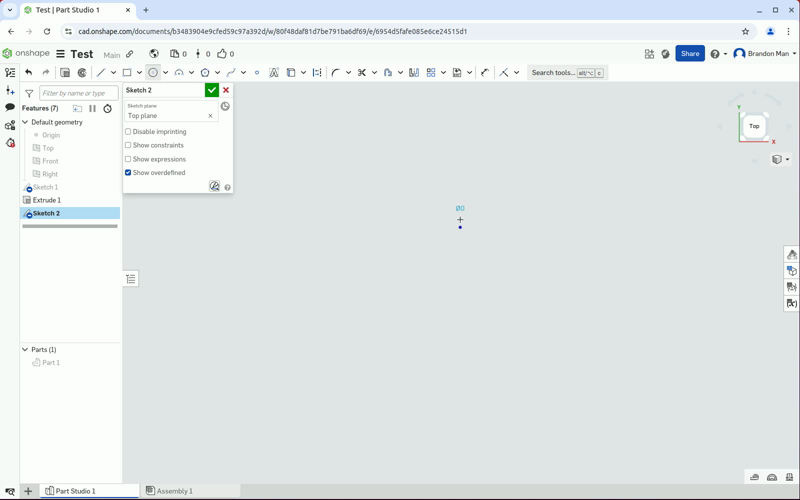
scroll(-6)
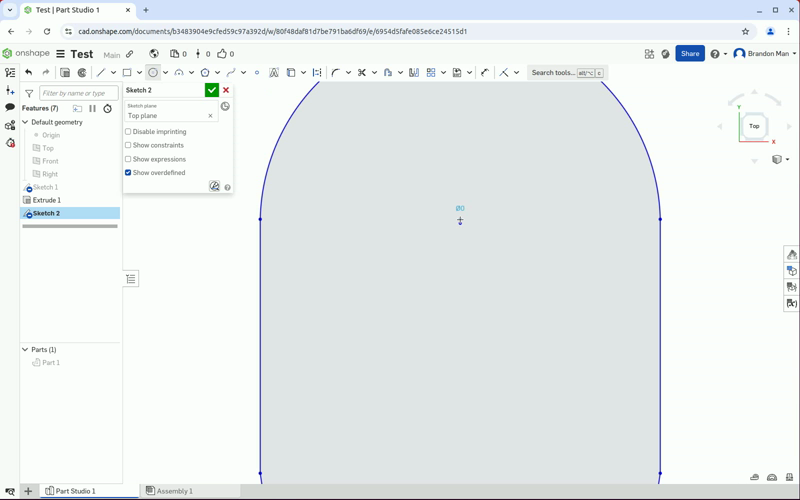
scroll(-6)
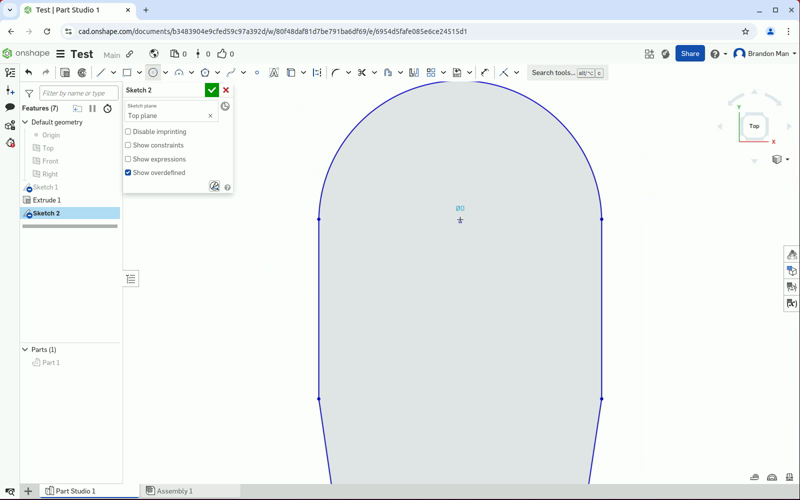
scroll(-6)
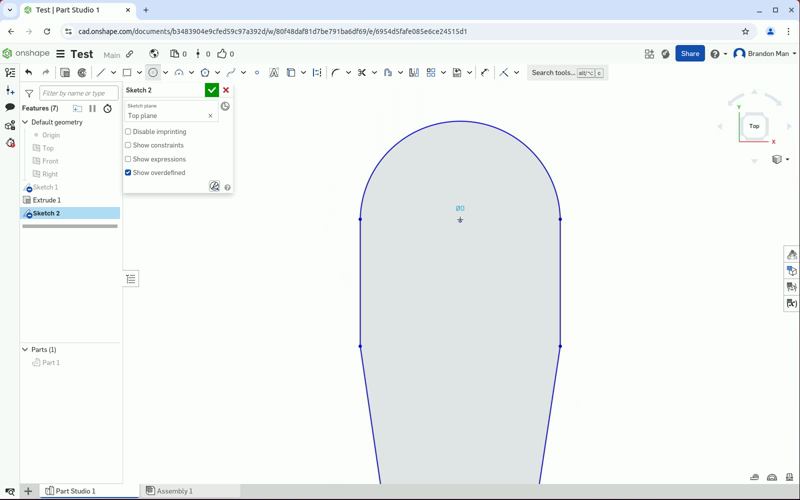
scroll(-6)
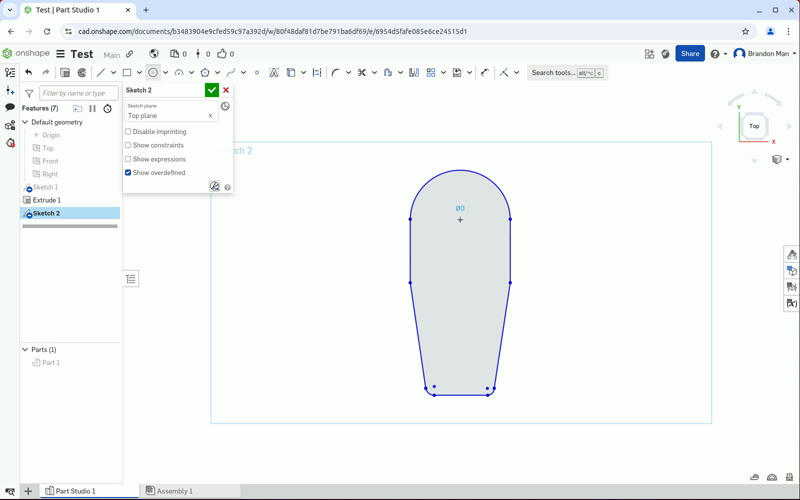
key_up(shift)
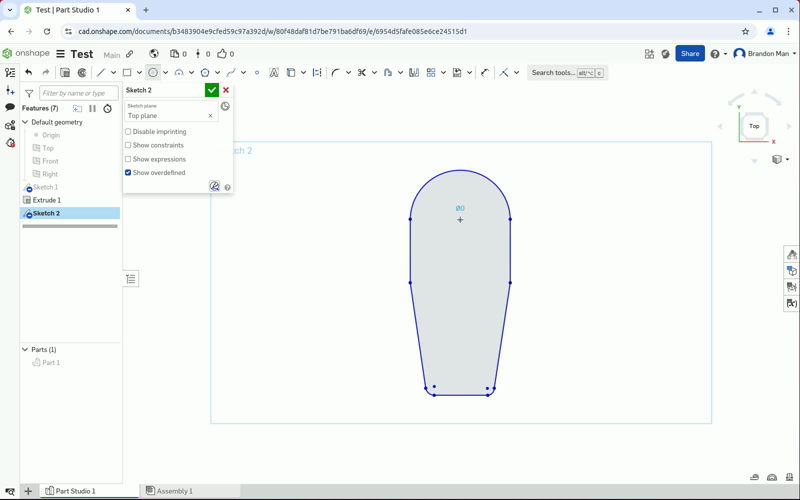
mouse_move(495, 219)
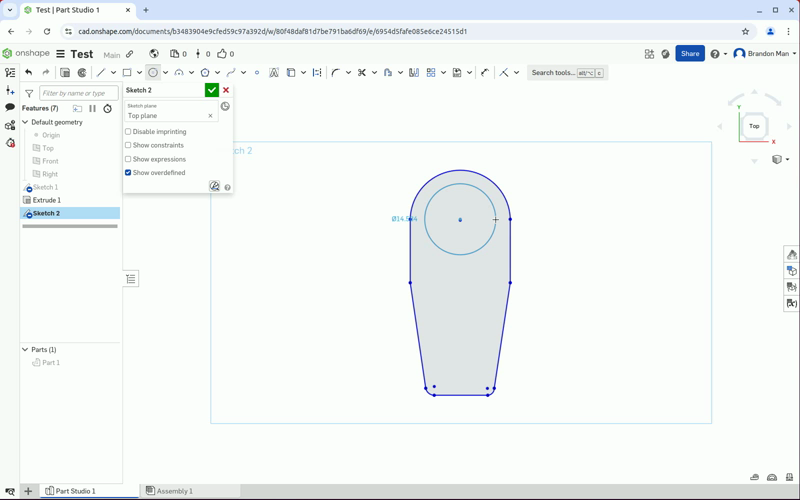
click(495, 219)
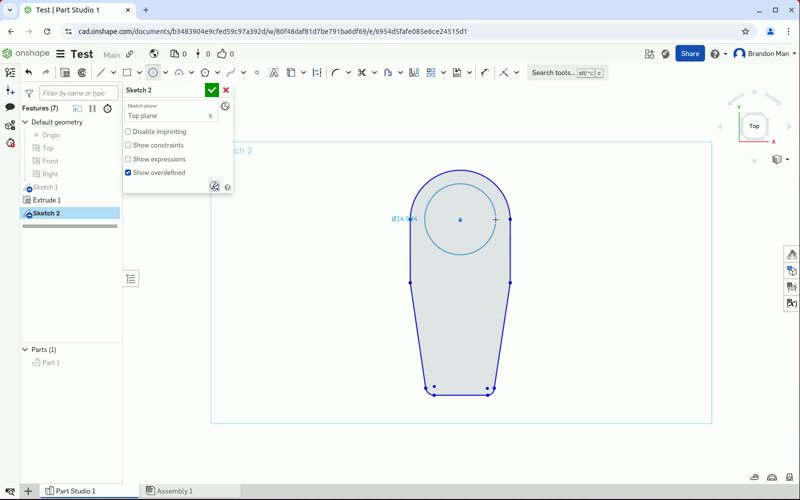
key(esc)
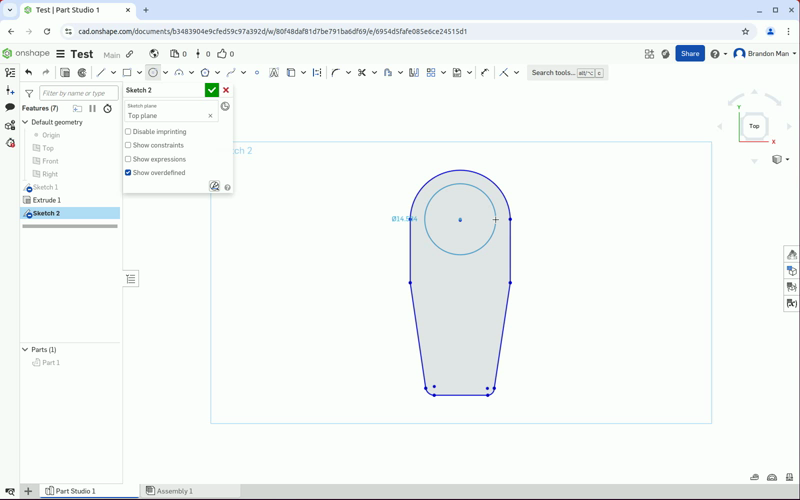
key(a)
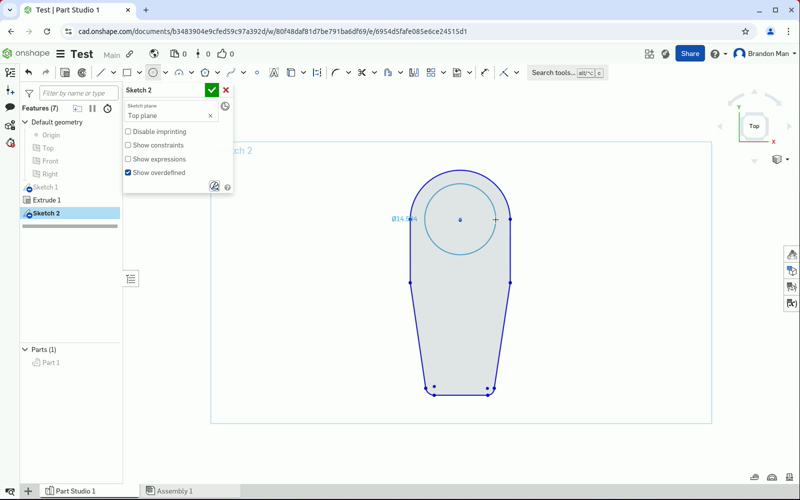
key_down(shift)
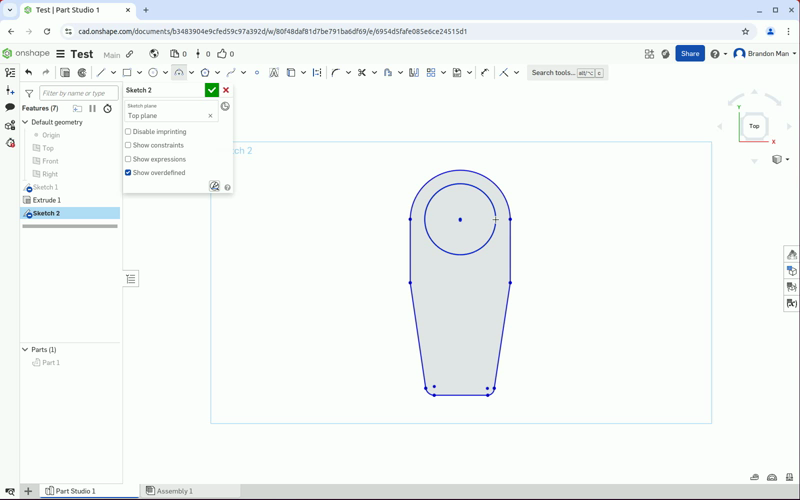
mouse_move(441, 366)
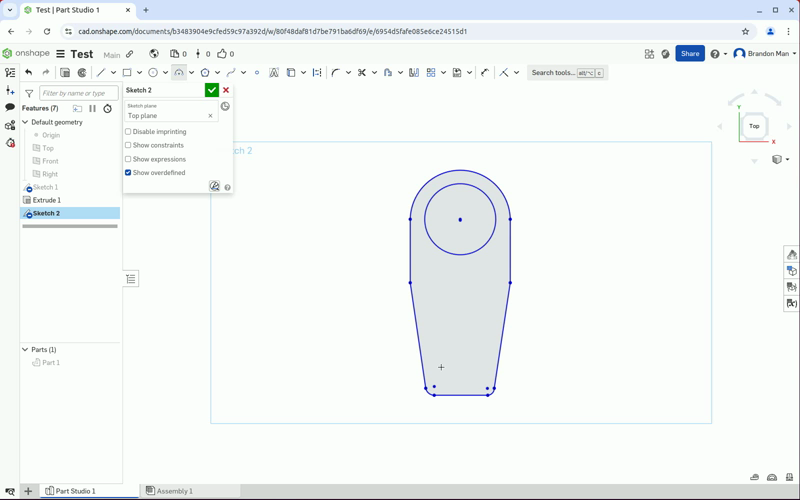
click(441, 366)
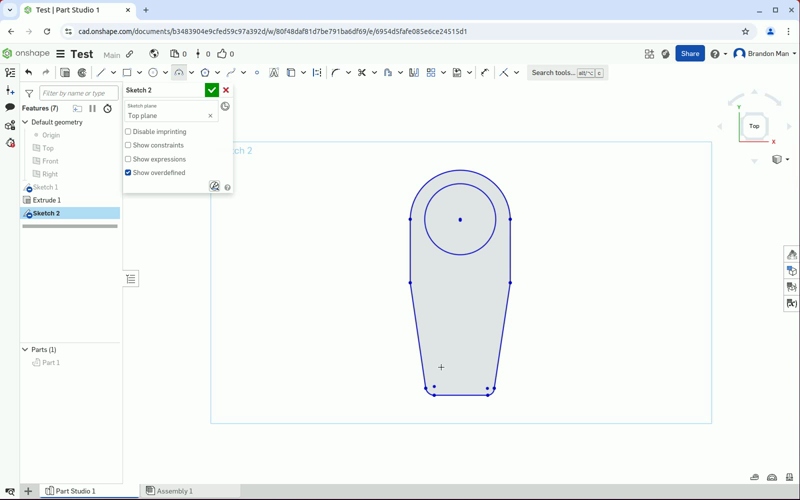
key_up(shift)
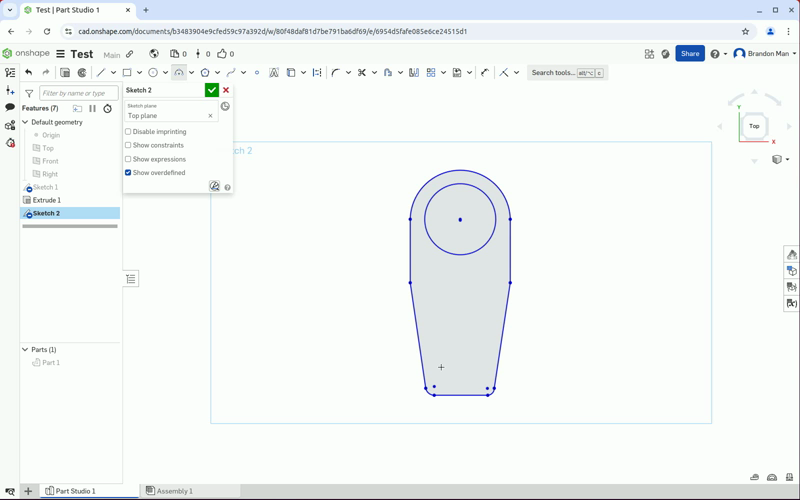
key_down(shift)
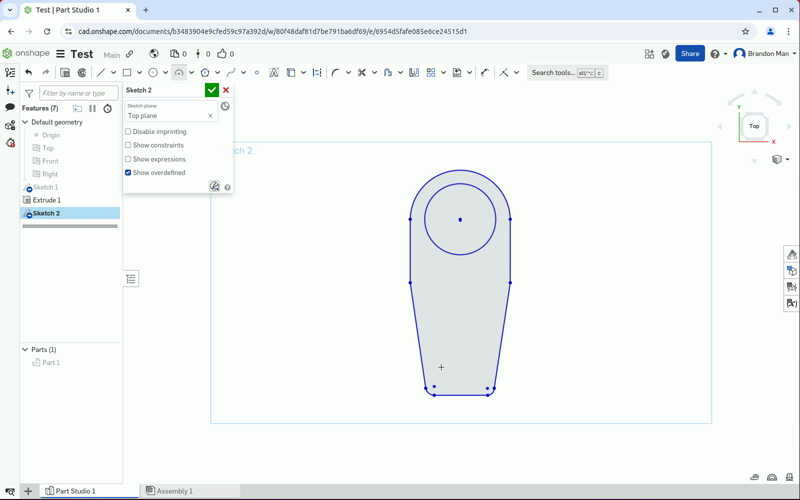
mouse_move(479, 366)
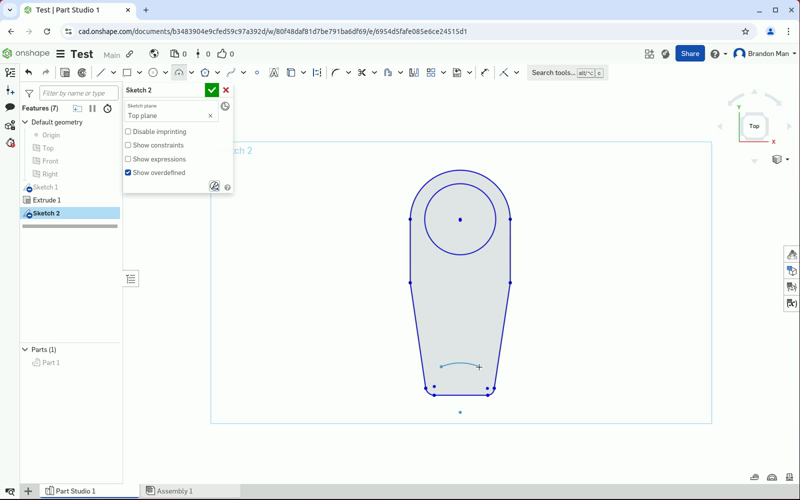
click(479, 366)
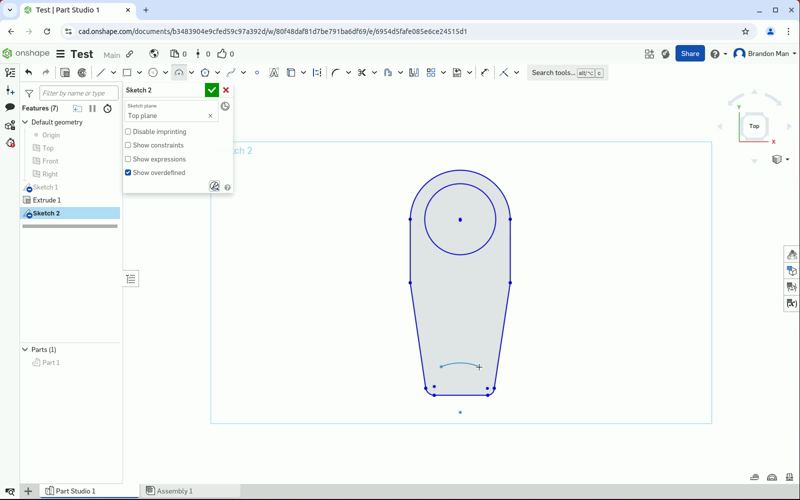
mouse_move(460, 385)
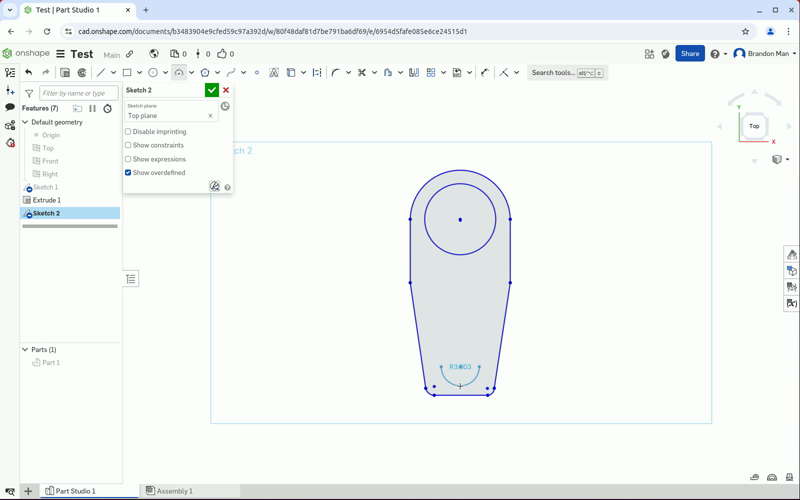
click(460, 385)
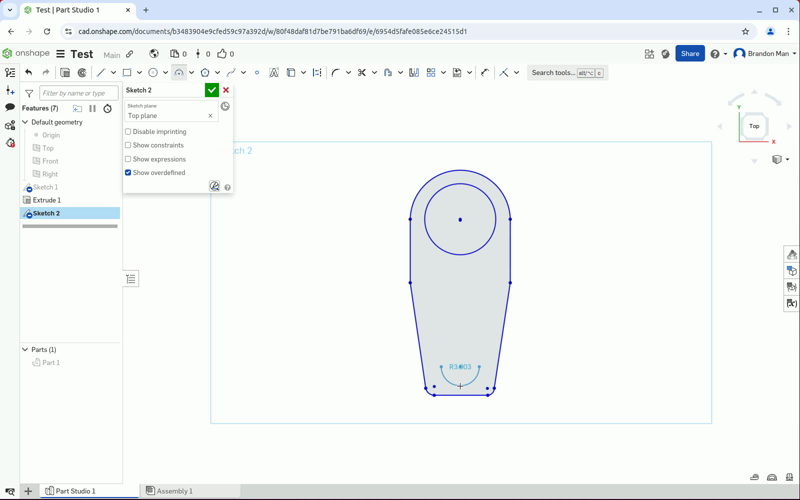
key_up(shift)
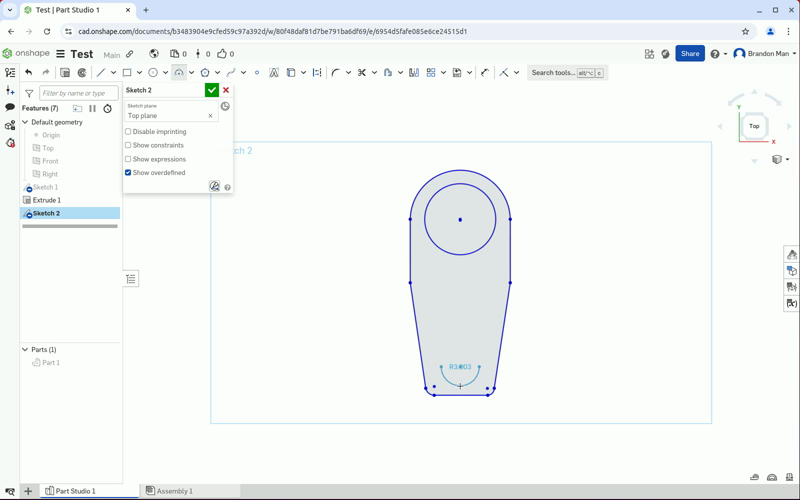
key(esc)
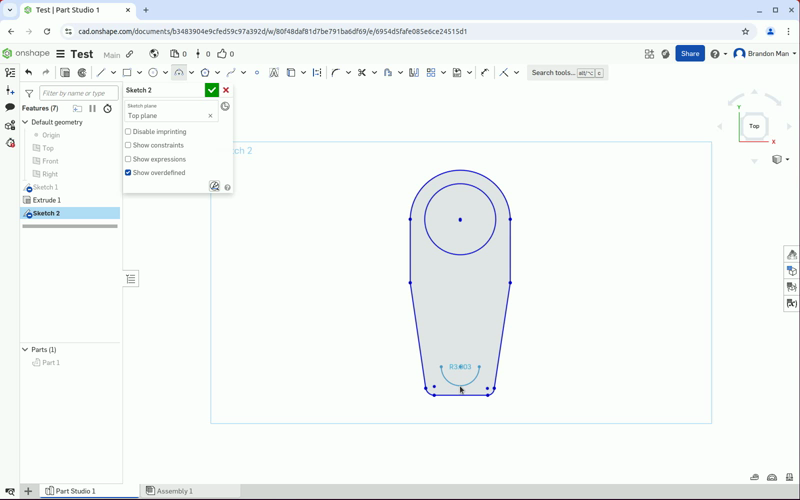
key(l)
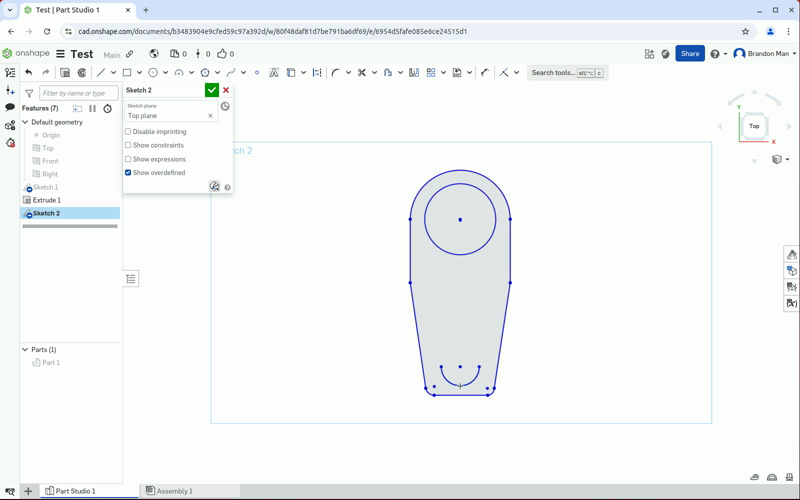
mouse_move(479, 366)
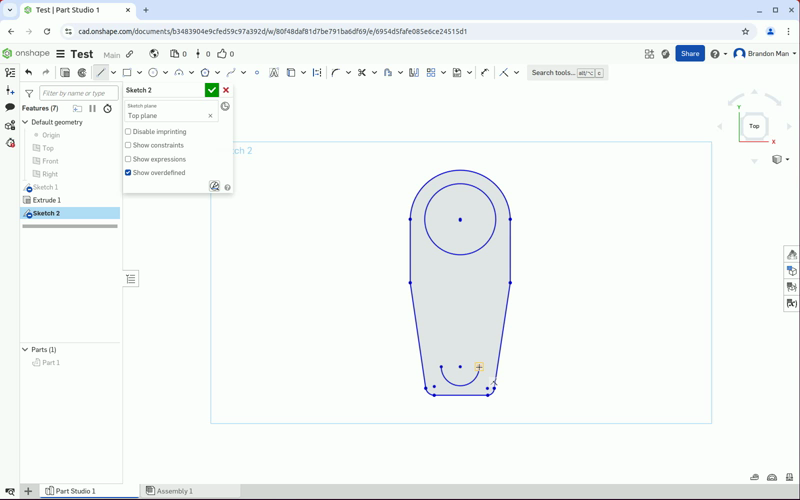
click(479, 366)
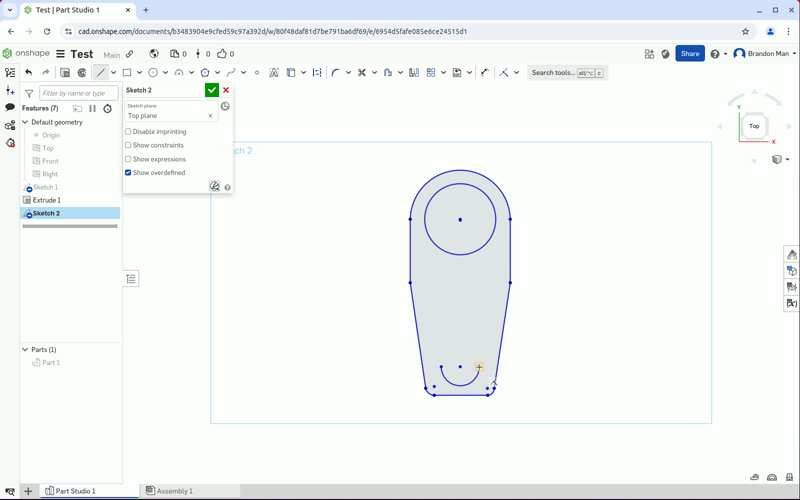
key_down(shift)
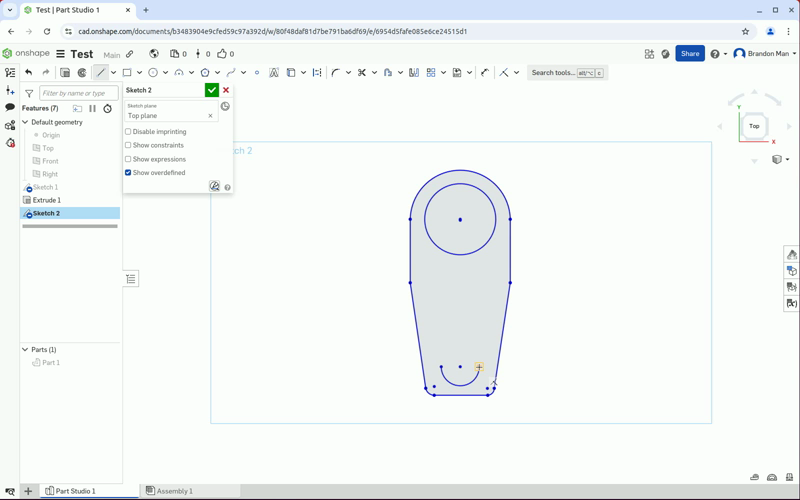
mouse_move(509, 366)
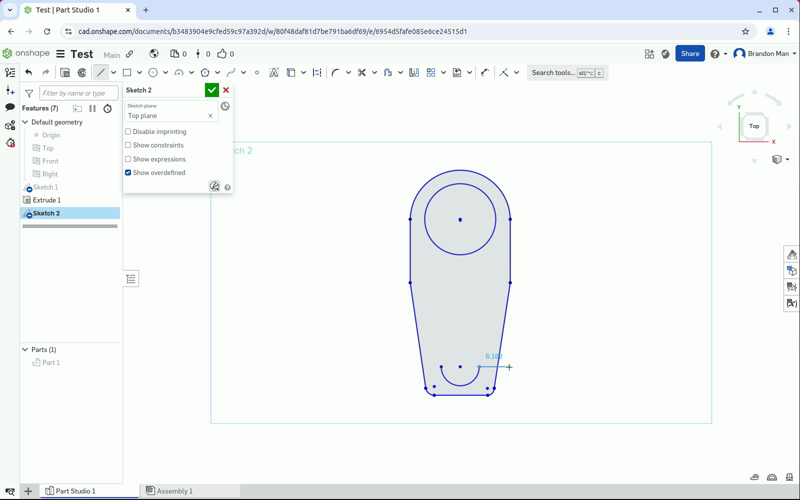
mouse_move(479, 330)
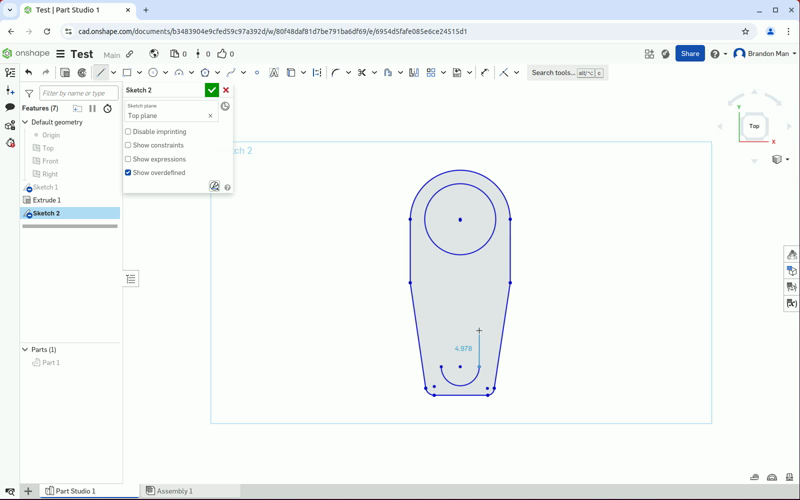
click(479, 330)
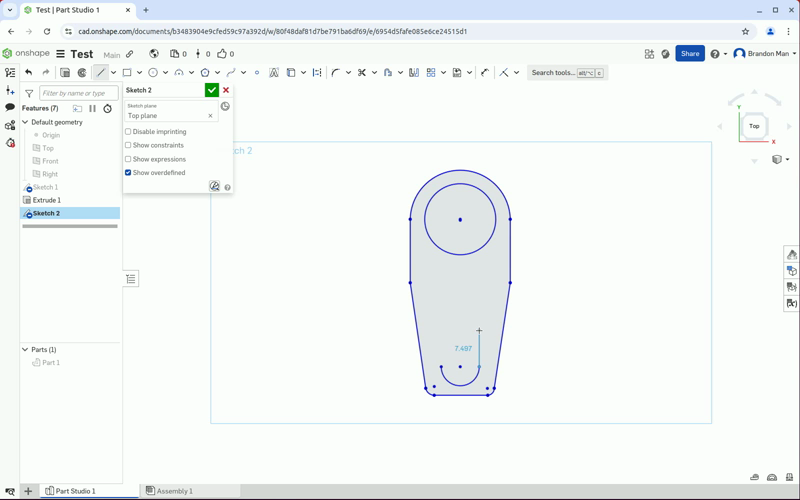
key_up(shift)
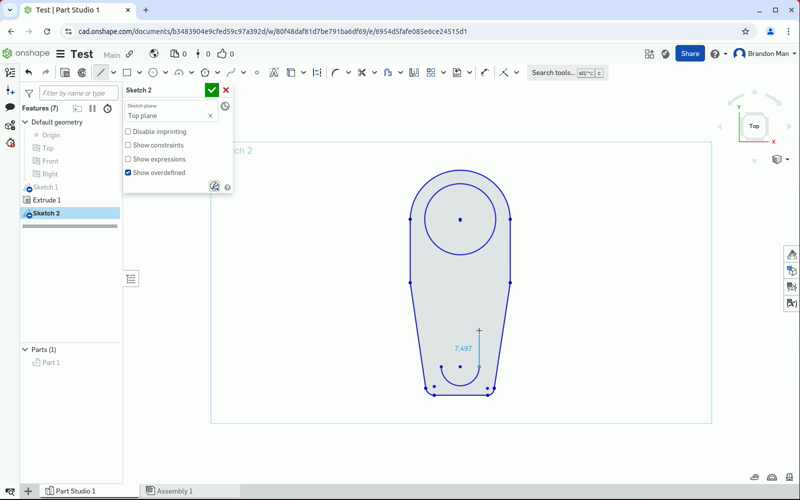
key(esc)
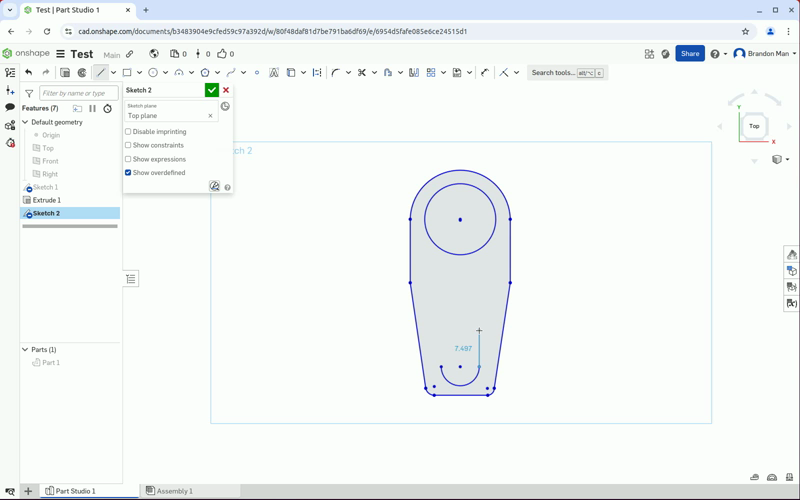
key(a)
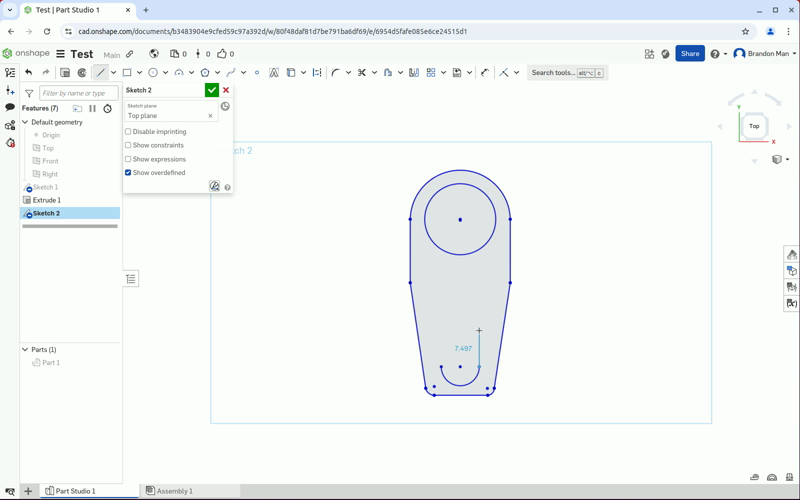
mouse_move(479, 330)
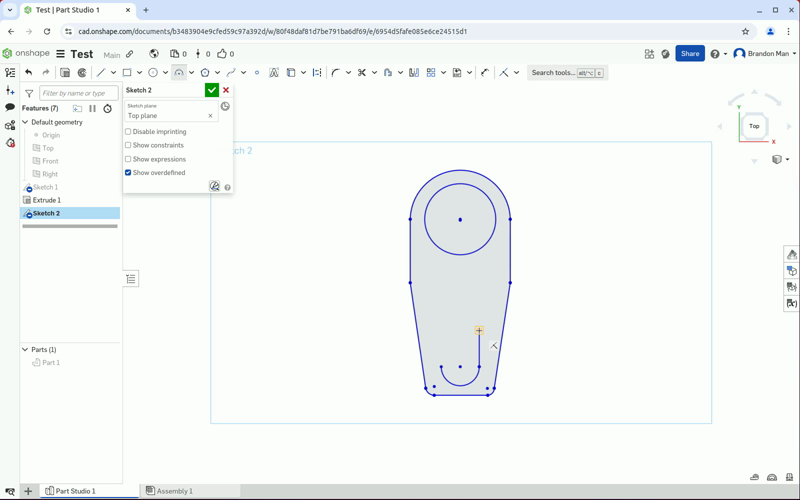
click(479, 330)
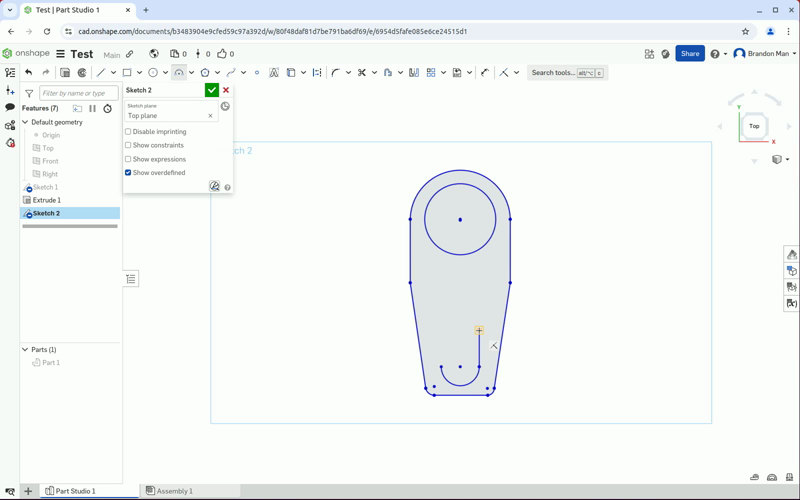
key_down(shift)
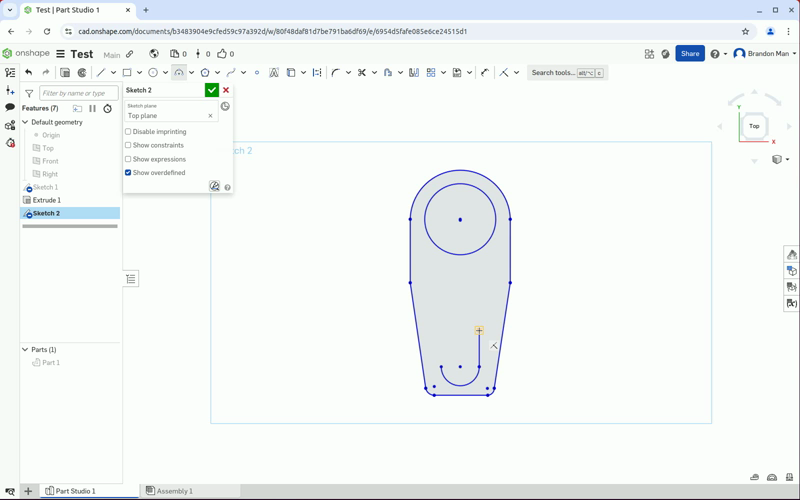
mouse_move(441, 330)
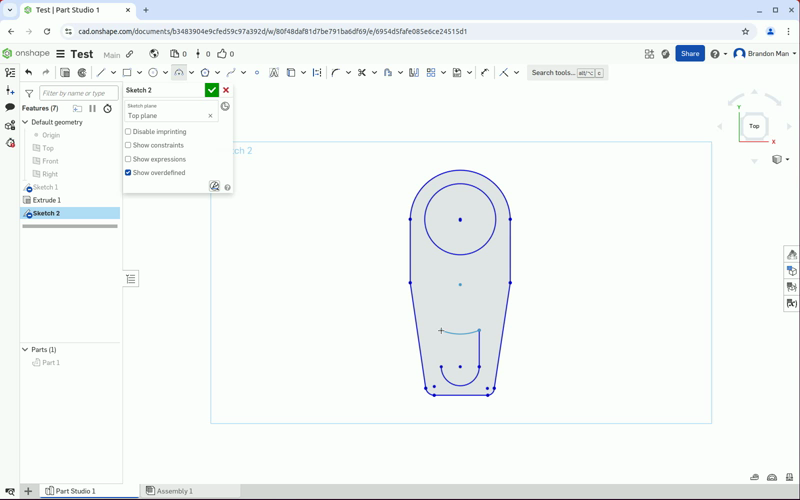
click(441, 330)
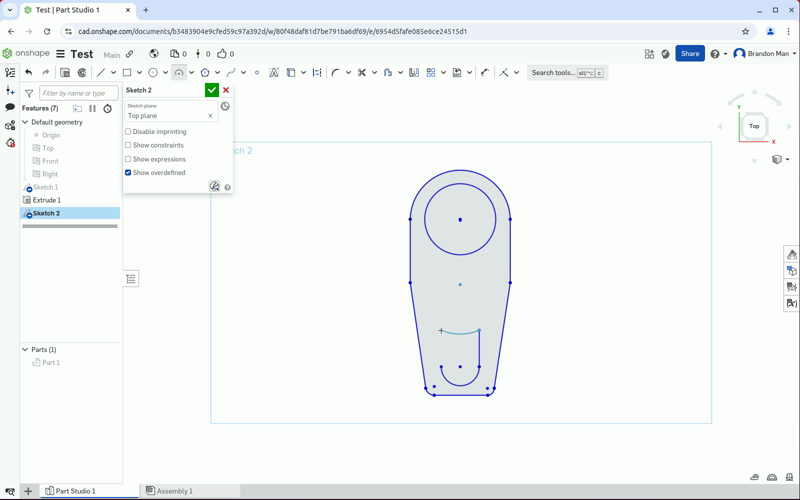
mouse_move(460, 311)
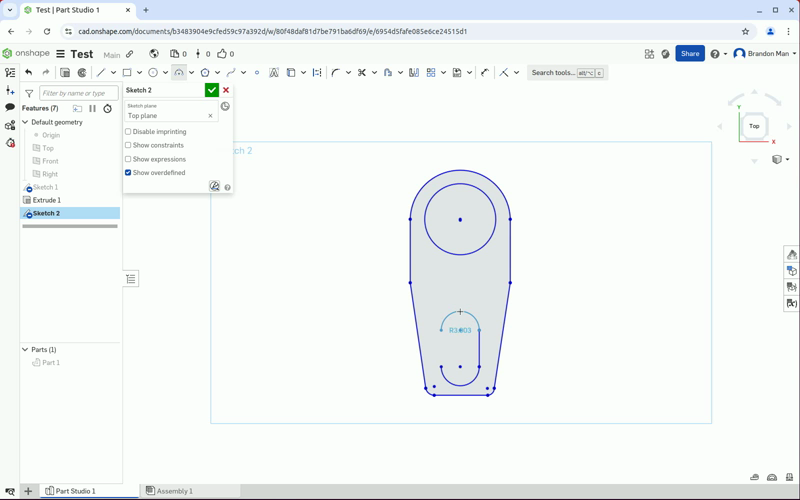
click(460, 311)
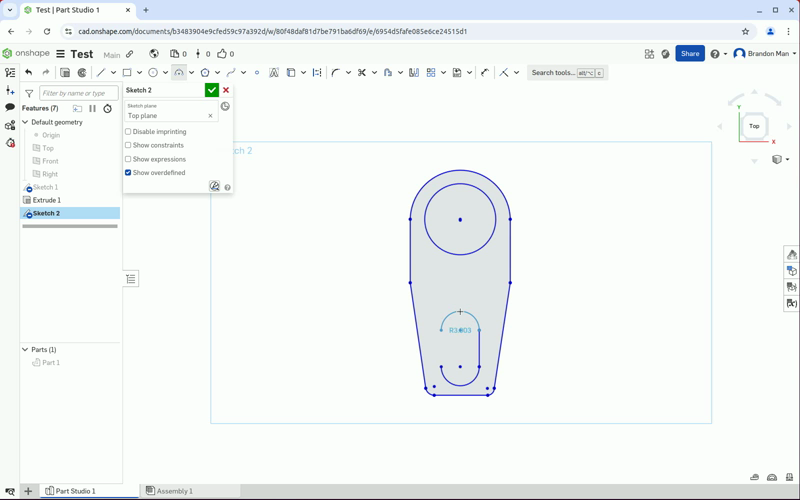
key_up(shift)
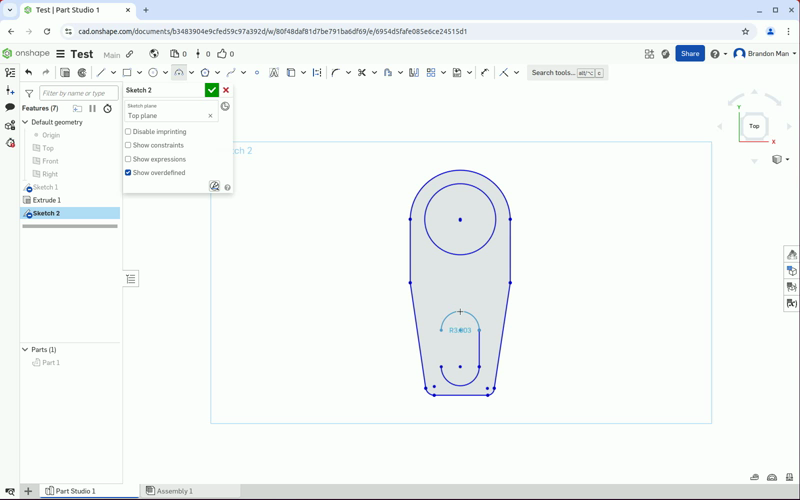
key(esc)
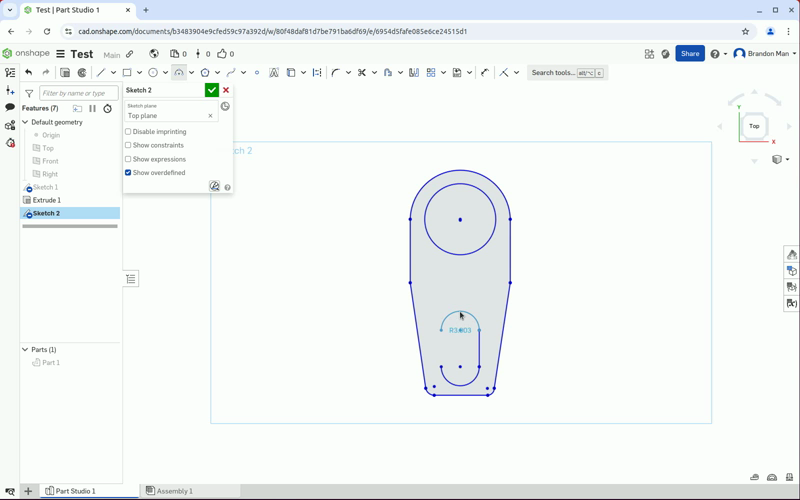
key(l)
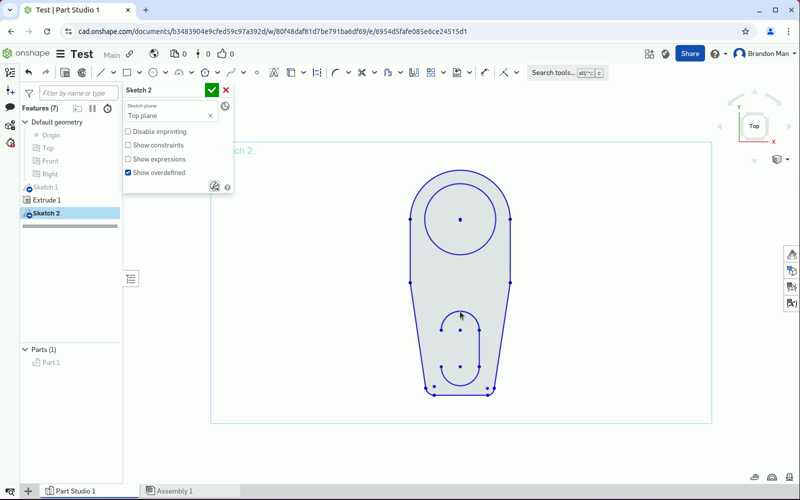
mouse_move(441, 330)
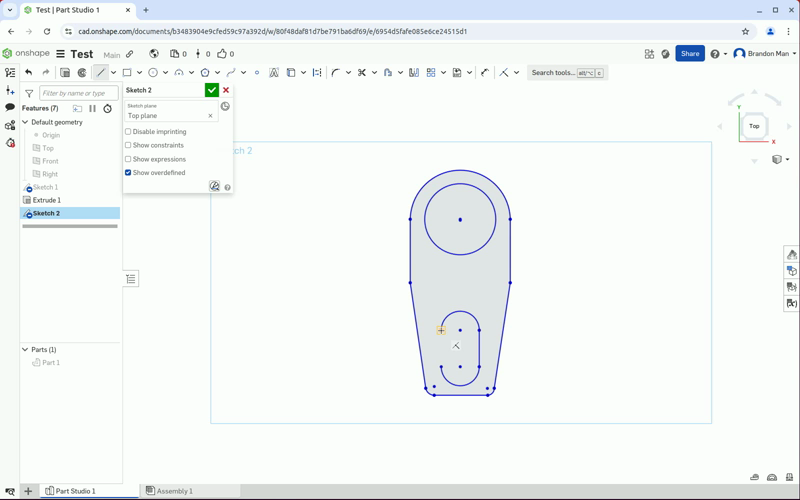
click(441, 330)
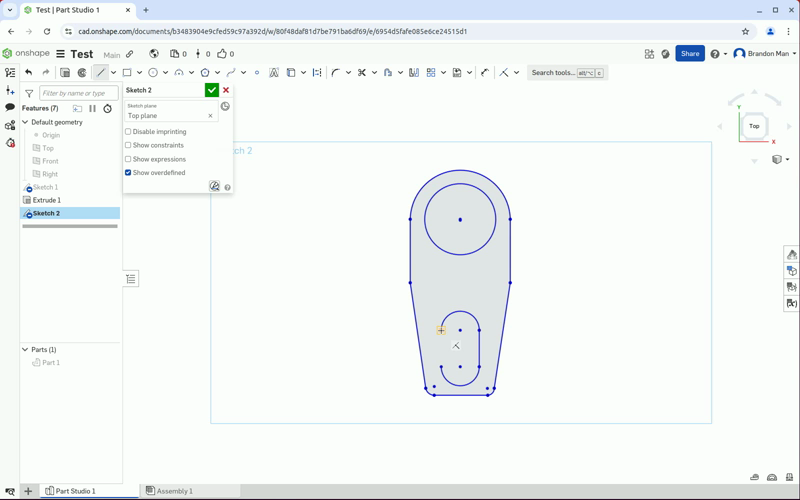
mouse_move(471, 330)
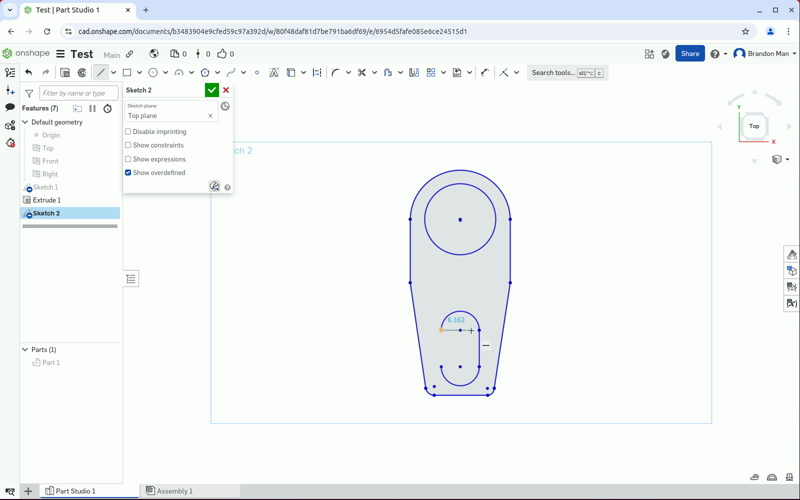
key_down(shift)
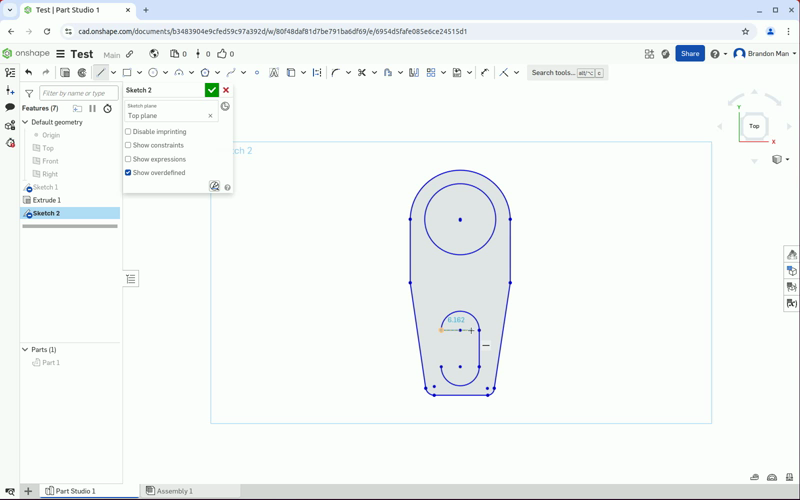
mouse_move(441, 366)
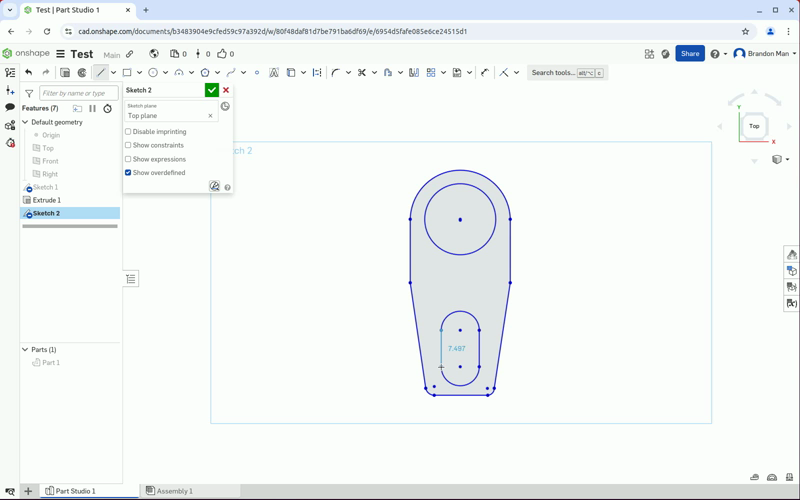
key_up(shift)
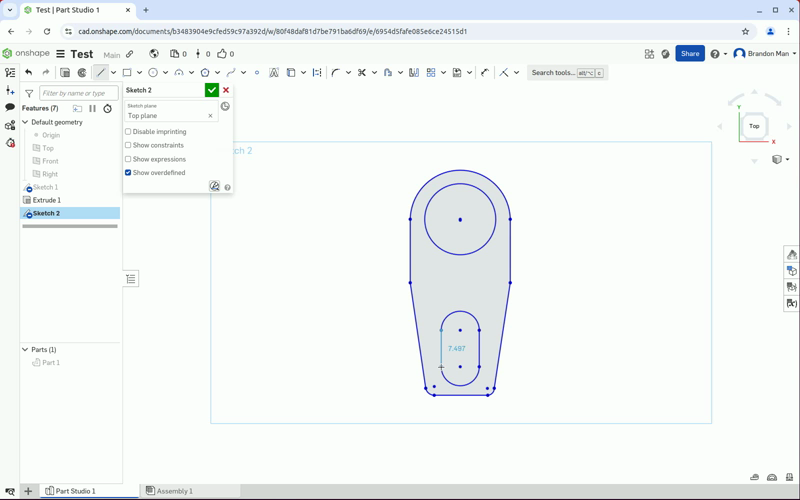
click(441, 366)
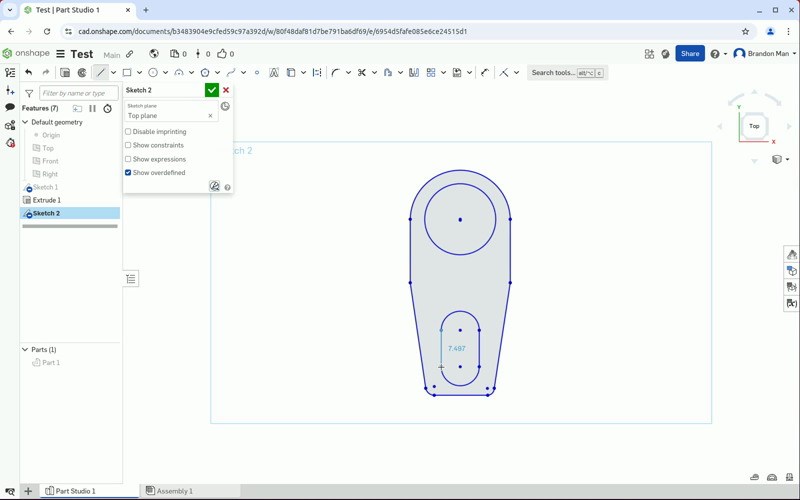
key(esc)
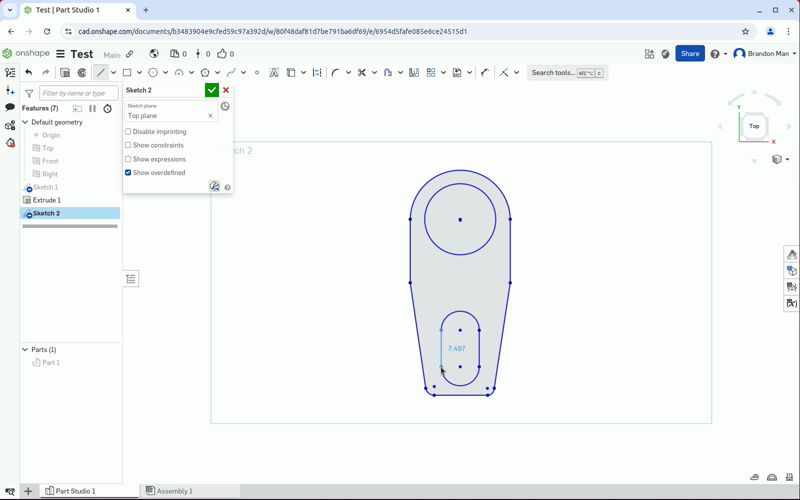
mouse_move(442, 301)
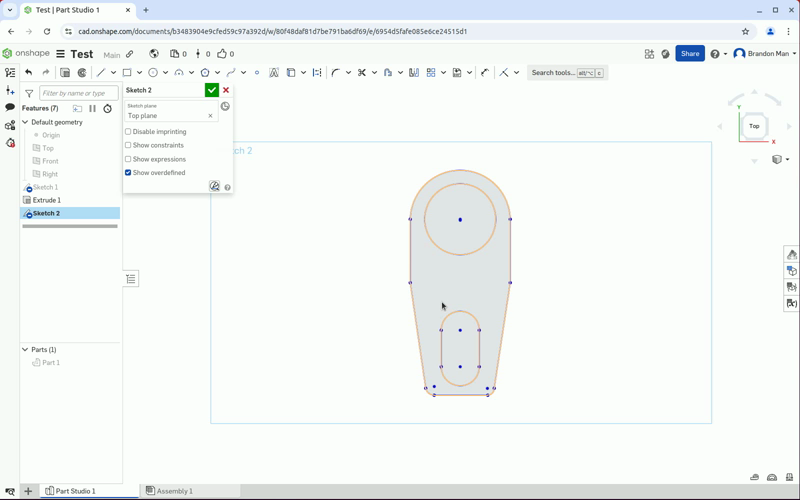
click(442, 301)
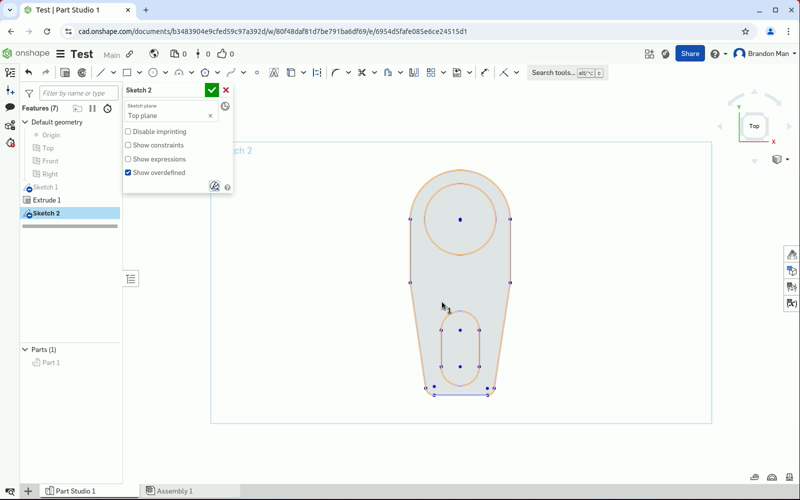
mouse_move(73, 352)
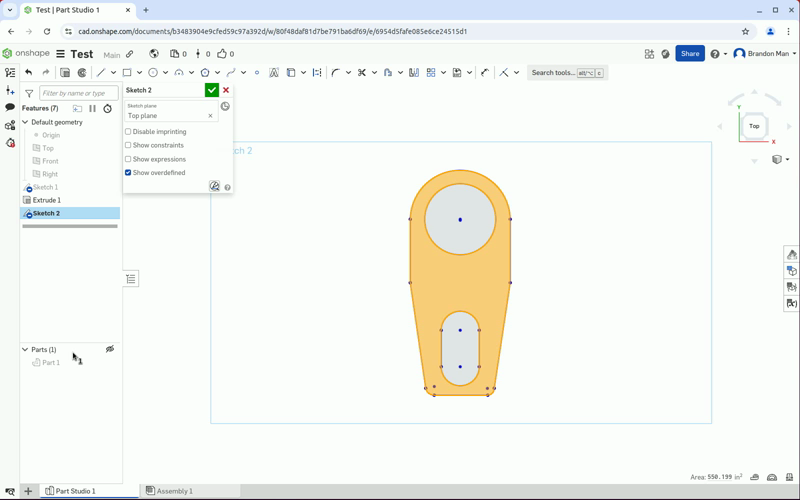
key(shift+y)
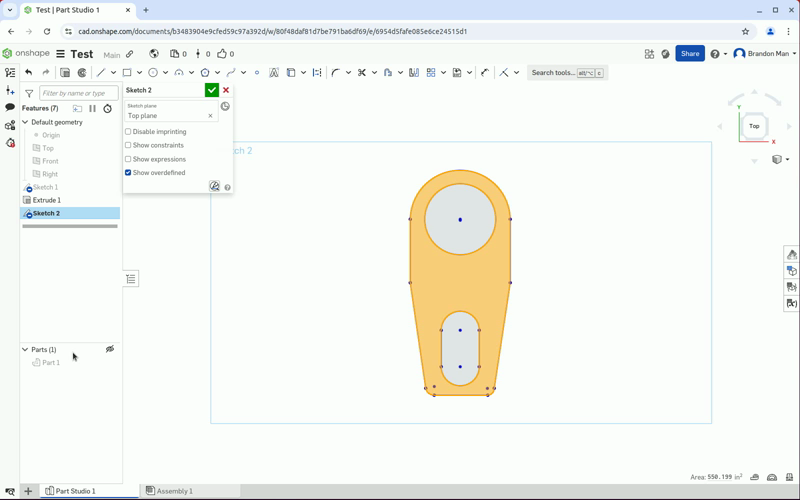
key(shift+e)
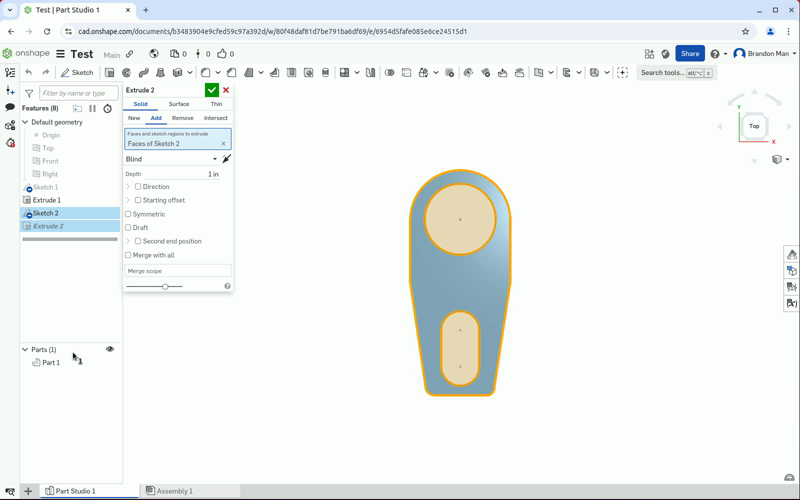
mouse_move(143, 106)
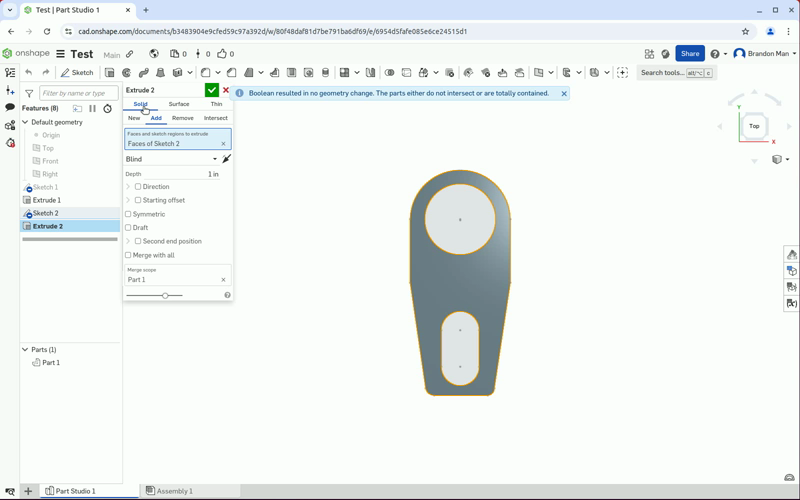
click(143, 106)
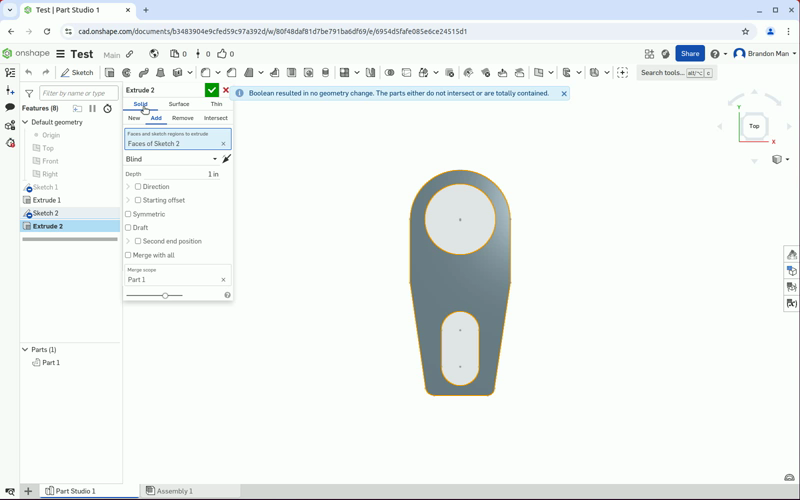
mouse_move(137, 120)
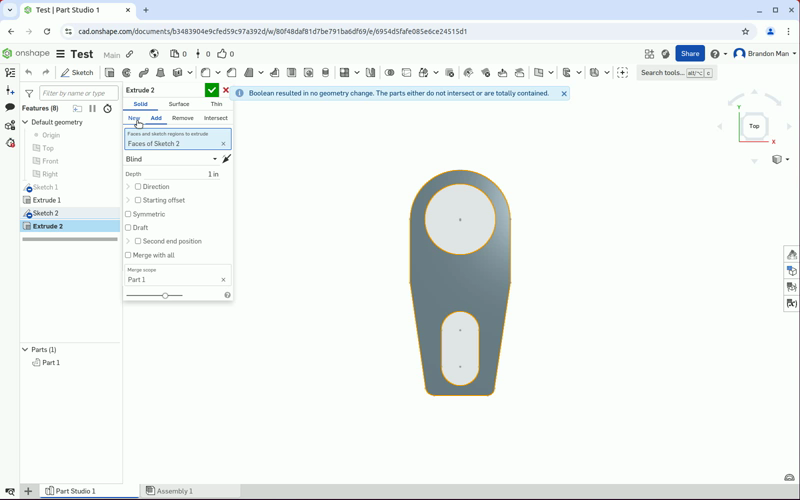
click(137, 120)
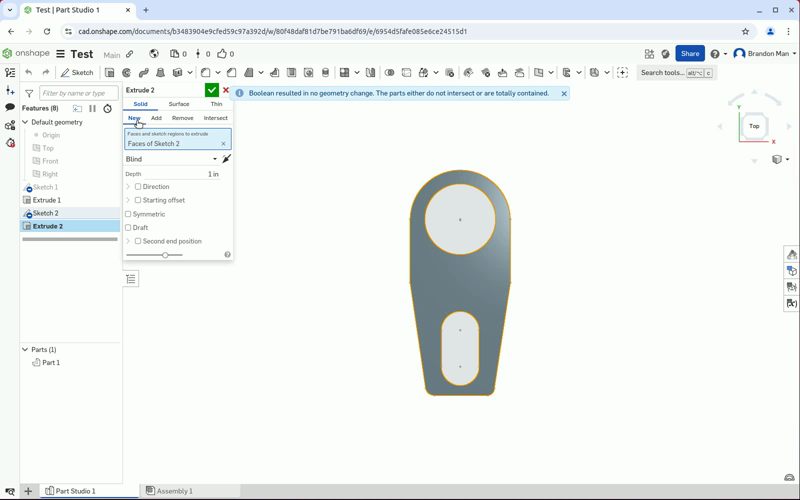
key(tab, 4)
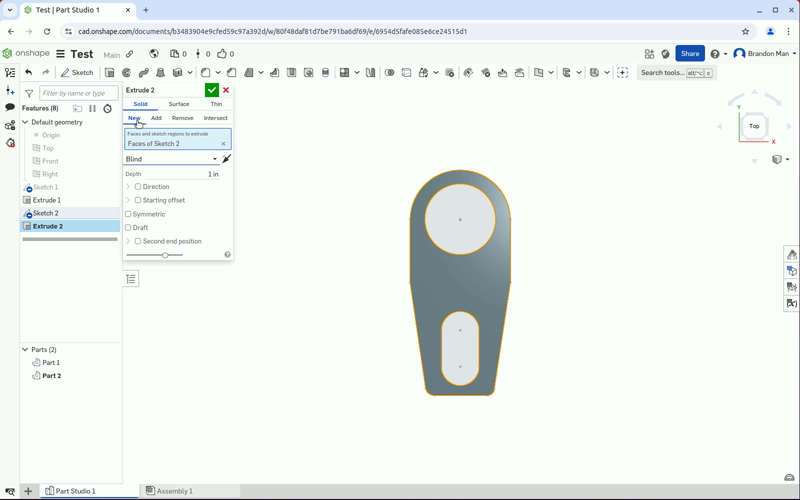
text(2.889)
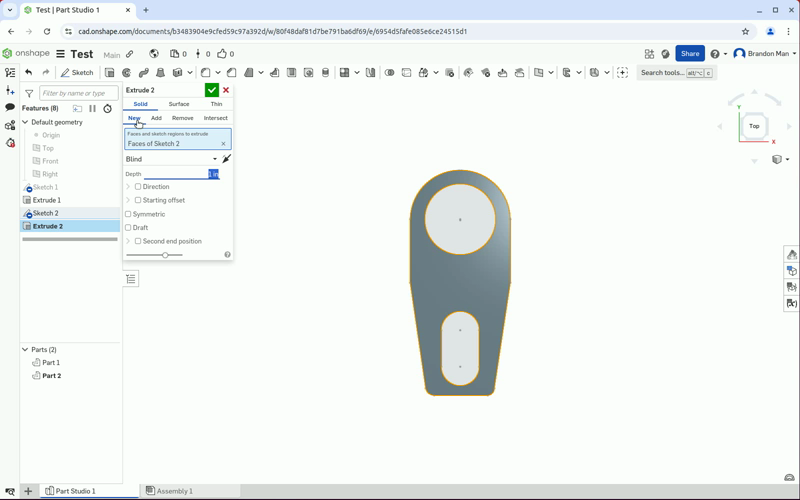
key(enter)
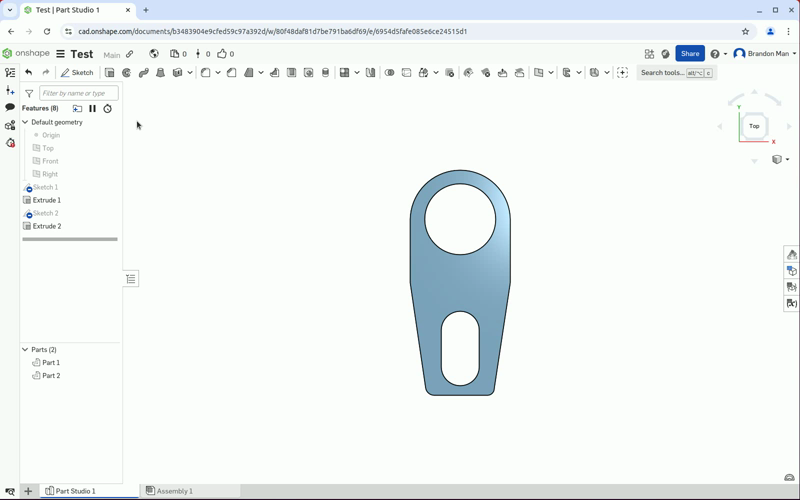
key(shift+h)
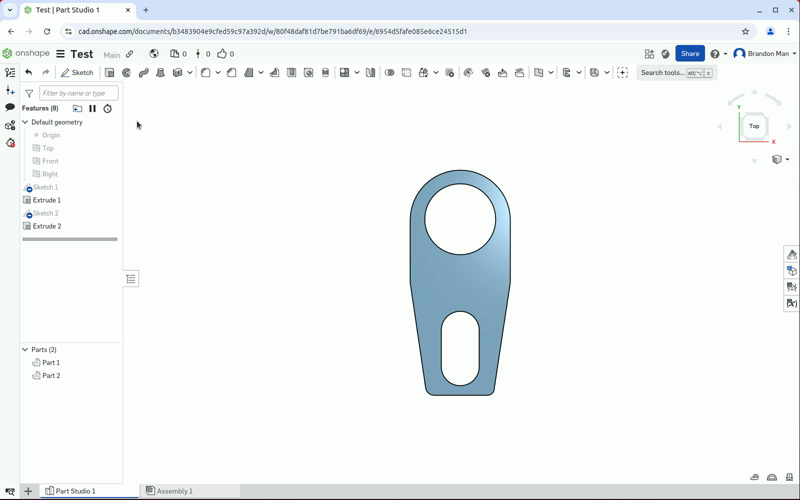
key(shift+h)
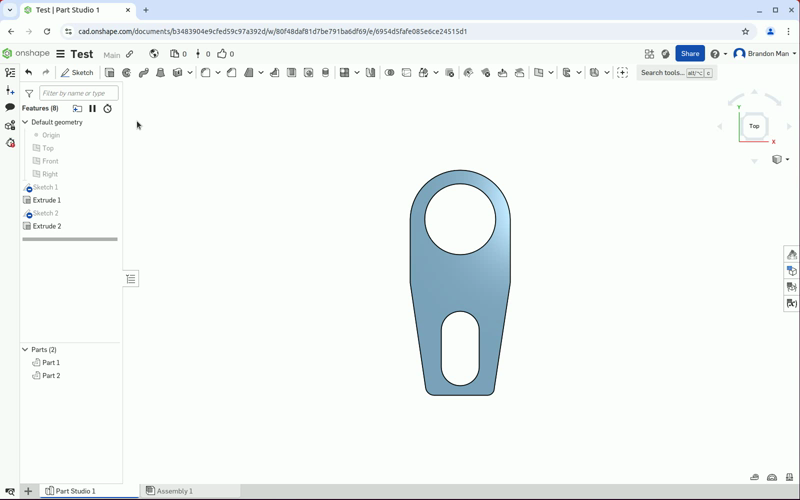
mouse_move(73, 189)
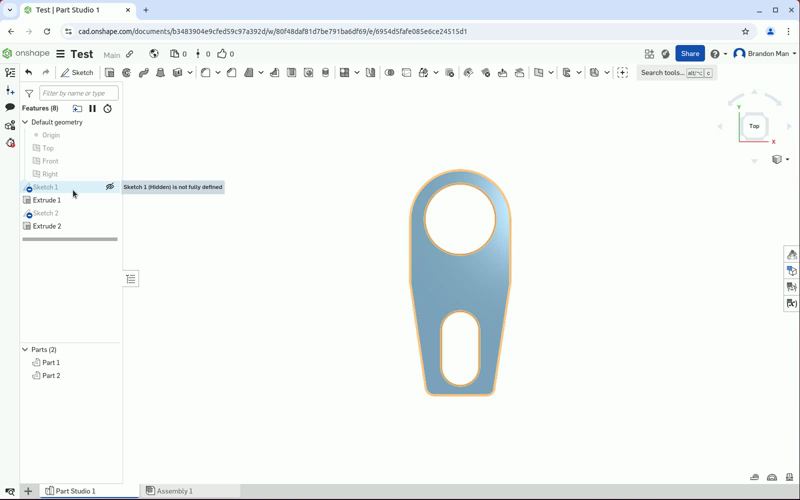
click(73, 189)
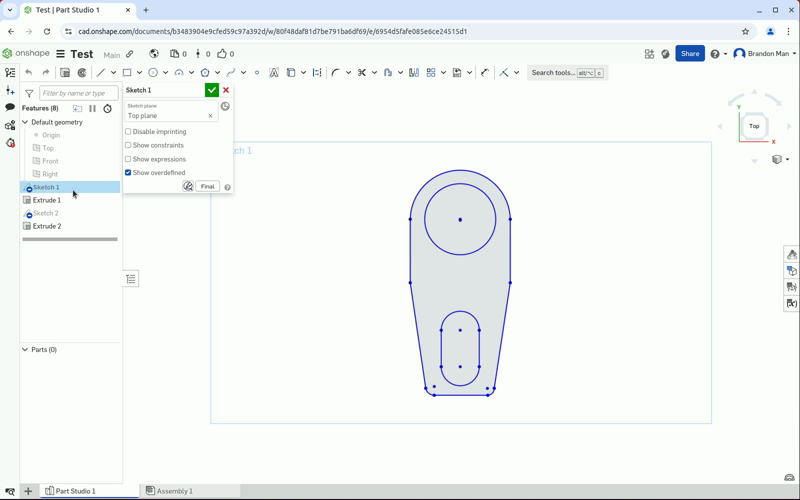
mouse_move(229, 92)
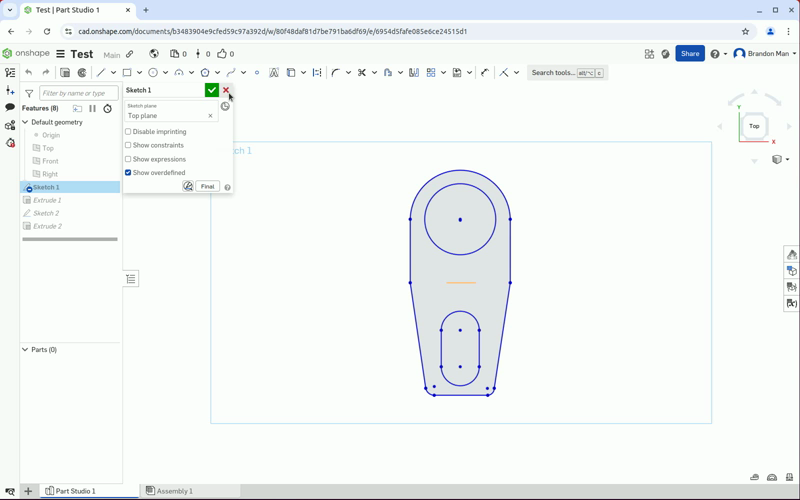
click(229, 92)
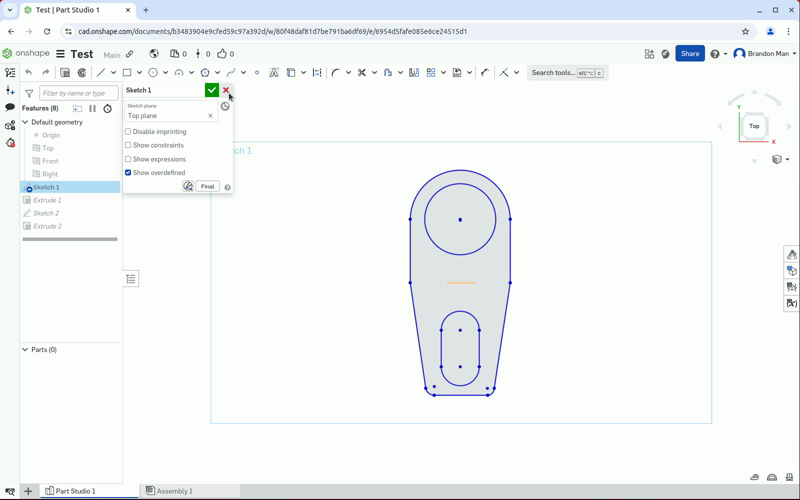
key(shift+s)
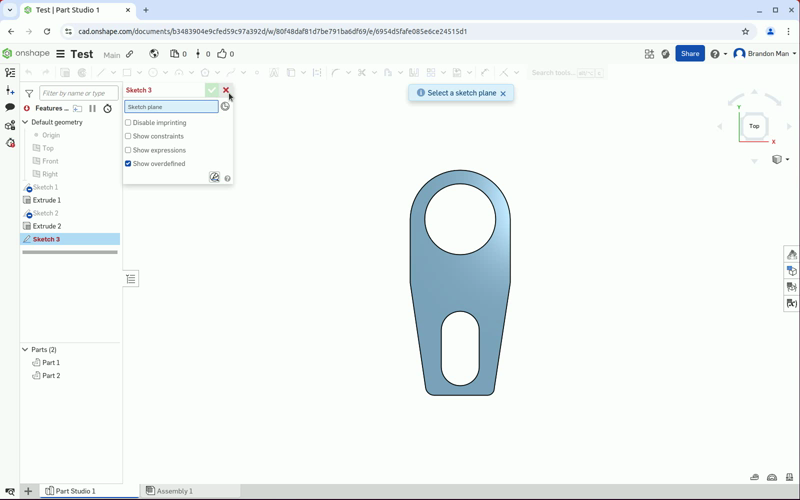
mouse_move(73, 150)
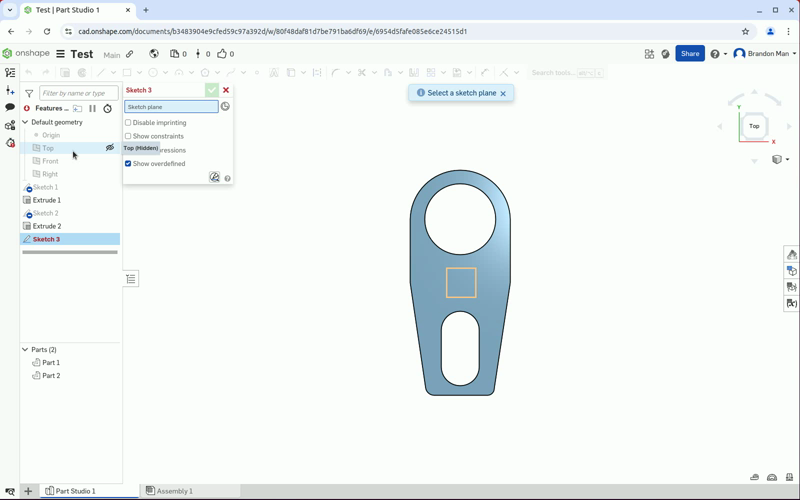
click(73, 150)
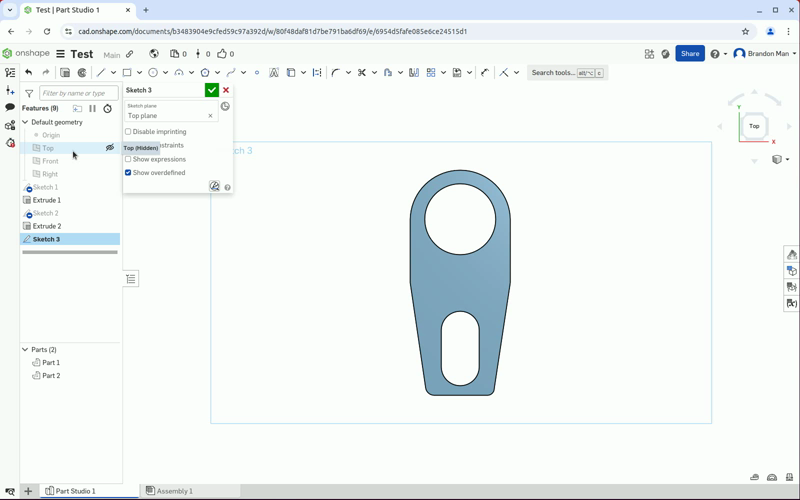
mouse_move(73, 352)
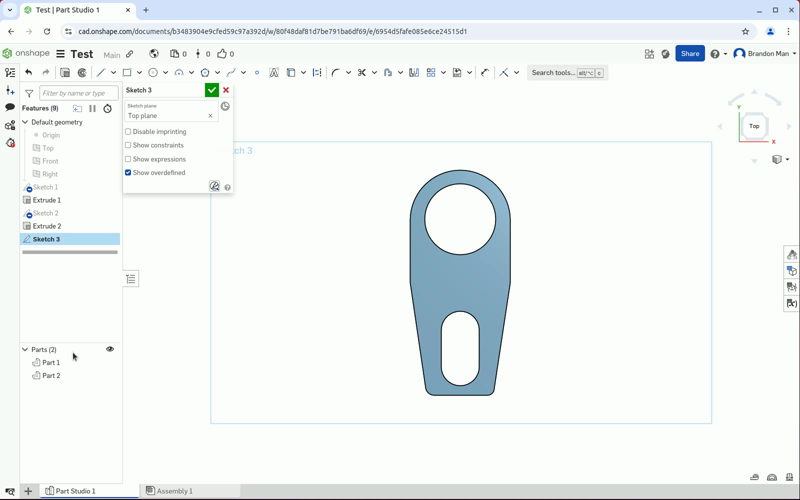
key(y)
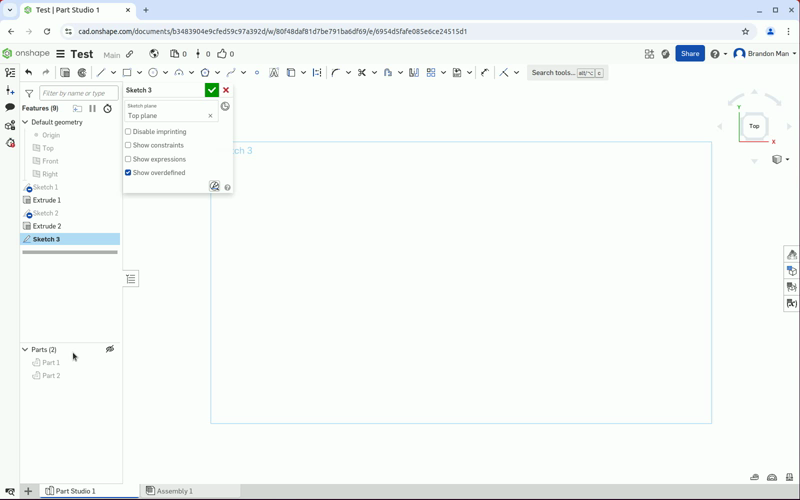
key(a)
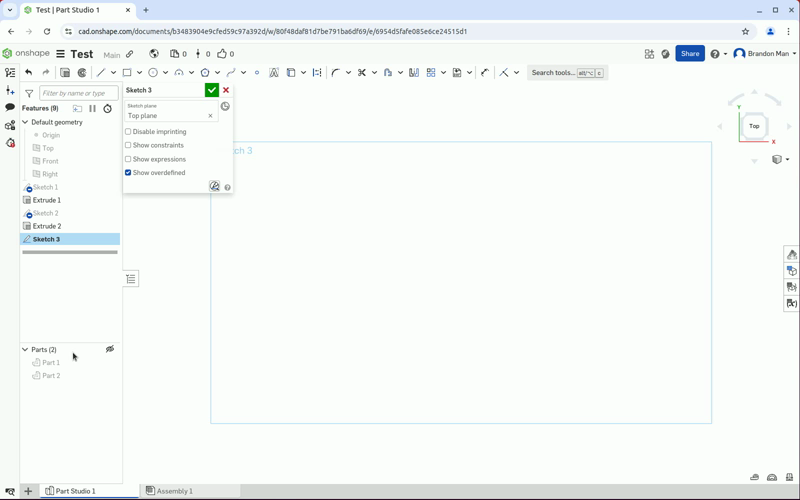
key_down(shift)
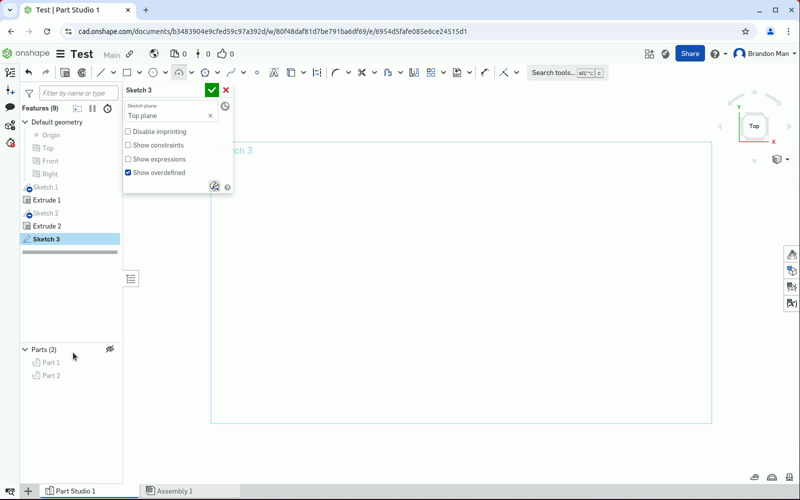
mouse_move(441, 367)
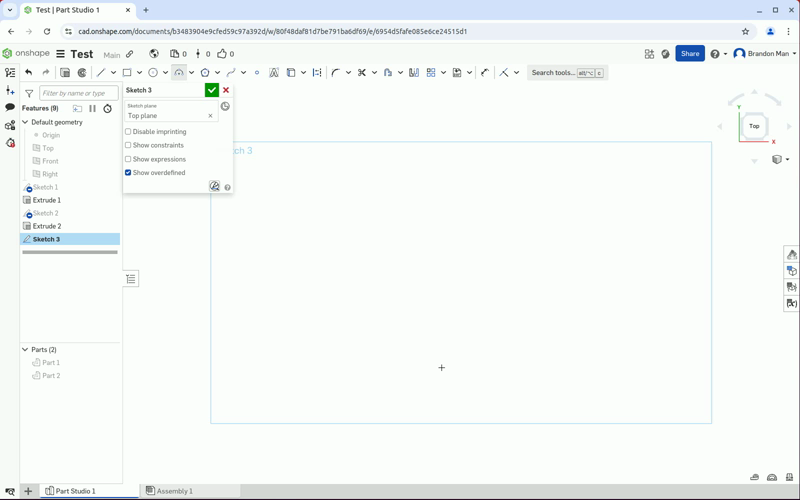
click(441, 367)
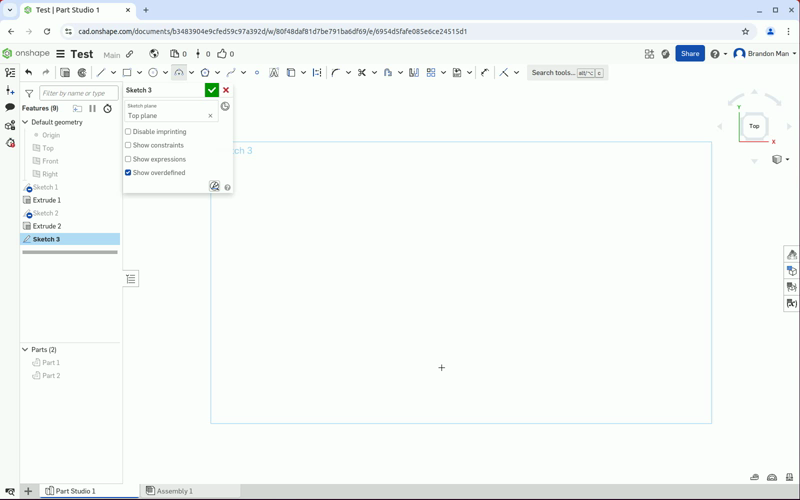
key_up(shift)
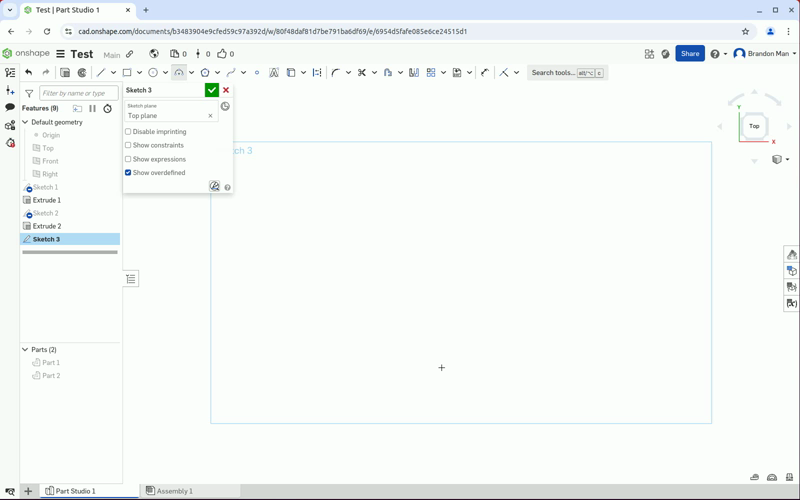
key_down(shift)
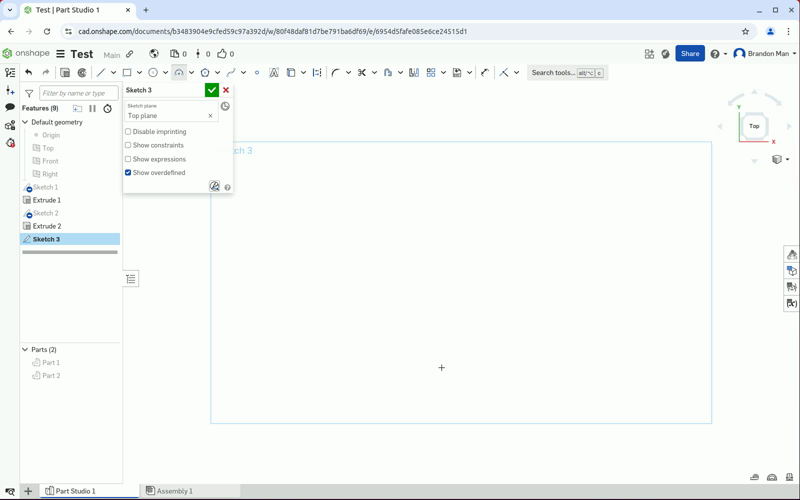
mouse_move(480, 367)
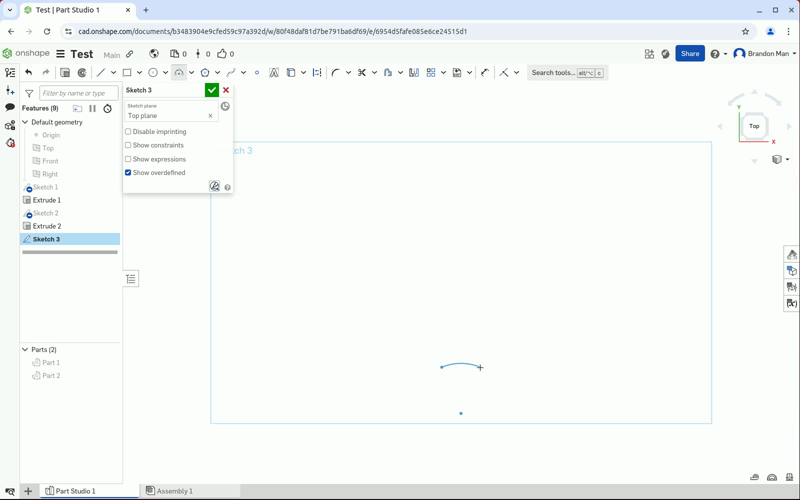
click(480, 367)
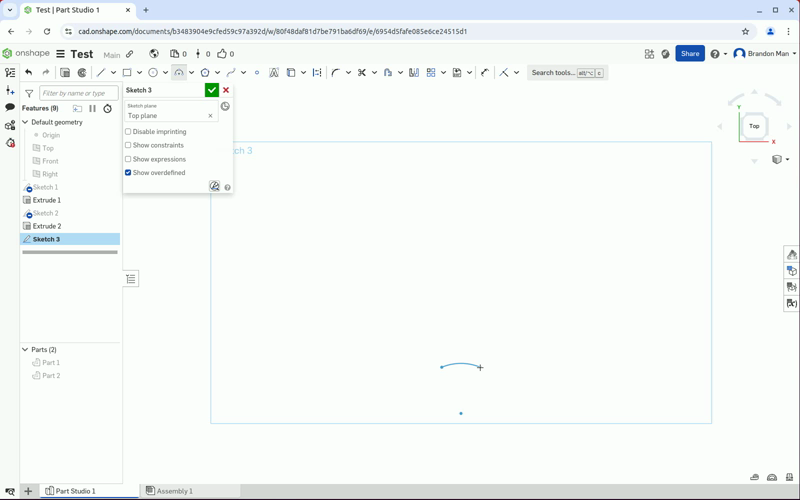
mouse_move(461, 386)
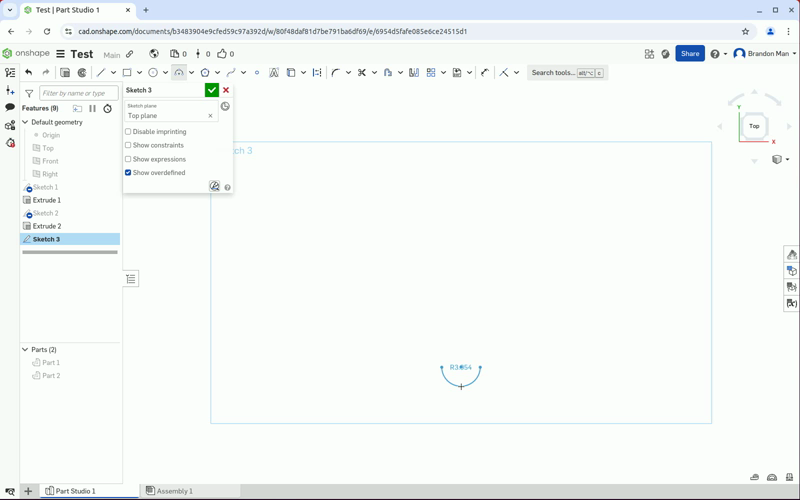
click(461, 386)
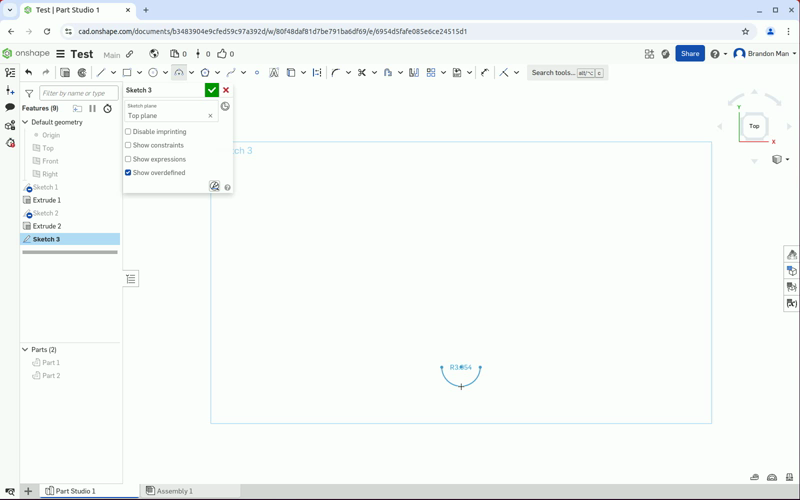
key_up(shift)
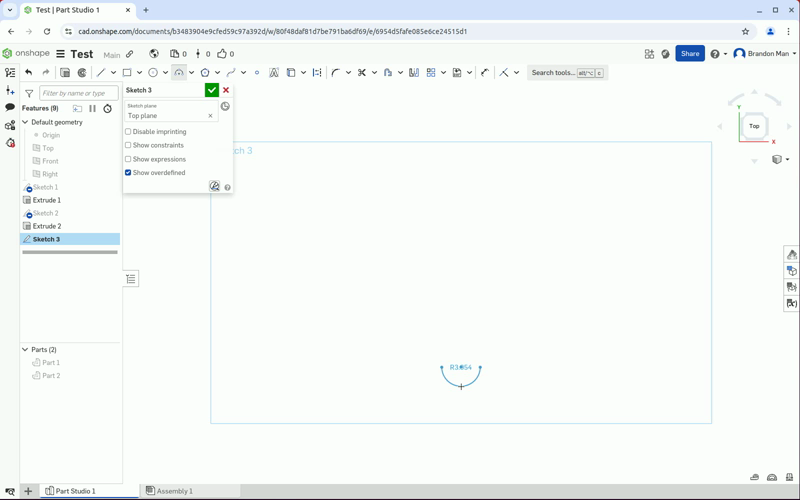
key(esc)
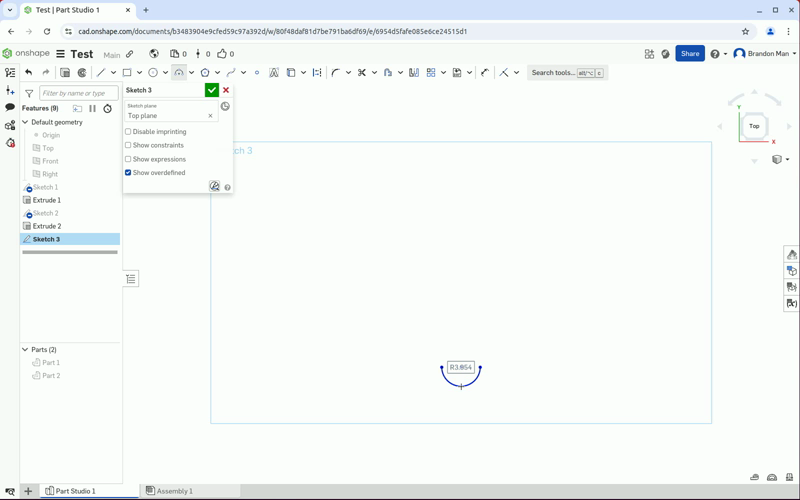
key(l)
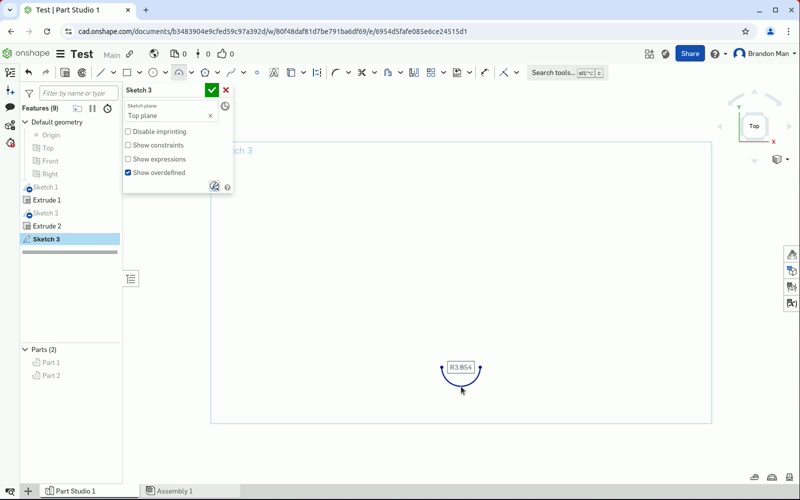
mouse_move(480, 367)
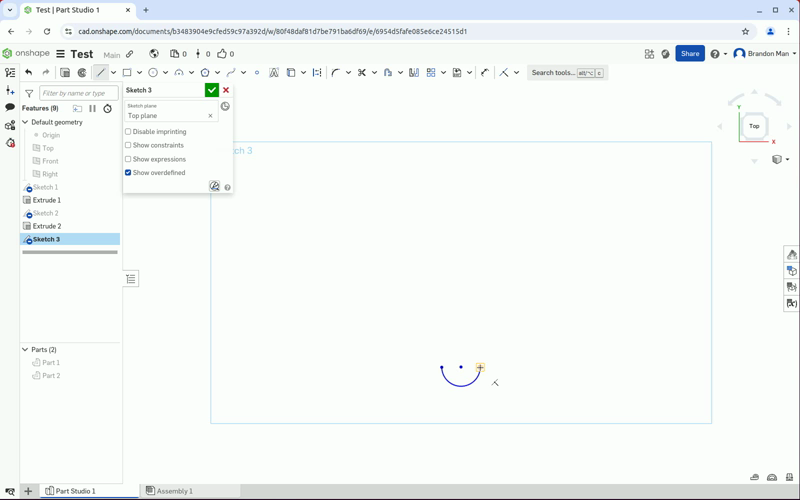
click(480, 367)
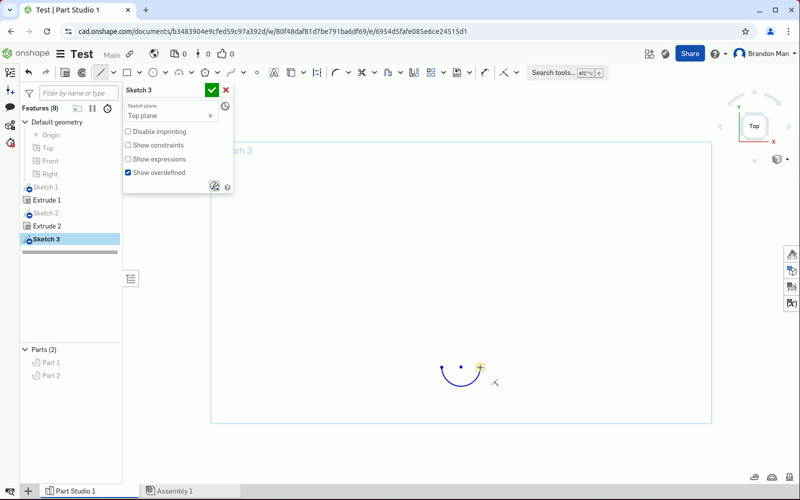
key_down(shift)
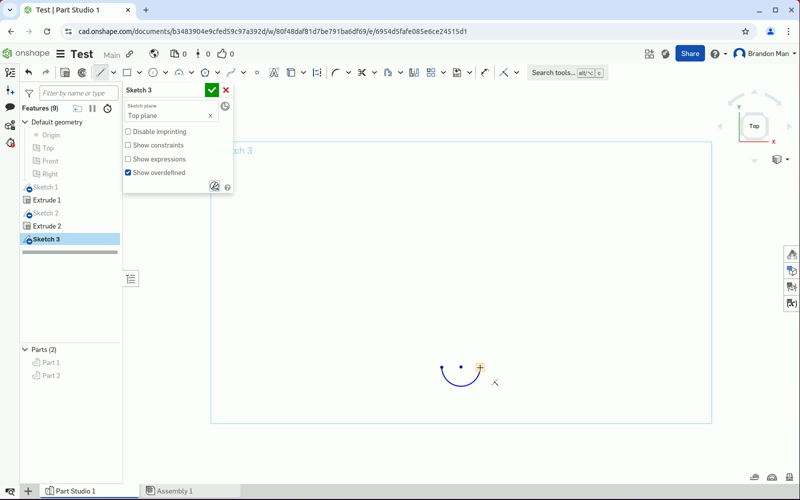
mouse_move(510, 367)
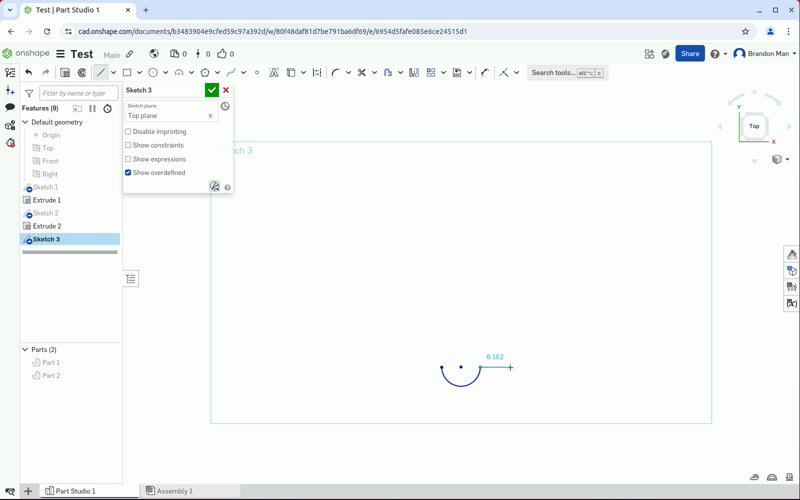
mouse_move(480, 328)
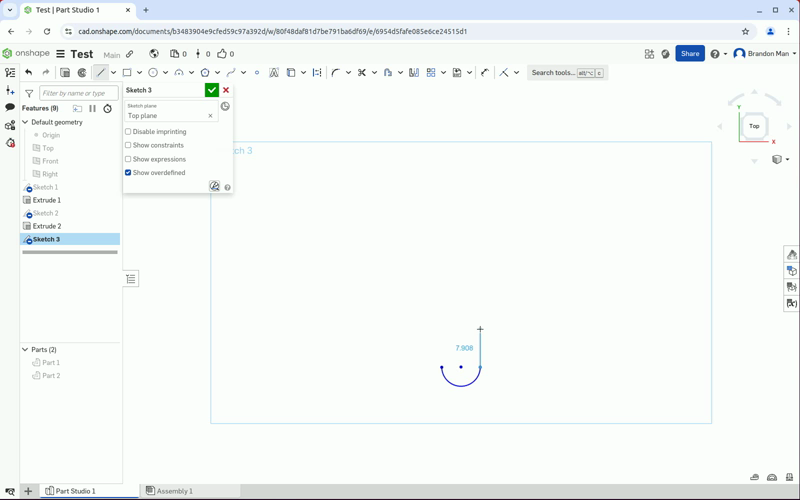
click(480, 328)
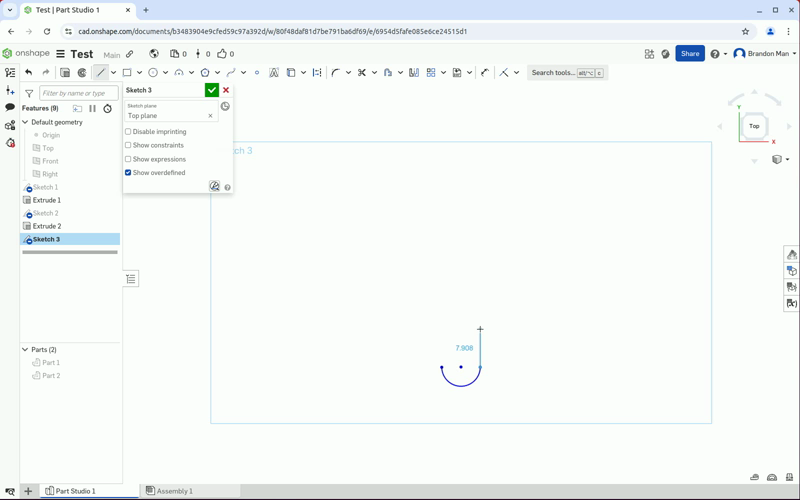
key_up(shift)
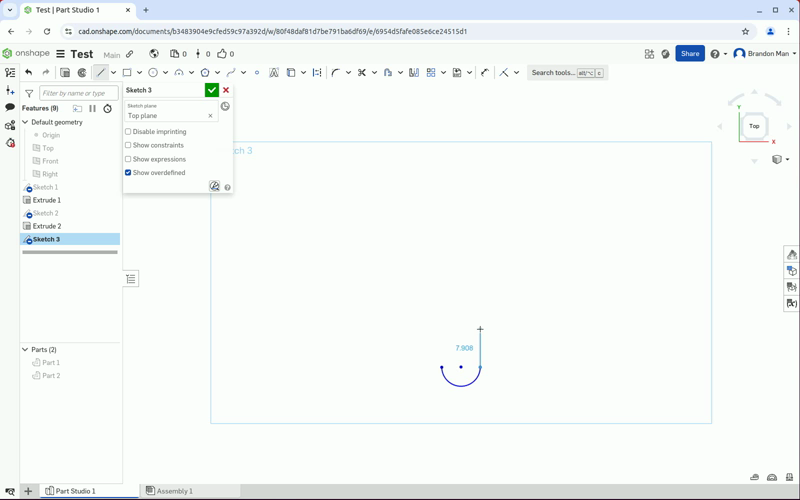
key(esc)
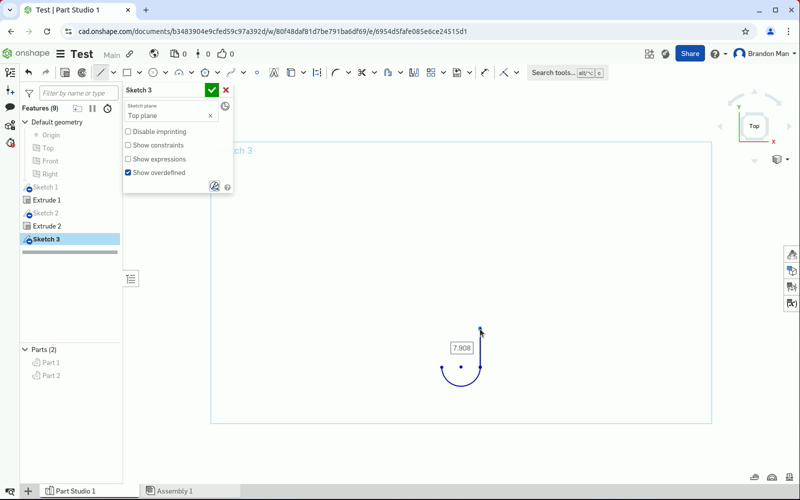
key(a)
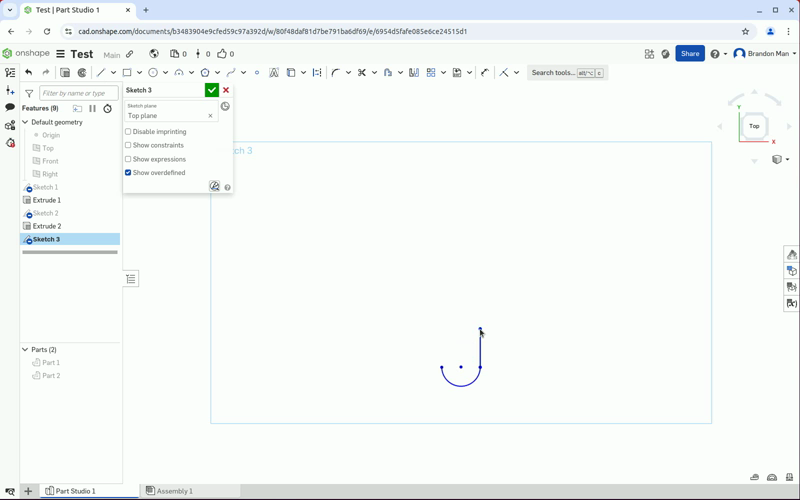
mouse_move(480, 328)
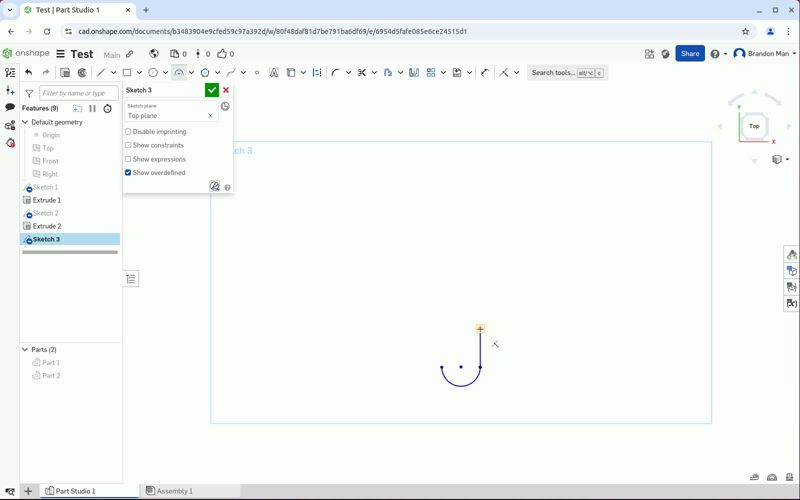
click(480, 328)
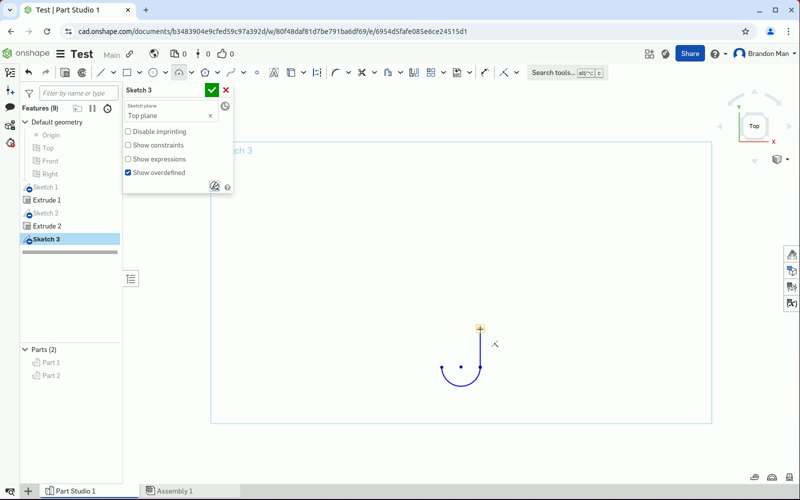
key_down(shift)
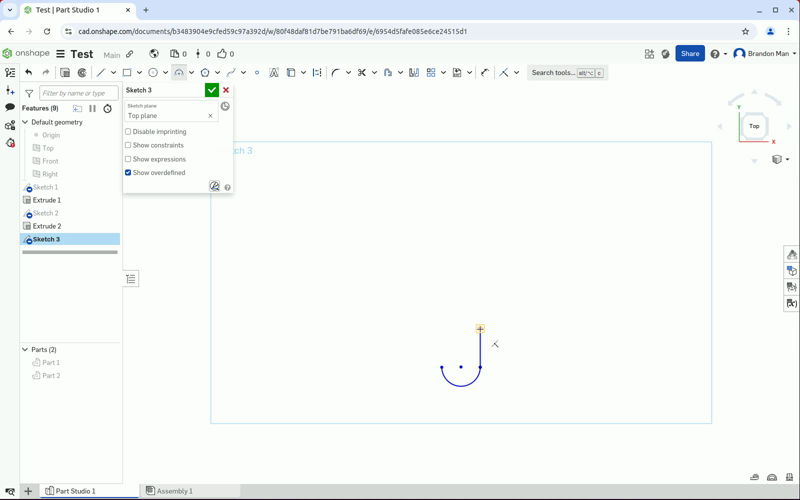
mouse_move(473, 343)
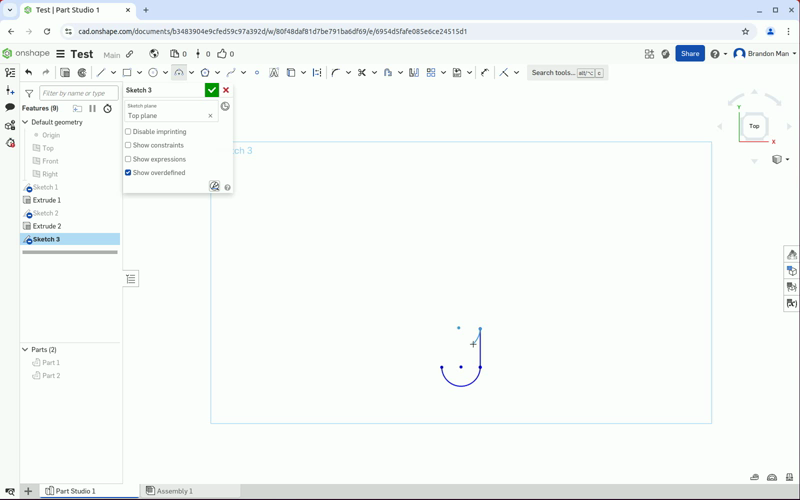
click(473, 343)
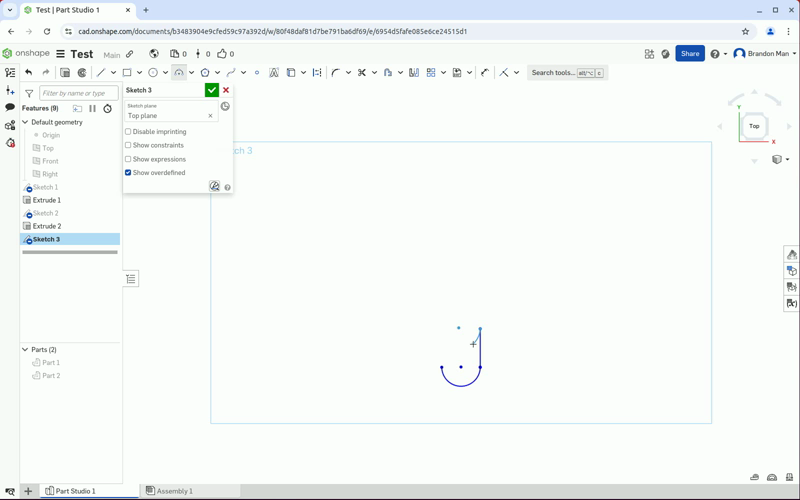
mouse_move(478, 337)
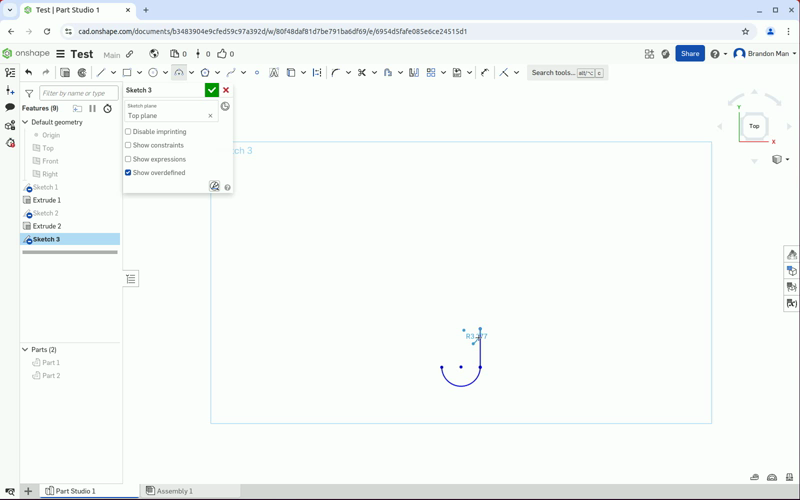
click(478, 337)
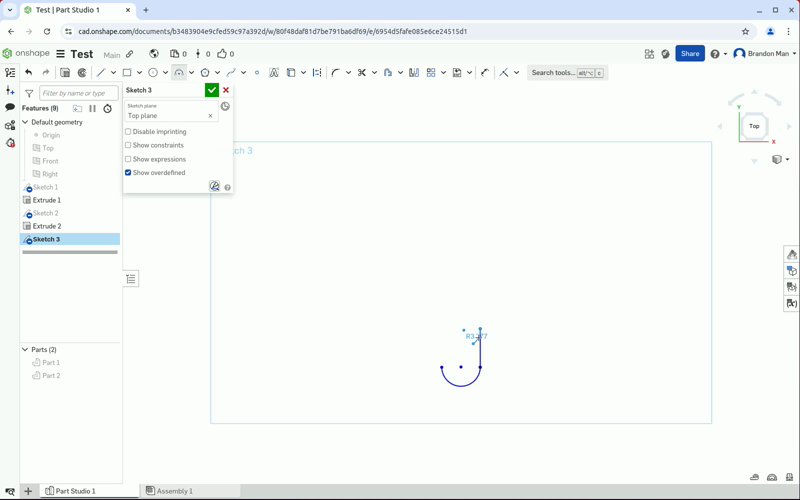
key_up(shift)
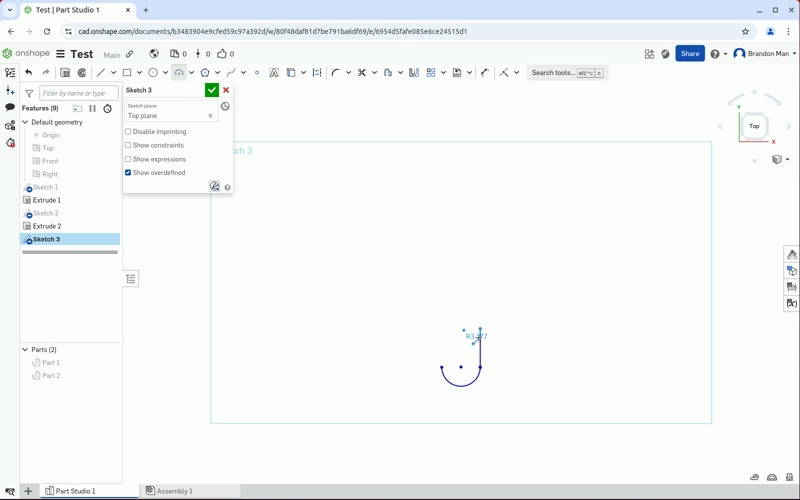
key(esc)
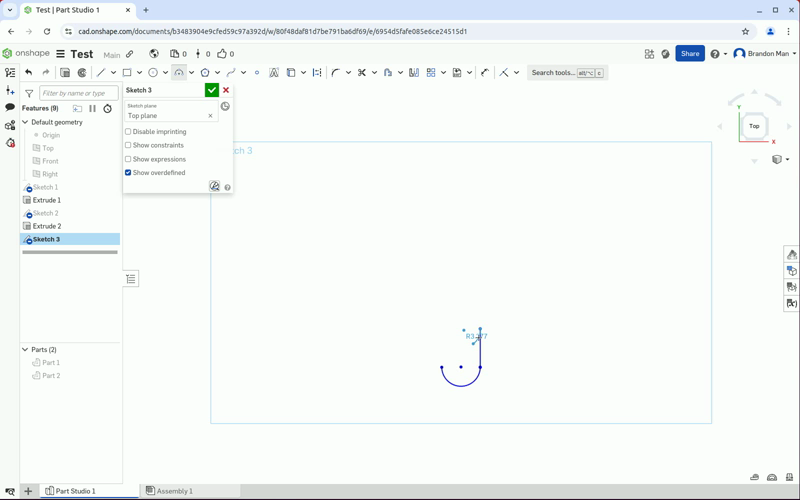
key(l)
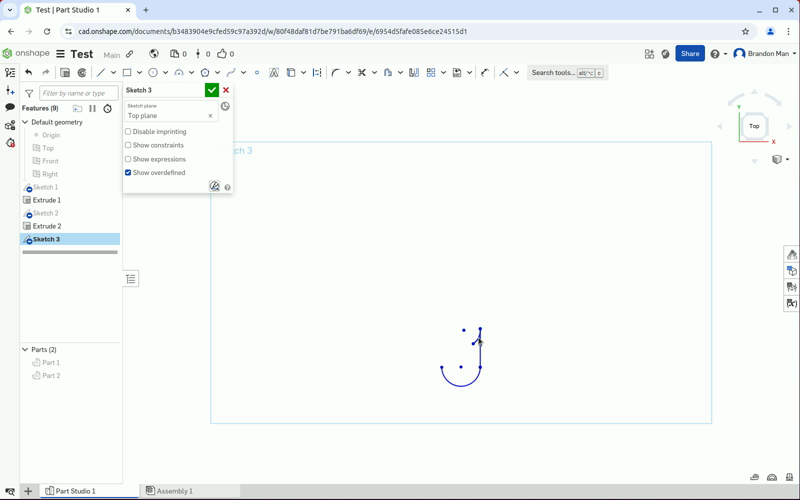
mouse_move(473, 343)
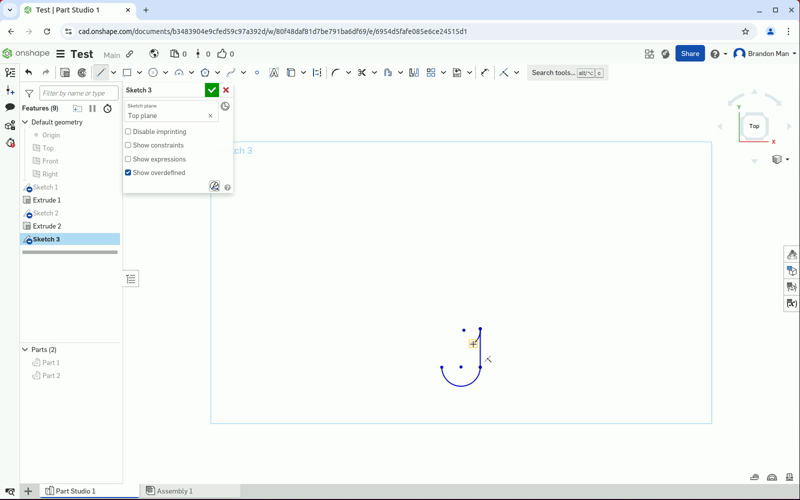
click(473, 343)
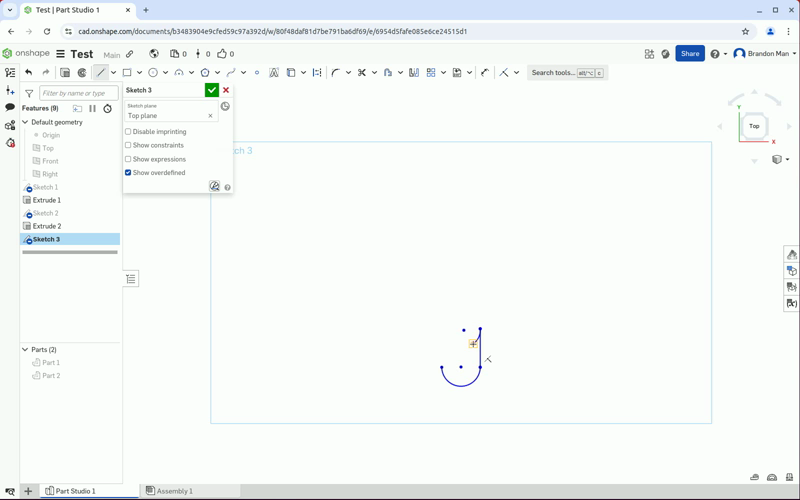
key_down(shift)
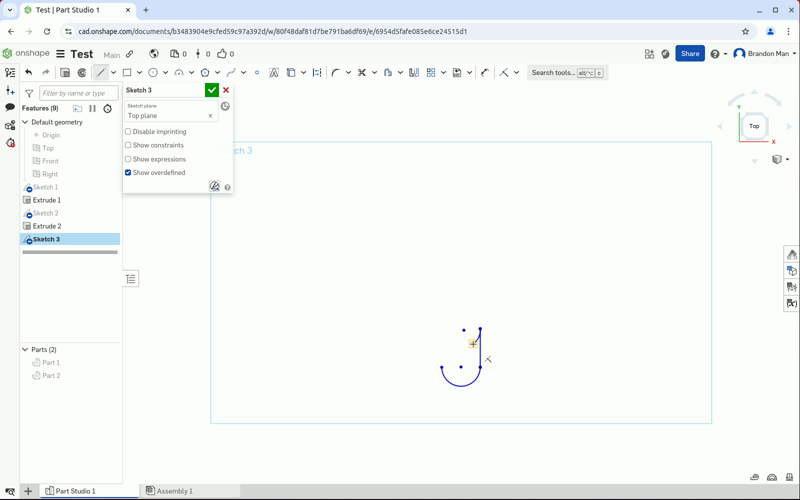
mouse_move(503, 343)
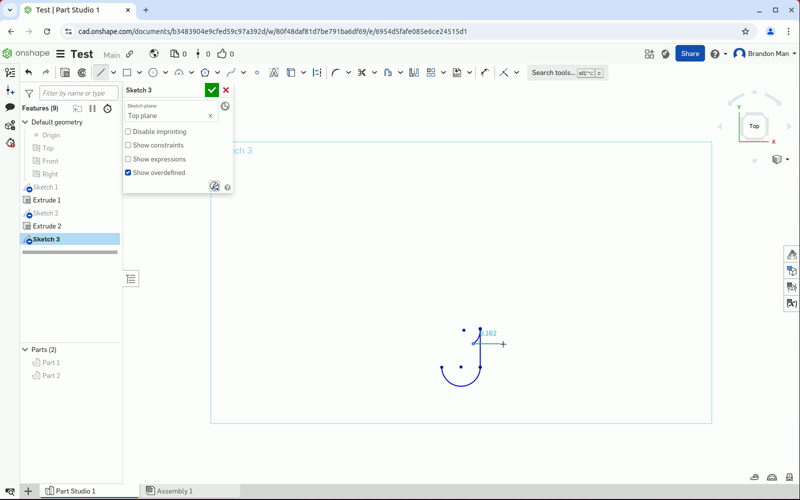
mouse_move(473, 367)
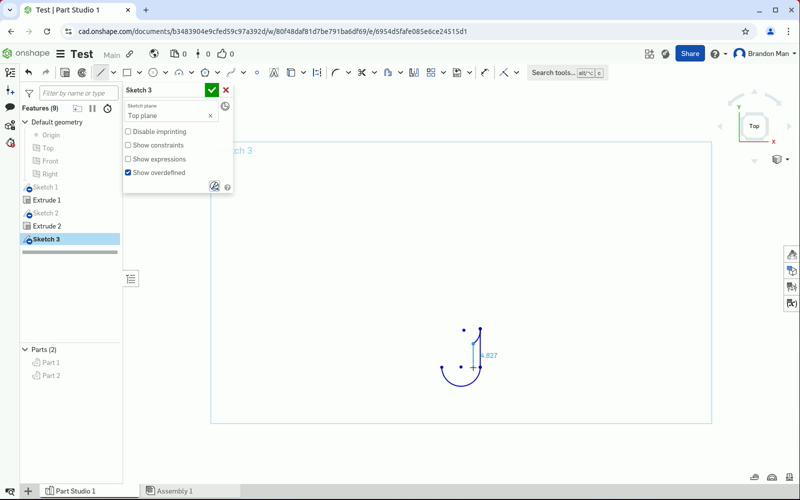
click(473, 367)
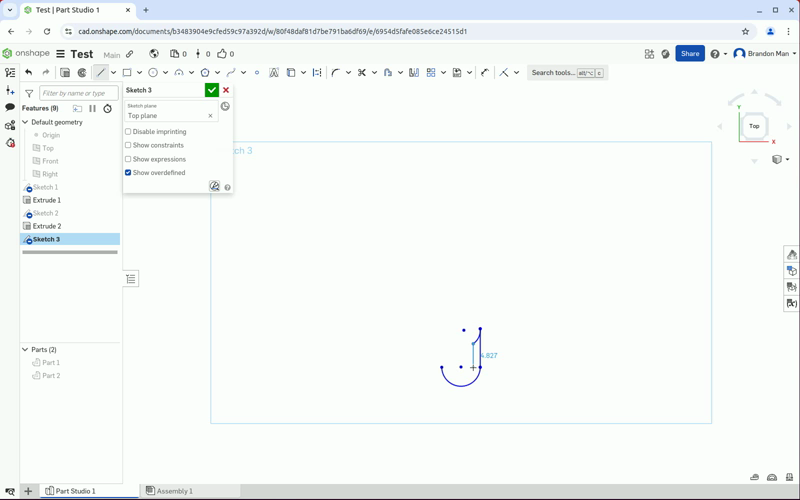
key_up(shift)
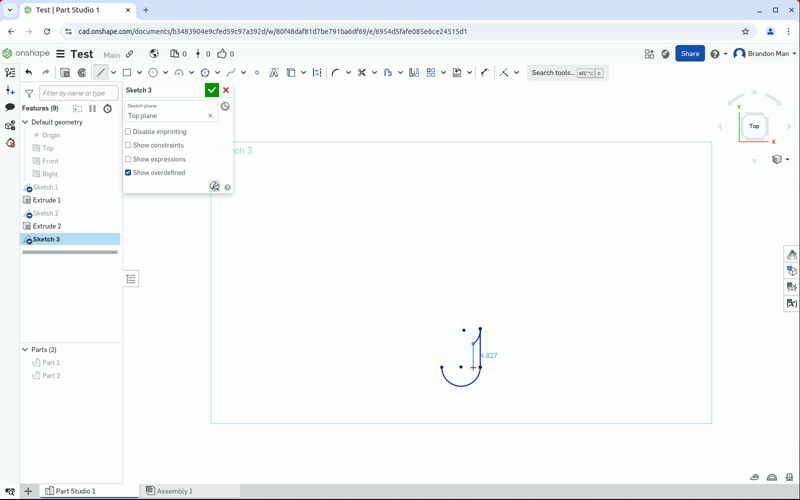
key(esc)
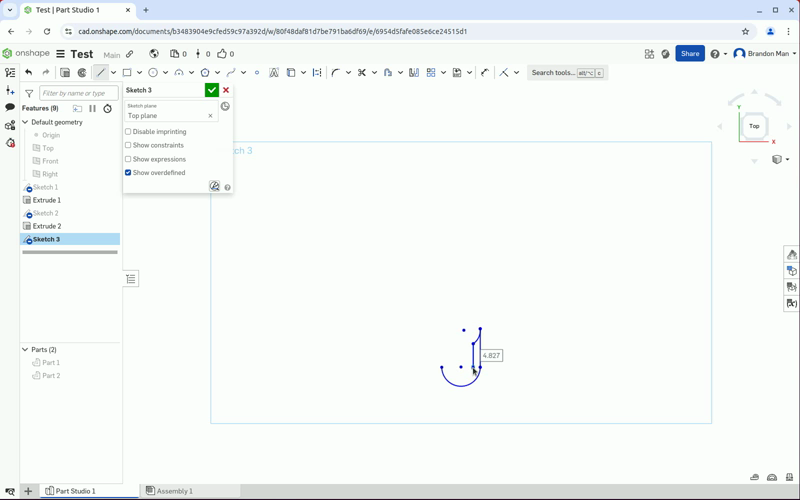
key(a)
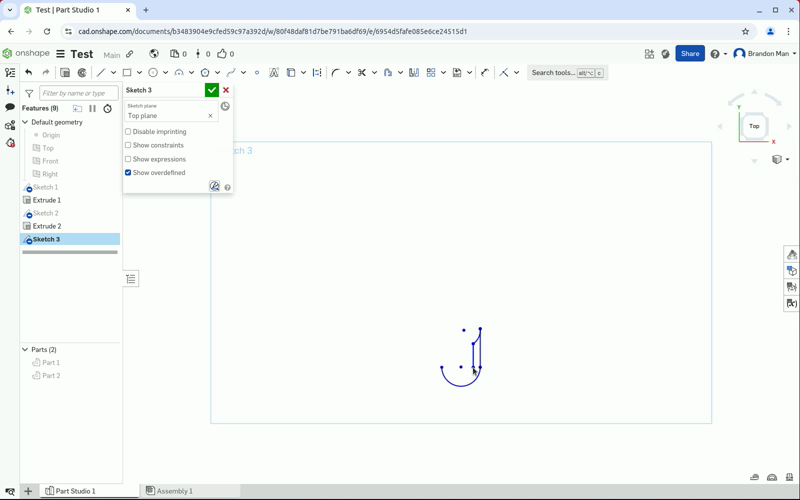
mouse_move(473, 367)
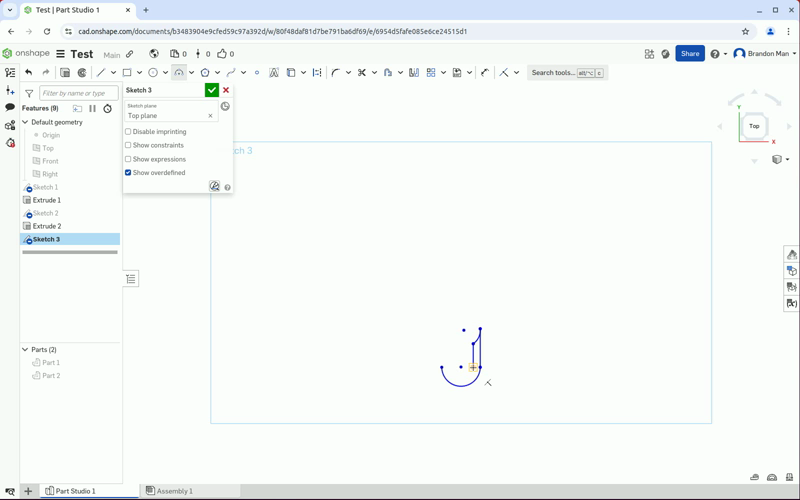
click(473, 367)
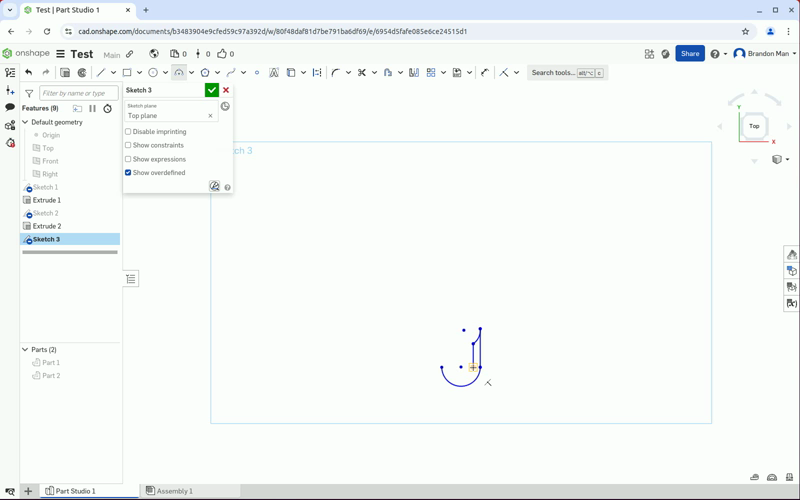
key_down(shift)
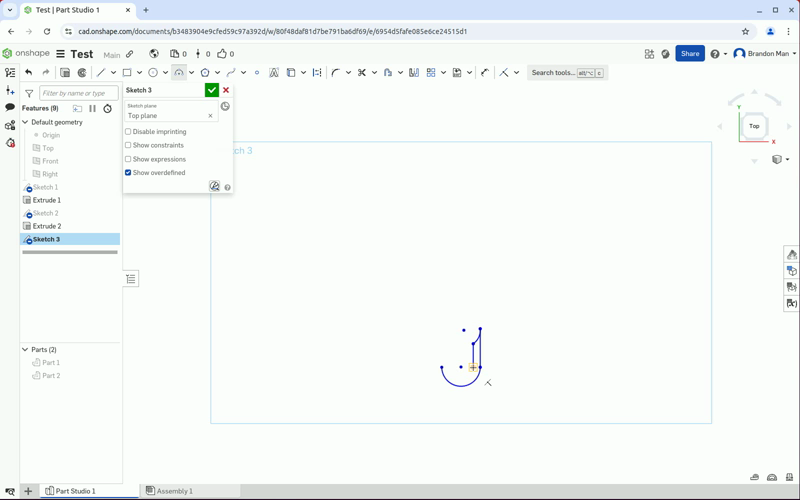
mouse_move(449, 367)
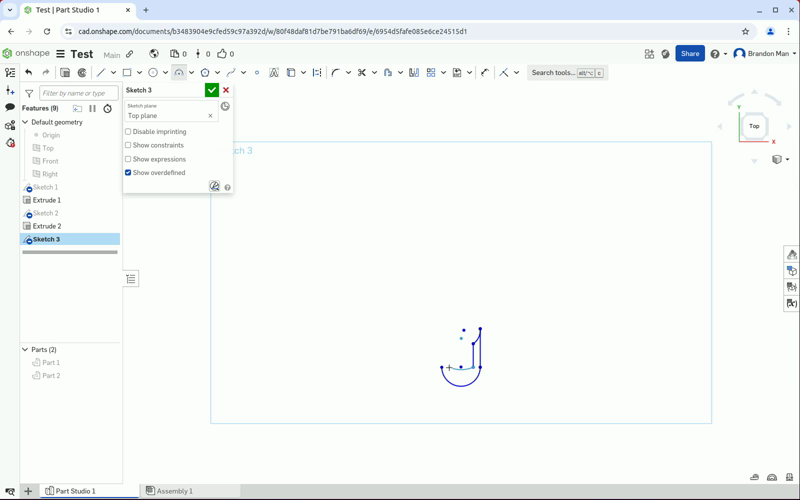
click(449, 367)
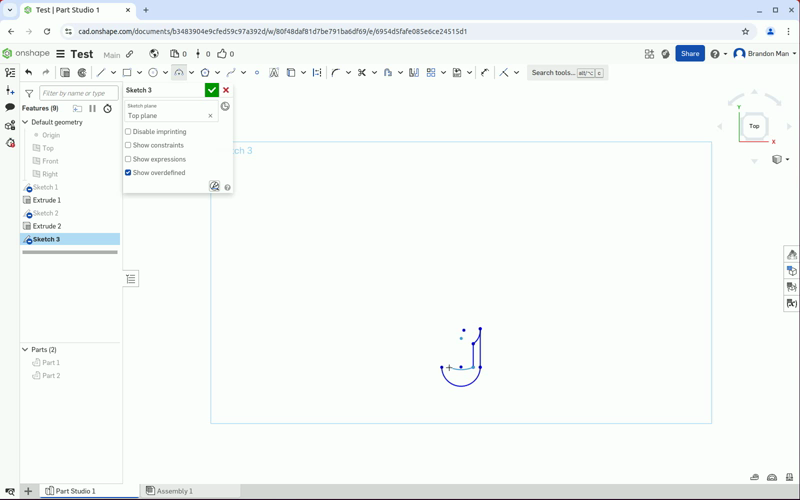
mouse_move(461, 379)
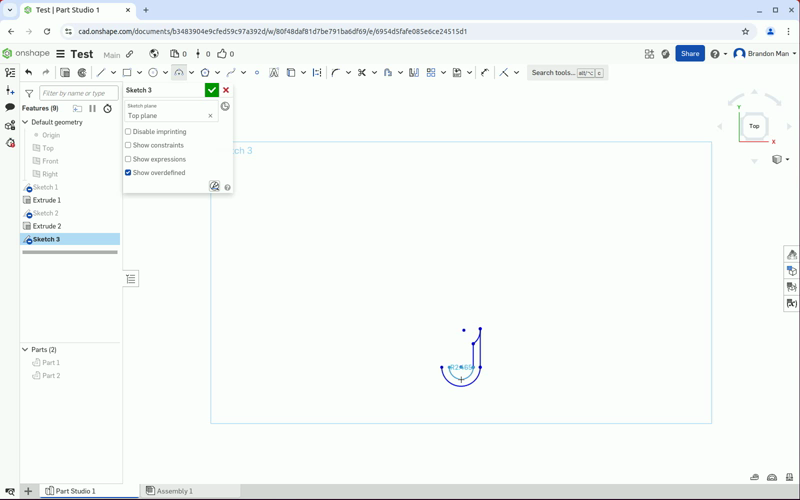
click(461, 379)
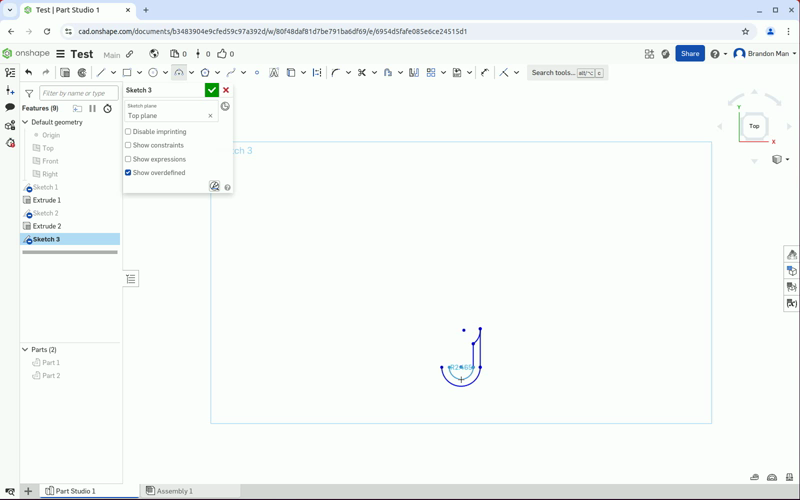
key_up(shift)
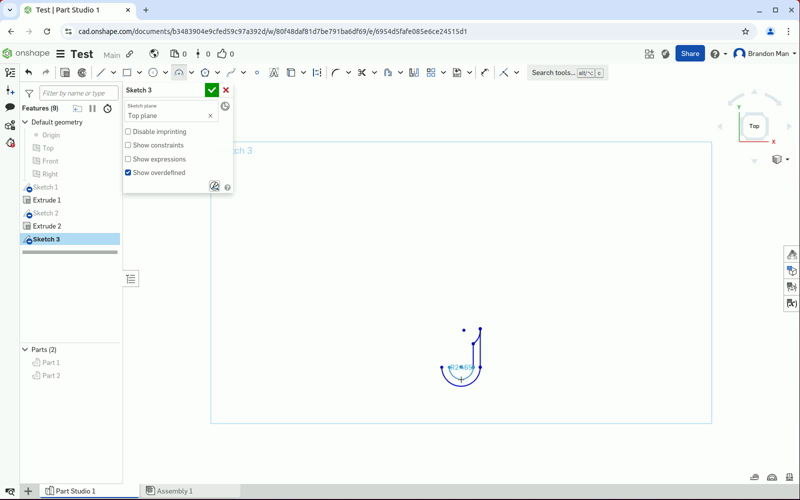
key(esc)
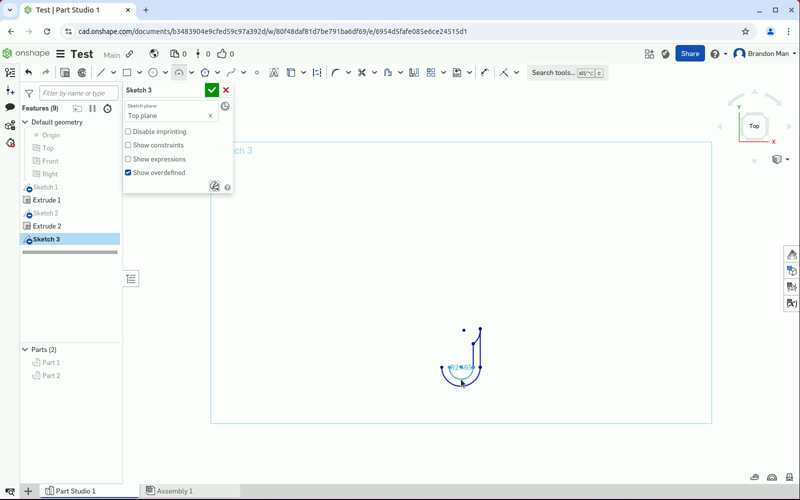
key(l)
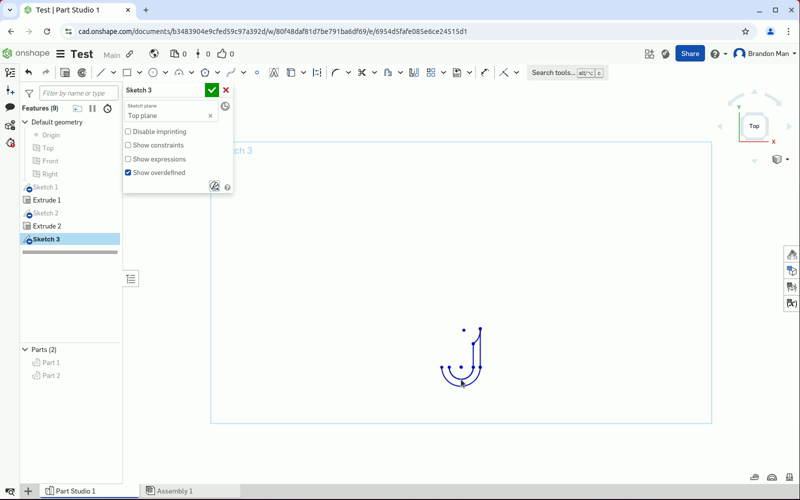
mouse_move(449, 367)
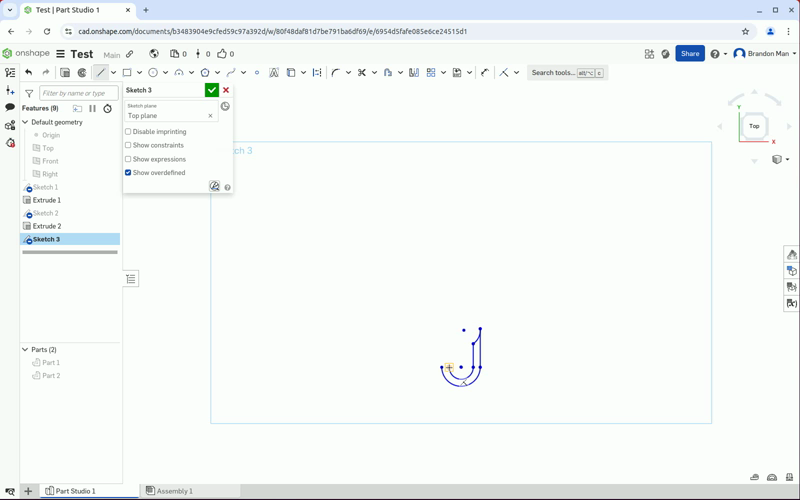
click(449, 367)
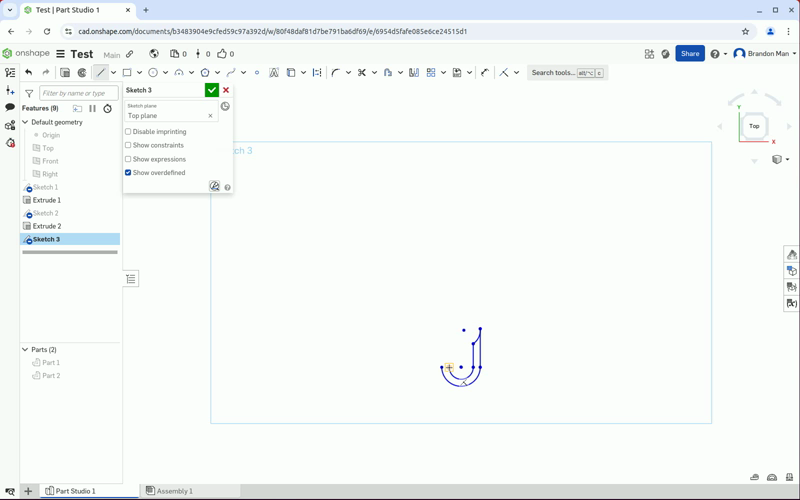
key_down(shift)
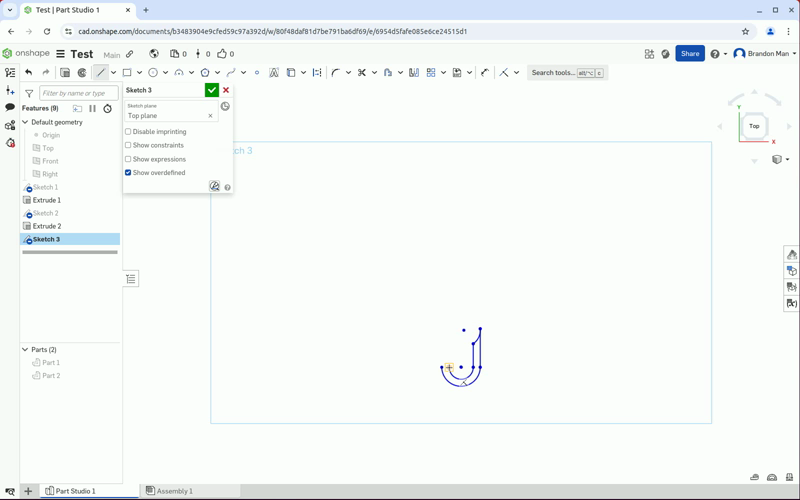
mouse_move(479, 367)
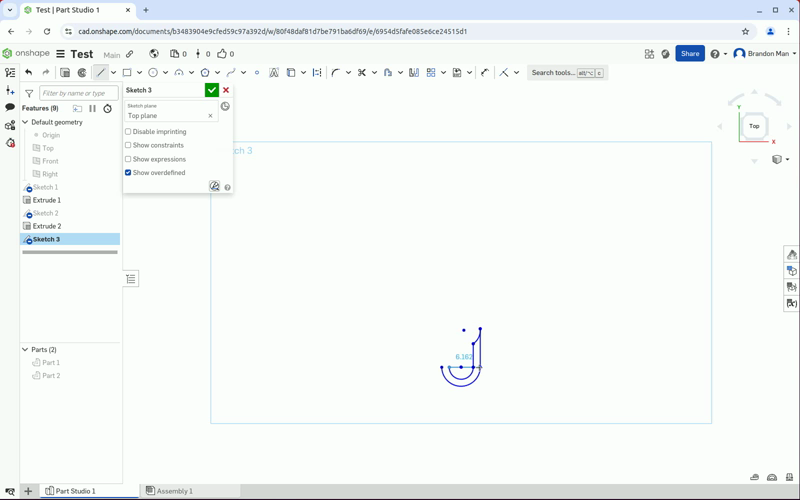
mouse_move(449, 343)
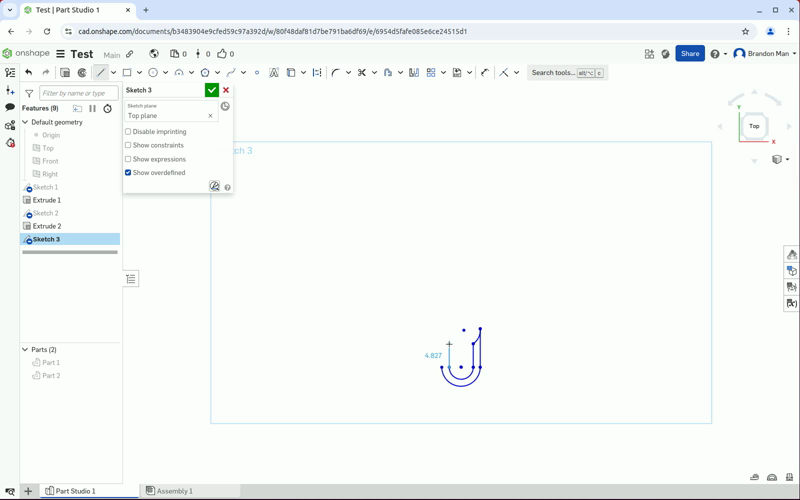
click(449, 343)
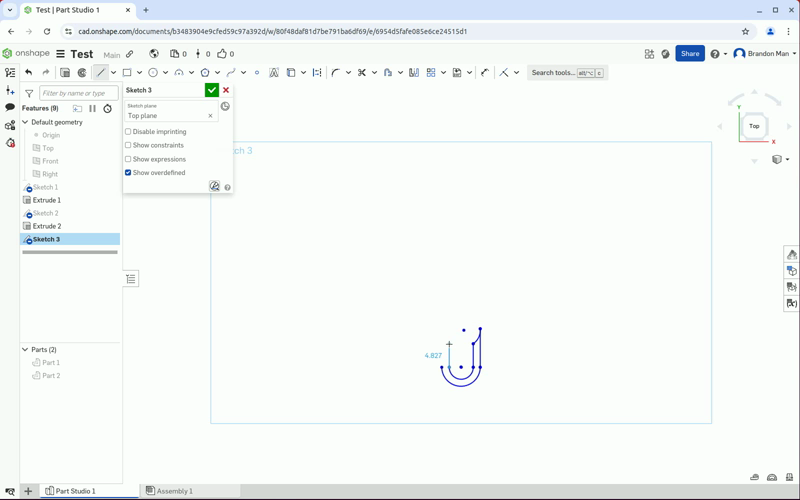
key_up(shift)
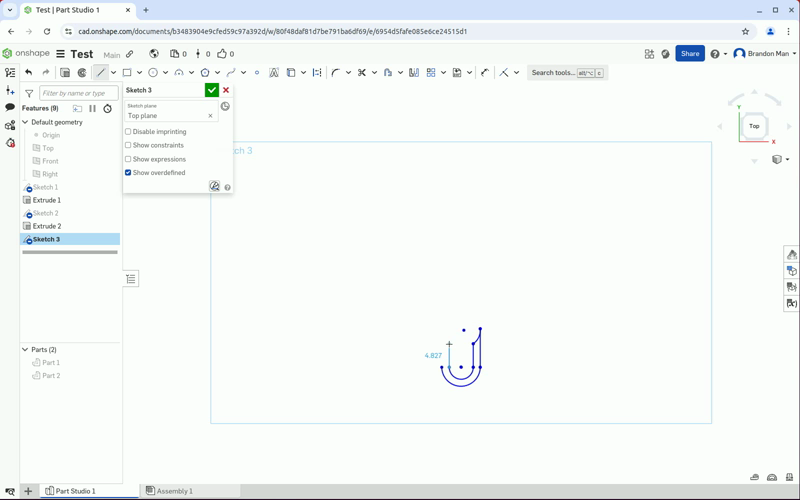
key(esc)
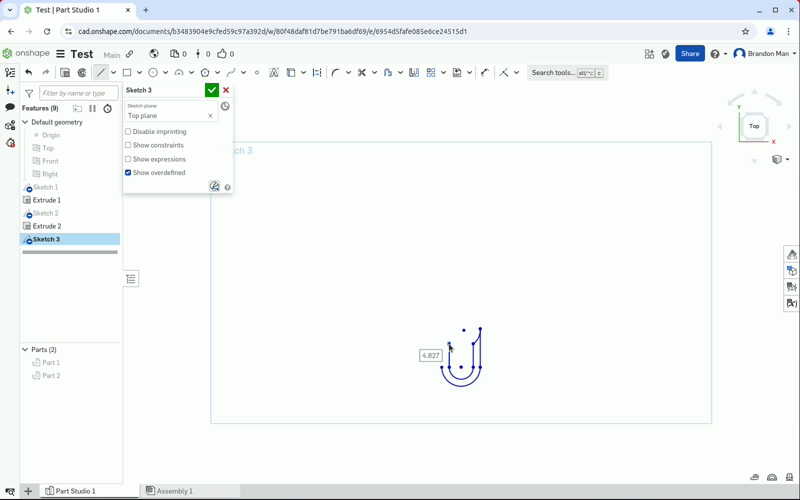
key(a)
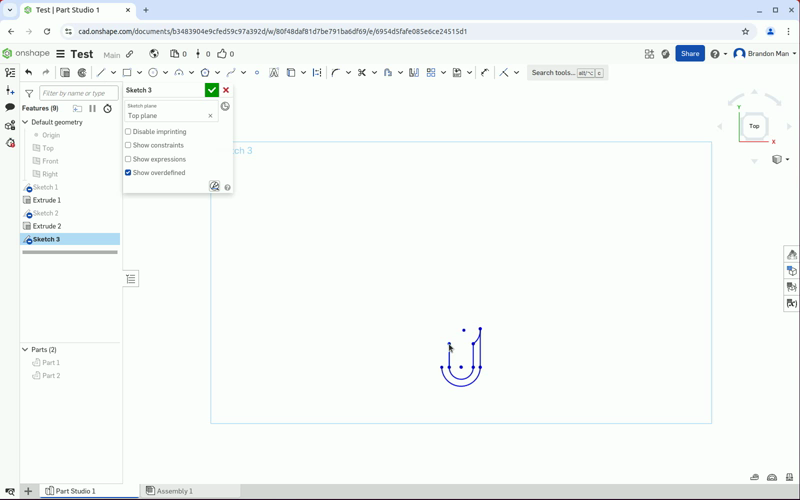
mouse_move(449, 343)
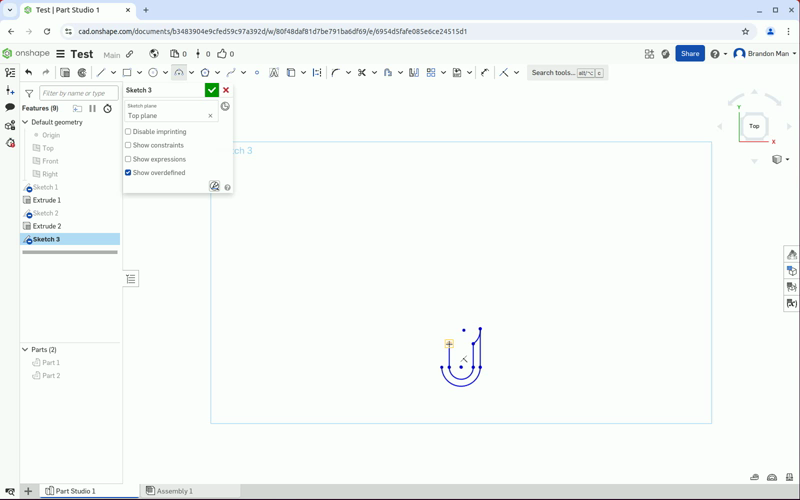
click(449, 343)
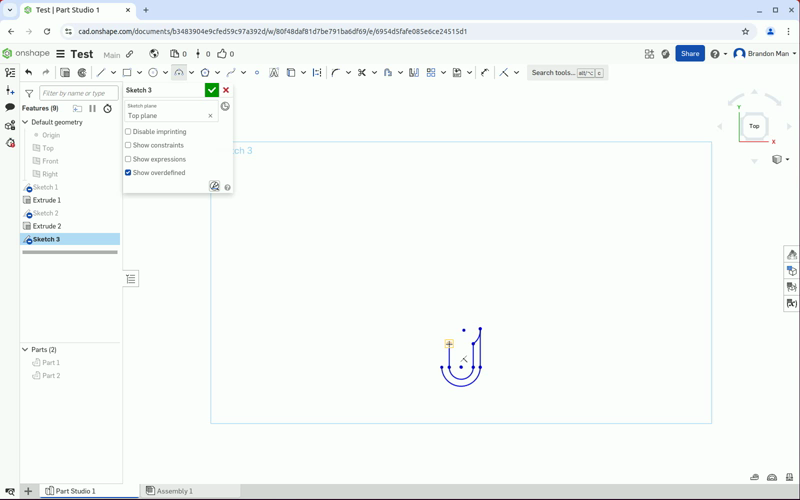
key_down(shift)
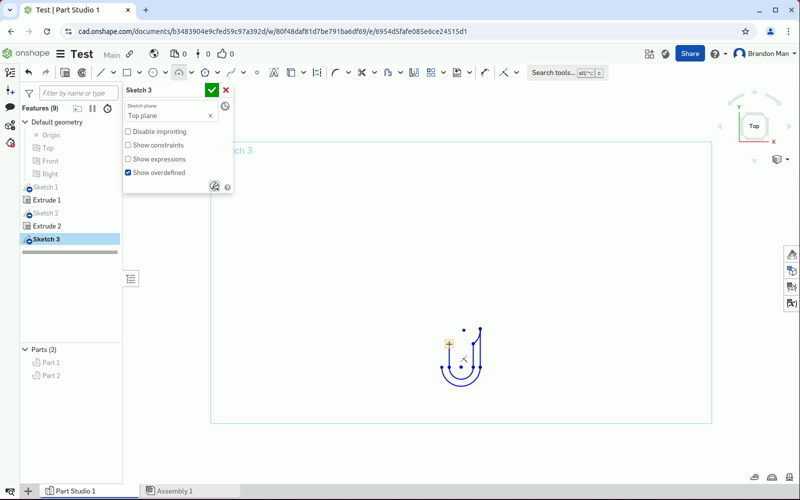
mouse_move(441, 328)
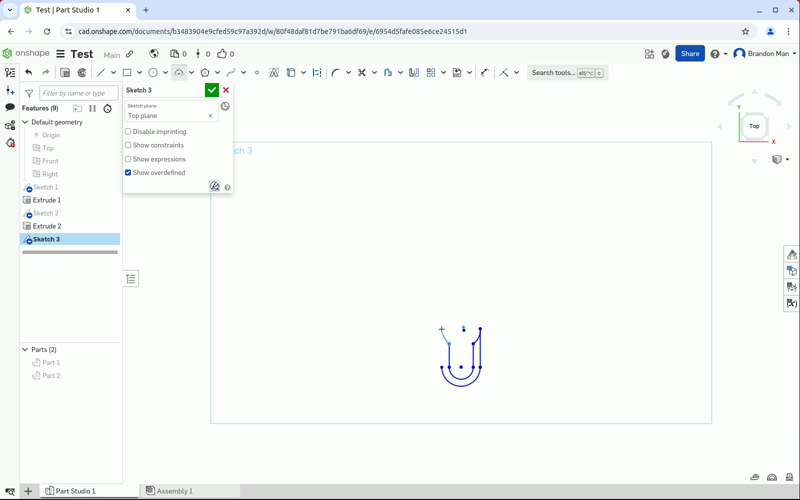
click(441, 328)
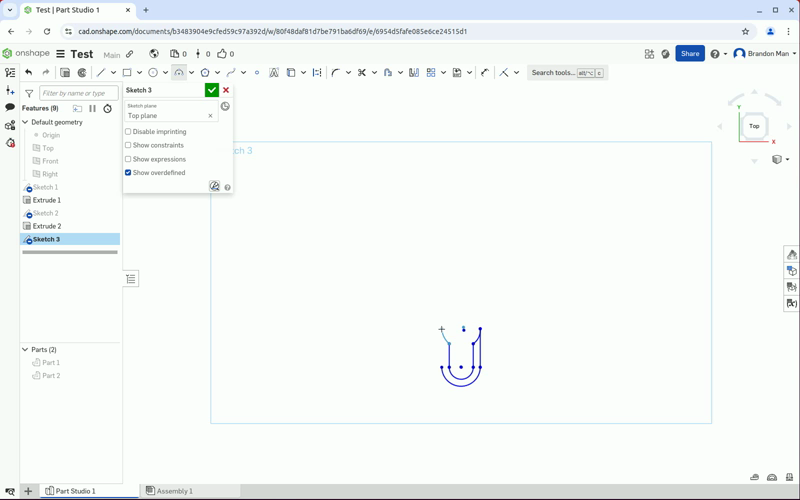
mouse_move(444, 337)
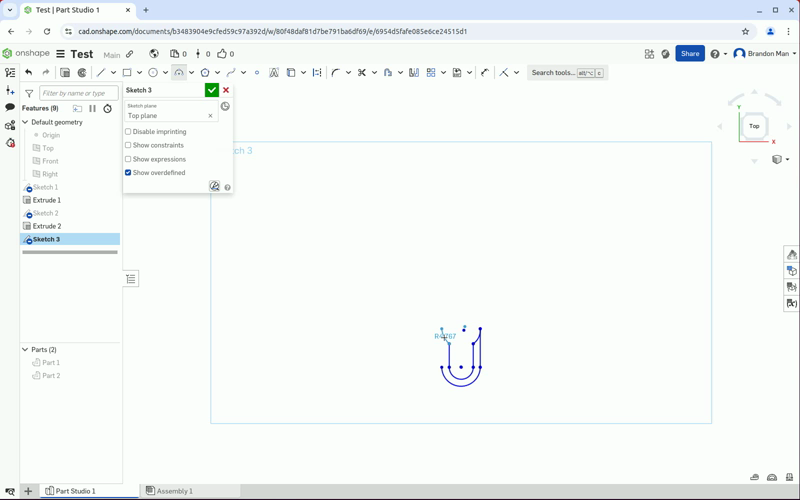
click(444, 337)
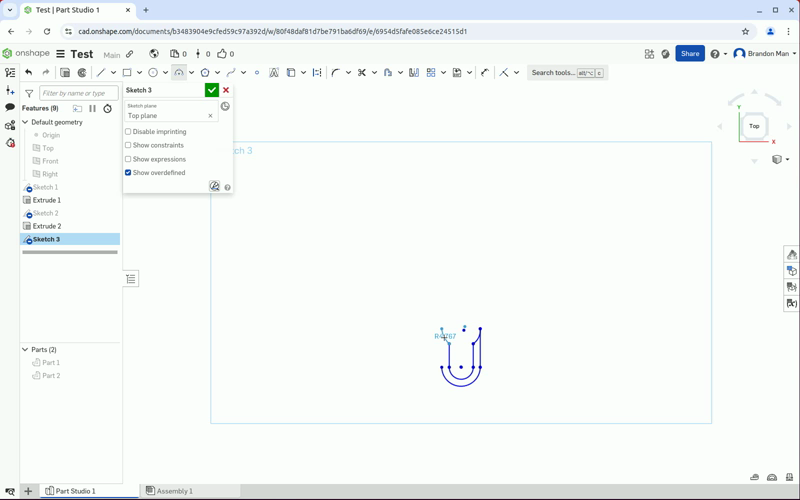
key_up(shift)
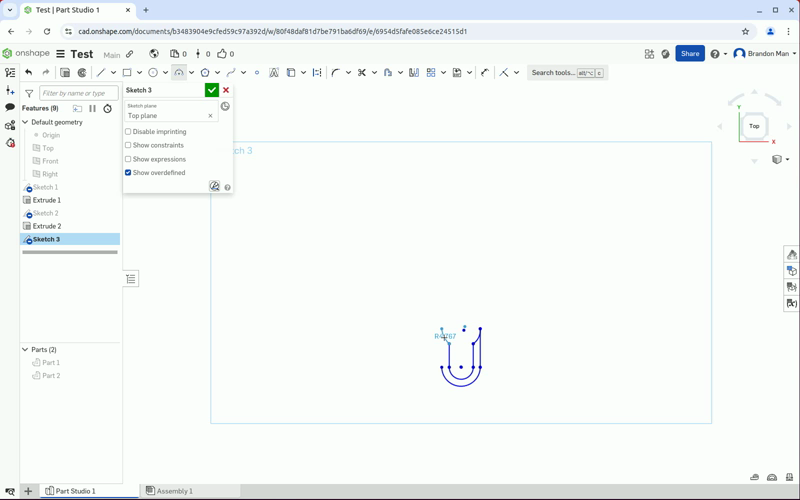
key(esc)
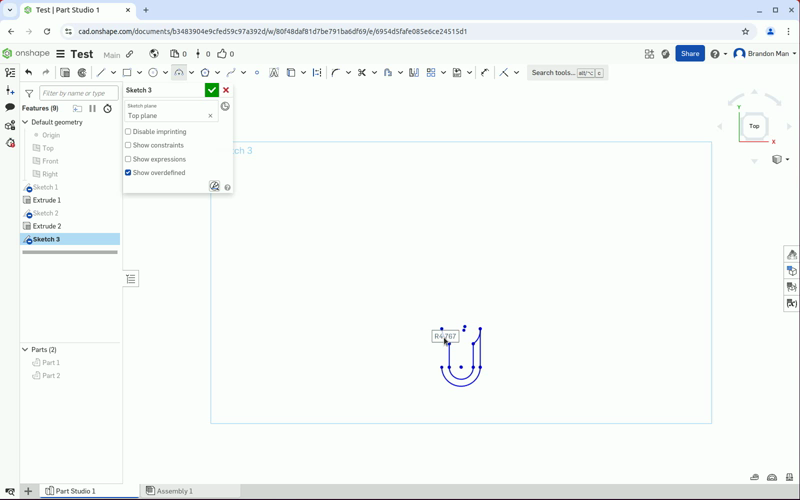
key(l)
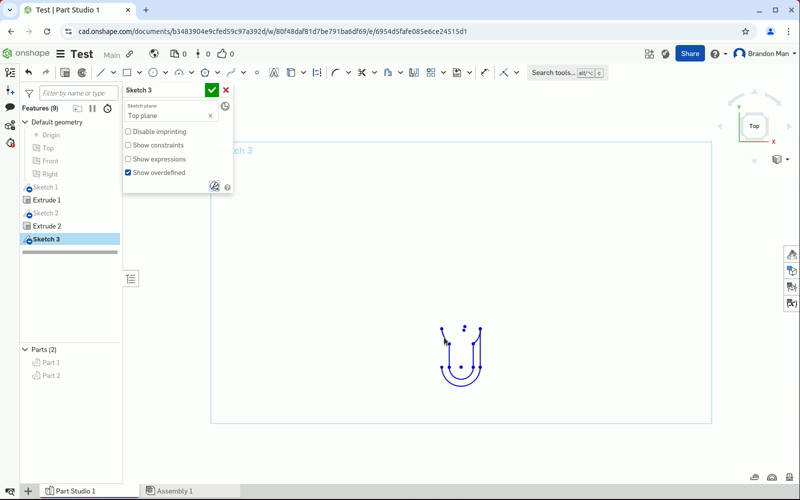
mouse_move(441, 328)
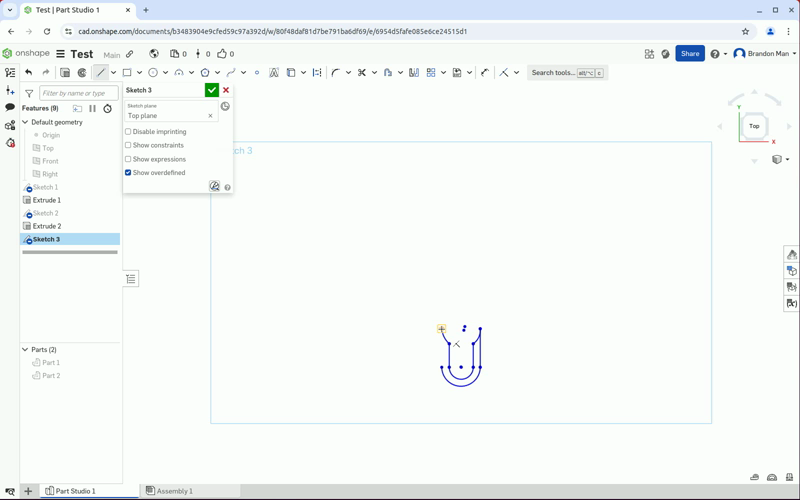
click(441, 328)
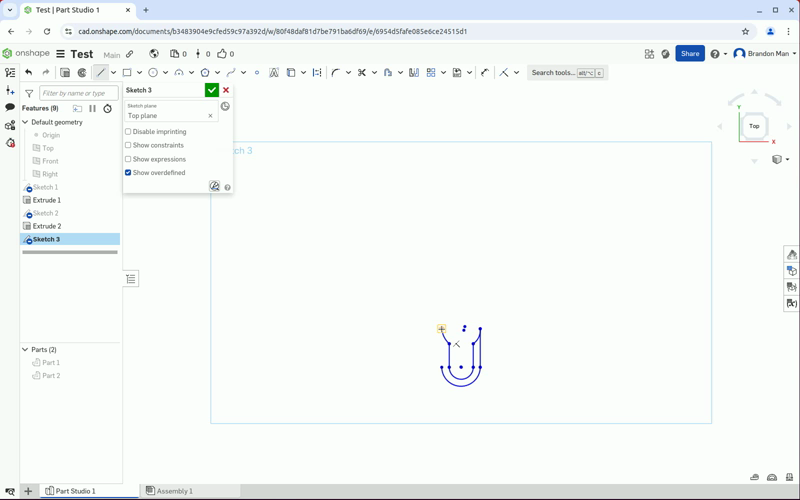
mouse_move(471, 328)
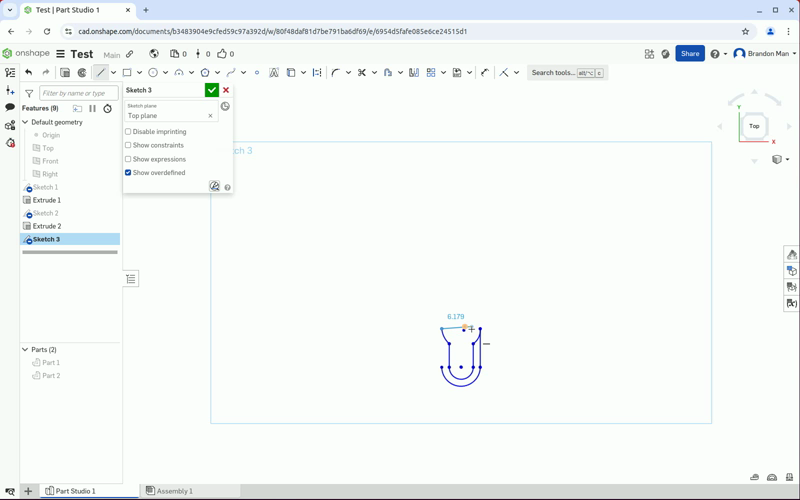
key_down(shift)
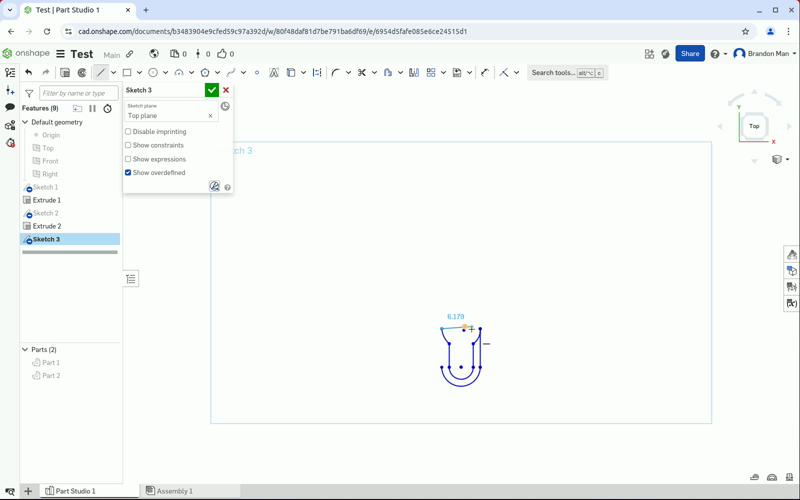
mouse_move(441, 367)
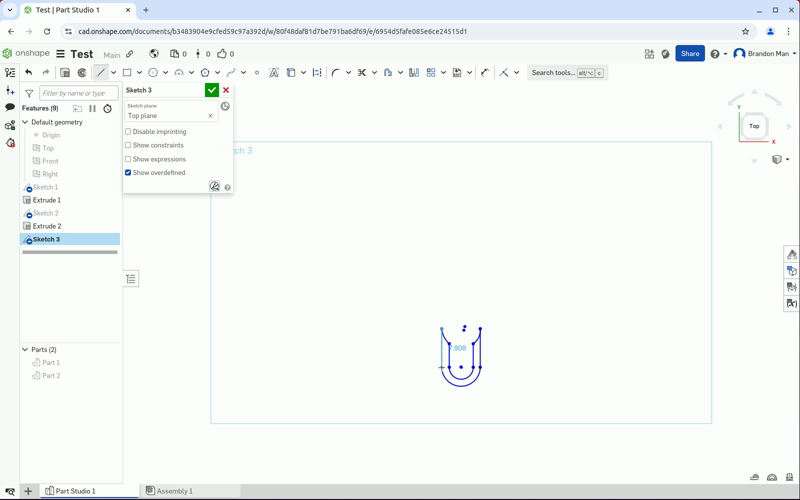
key_up(shift)
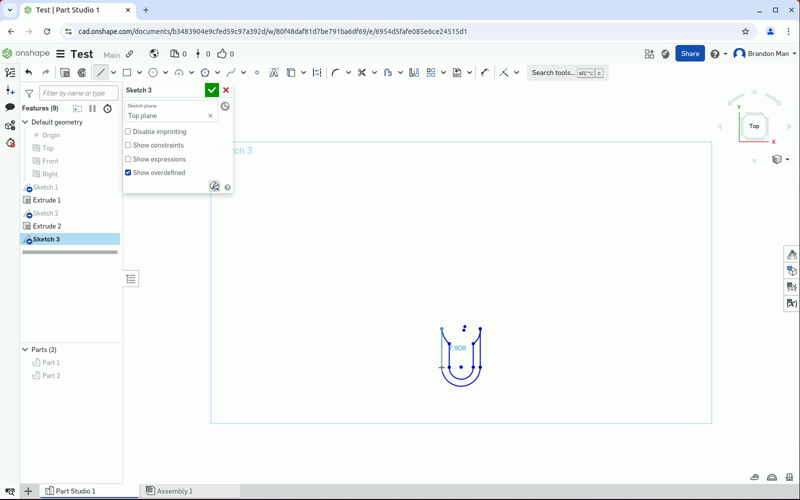
click(441, 367)
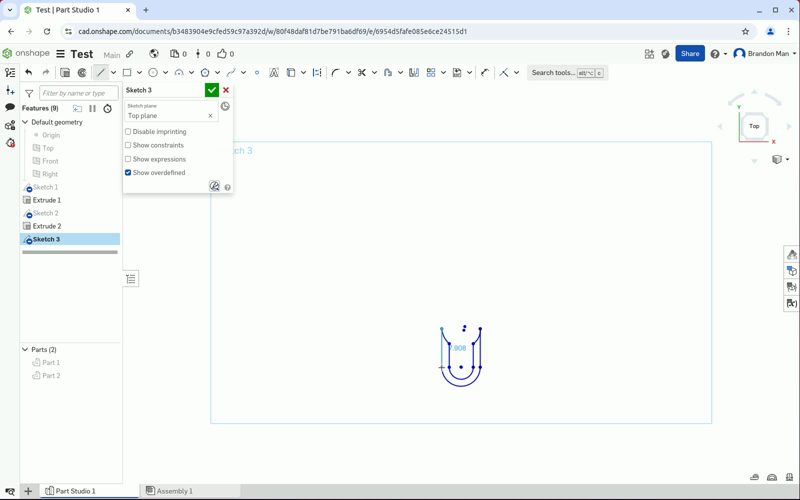
key(esc)
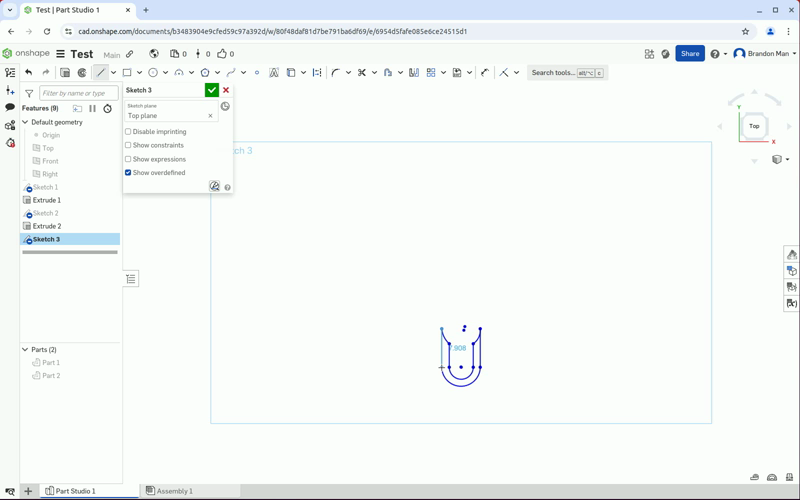
mouse_move(475, 350)
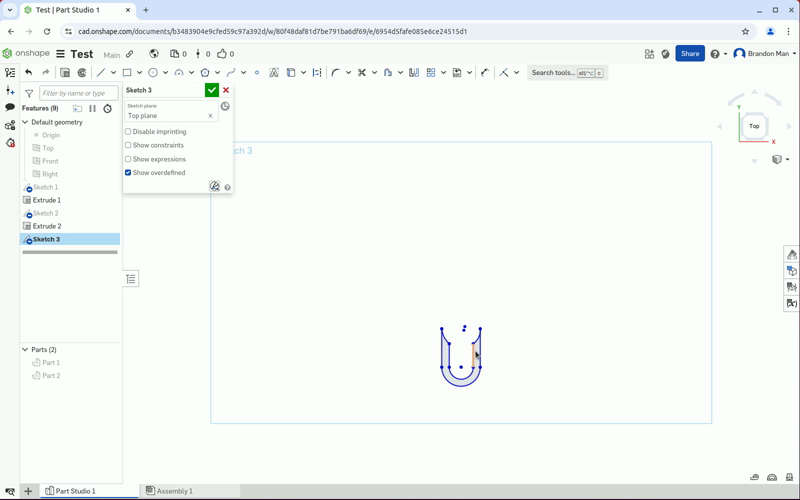
scroll(6)
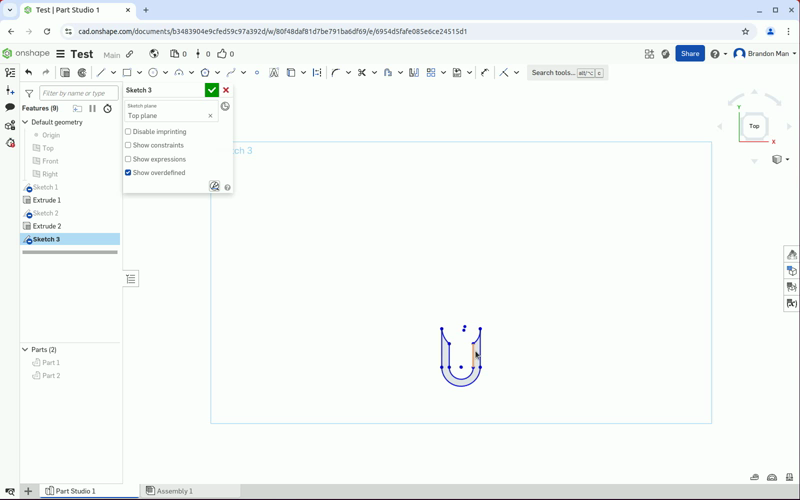
scroll(6)
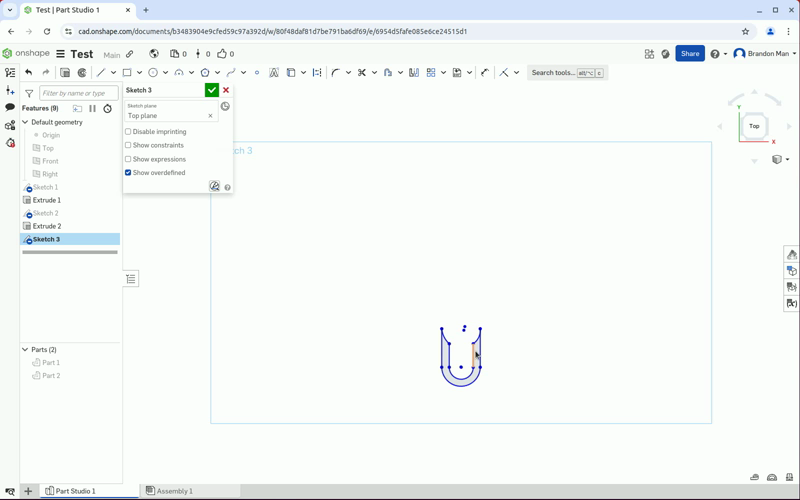
scroll(6)
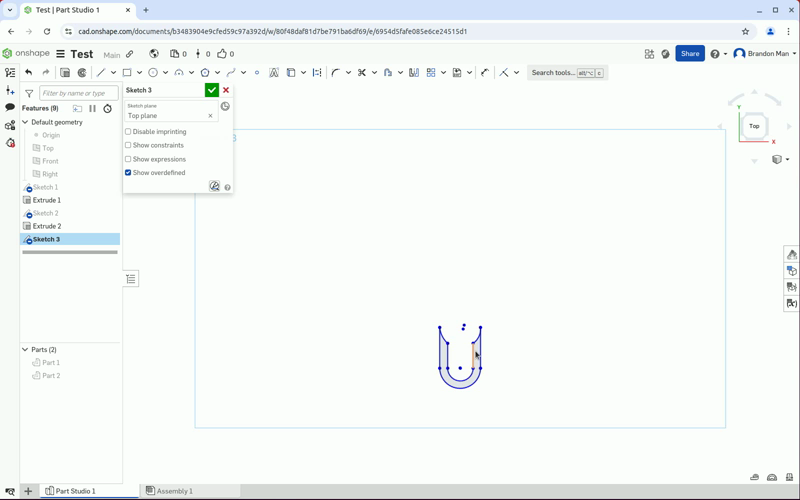
scroll(6)
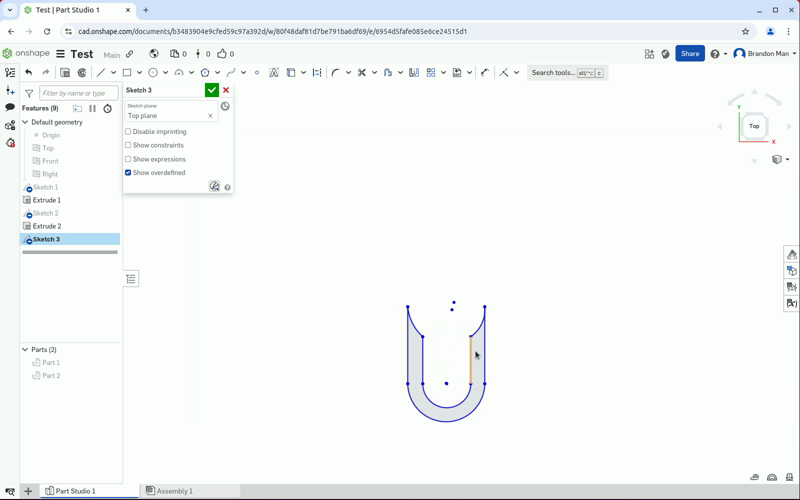
scroll(6)
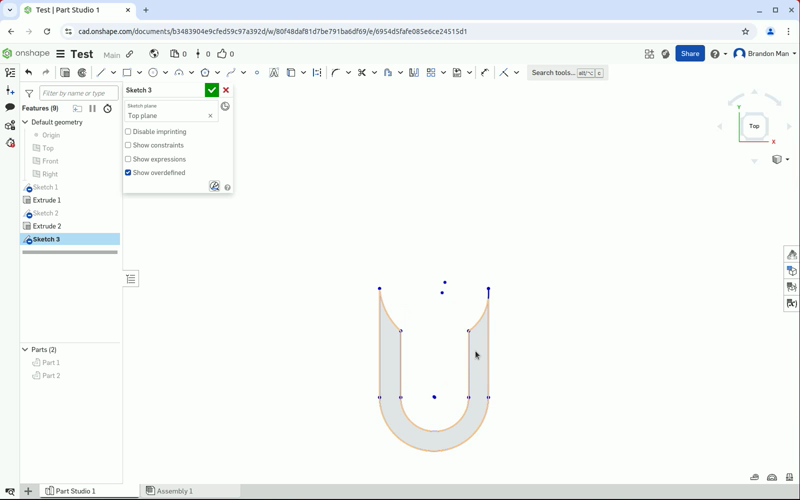
scroll(6)
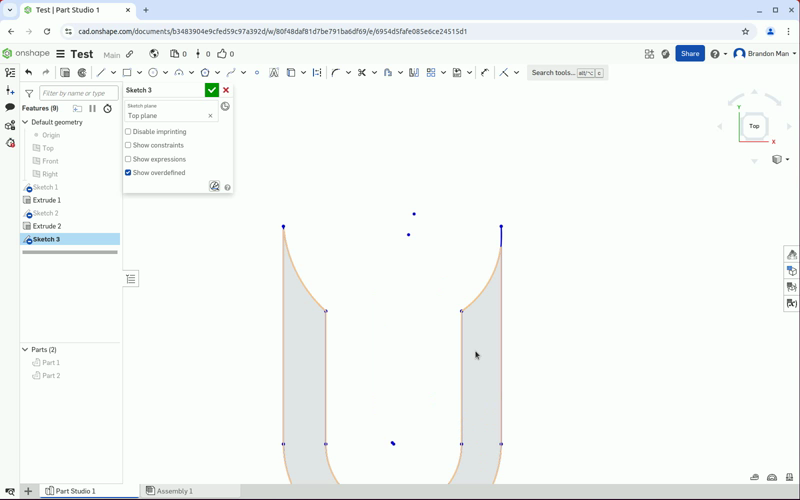
scroll(6)
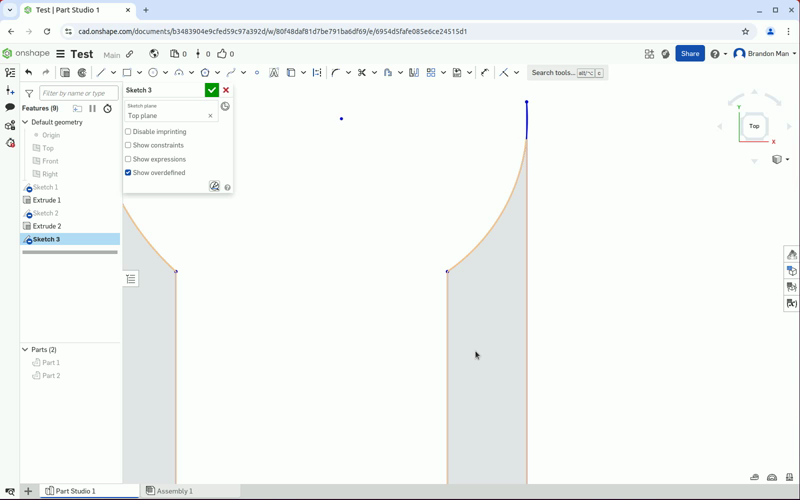
click(475, 350)
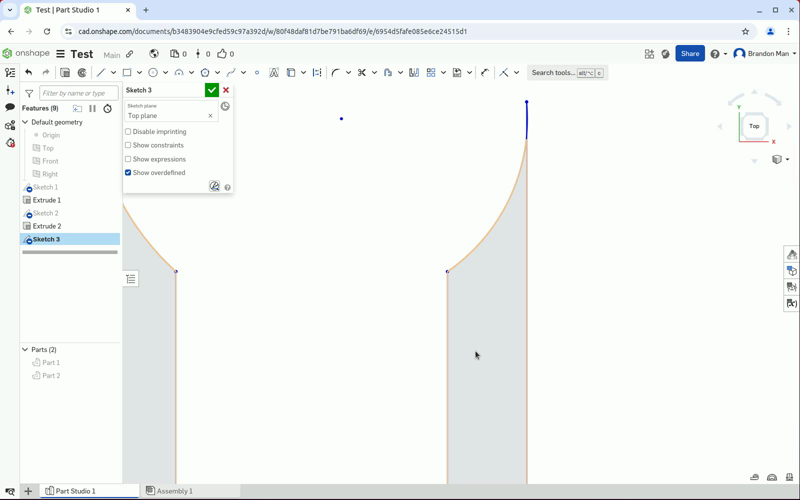
scroll(-6)
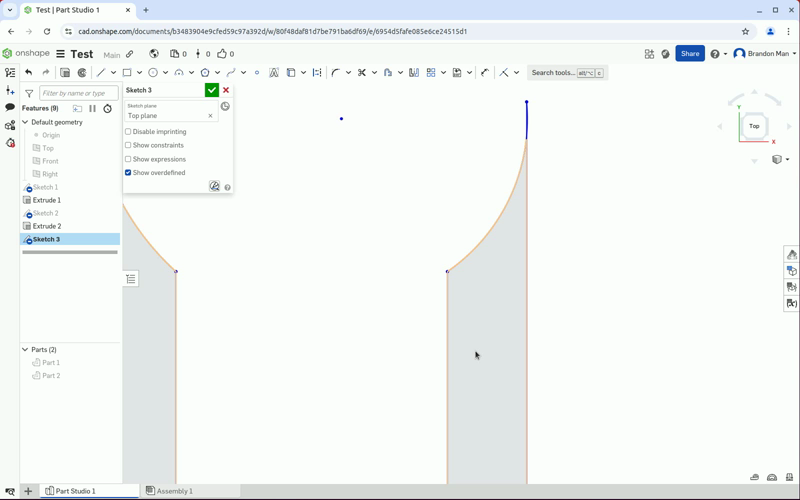
scroll(-6)
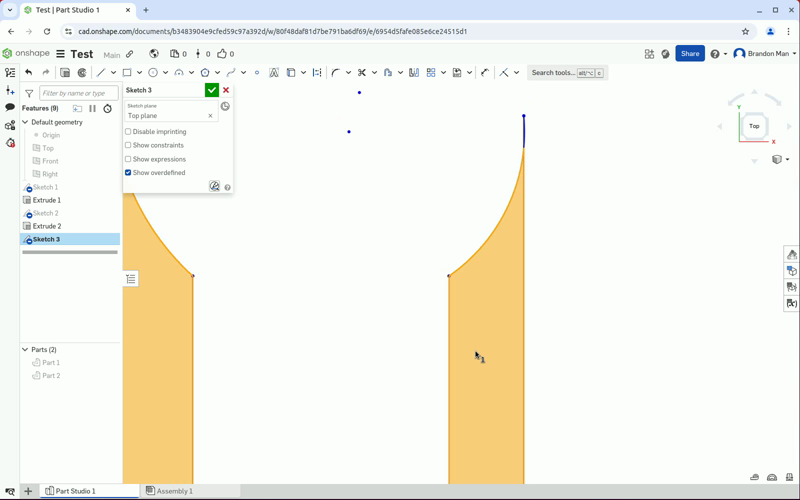
scroll(-6)
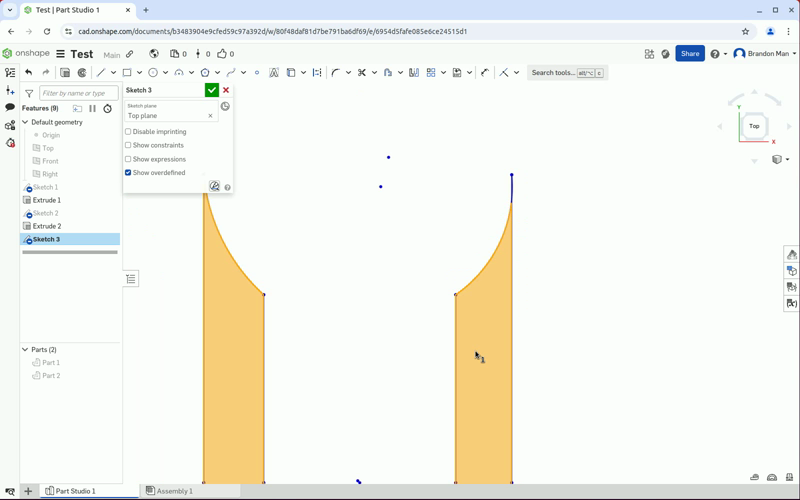
scroll(-6)
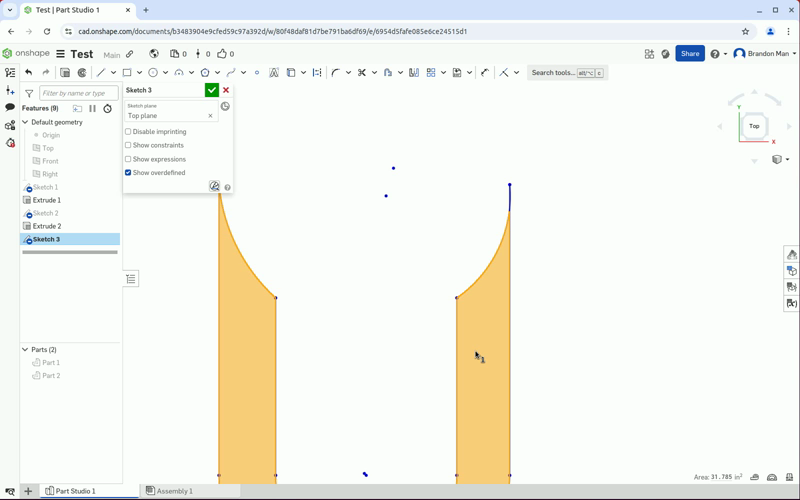
scroll(-6)
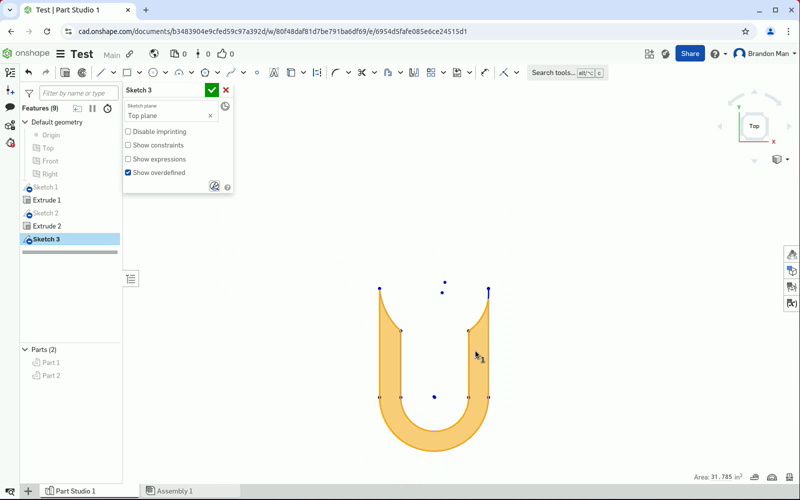
scroll(-6)
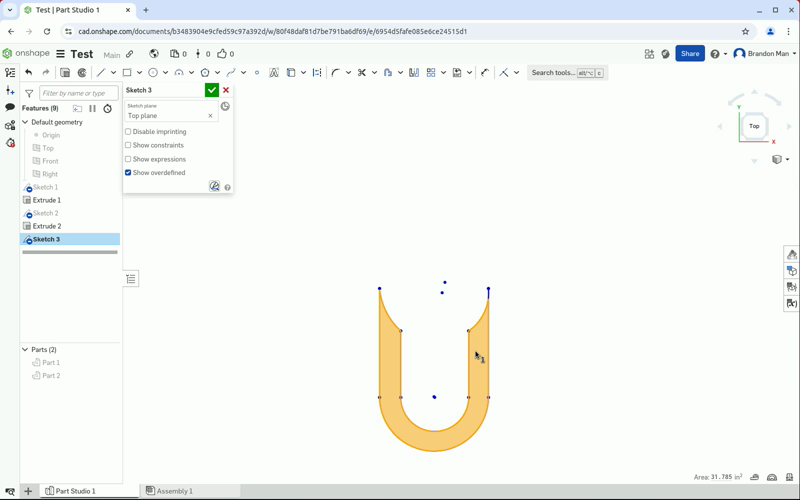
scroll(-6)
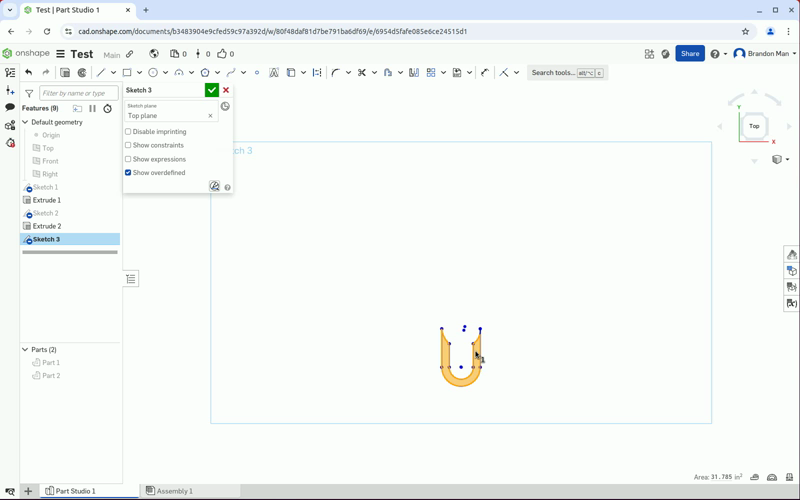
mouse_move(73, 352)
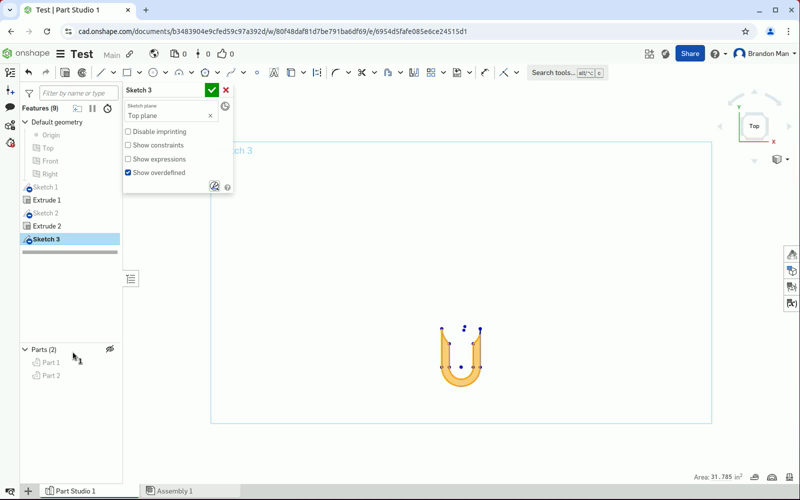
key(shift+y)
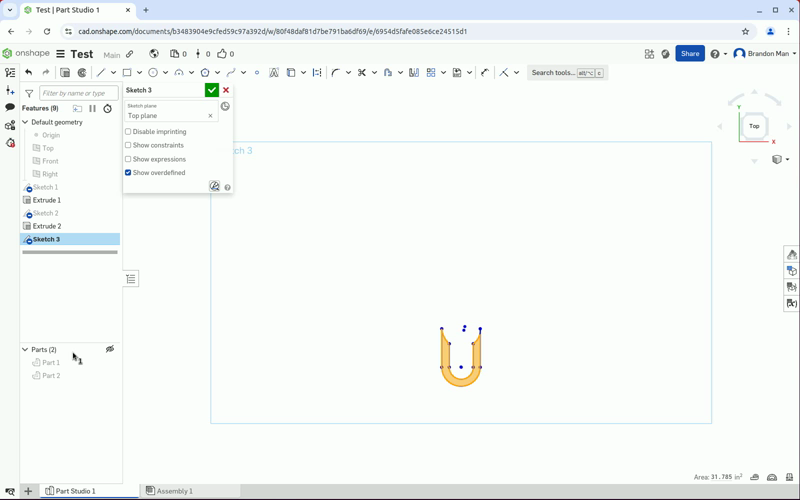
key(shift+e)
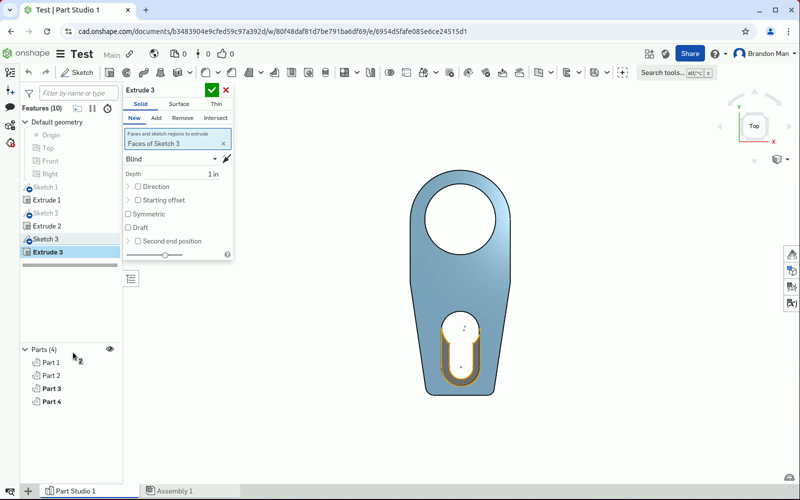
mouse_move(143, 106)
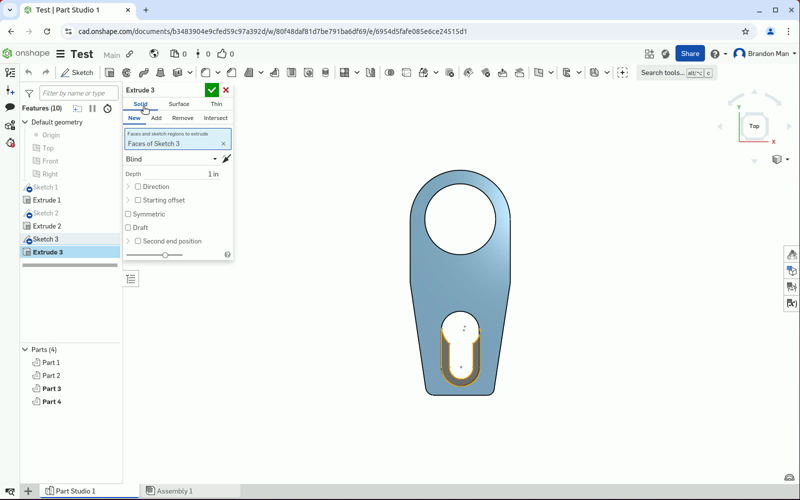
click(143, 106)
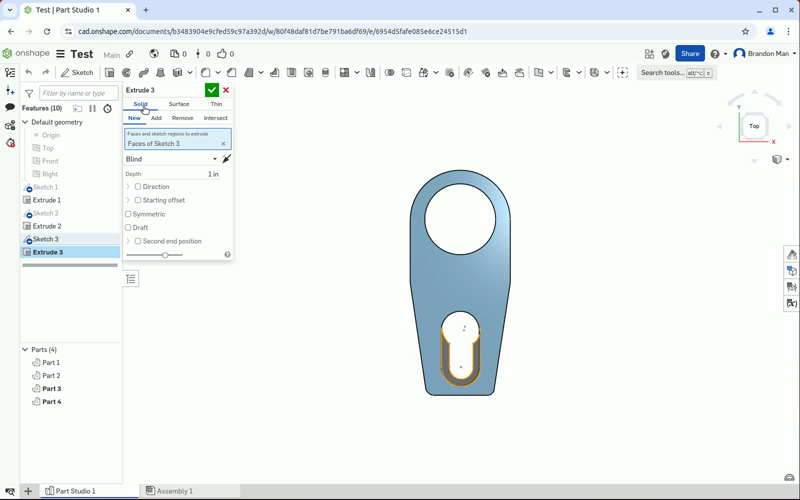
mouse_move(137, 120)
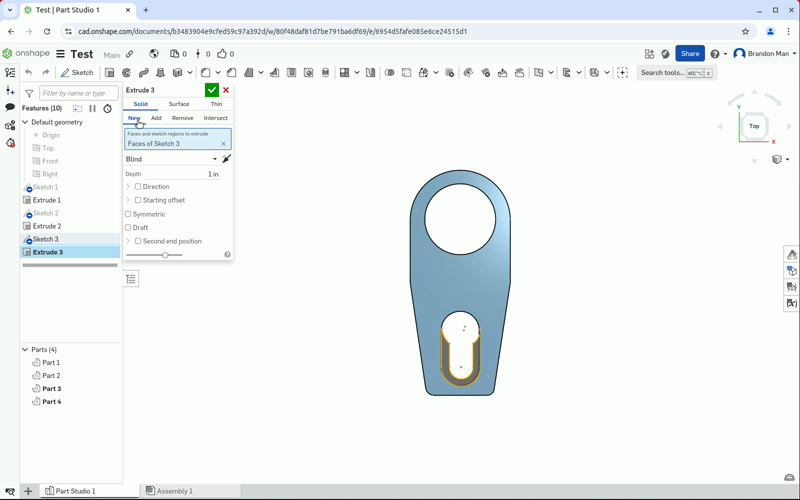
click(137, 120)
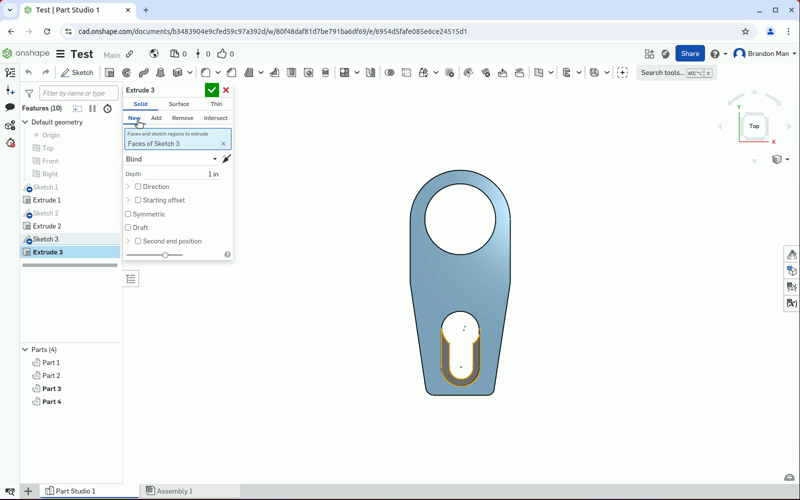
key(tab, 4)
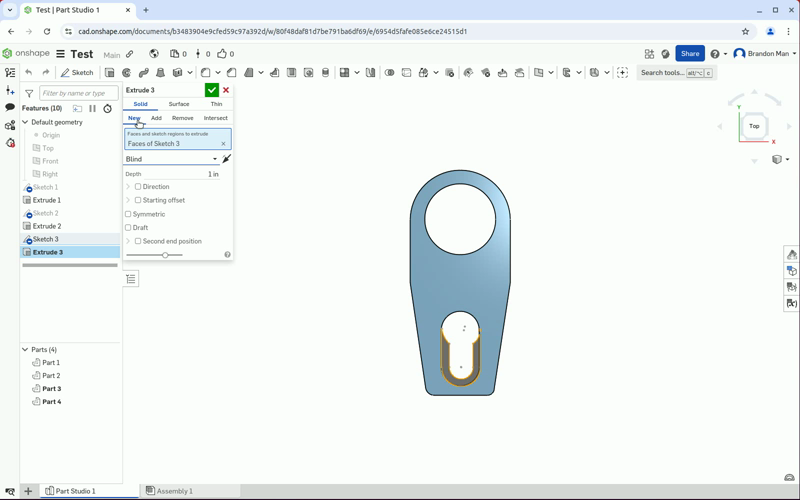
text(0.722)
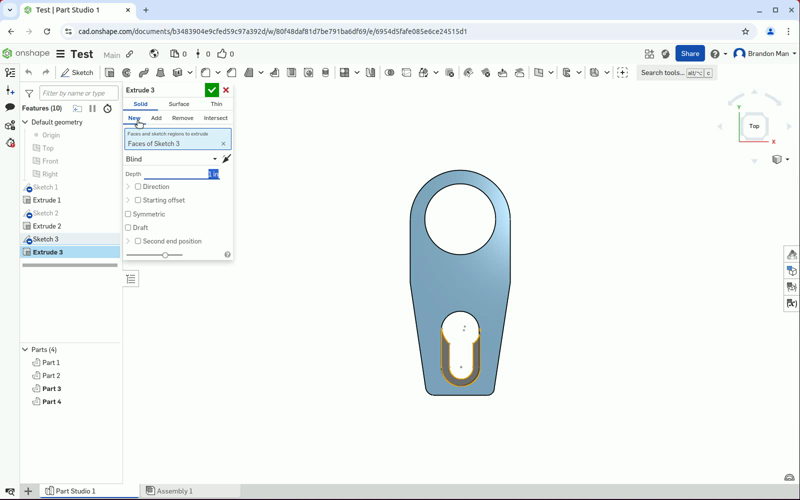
key(enter)
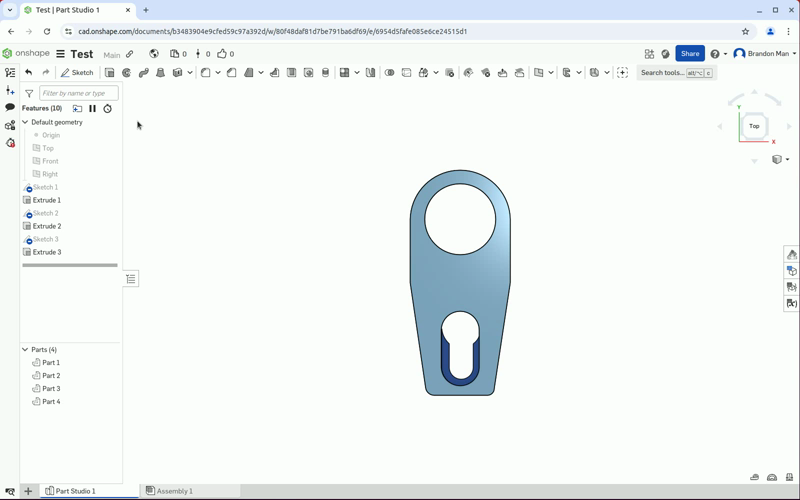
key(shift+h)
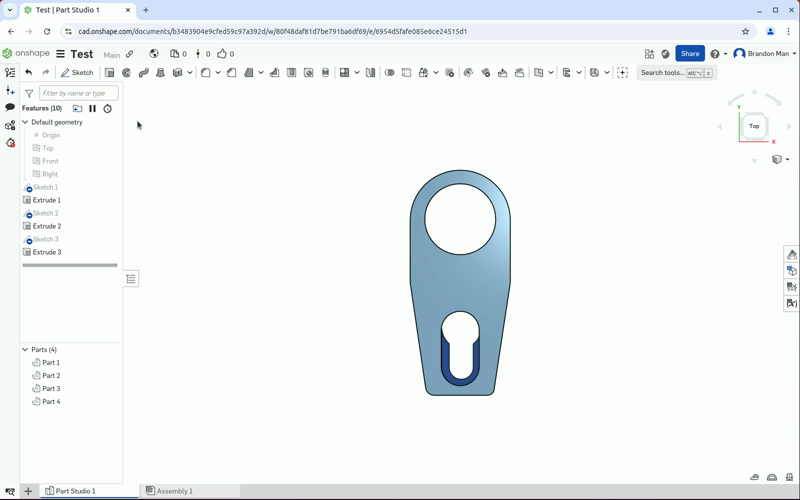
key(shift+h)
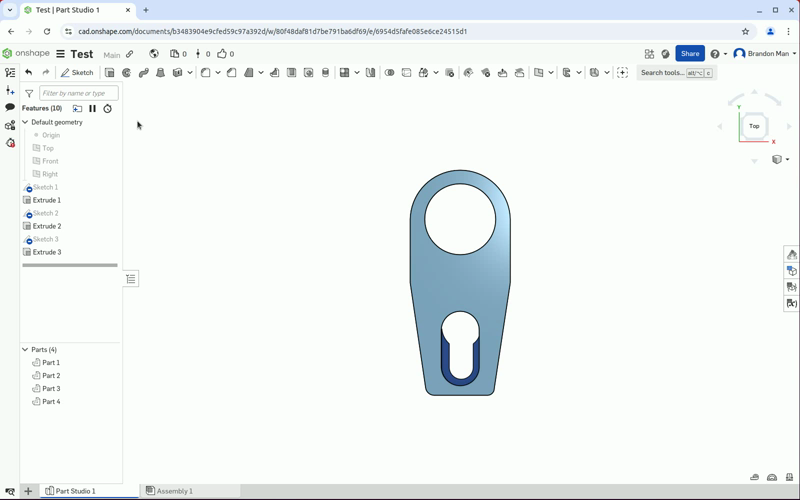
mouse_move(73, 189)
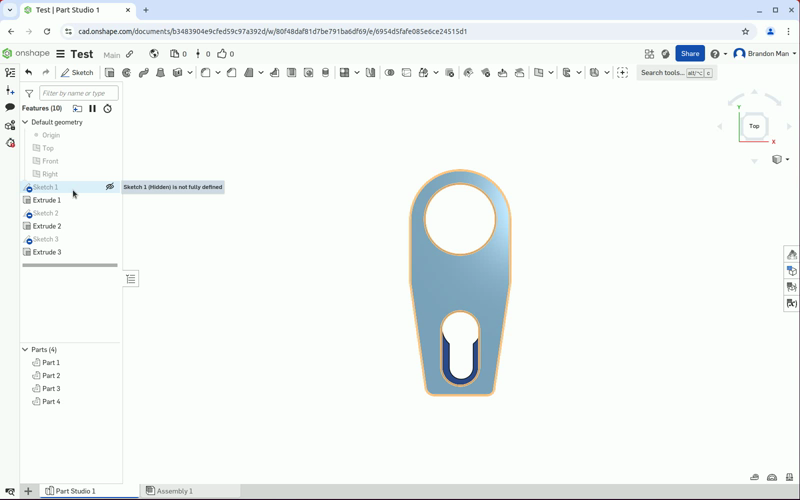
click(73, 189)
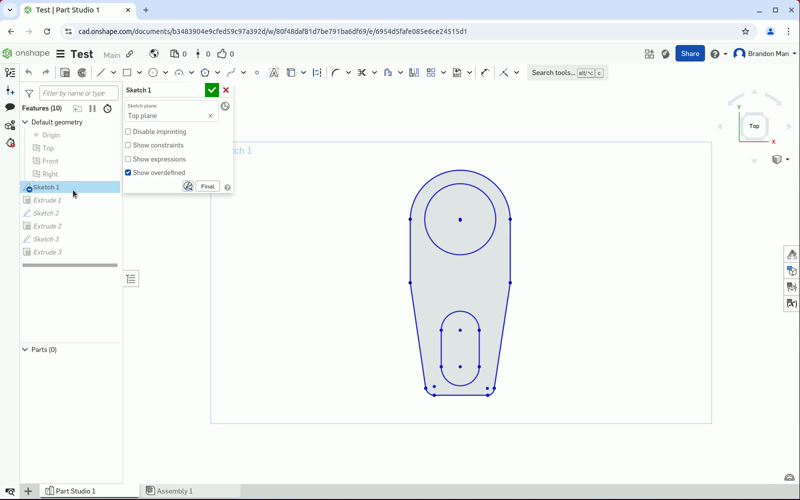
mouse_move(229, 92)
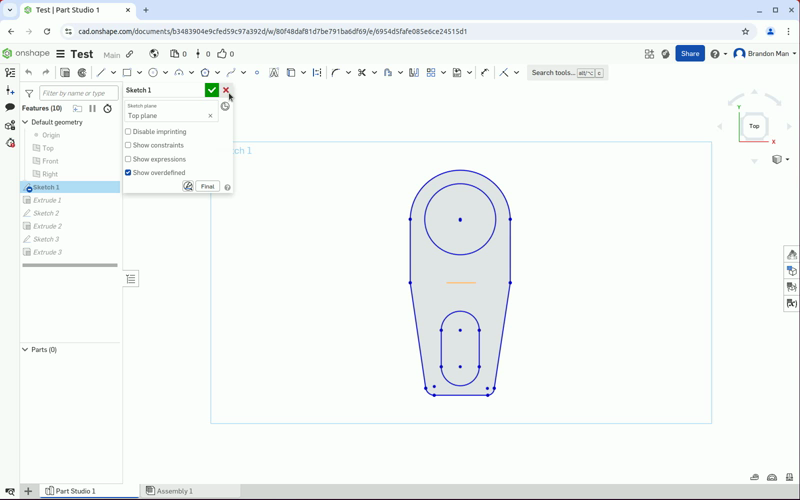
click(229, 92)
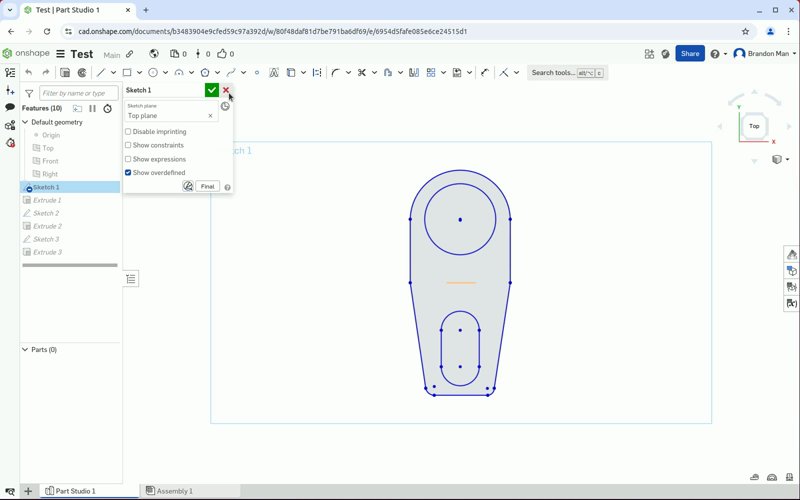
key(shift+s)
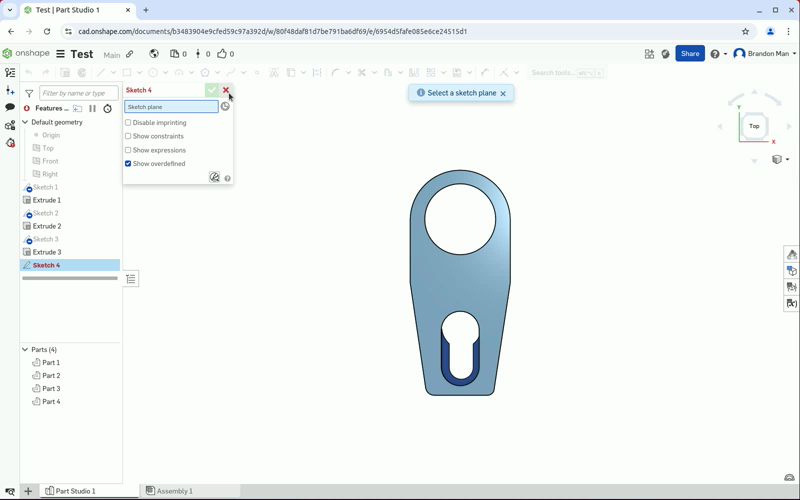
mouse_move(73, 150)
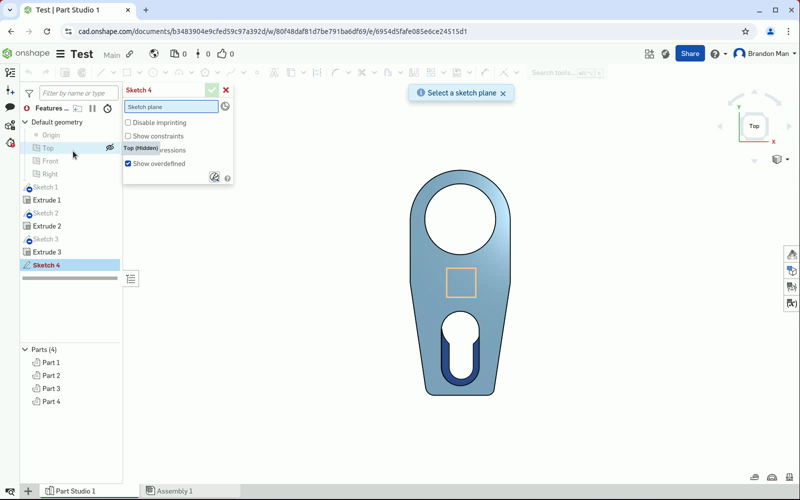
click(73, 150)
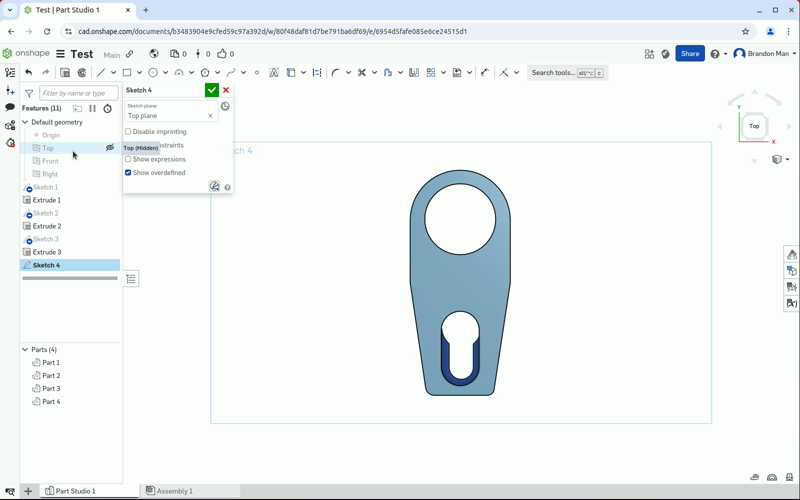
mouse_move(73, 352)
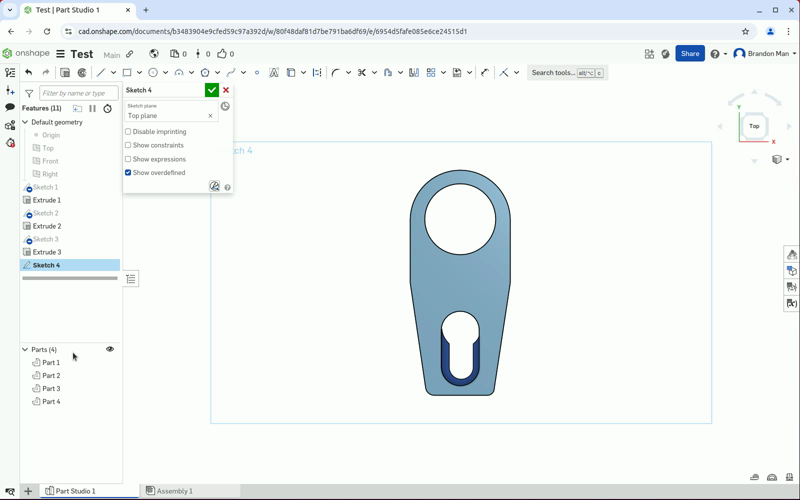
key(y)
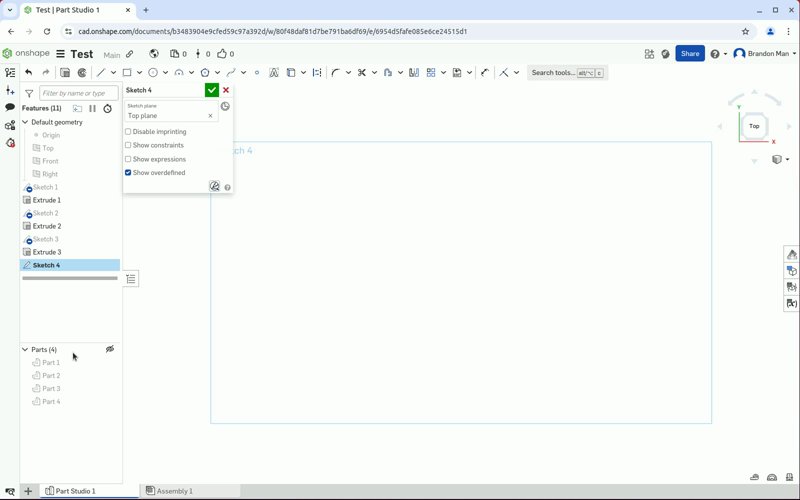
key(c)
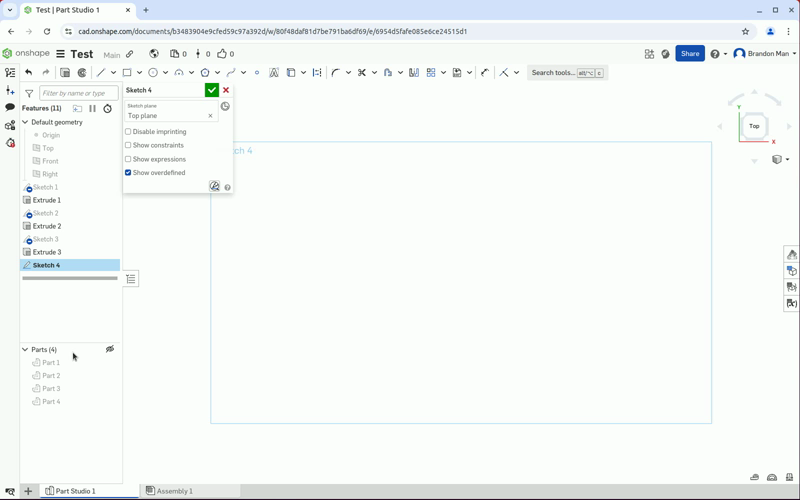
key_down(shift)
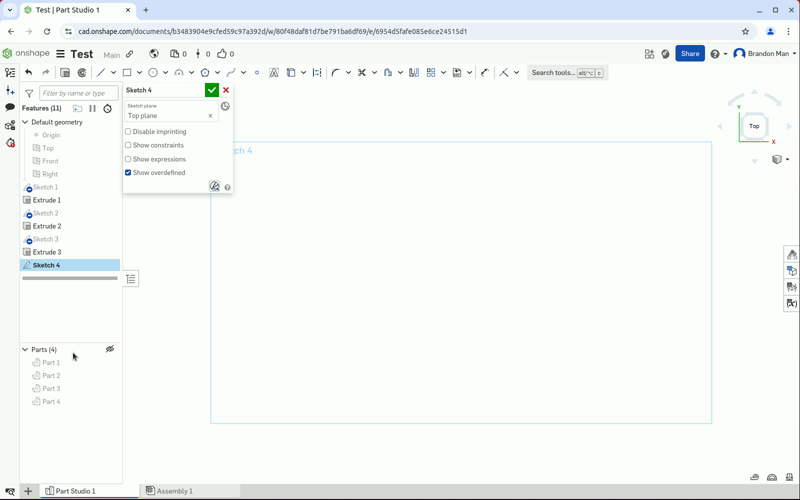
mouse_move(461, 219)
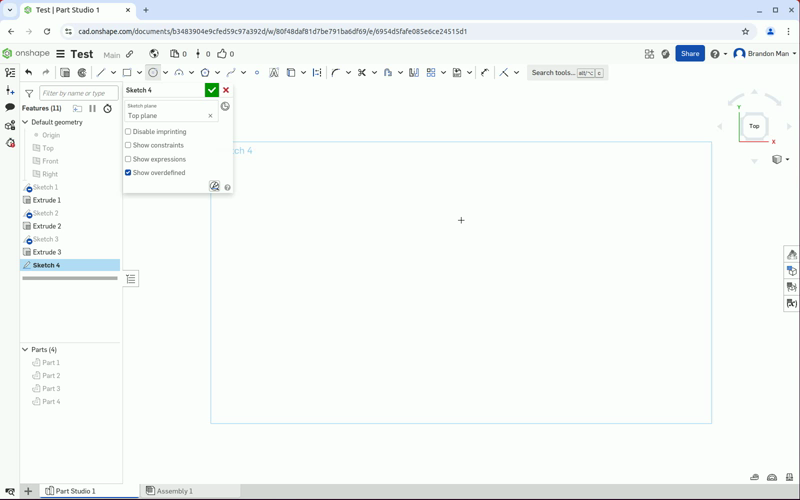
click(461, 219)
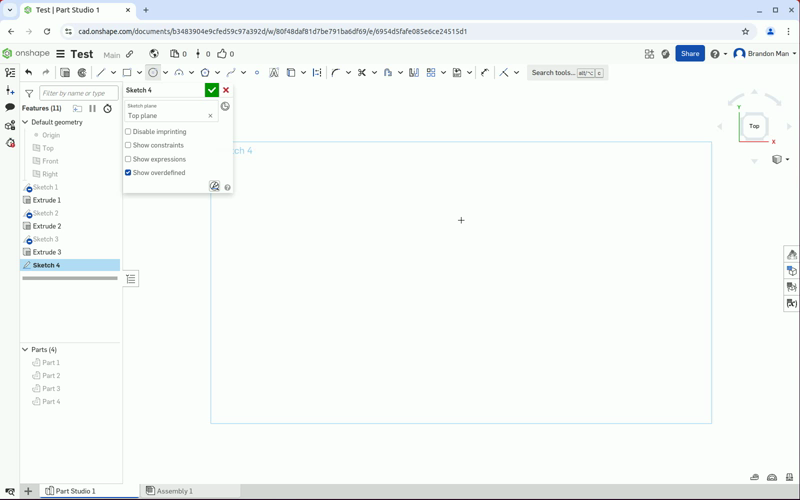
key_up(shift)
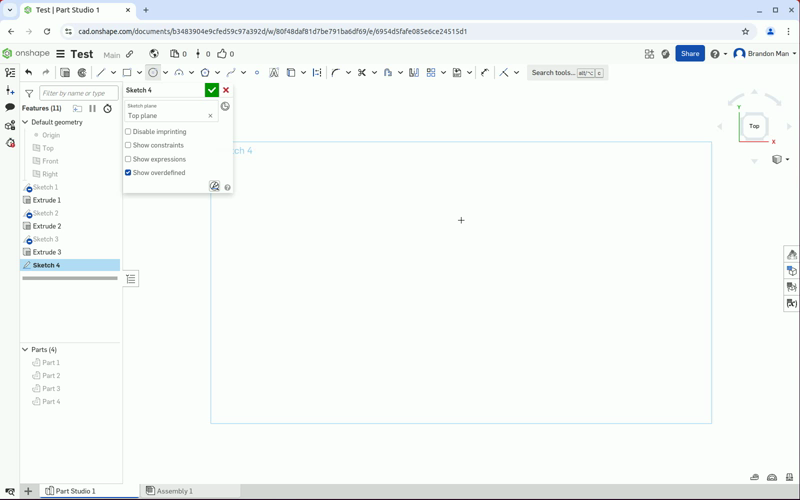
mouse_move(497, 219)
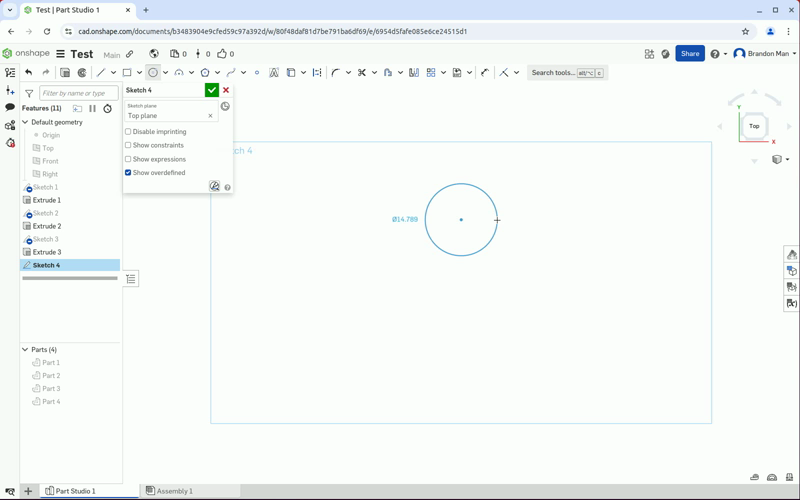
click(497, 219)
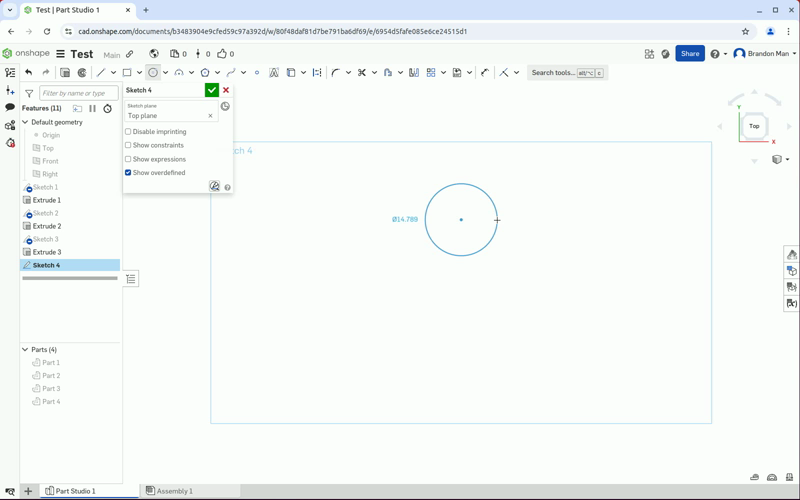
key(esc)
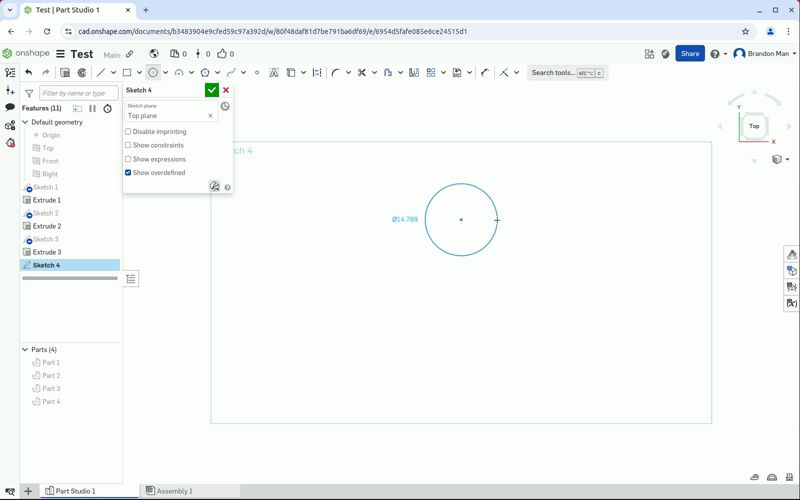
key(c)
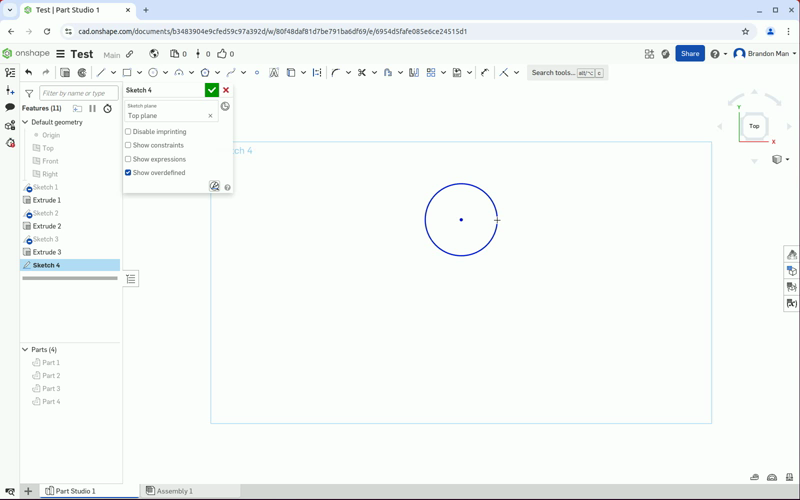
key_down(shift)
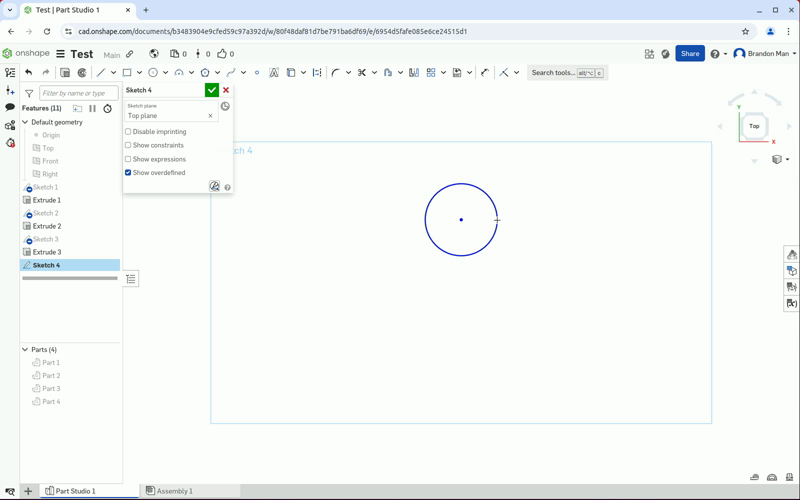
mouse_move(461, 219)
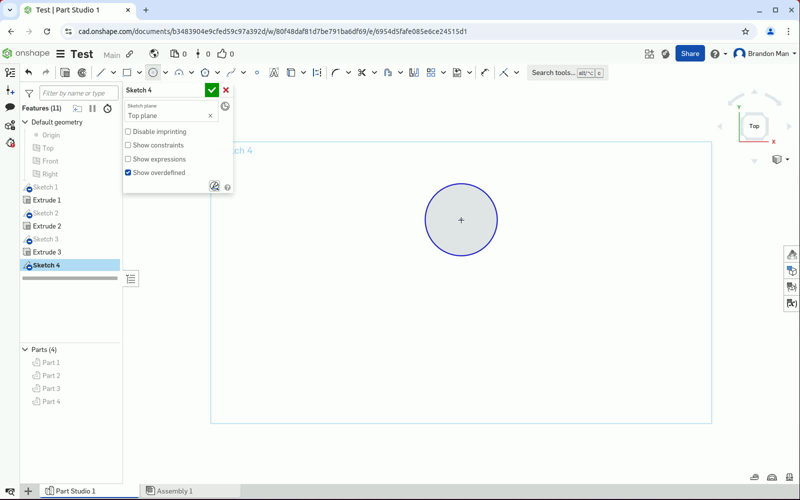
click(461, 219)
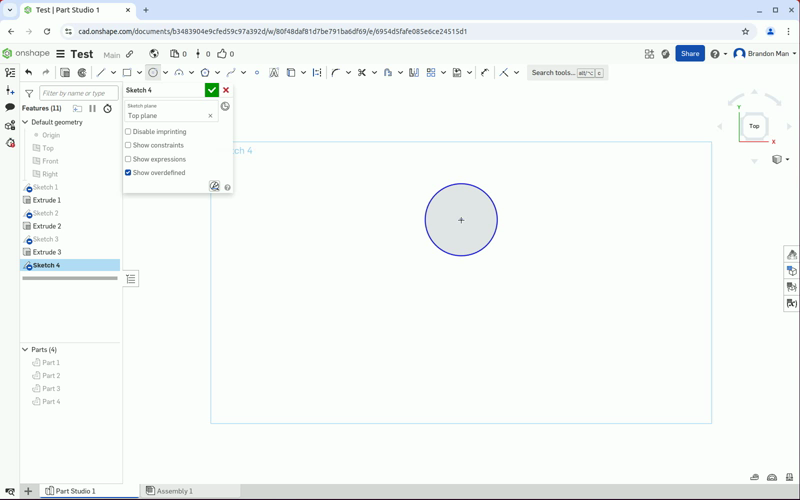
key_up(shift)
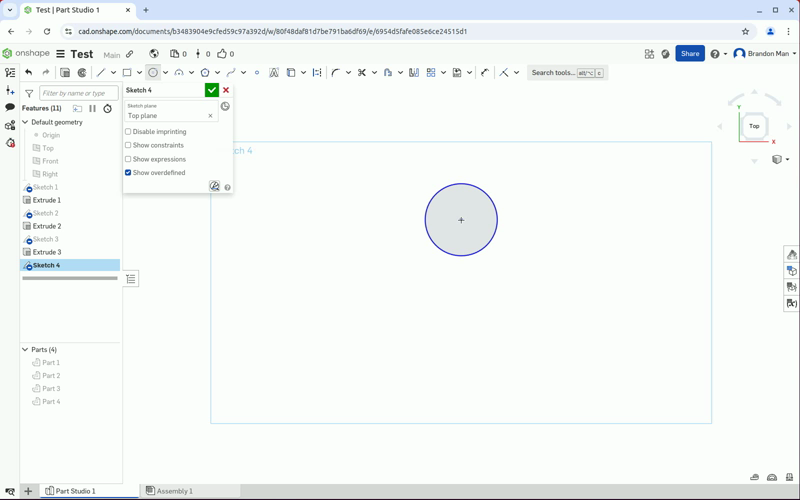
mouse_move(486, 219)
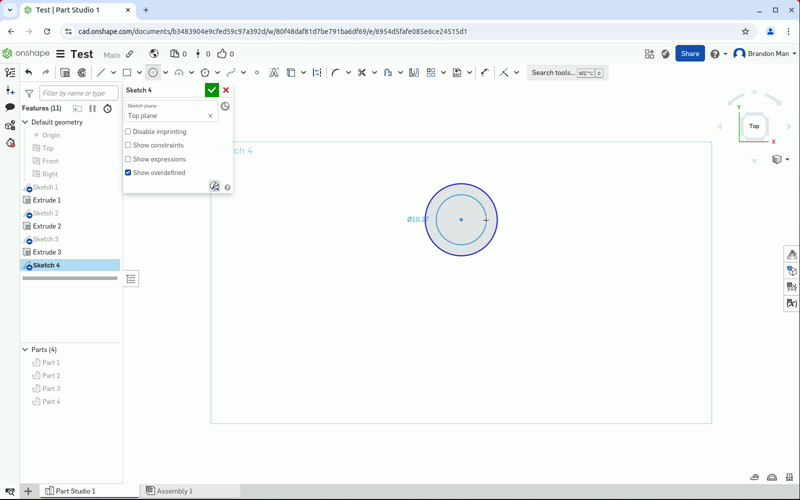
click(486, 219)
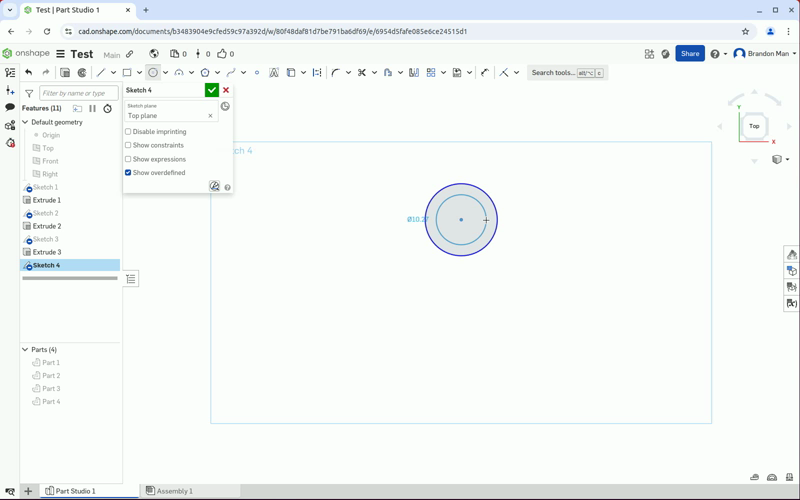
key(esc)
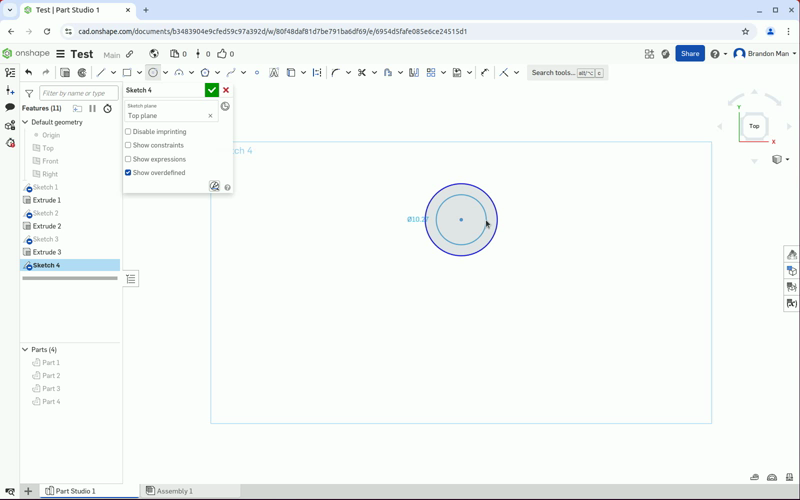
mouse_move(491, 234)
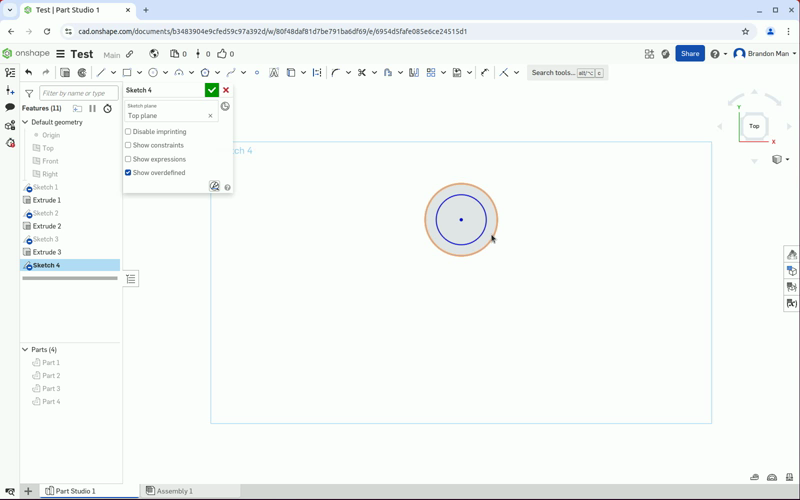
click(491, 234)
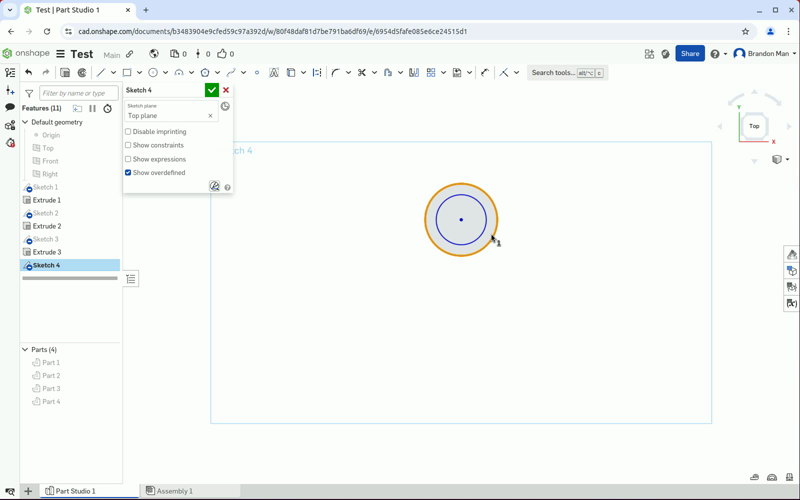
mouse_move(73, 352)
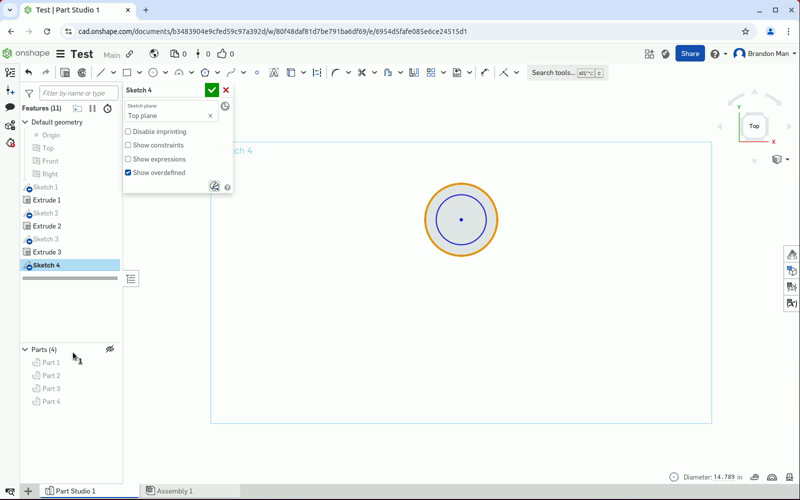
key(shift+y)
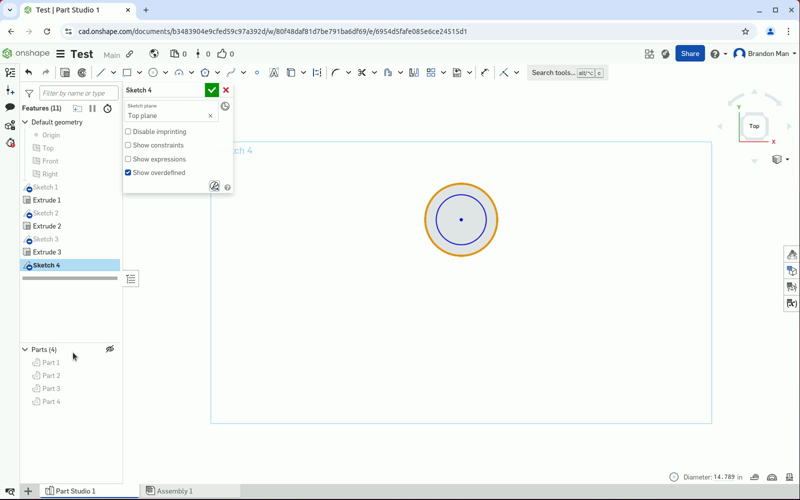
key(shift+e)
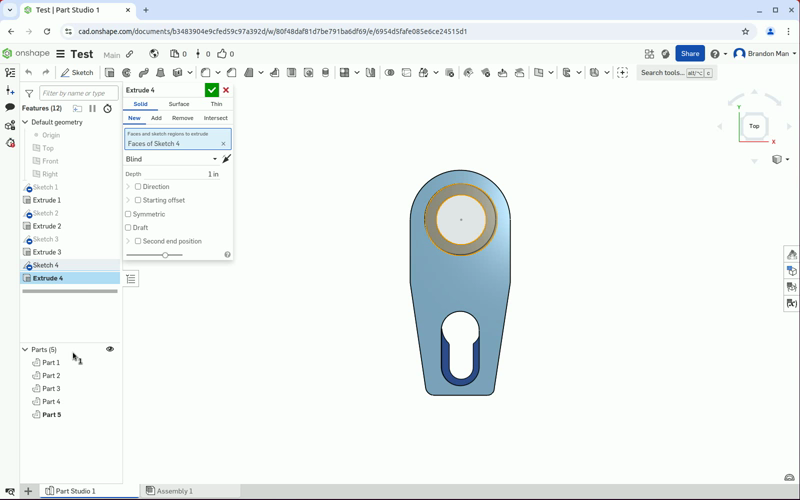
mouse_move(143, 106)
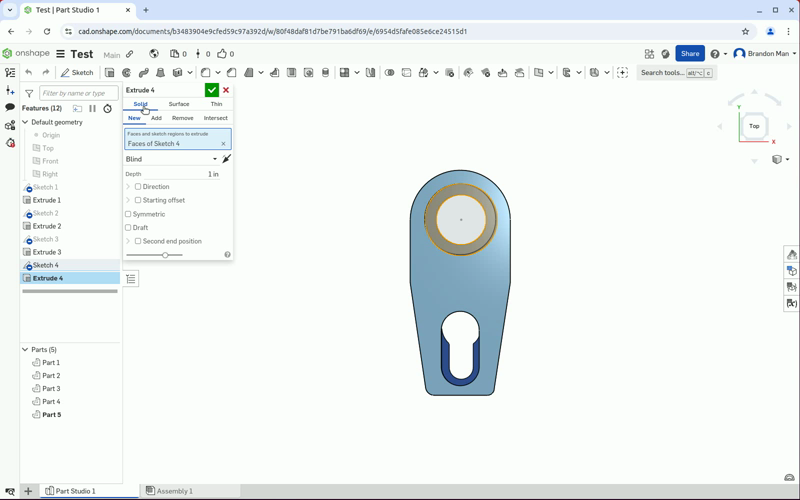
click(143, 106)
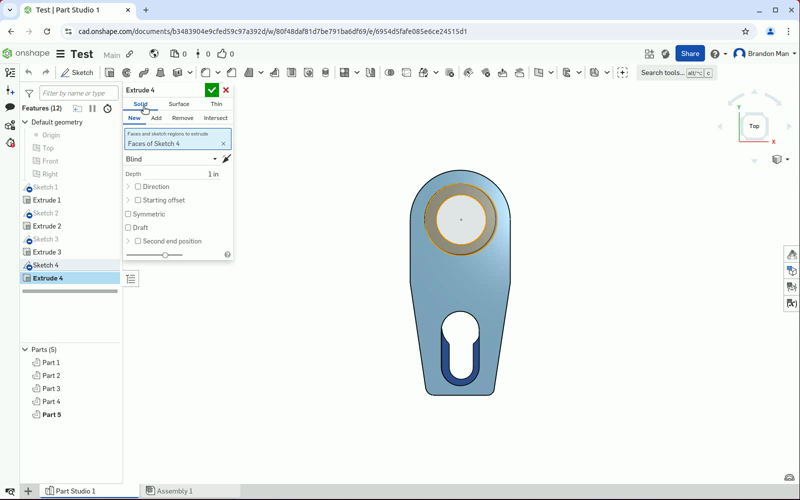
mouse_move(137, 120)
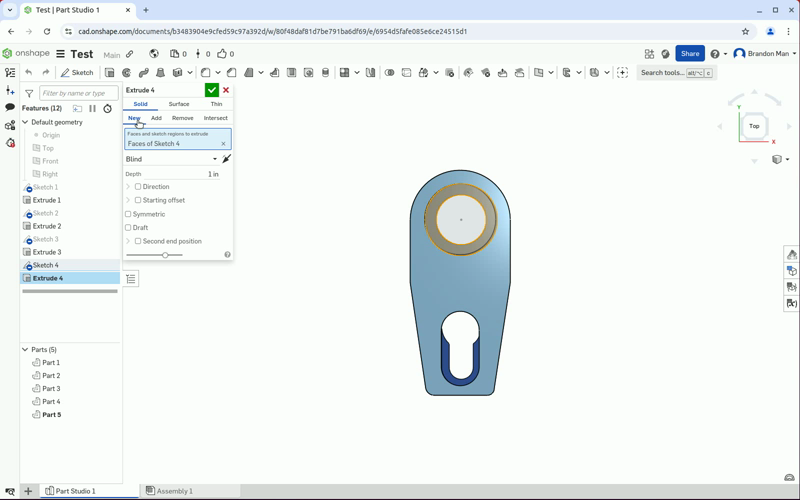
click(137, 120)
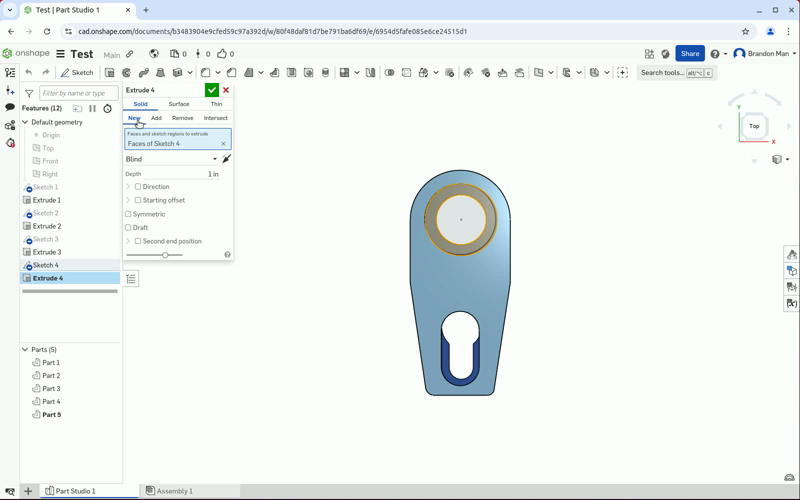
key(tab, 4)
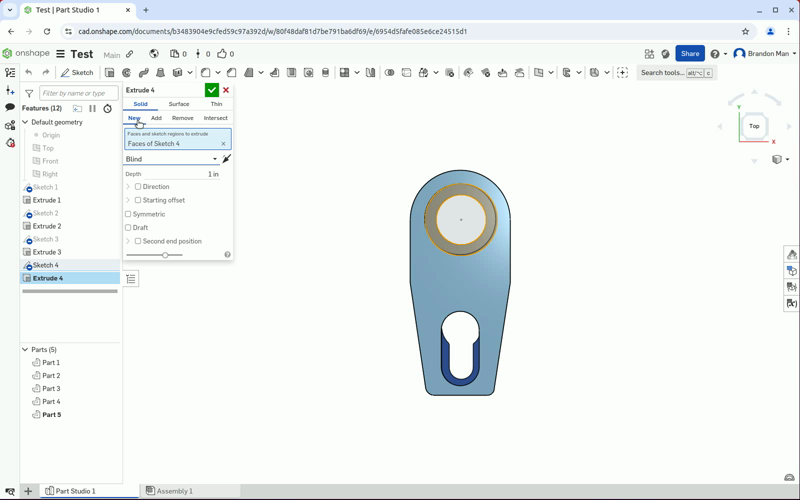
text(5.536)
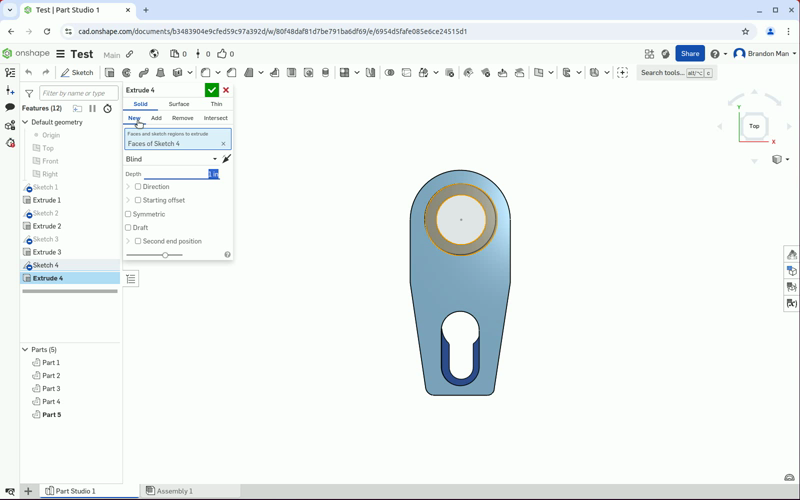
key(enter)
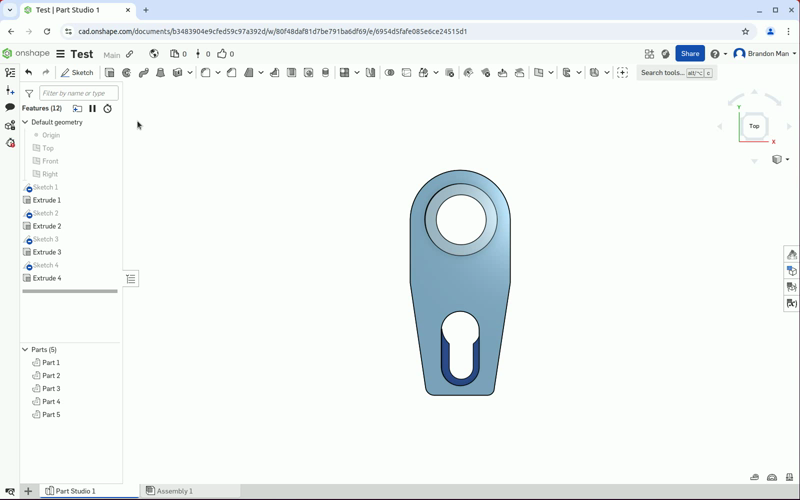
key(shift+h)
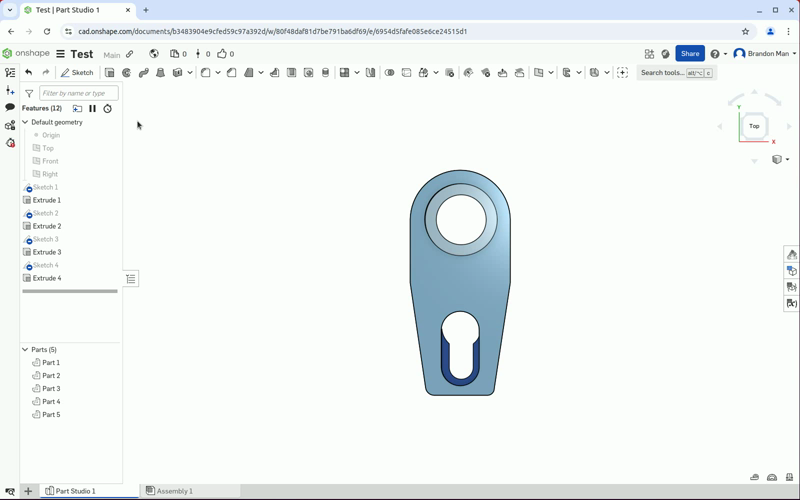
key(shift+h)
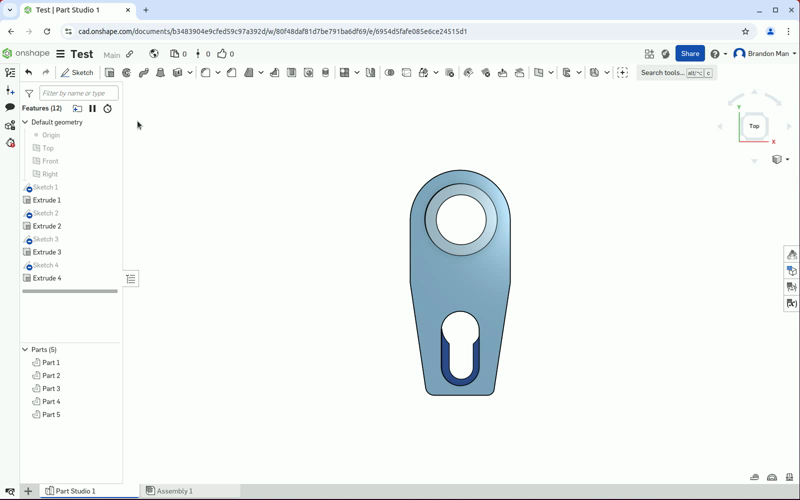
mouse_move(73, 189)
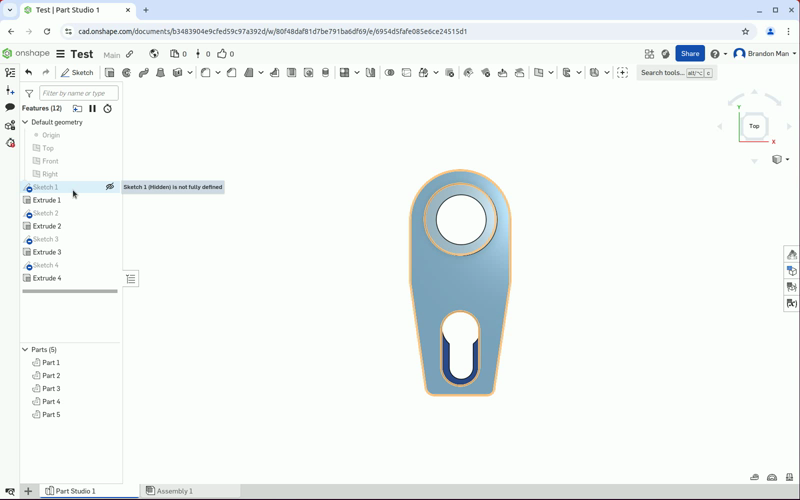
click(73, 189)
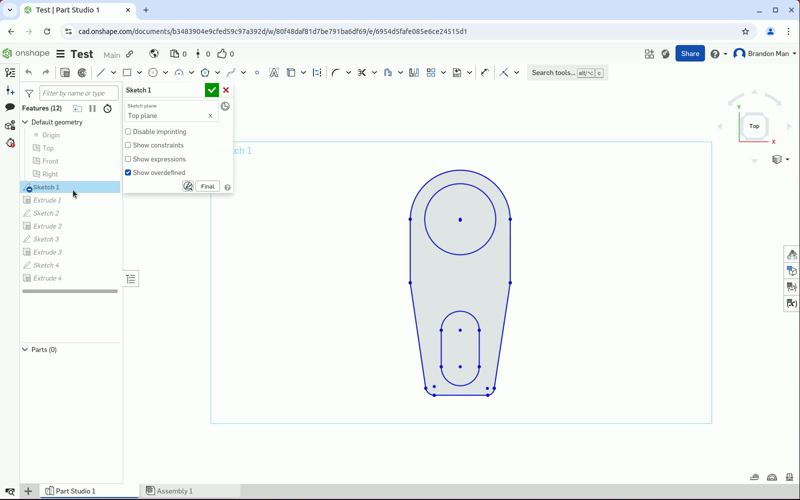
mouse_move(229, 92)
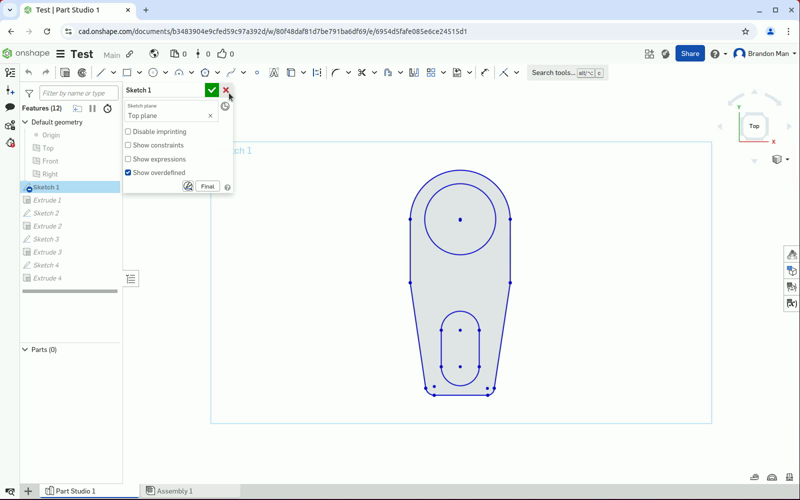
click(229, 92)
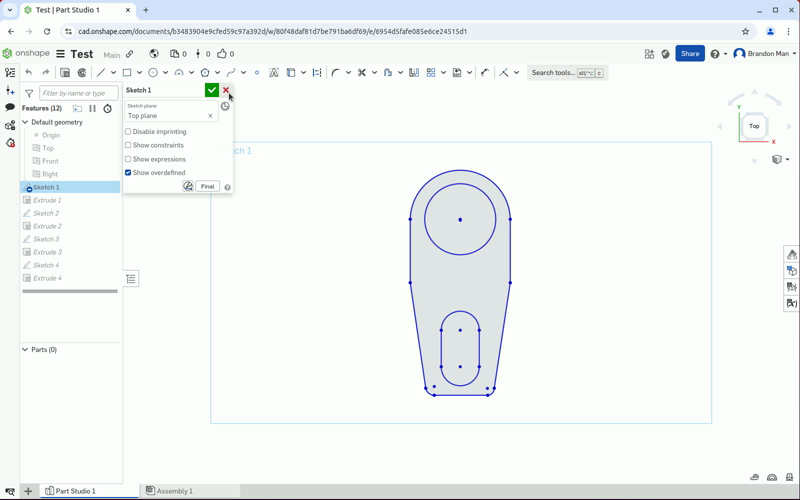
key(shift+s)
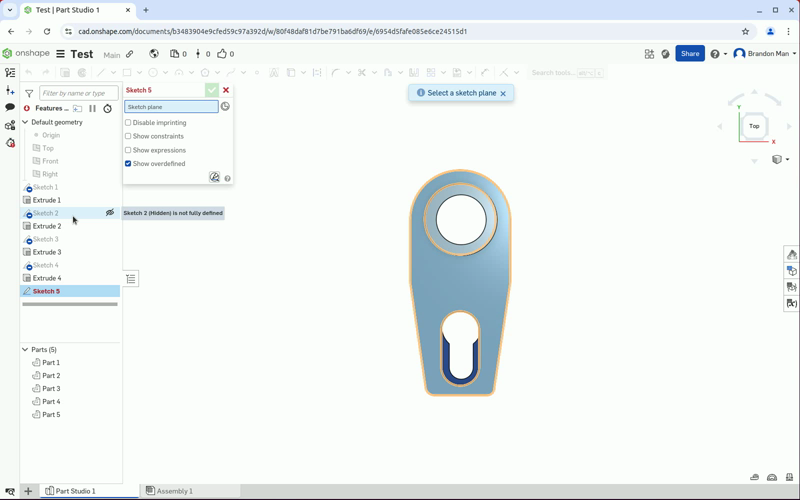
scroll(3)
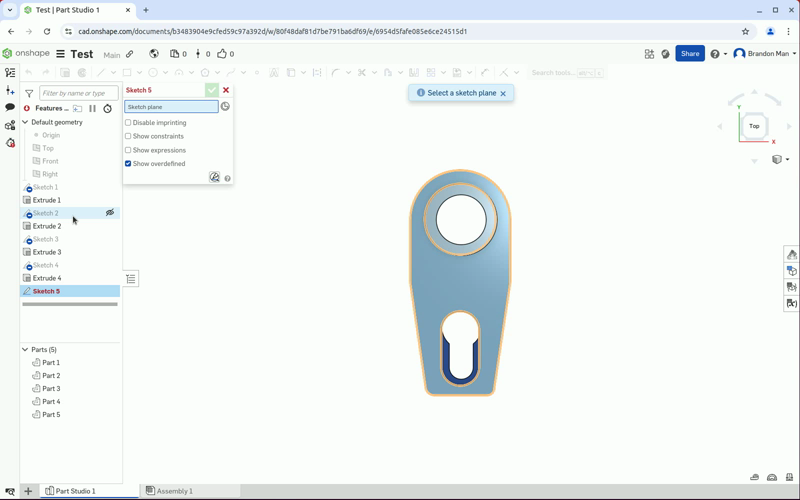
mouse_move(73, 150)
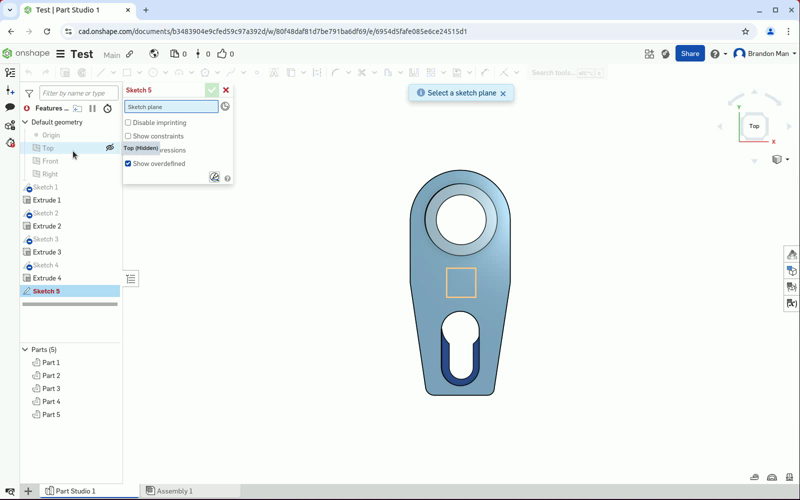
click(73, 150)
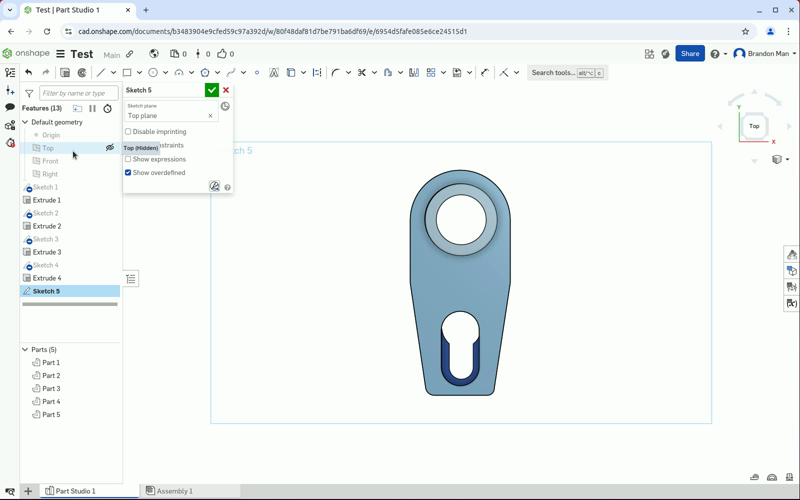
mouse_move(73, 352)
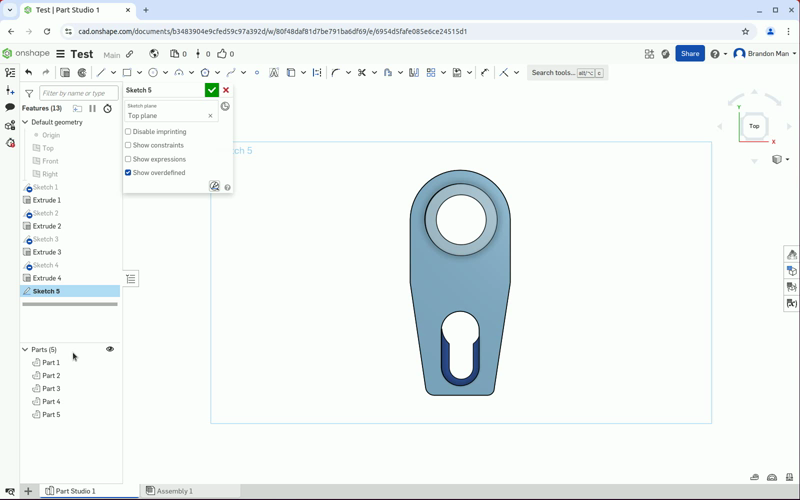
key(y)
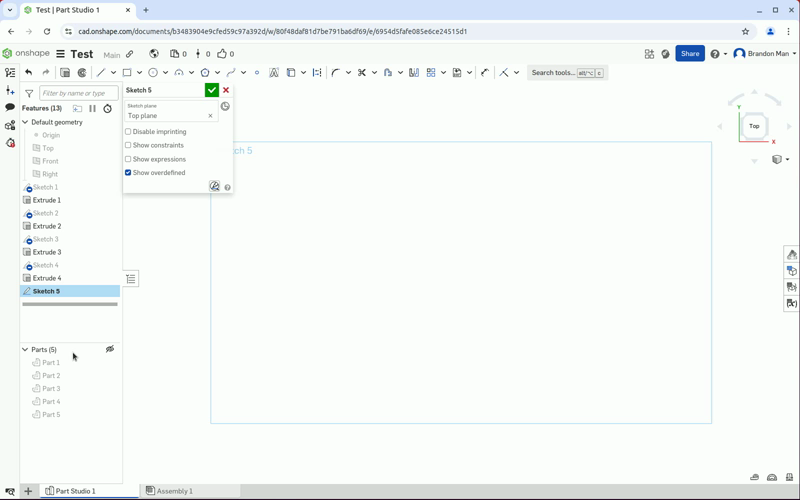
key(c)
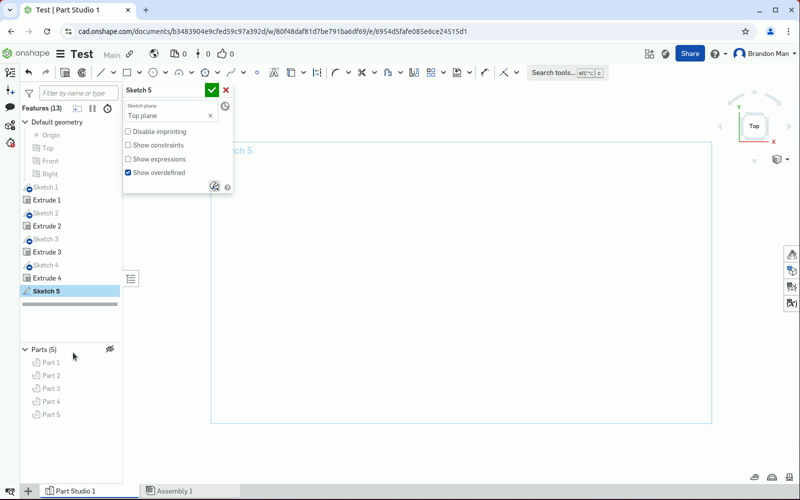
key_down(shift)
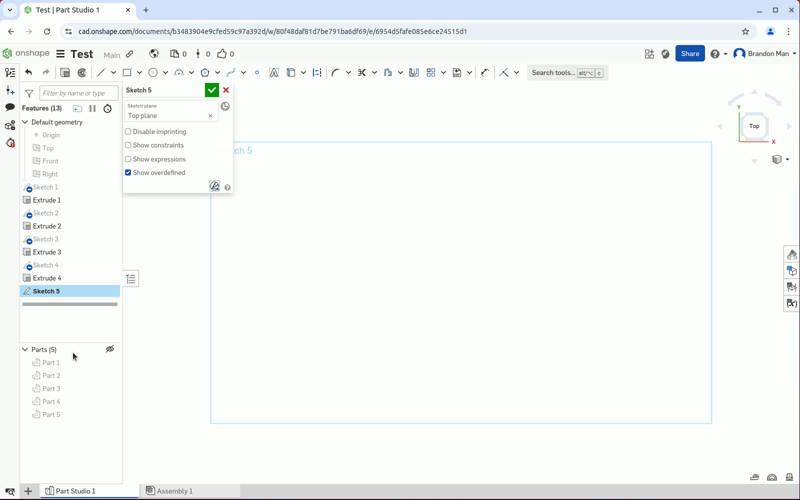
mouse_move(461, 219)
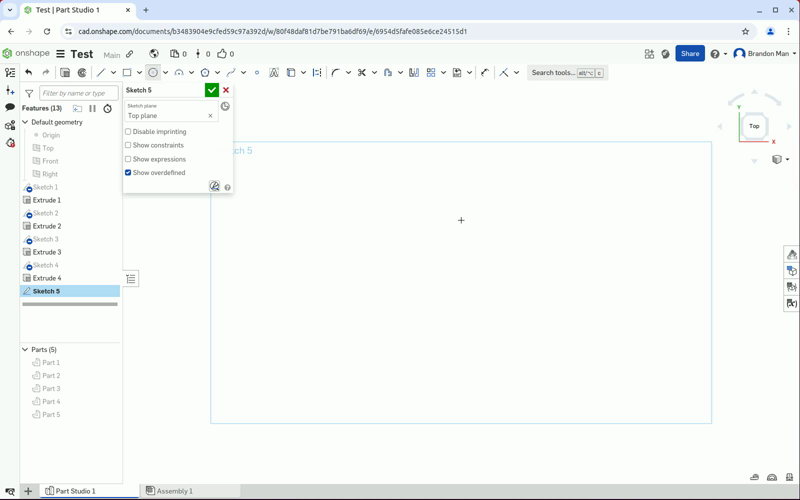
click(461, 219)
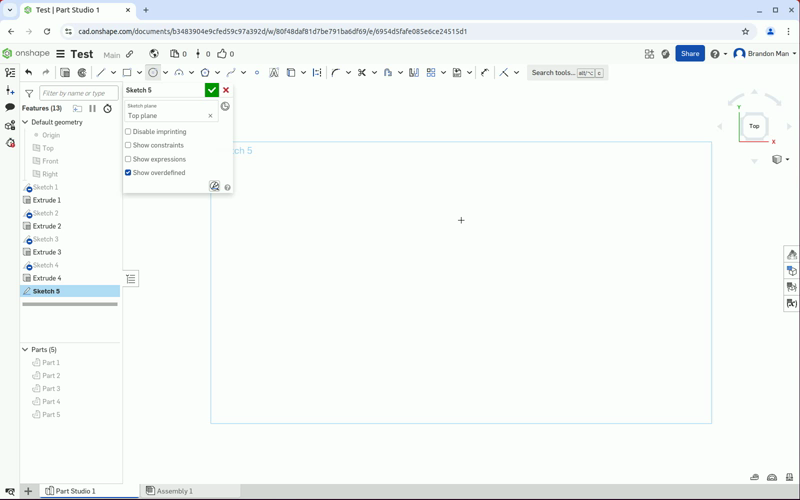
key_up(shift)
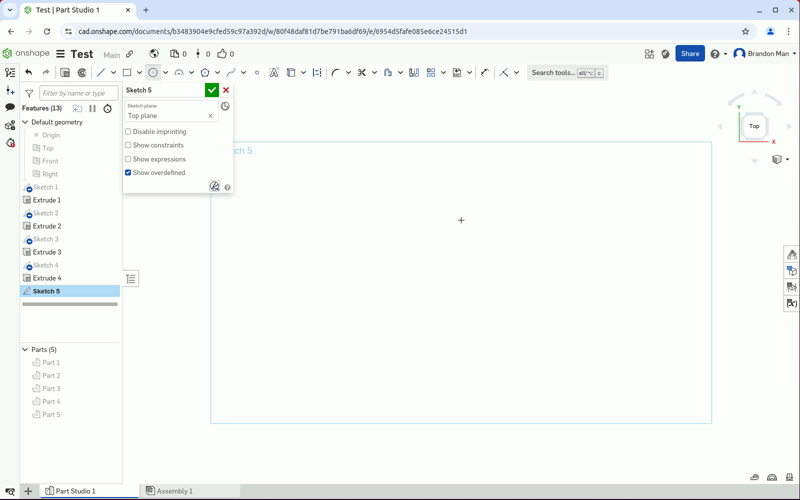
mouse_move(486, 219)
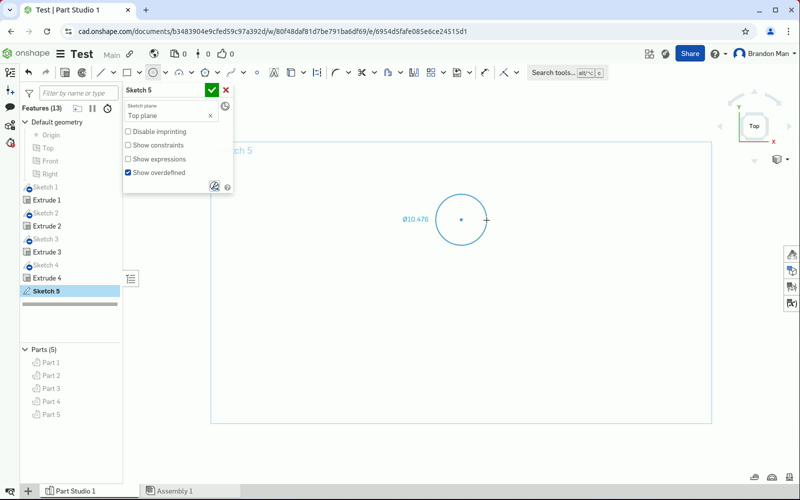
click(486, 219)
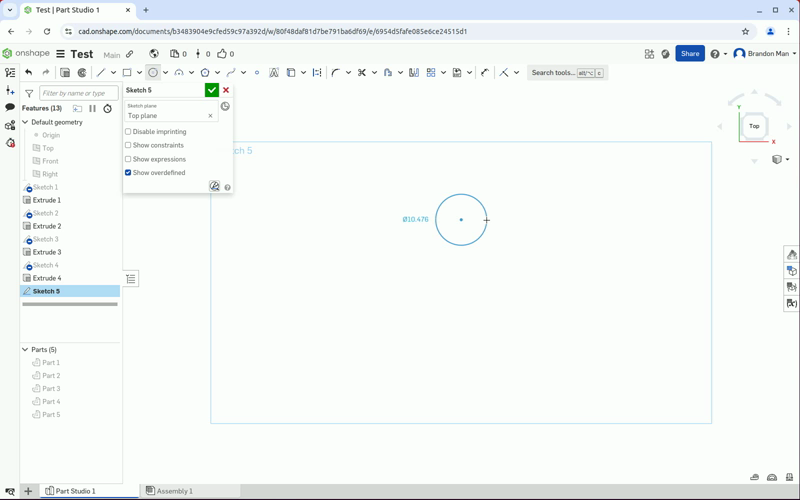
key(esc)
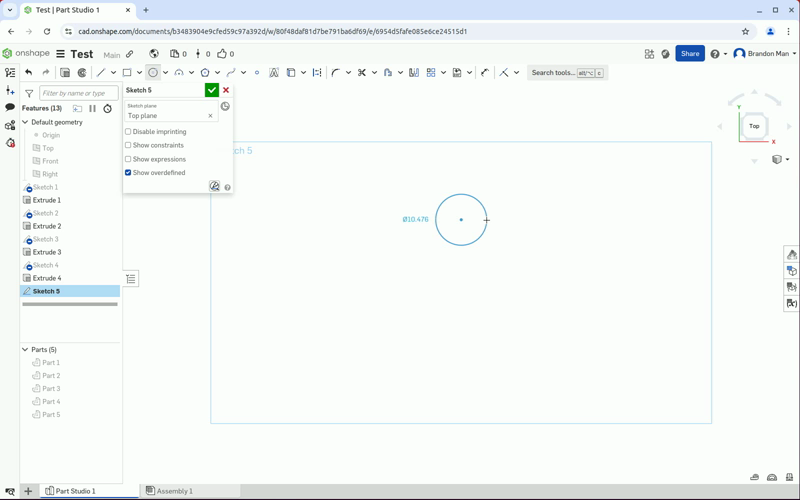
key(c)
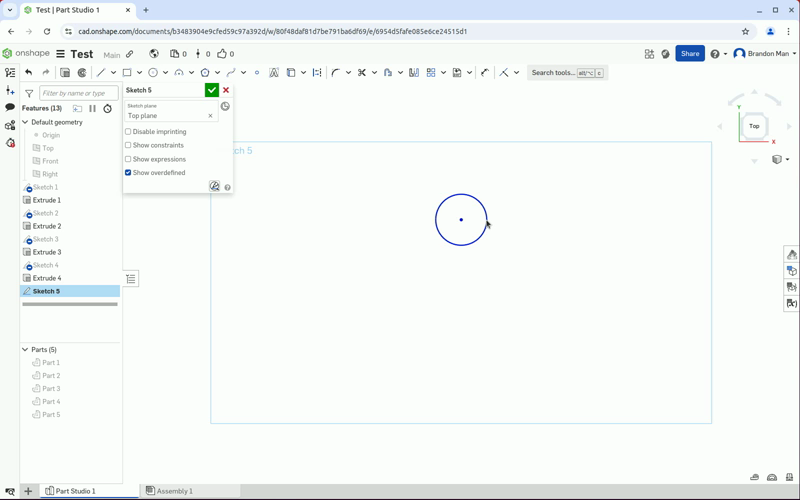
key_down(shift)
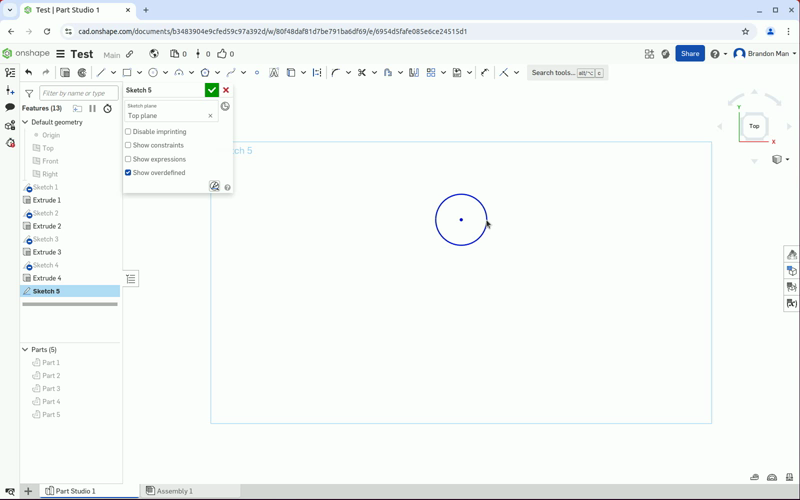
mouse_move(461, 219)
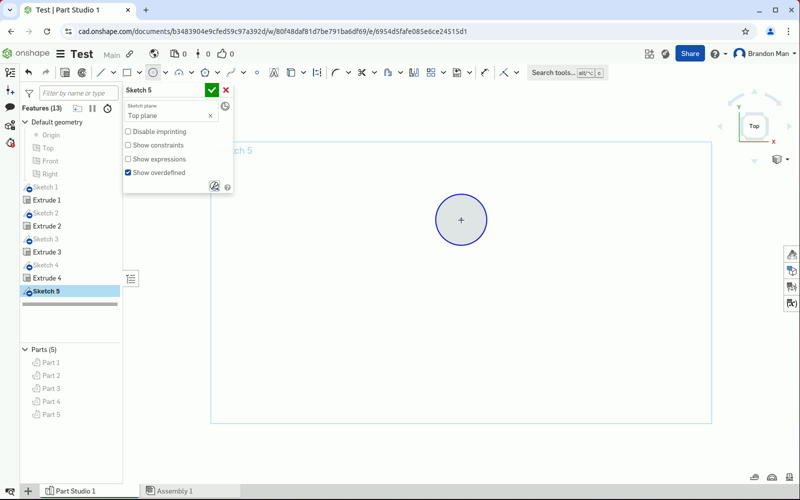
click(461, 219)
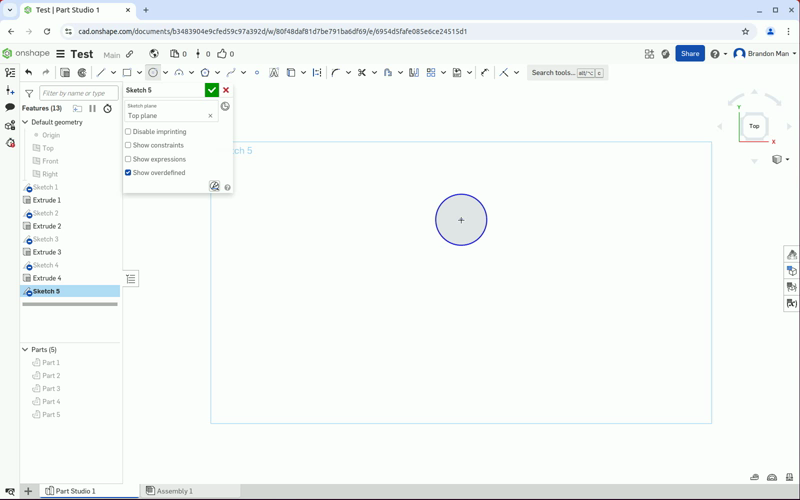
key_up(shift)
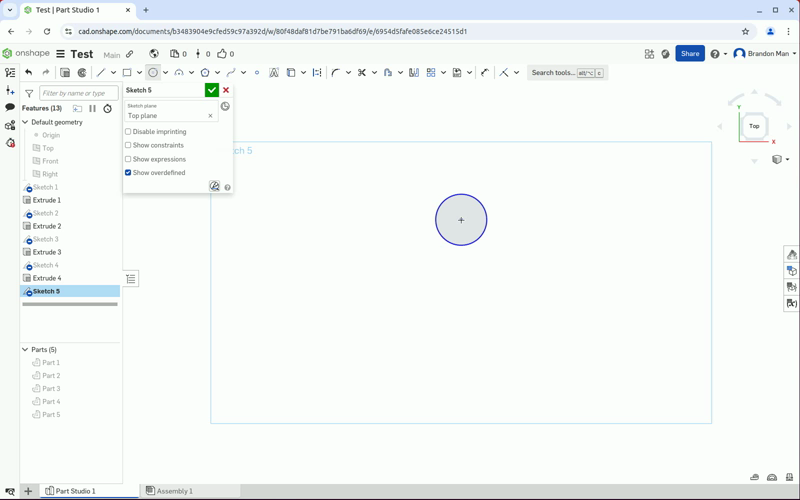
mouse_move(477, 219)
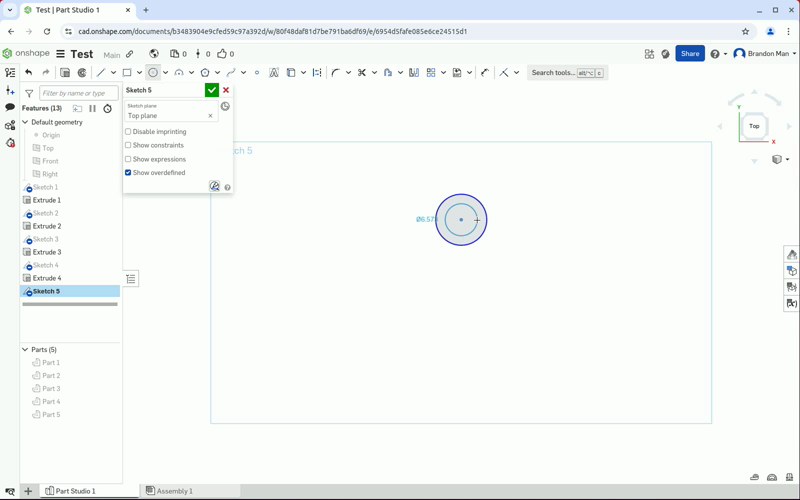
click(477, 219)
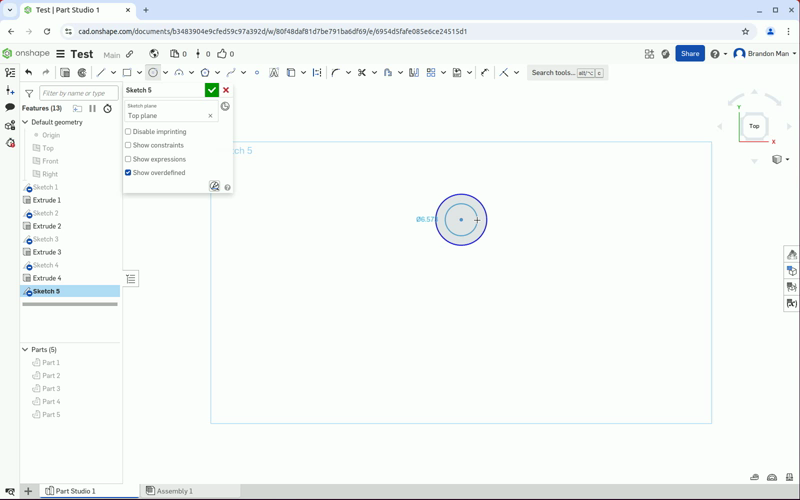
key(esc)
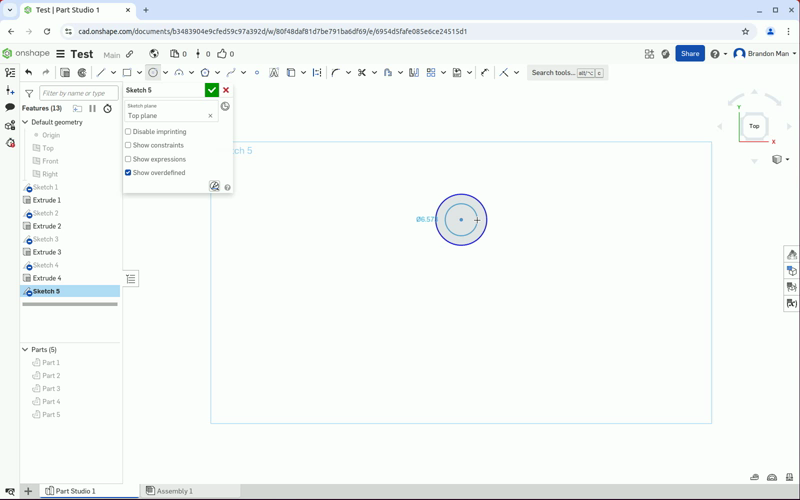
mouse_move(439, 221)
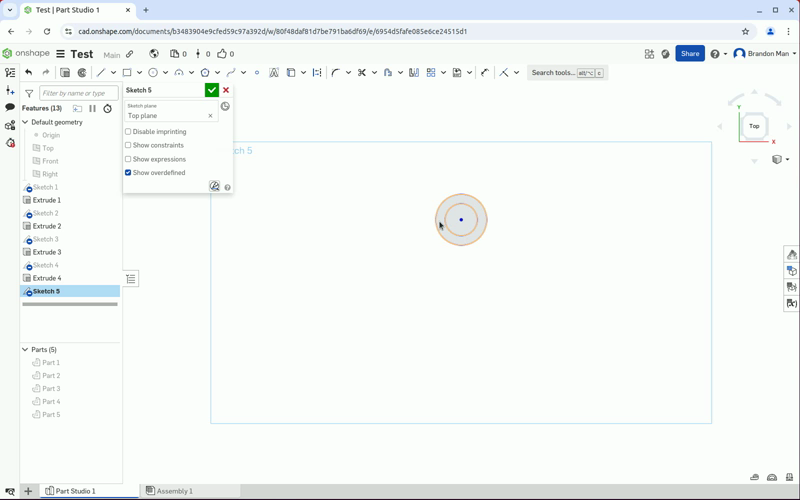
scroll(6)
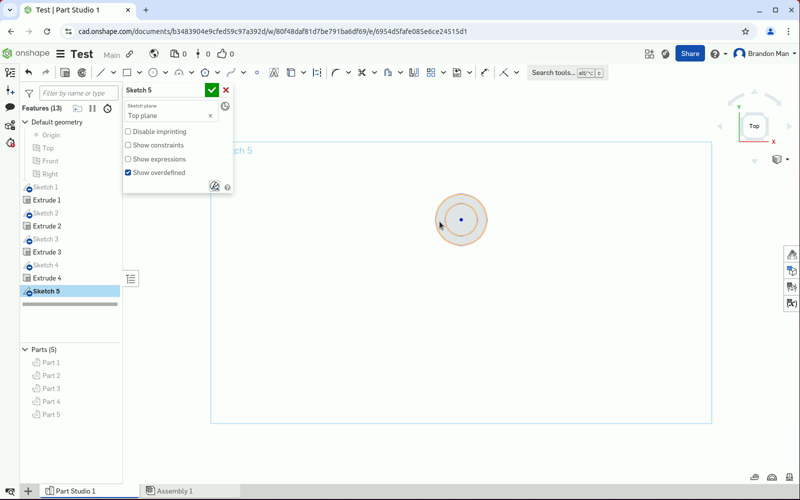
scroll(6)
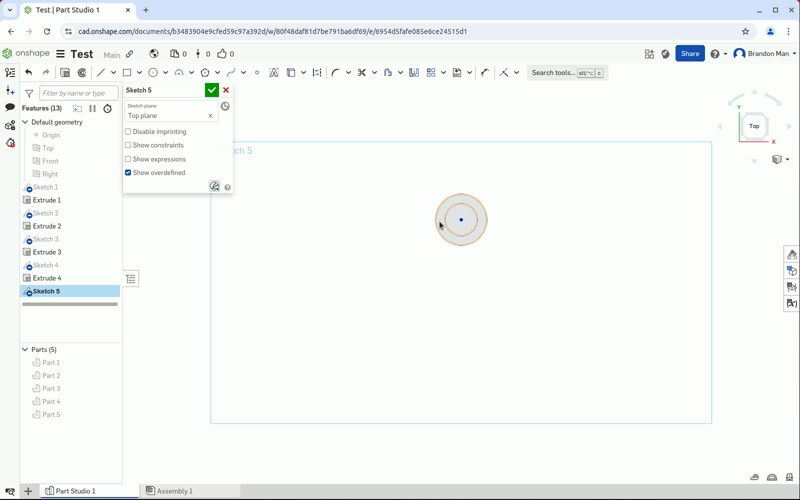
scroll(6)
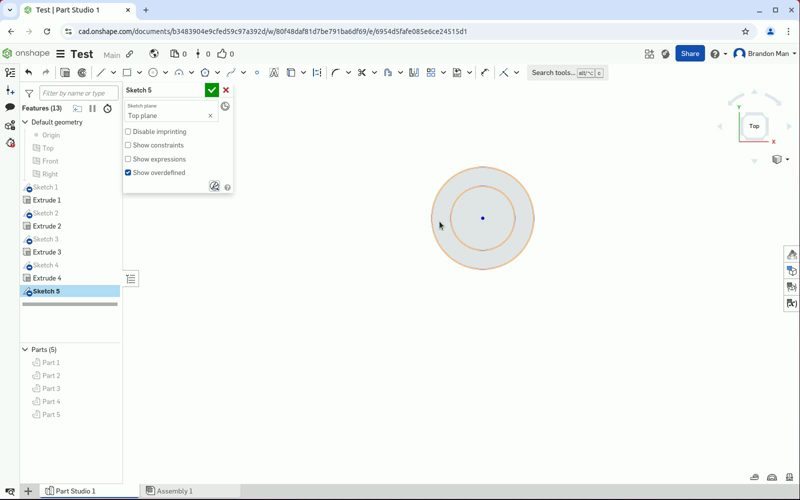
scroll(6)
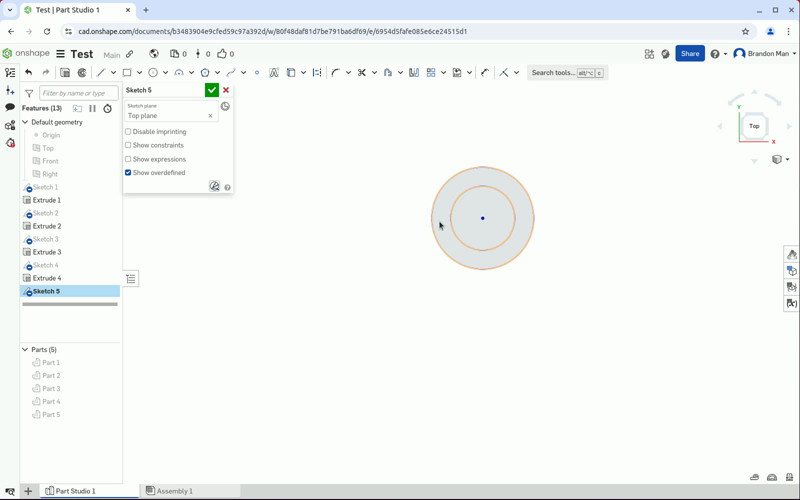
scroll(6)
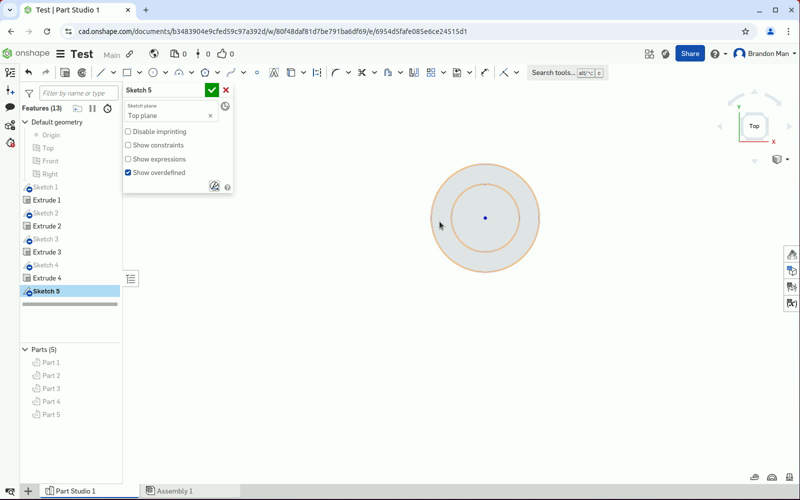
scroll(6)
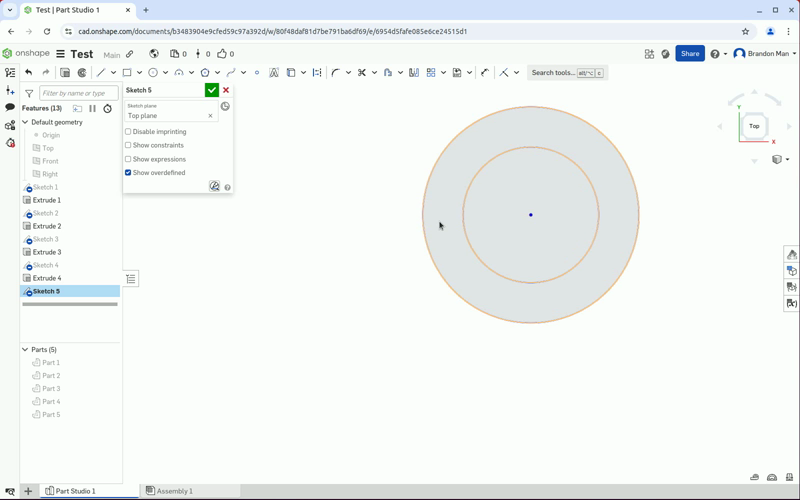
scroll(6)
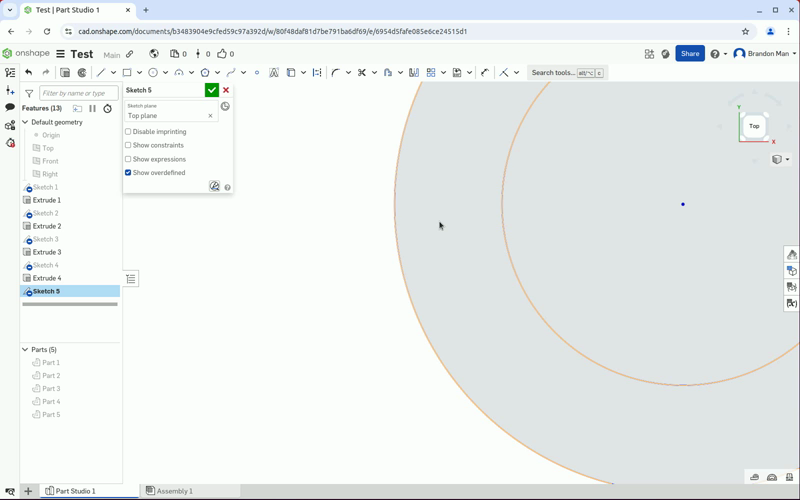
click(439, 221)
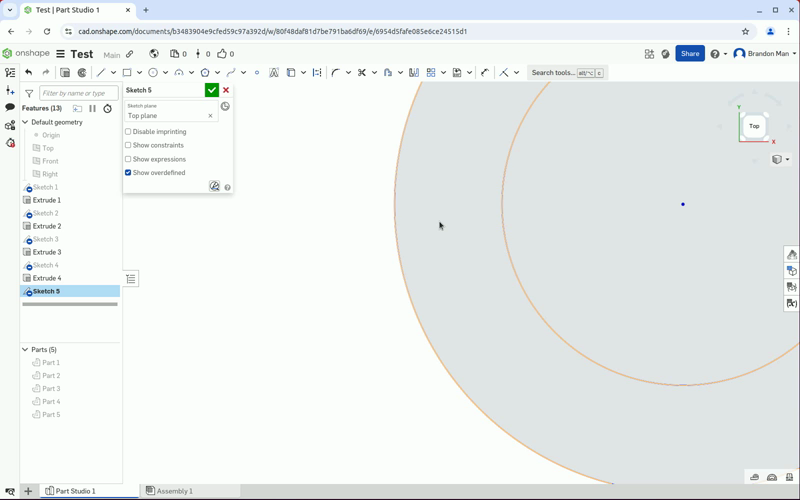
scroll(-6)
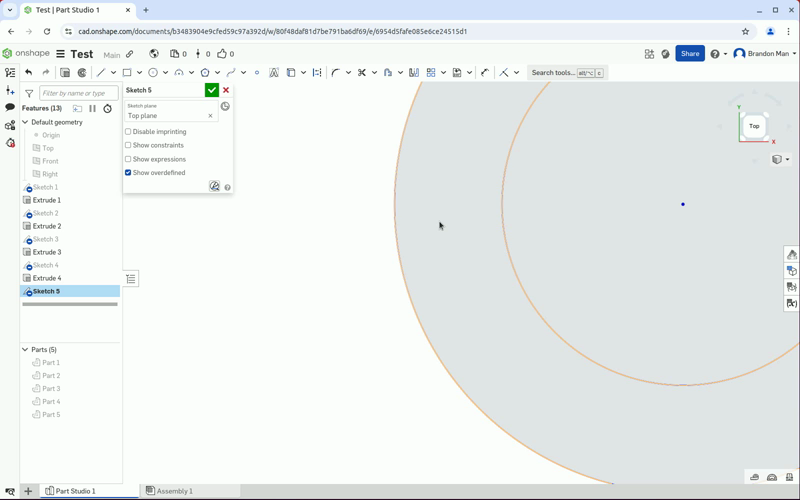
scroll(-6)
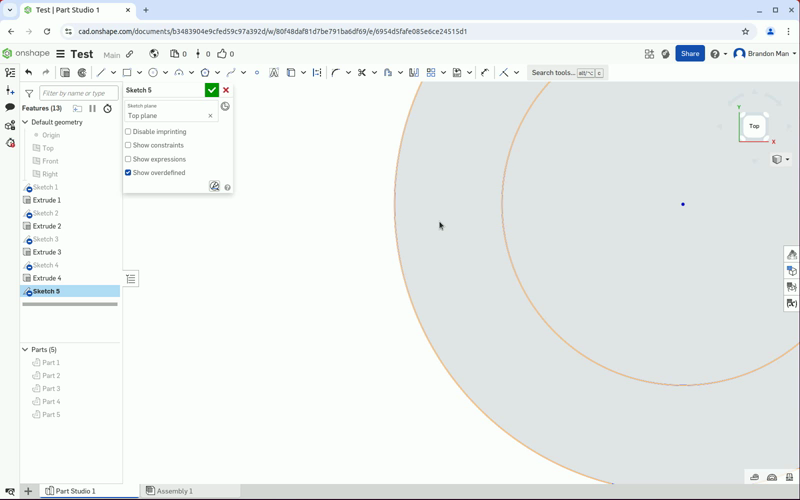
scroll(-6)
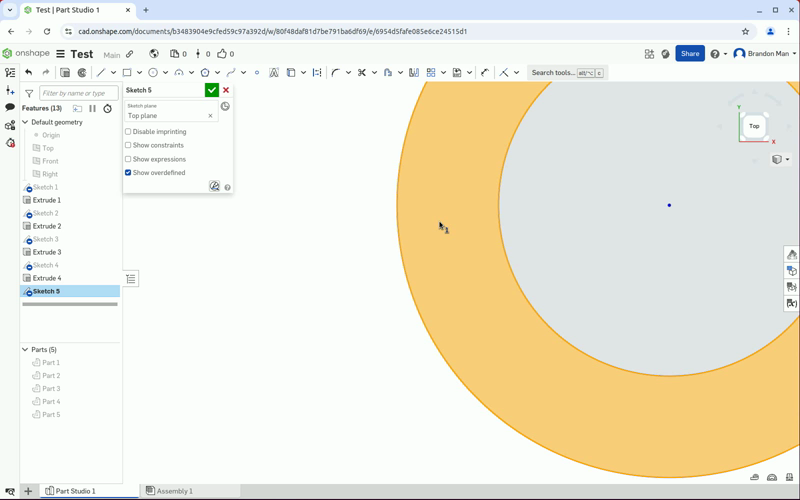
scroll(-6)
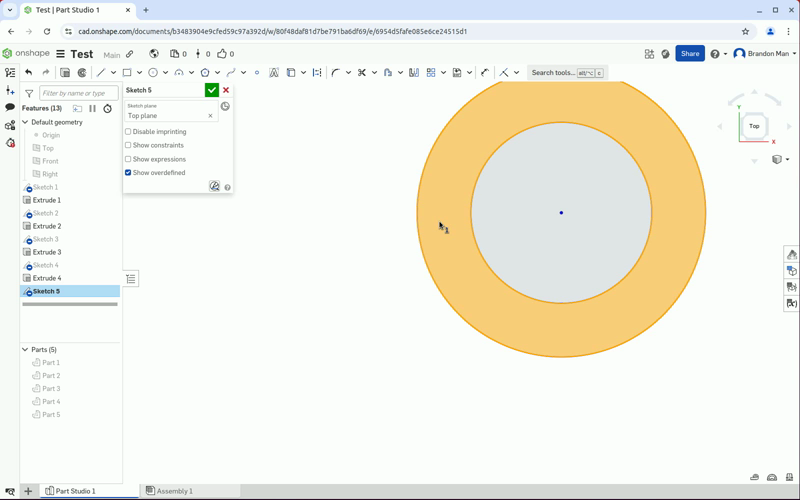
scroll(-6)
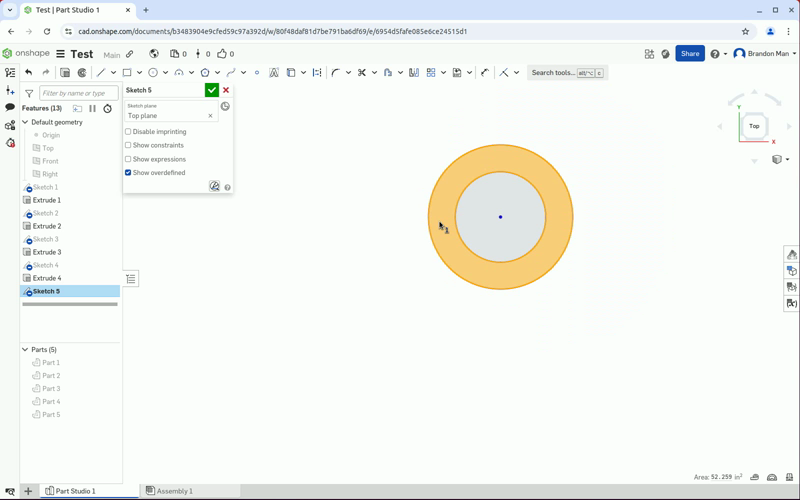
scroll(-6)
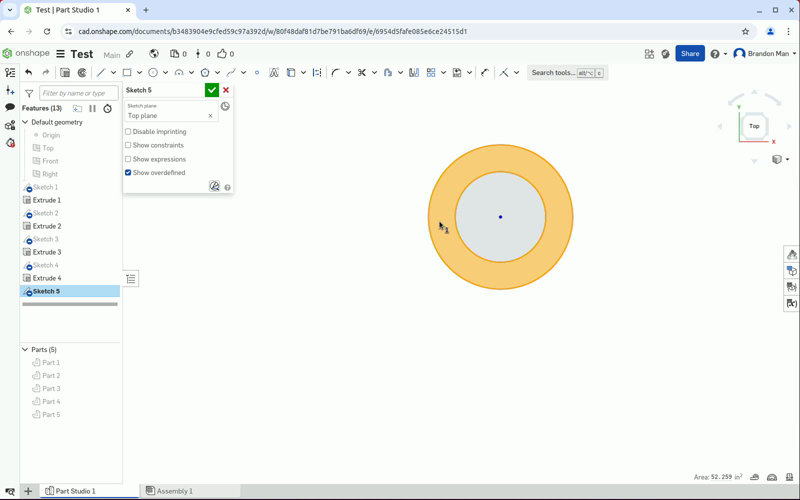
scroll(-6)
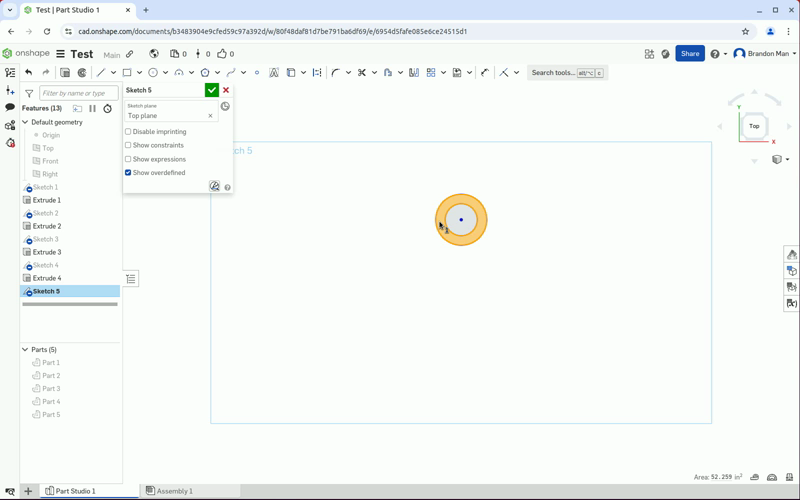
mouse_move(73, 352)
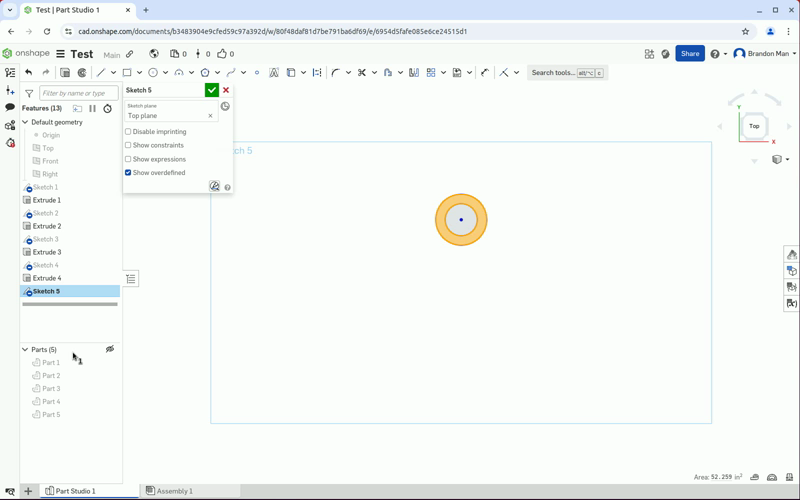
key(shift+y)
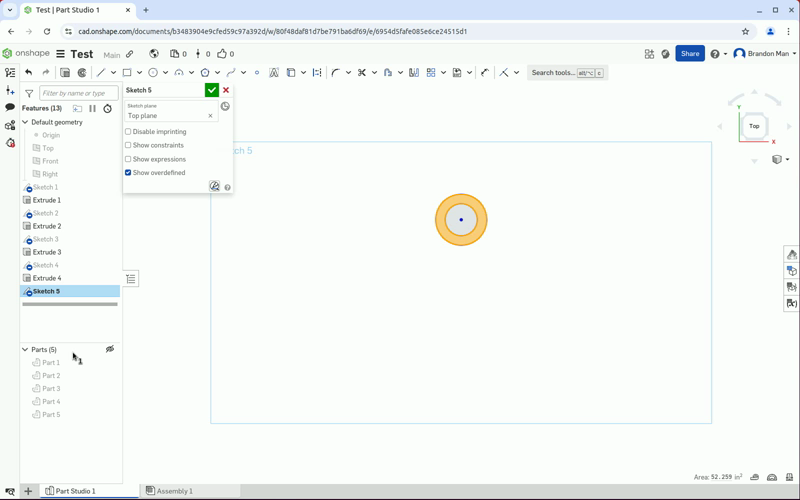
key(shift+e)
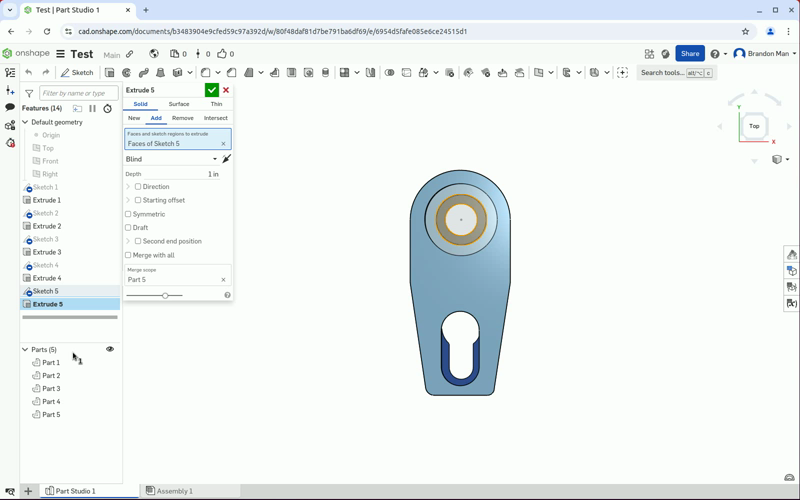
mouse_move(143, 106)
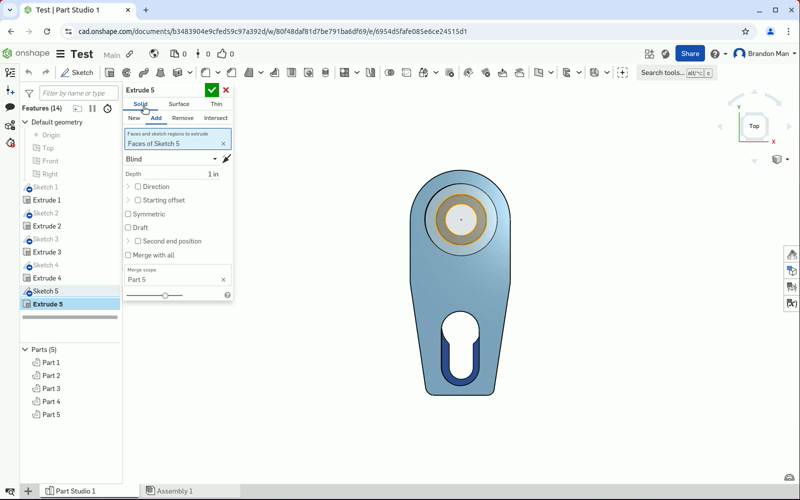
click(143, 106)
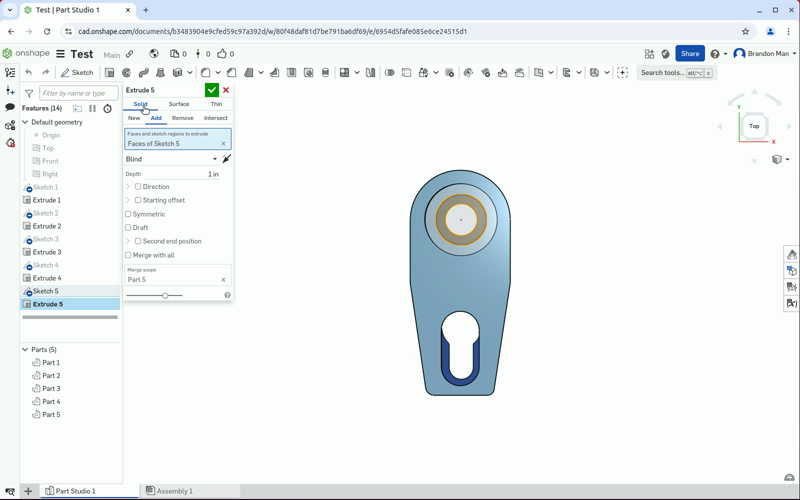
mouse_move(137, 120)
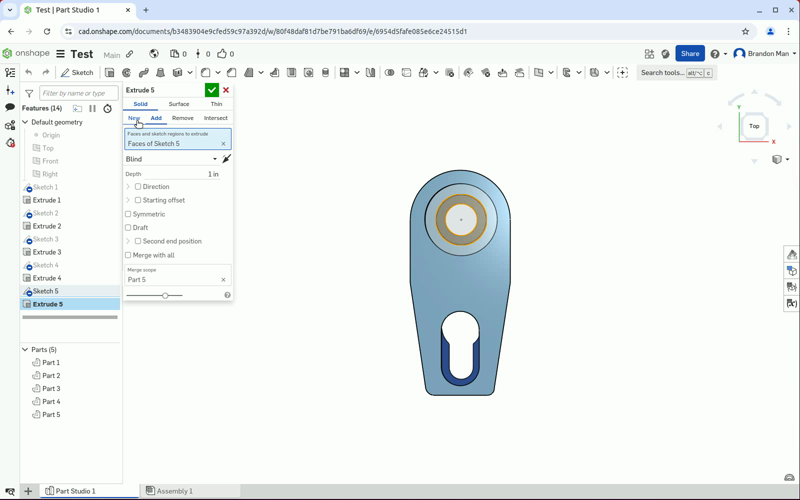
click(137, 120)
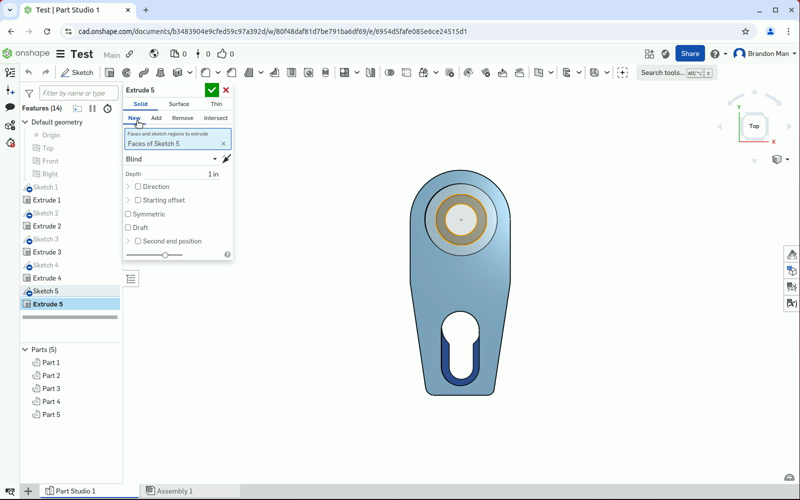
key(tab, 4)
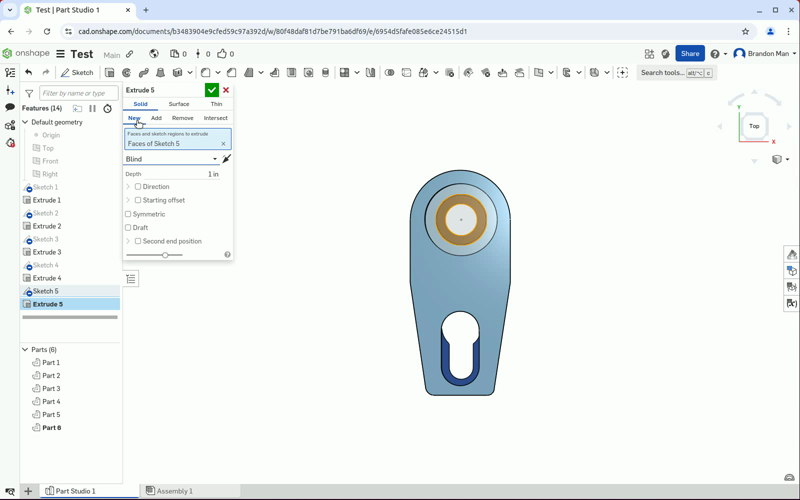
text(5.536)
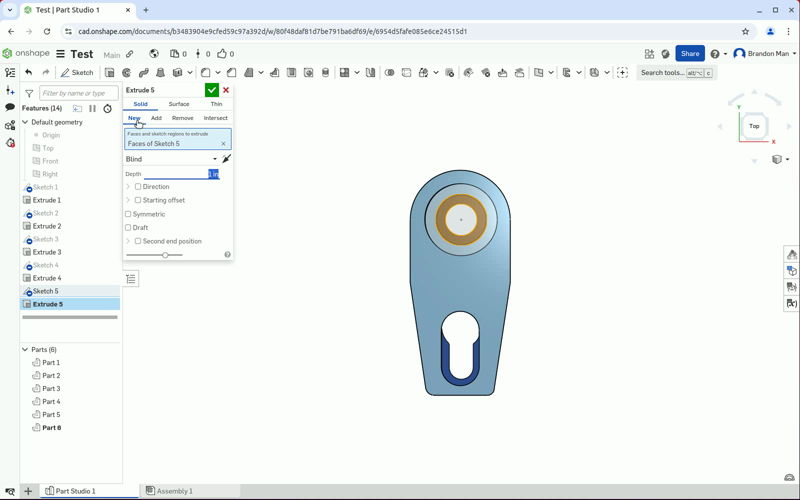
key(enter)
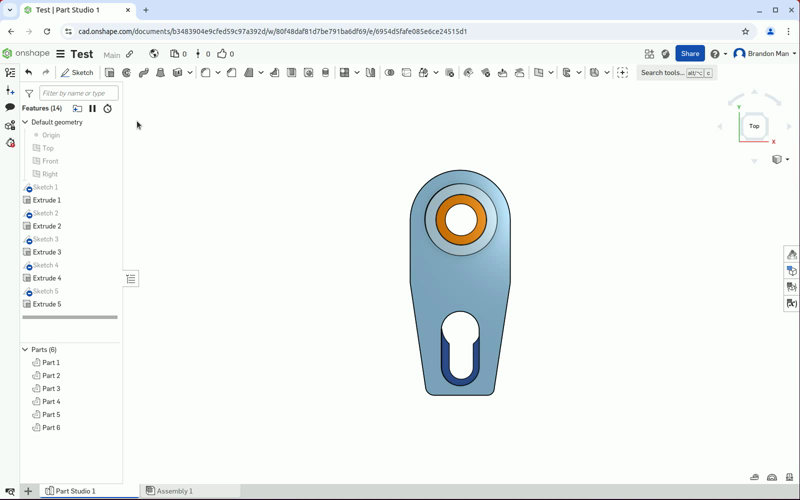
key(shift+h)
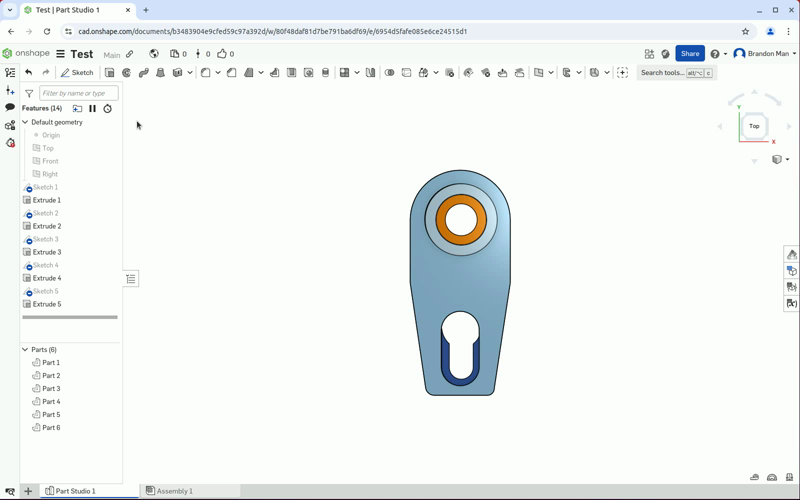
key(shift+h)
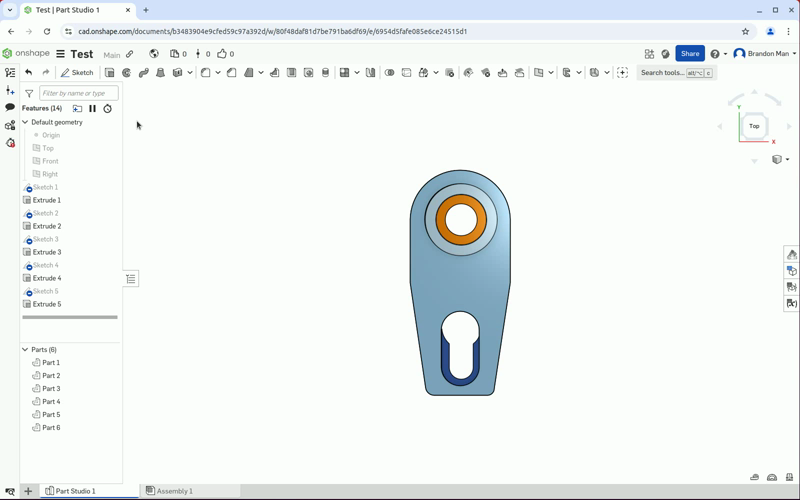
mouse_move(73, 189)
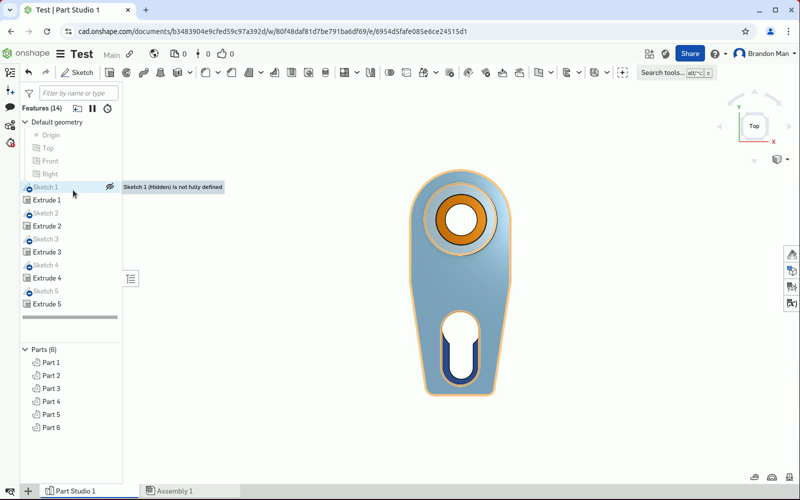
click(73, 189)
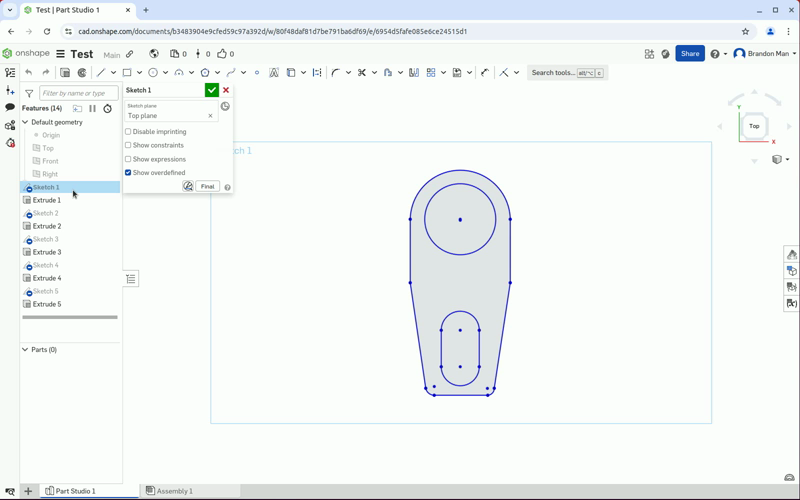
mouse_move(229, 92)
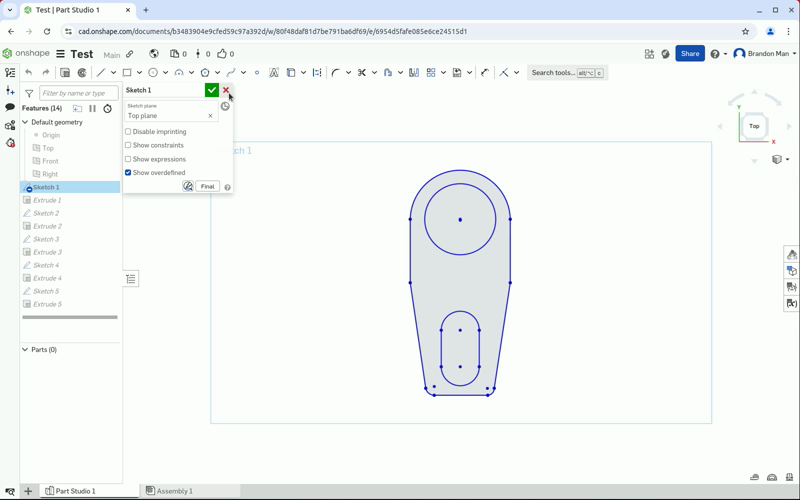
click(229, 92)
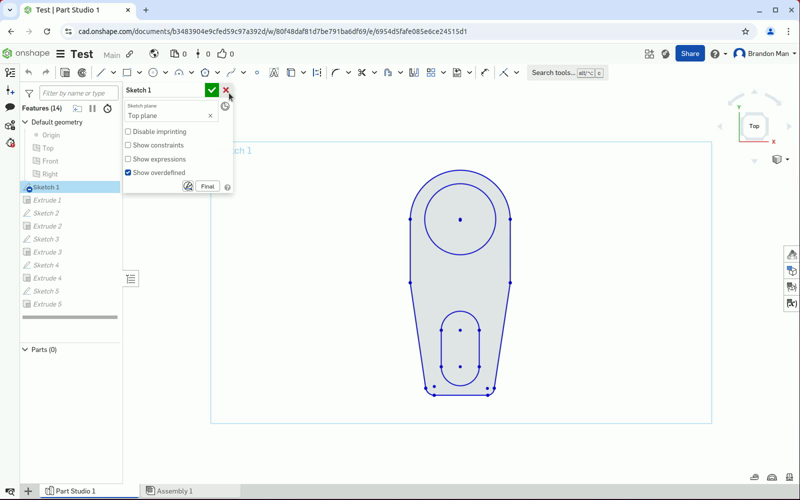
key(shift+s)
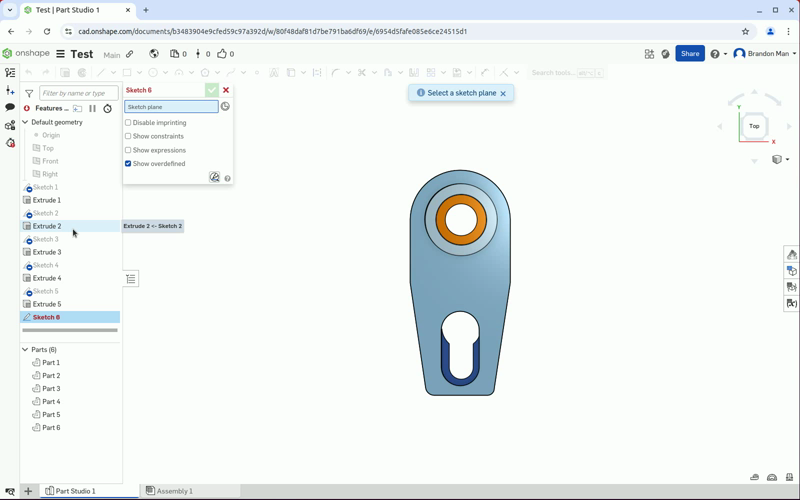
scroll(3)
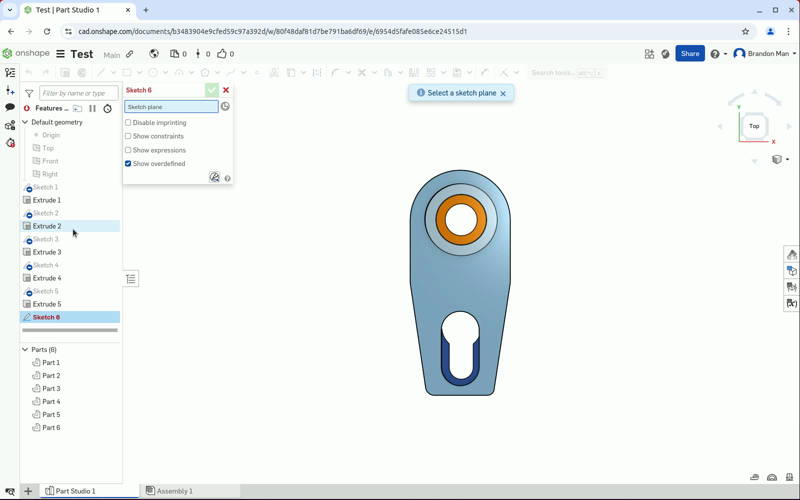
mouse_move(73, 150)
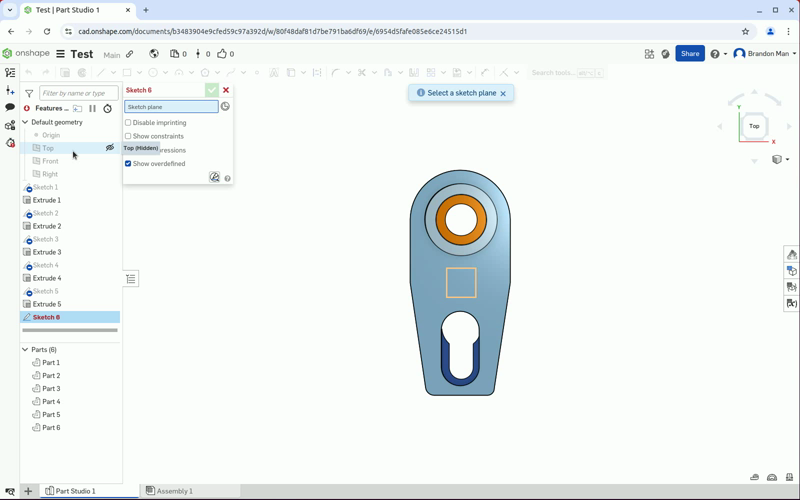
click(73, 150)
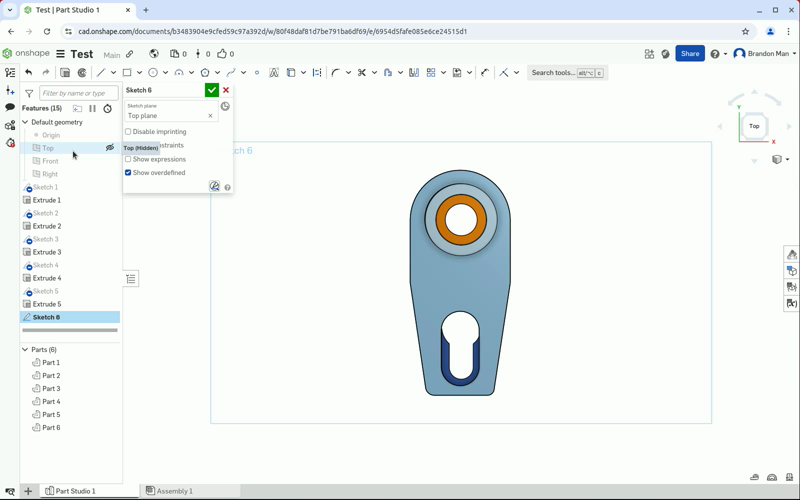
mouse_move(73, 352)
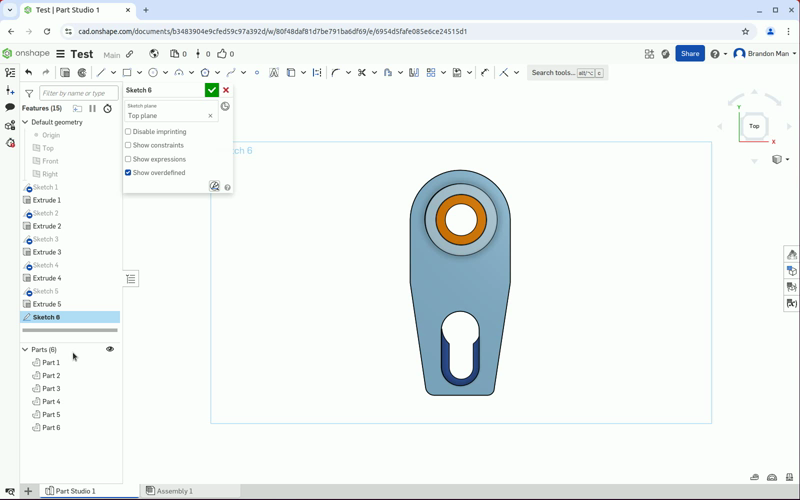
key(y)
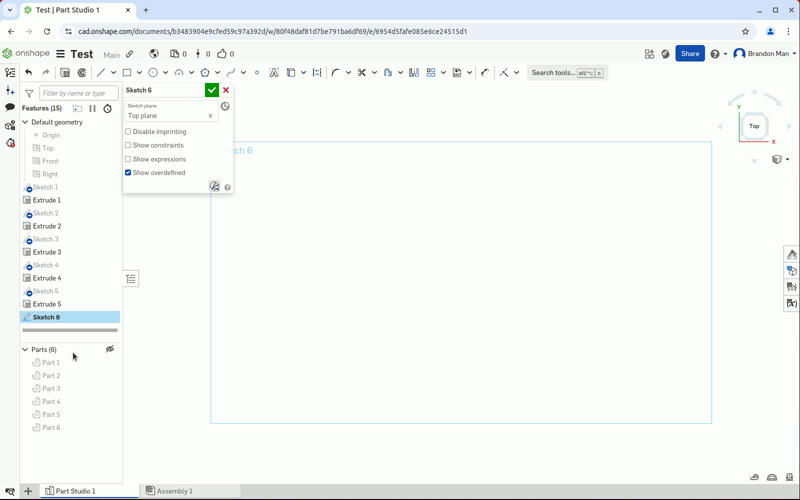
key(c)
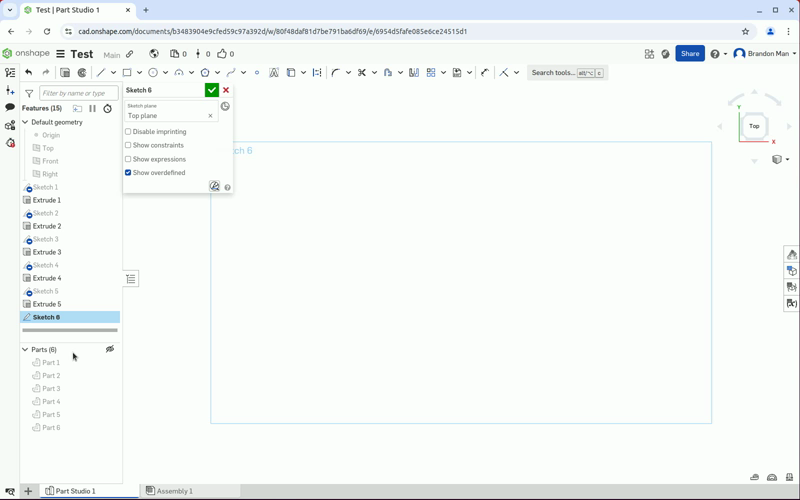
key_down(shift)
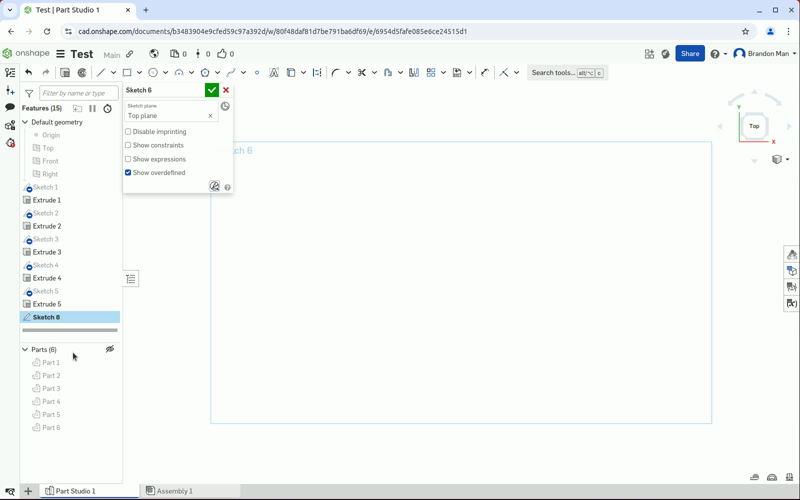
mouse_move(461, 219)
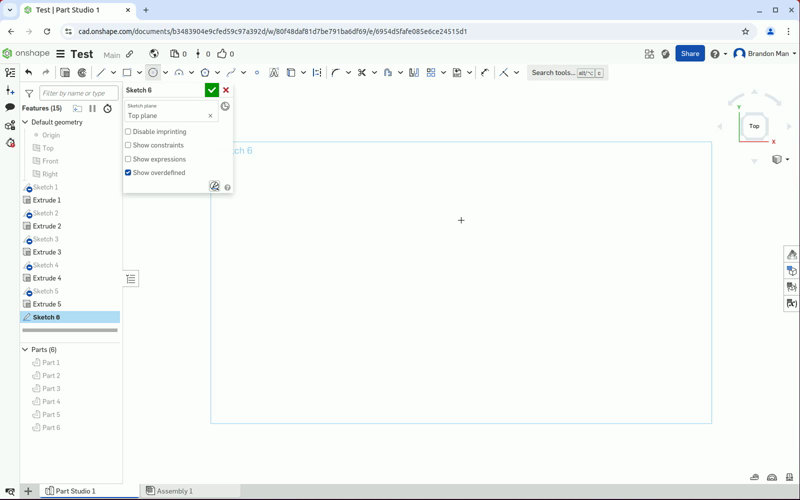
click(461, 219)
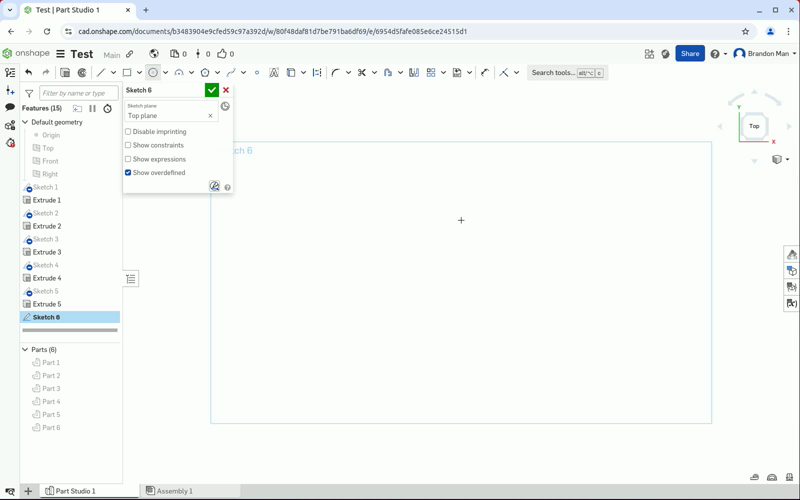
key_up(shift)
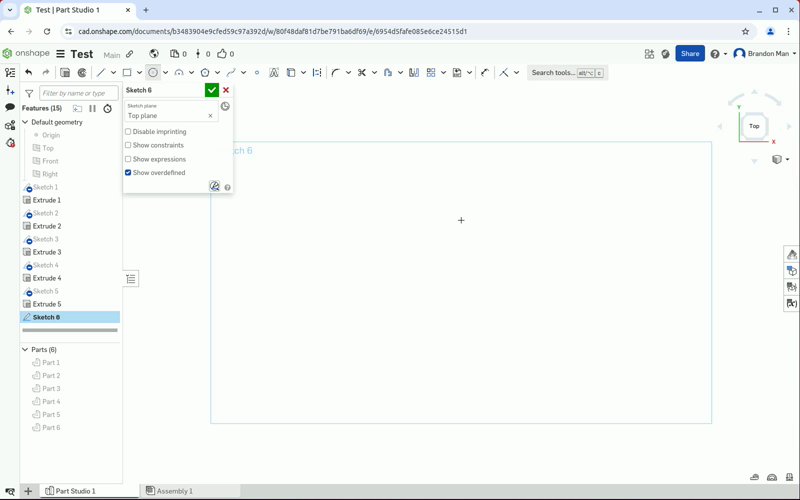
mouse_move(486, 219)
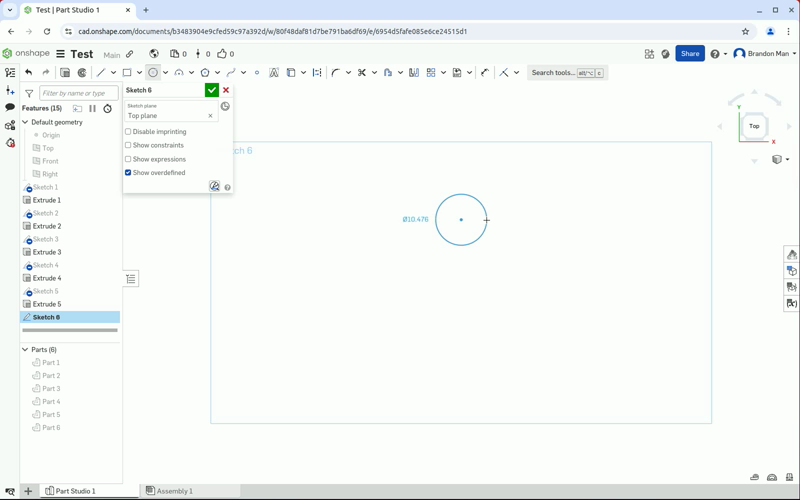
click(486, 219)
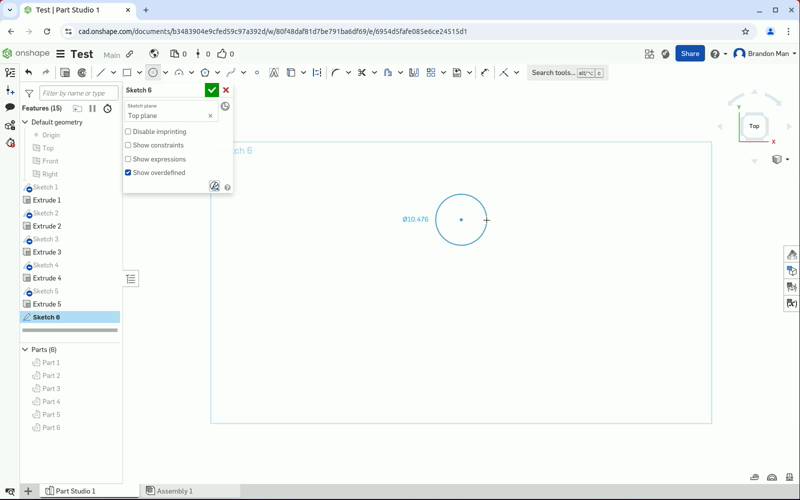
key(esc)
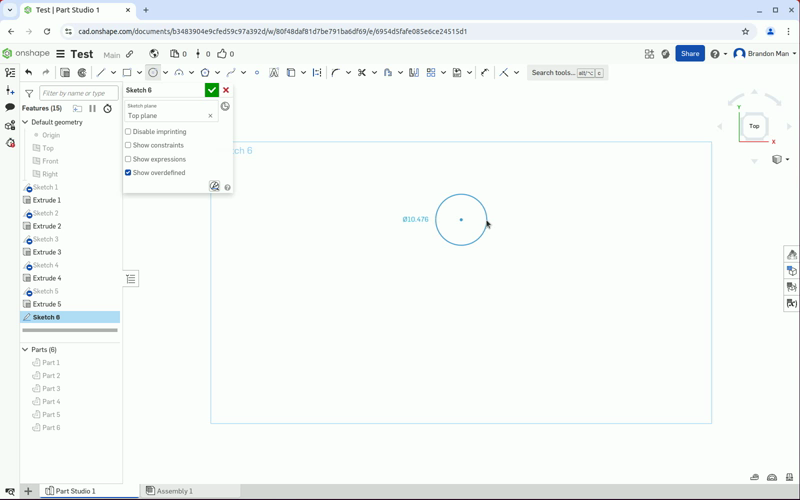
key(c)
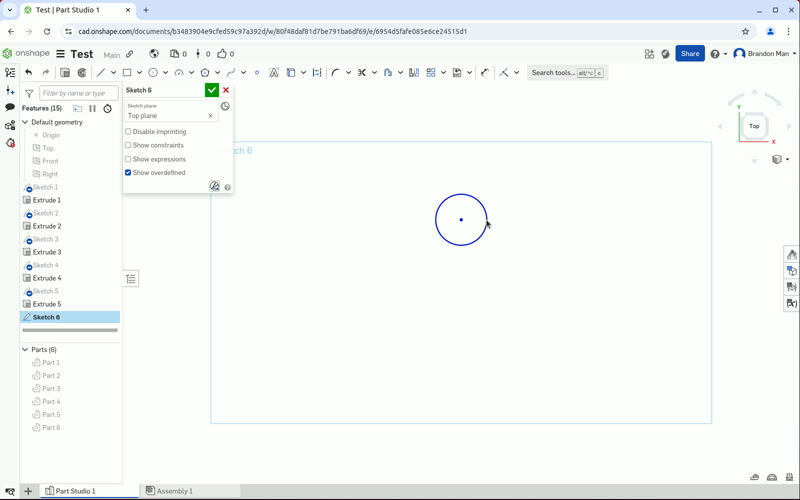
key_down(shift)
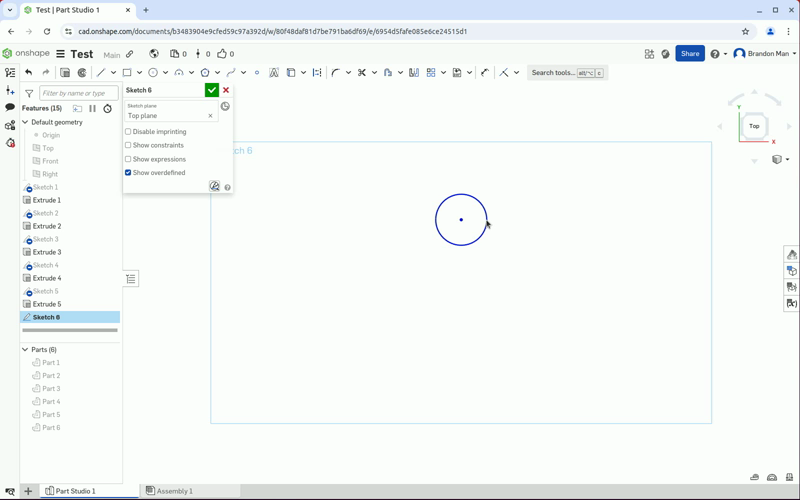
mouse_move(461, 219)
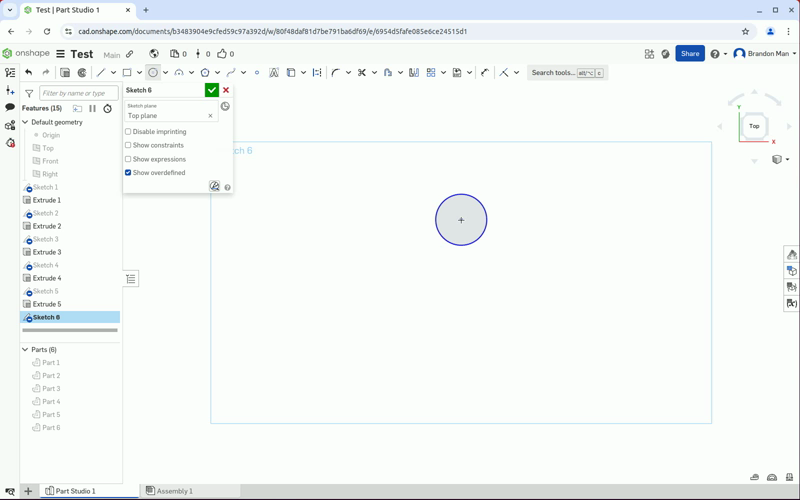
click(461, 219)
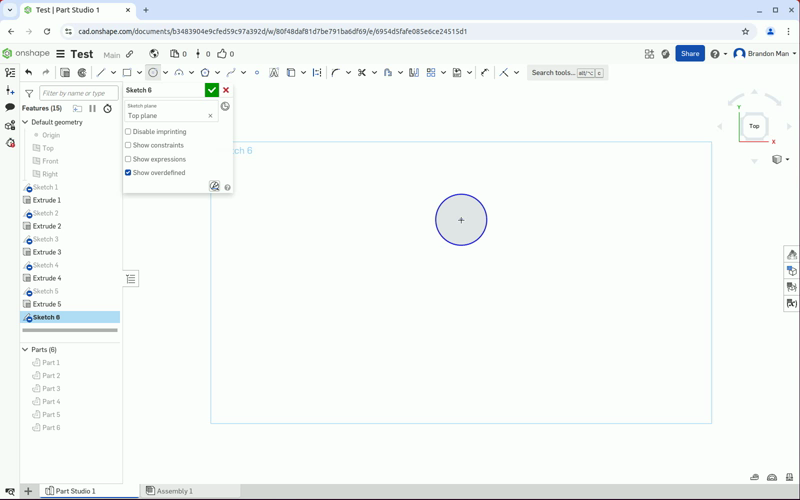
key_up(shift)
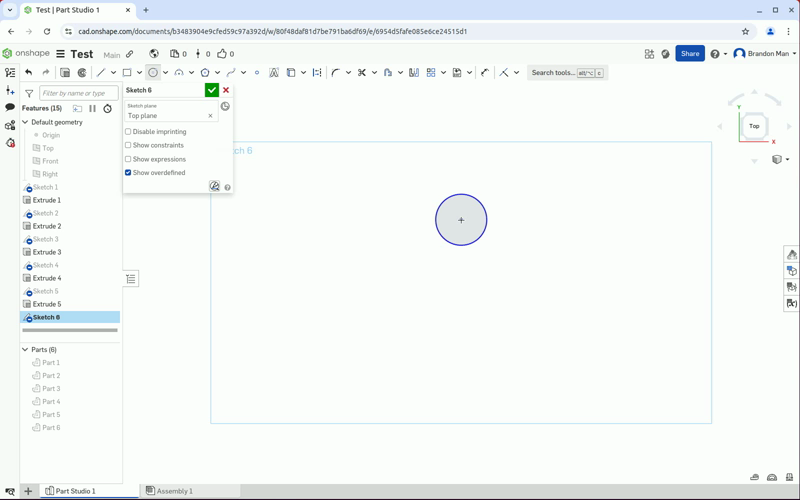
mouse_move(477, 219)
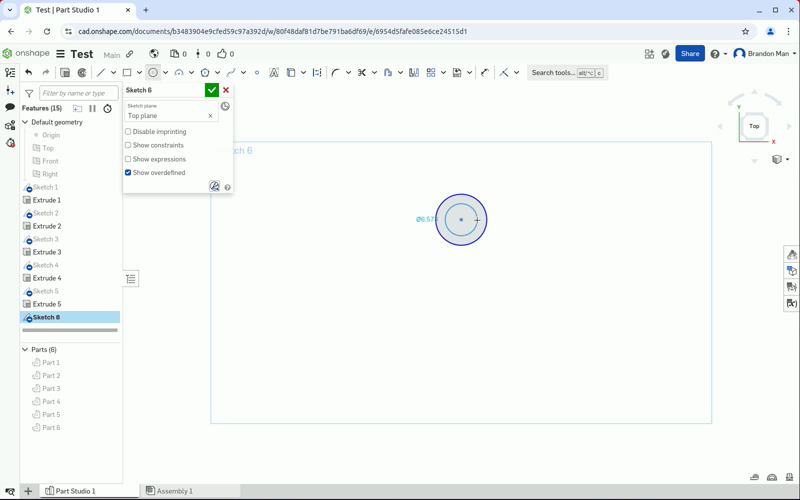
click(477, 219)
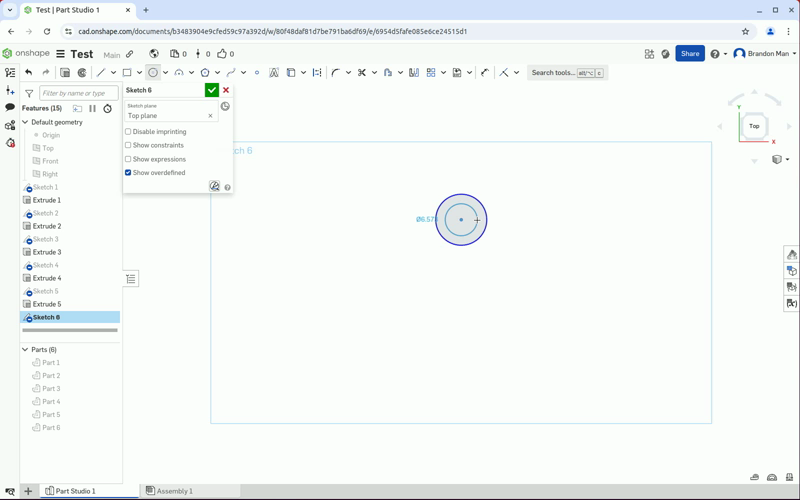
key(esc)
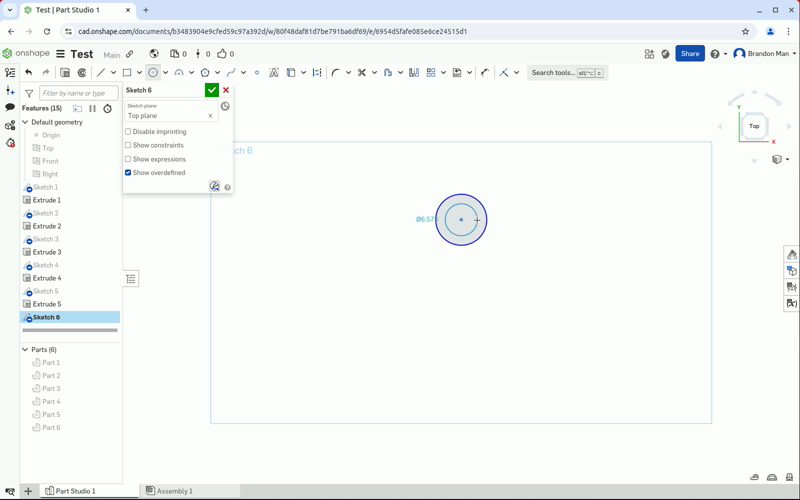
mouse_move(463, 239)
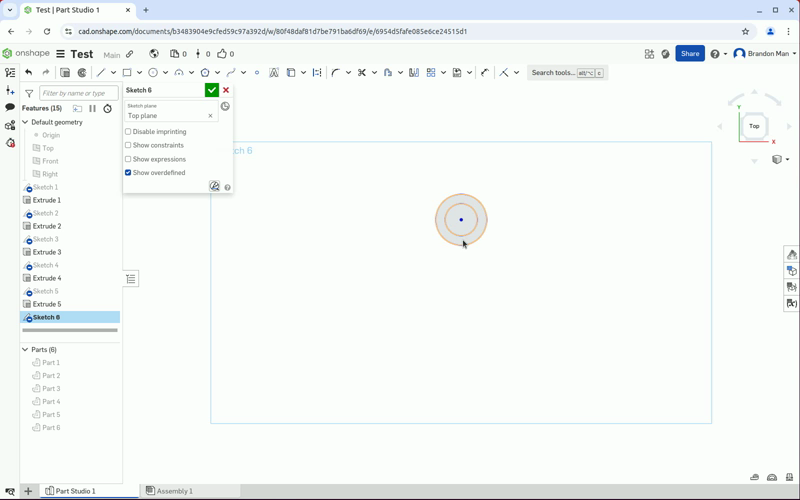
scroll(6)
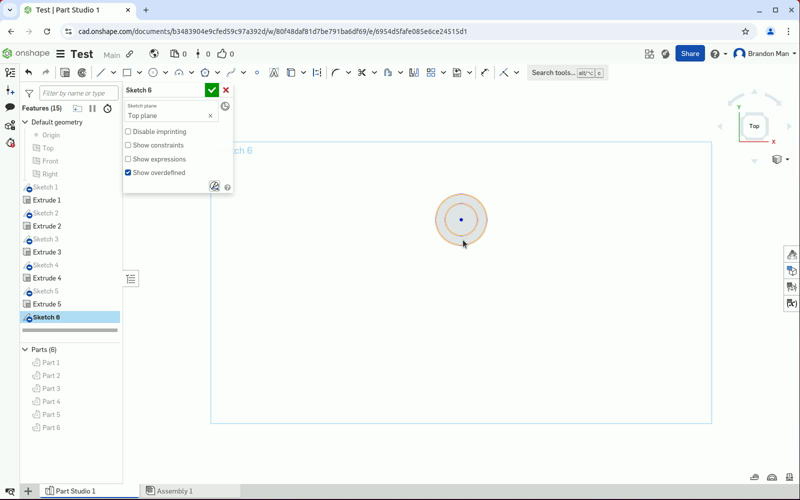
scroll(6)
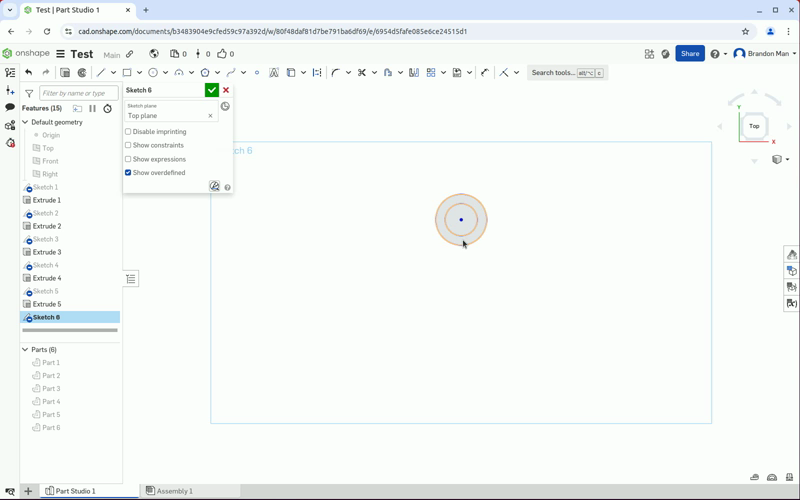
scroll(6)
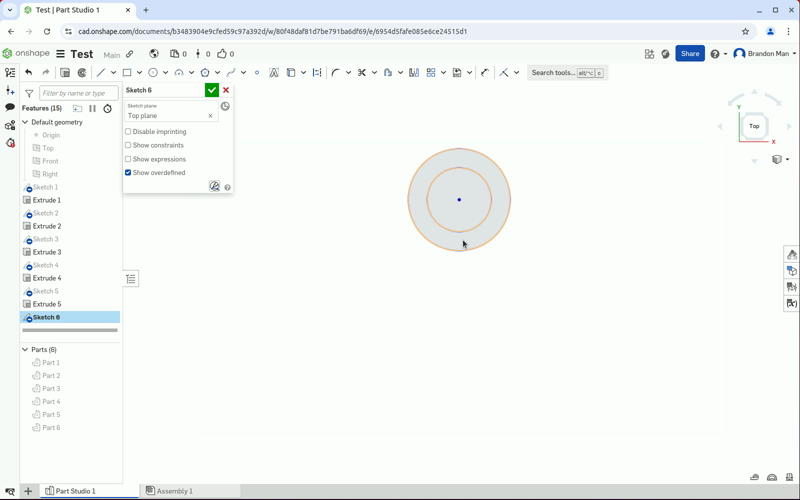
scroll(6)
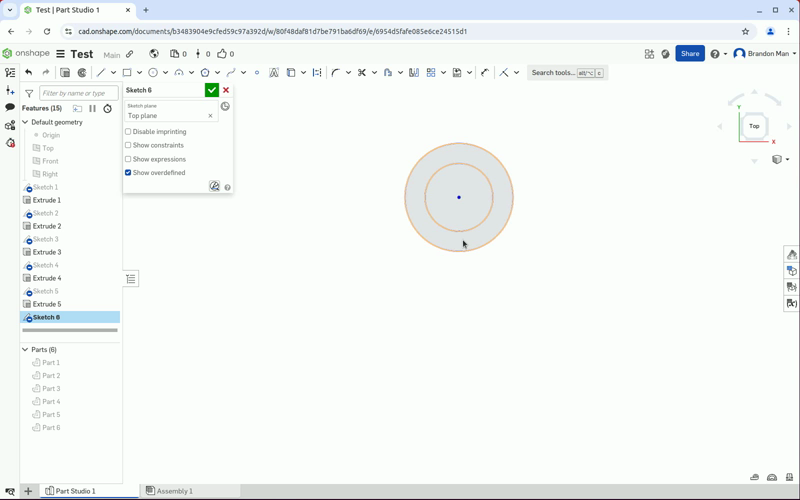
scroll(6)
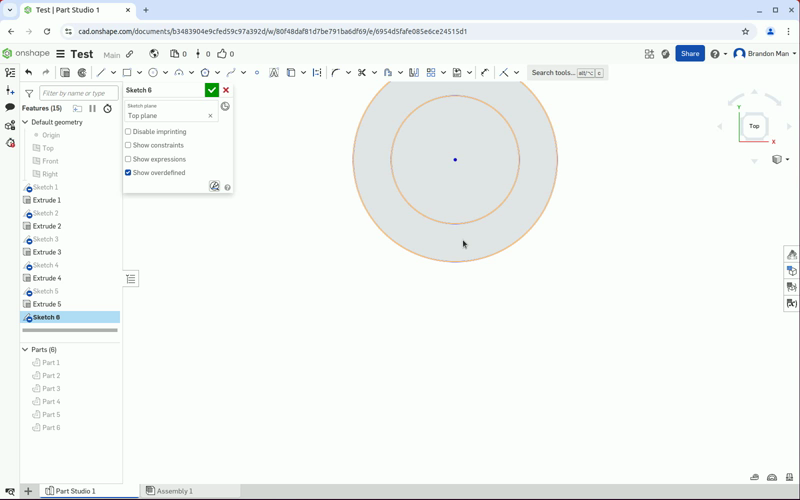
scroll(6)
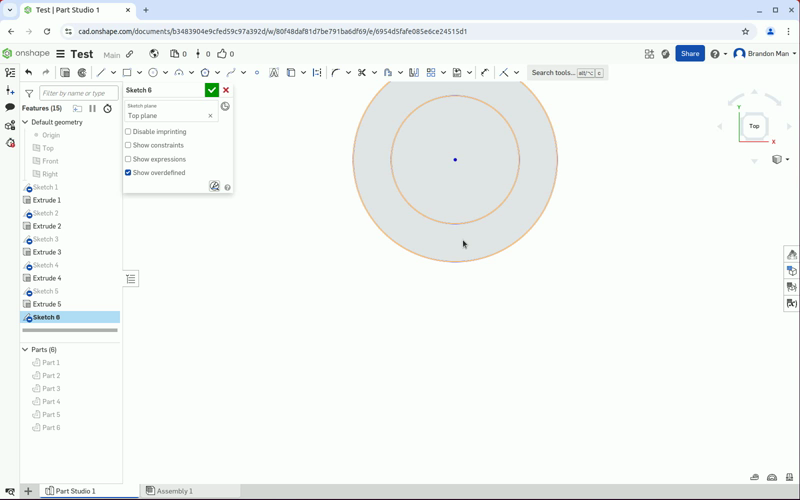
scroll(6)
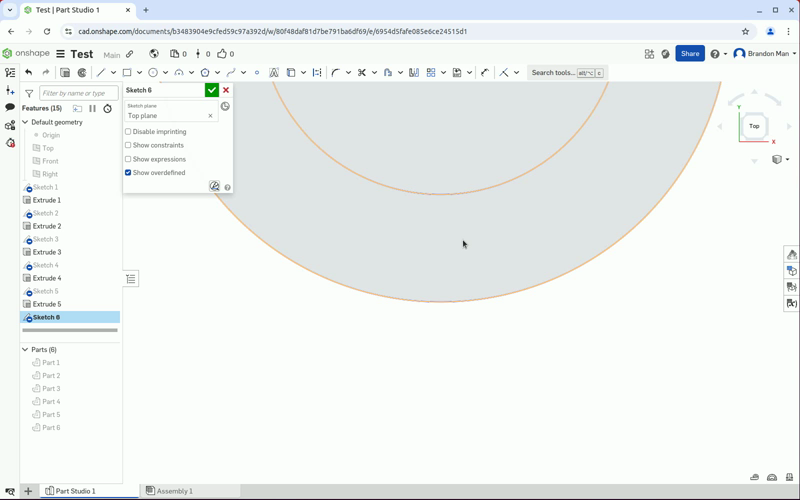
click(463, 239)
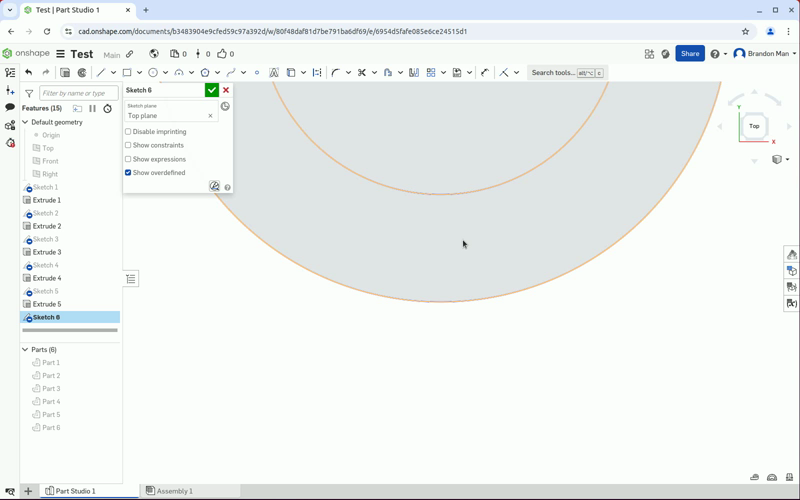
scroll(-6)
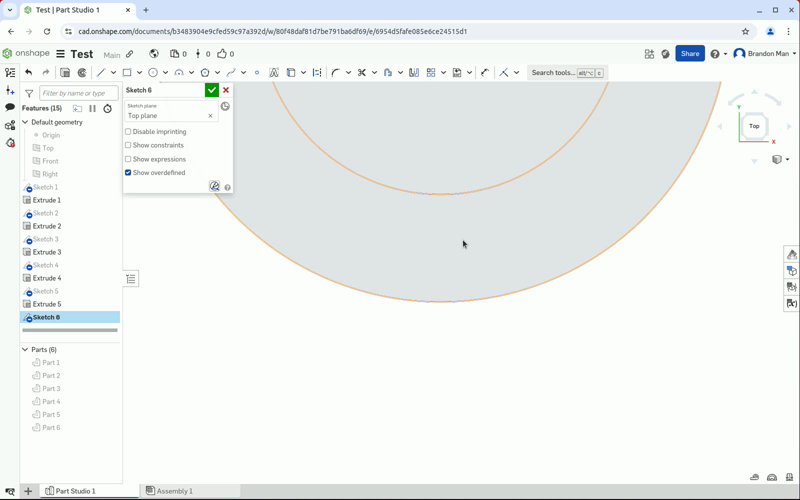
scroll(-6)
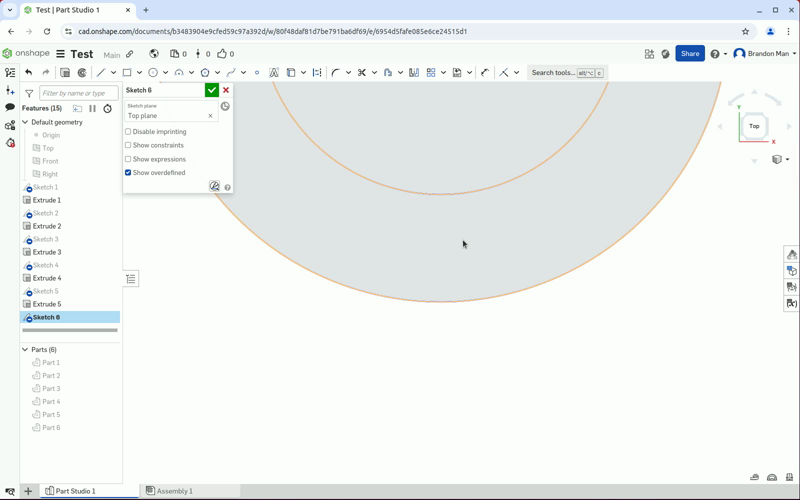
scroll(-6)
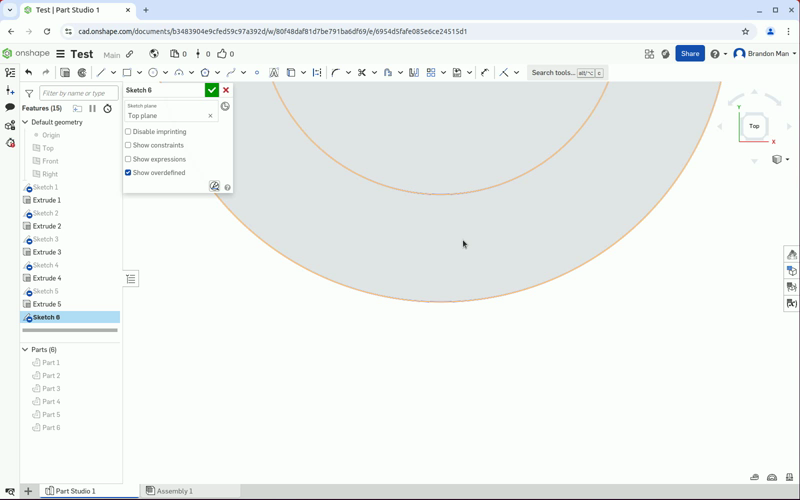
scroll(-6)
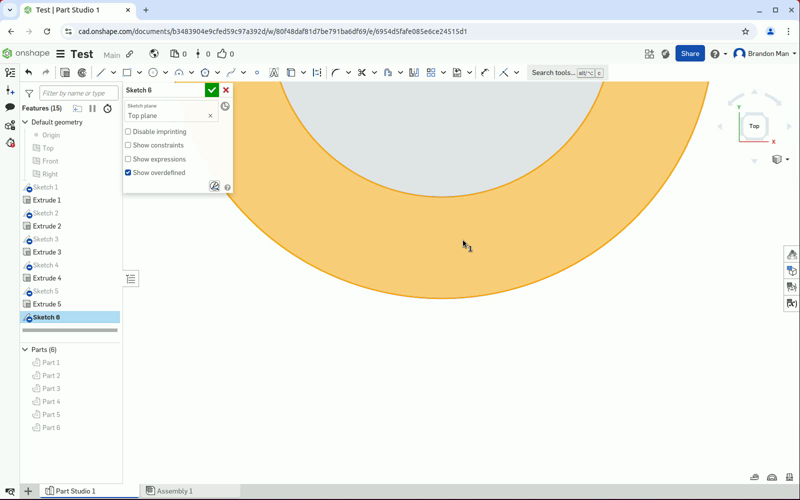
scroll(-6)
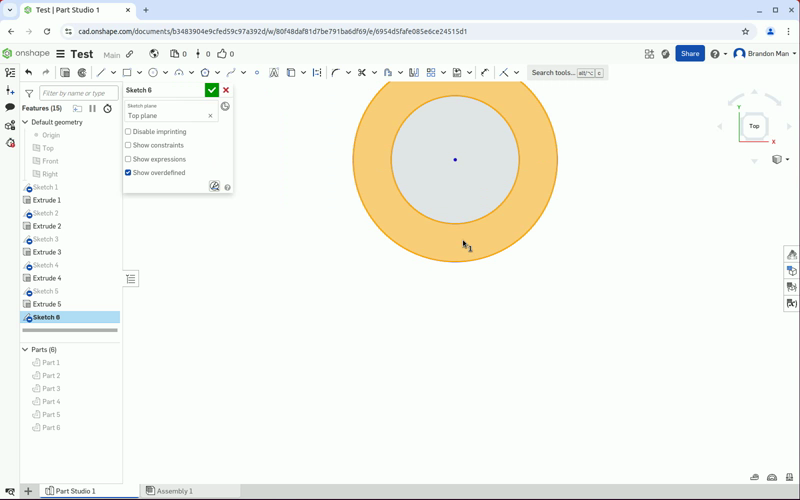
scroll(-6)
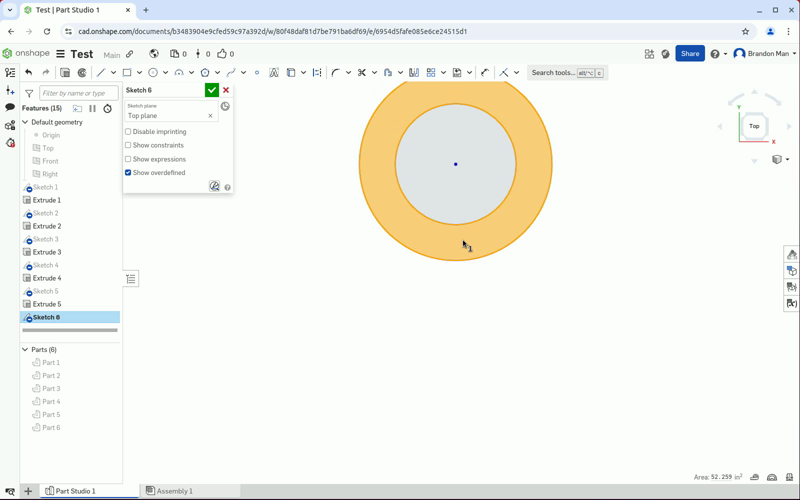
scroll(-6)
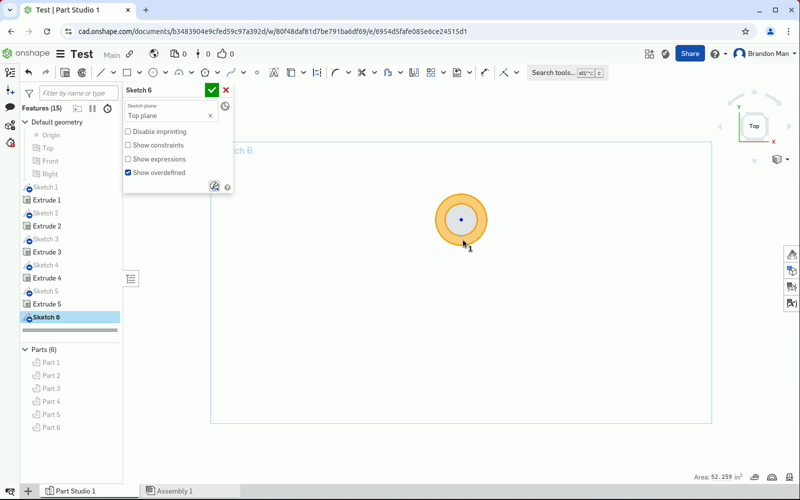
mouse_move(73, 352)
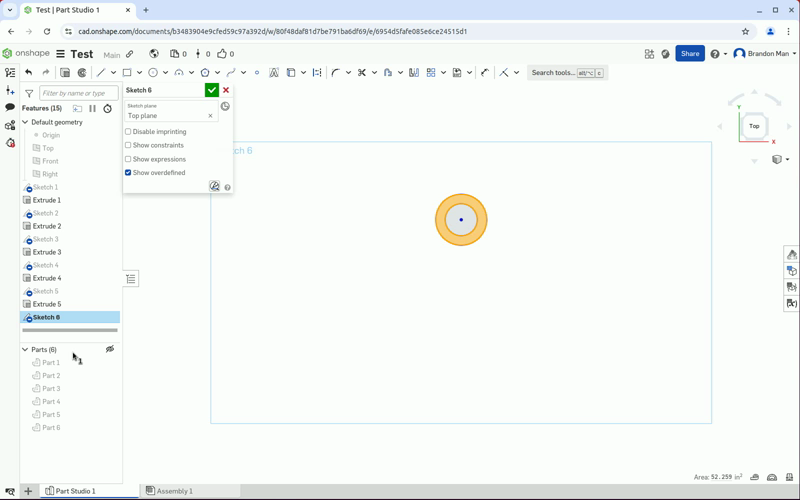
key(shift+y)
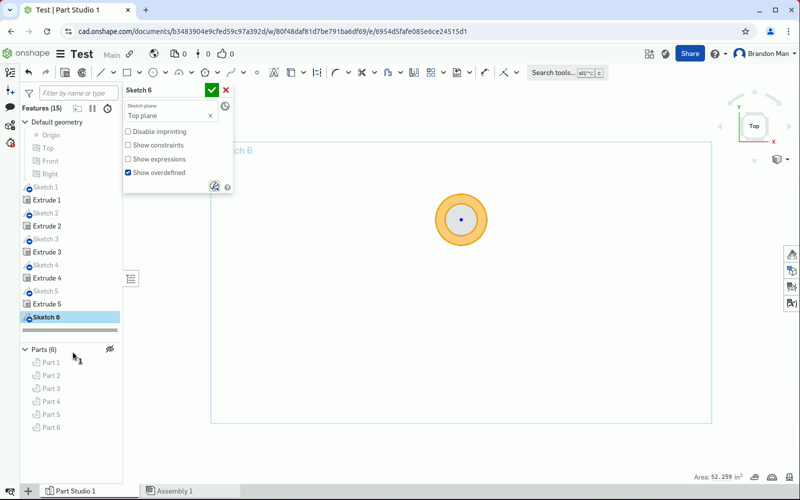
key(shift+e)
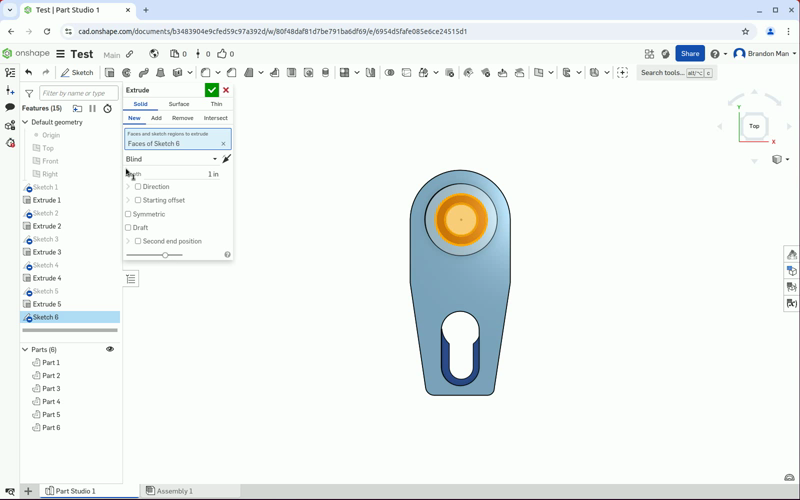
mouse_move(143, 106)
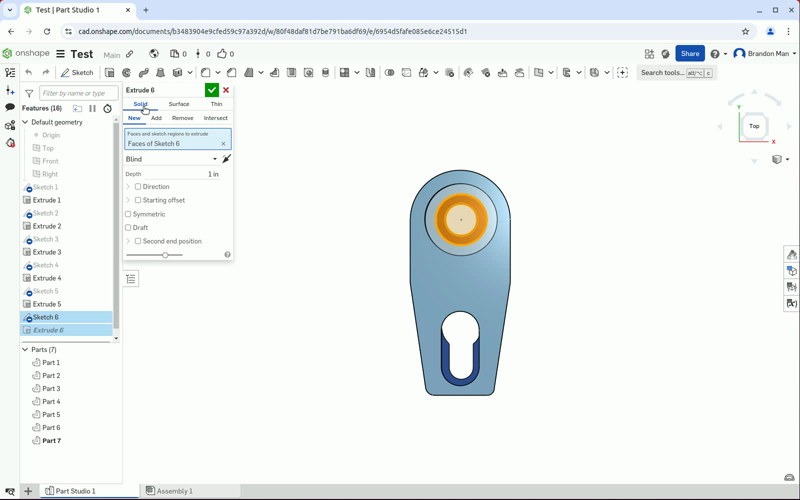
click(143, 106)
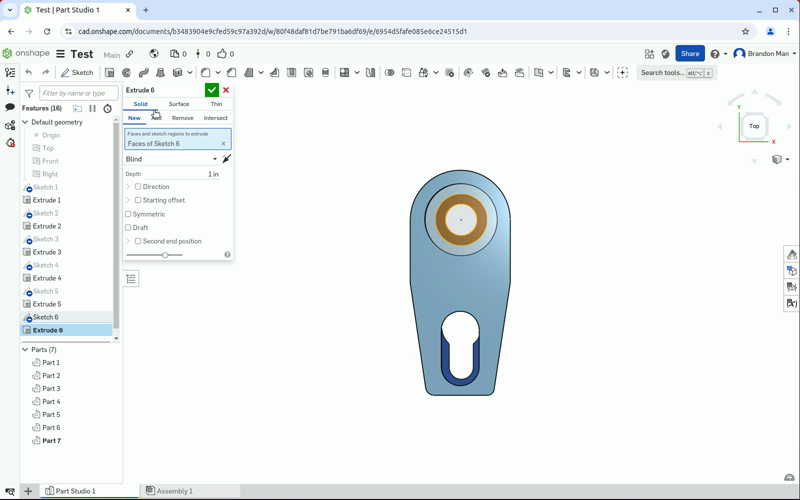
mouse_move(186, 120)
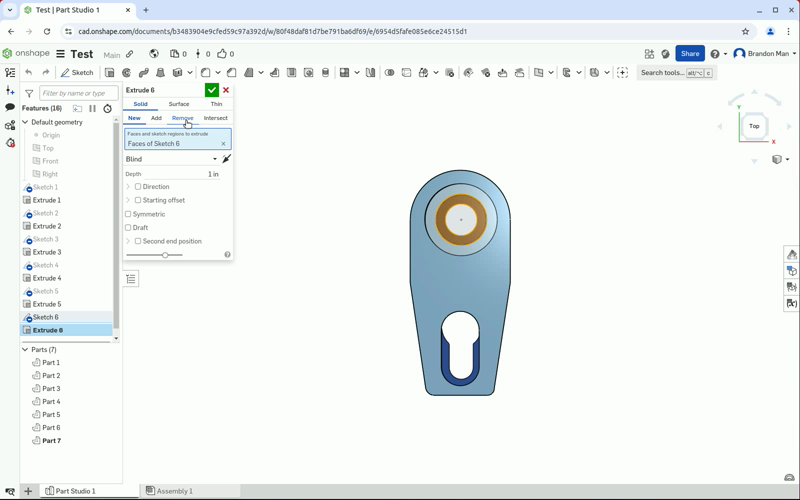
click(186, 120)
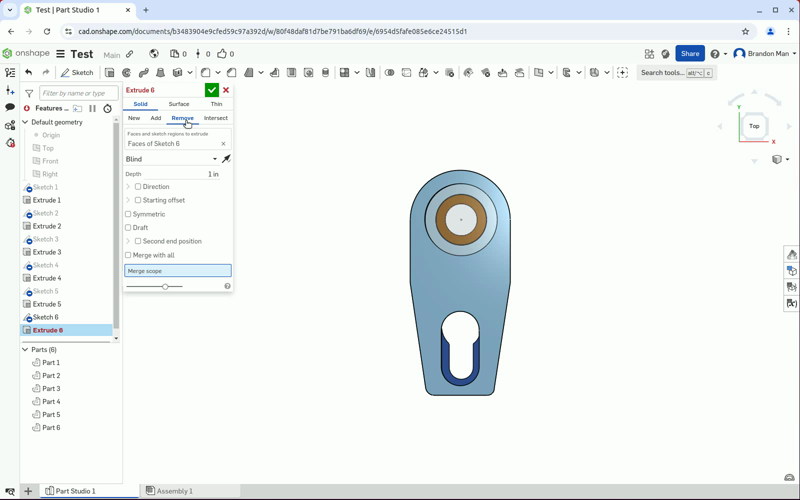
key(tab, 4)
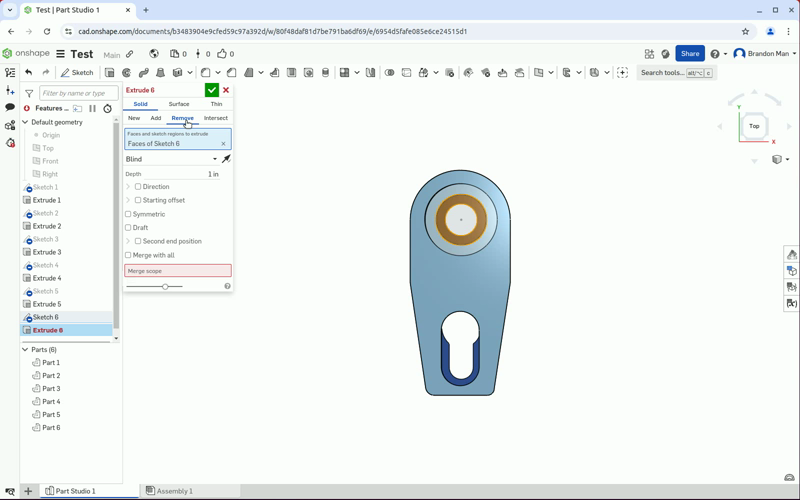
text(-2.407)
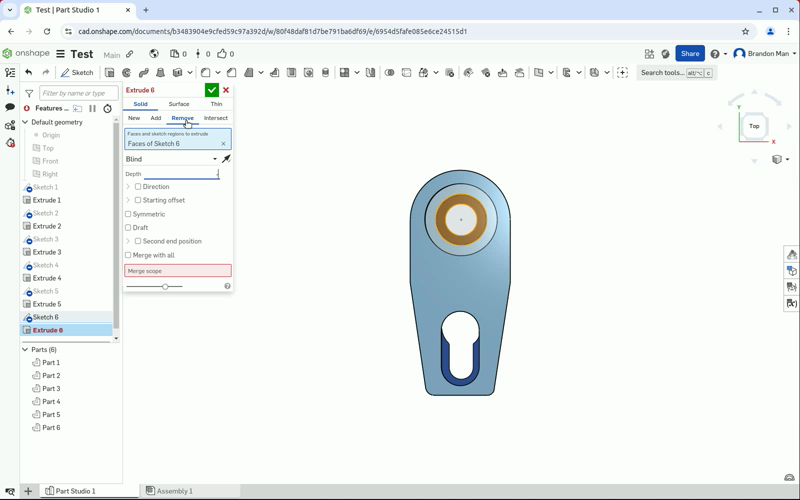
key(tab, 6)
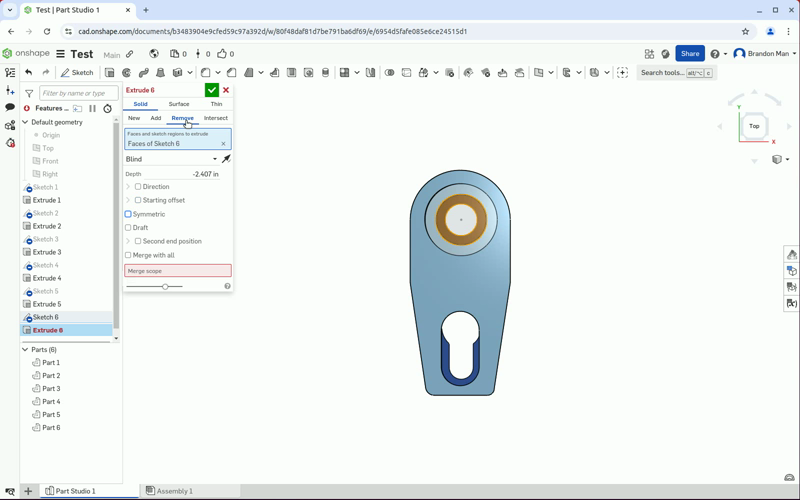
key(space)
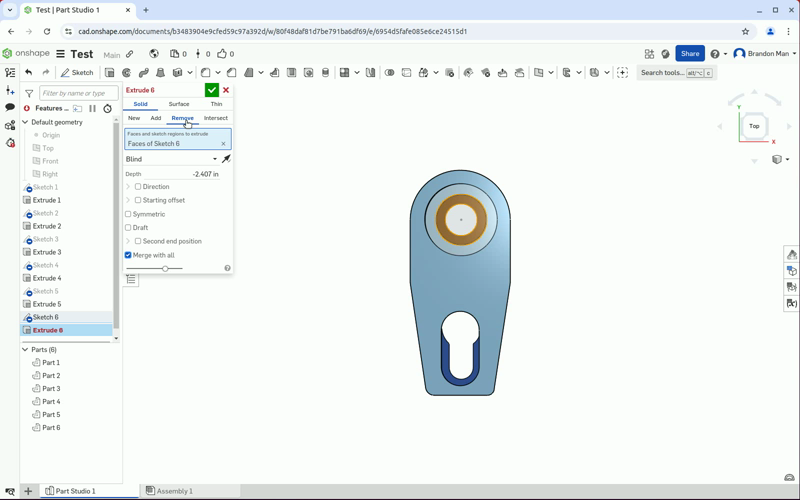
key(enter)
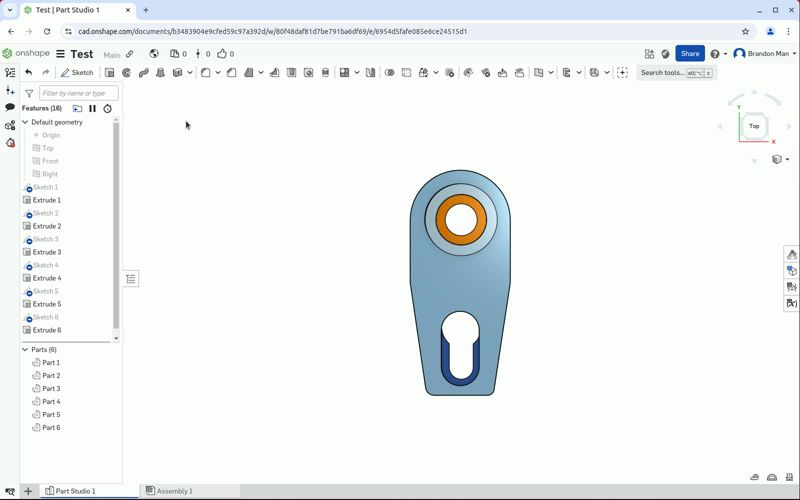
key(shift+h)
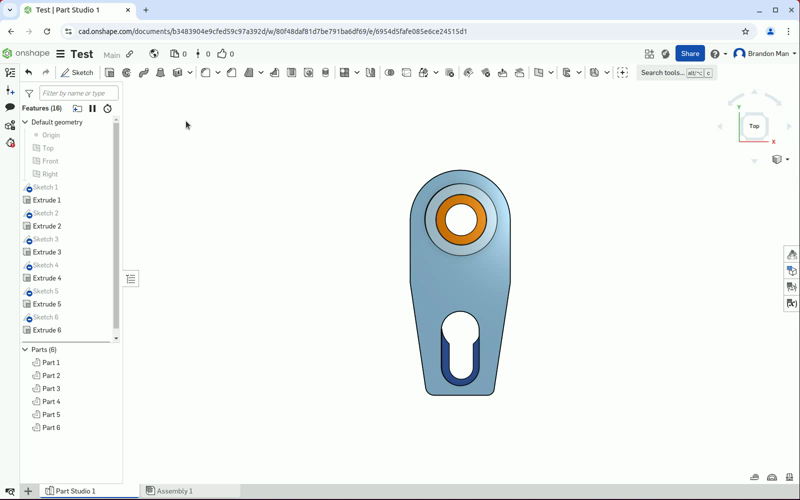
key(shift+h)
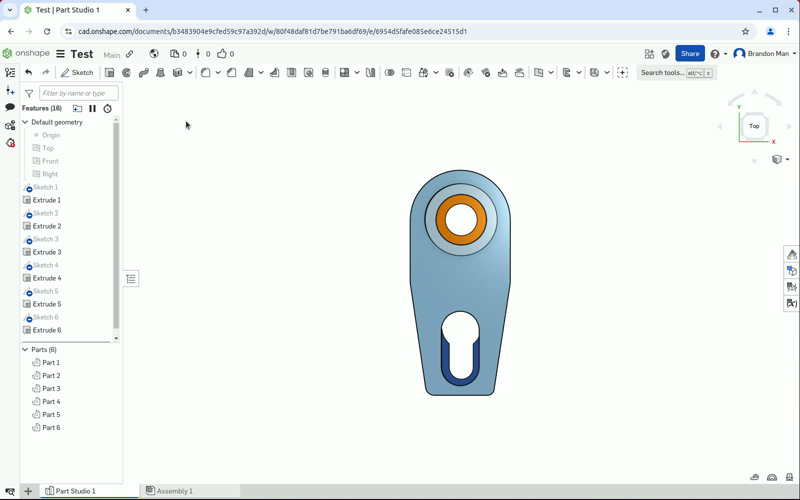
key(shift+7)
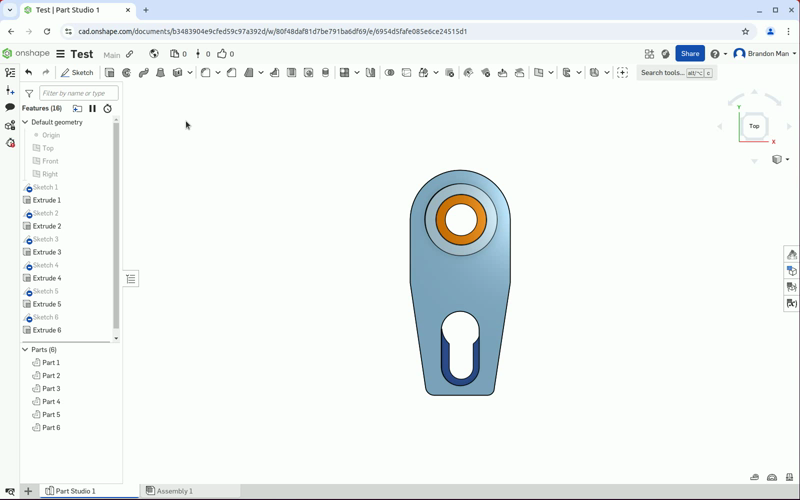
key(up, 3)
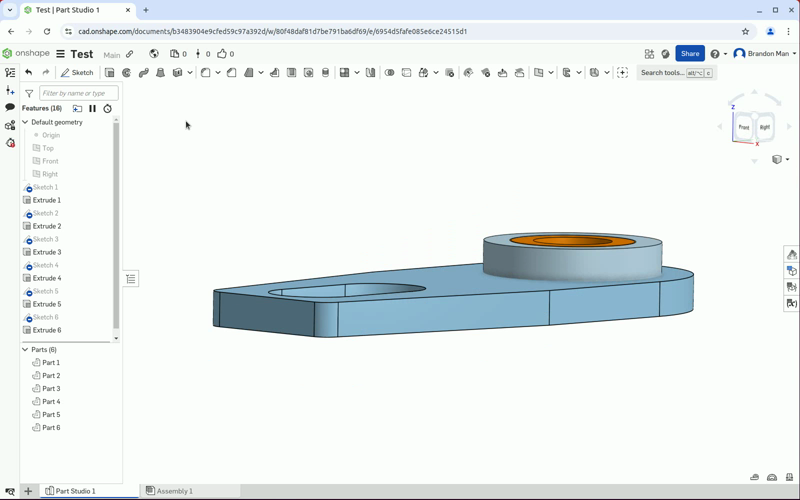
key(left, 3)
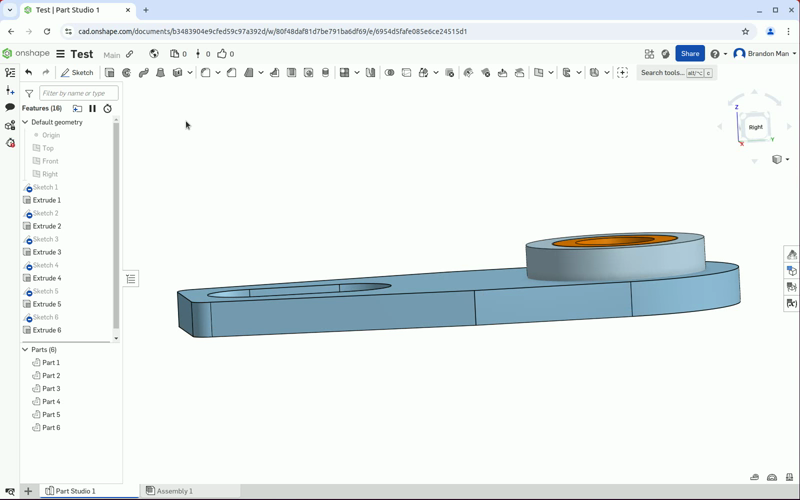
key(right, 3)
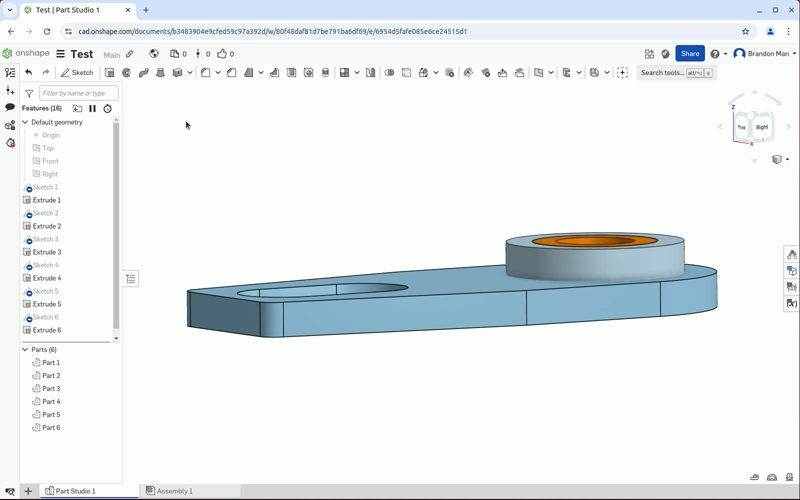
key(down, 3)
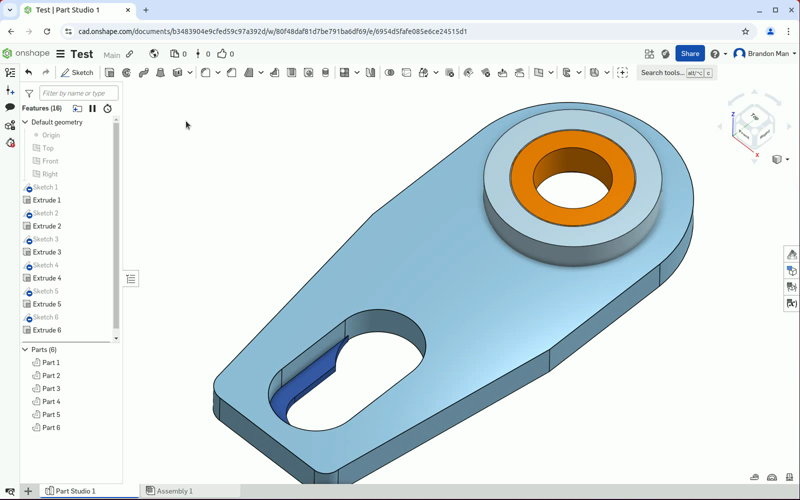
mouse_move(69, 189)
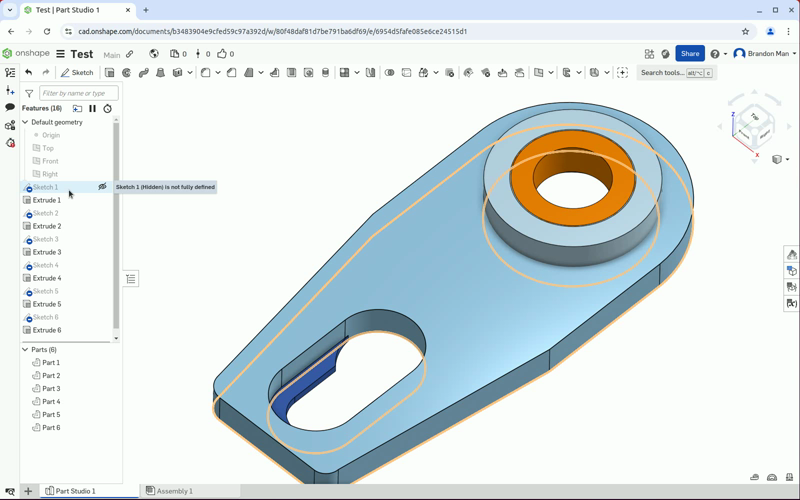
click(69, 189)